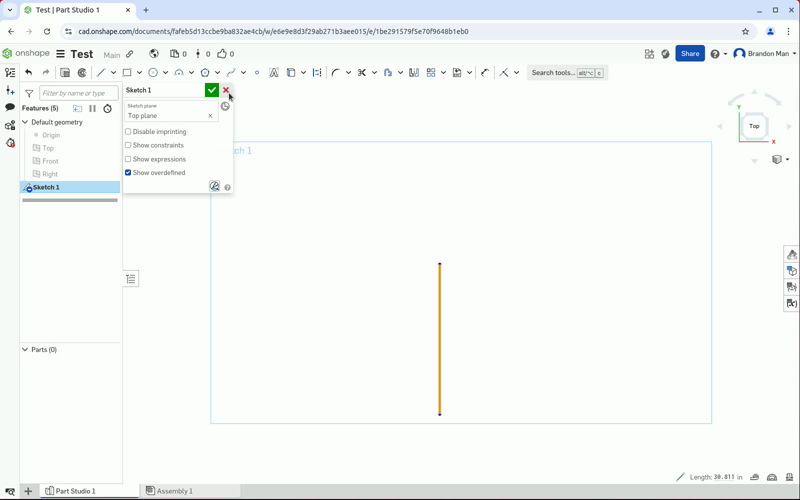
key(shift+h)
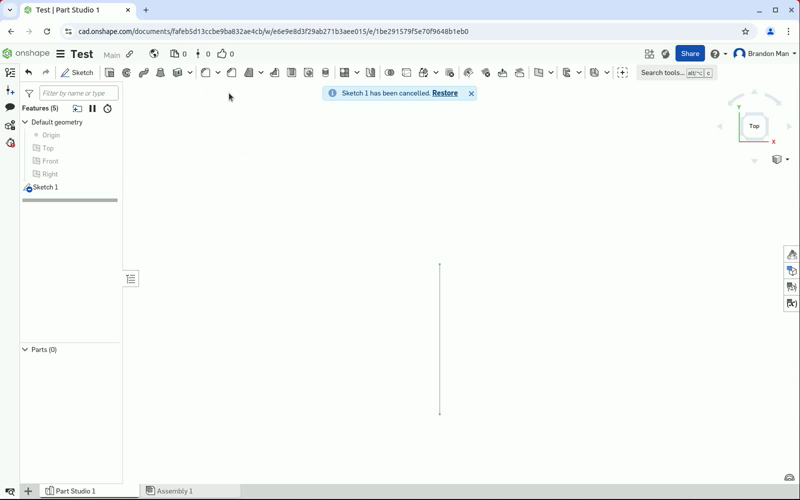
key(shift+s)
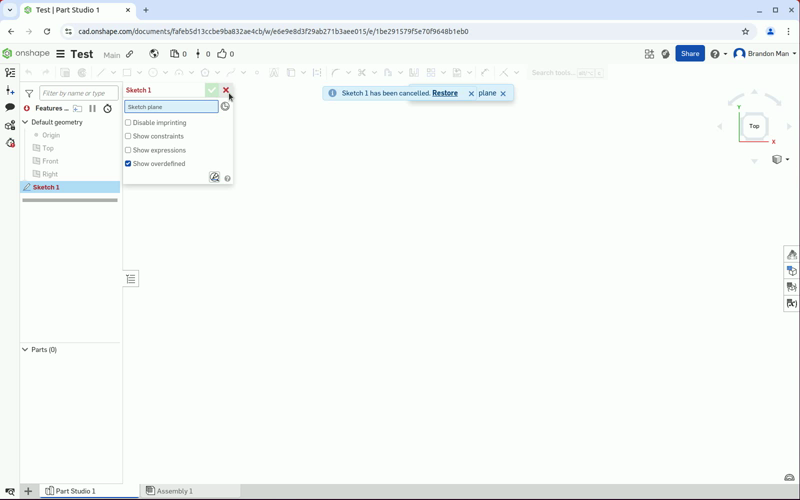
mouse_move(73, 150)
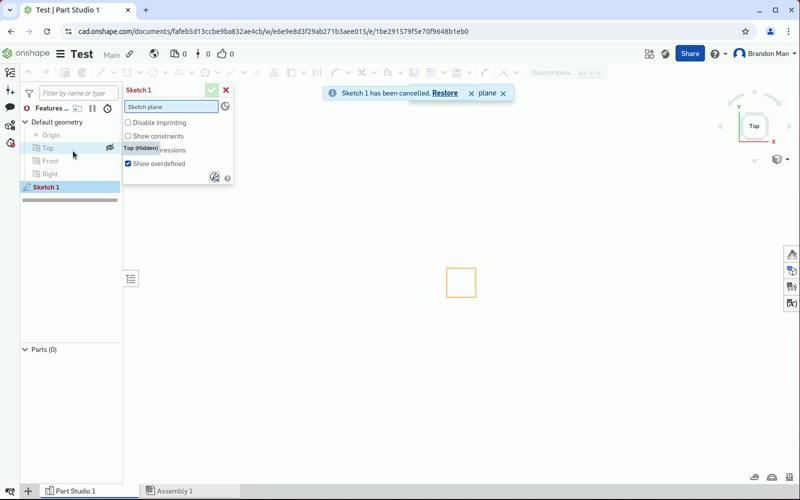
click(73, 150)
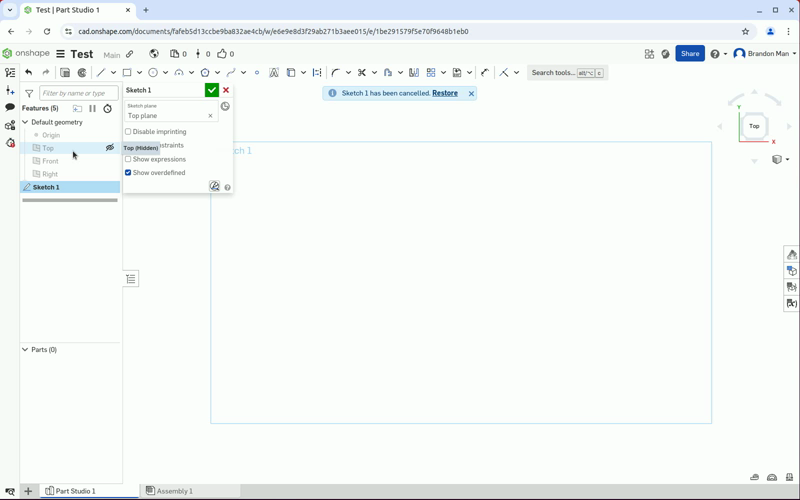
mouse_move(73, 352)
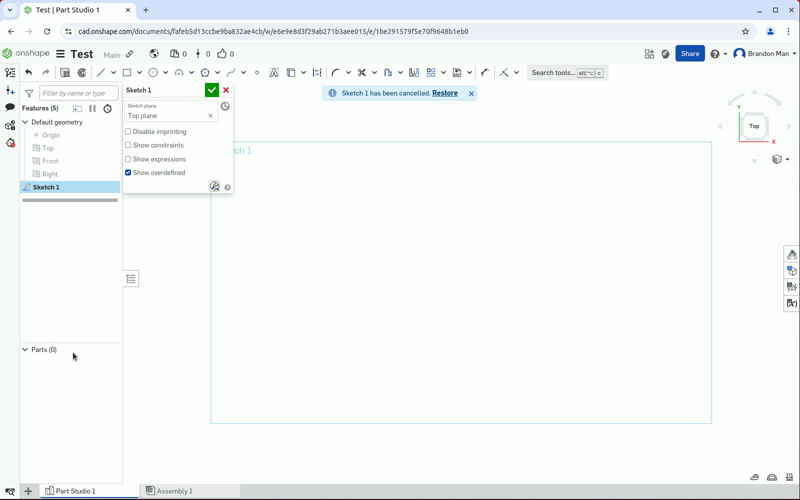
key(y)
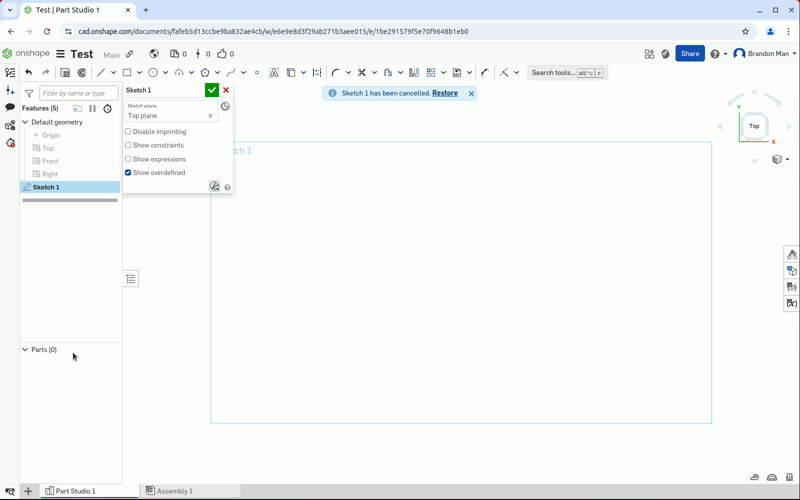
key(l)
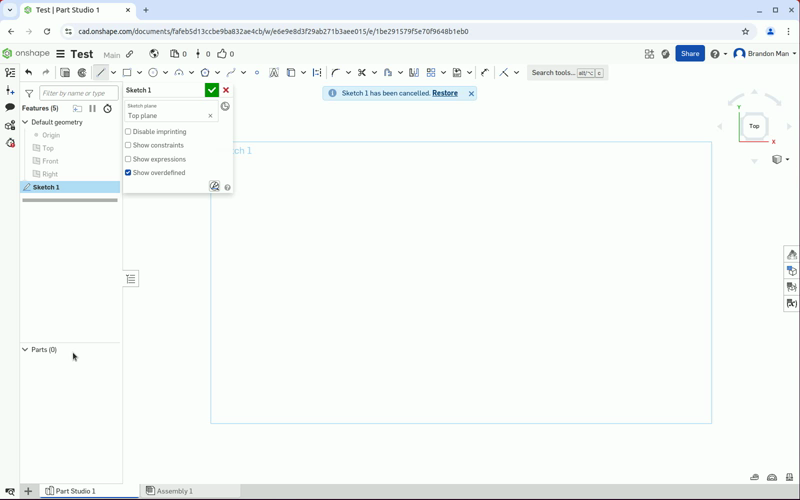
key_down(shift)
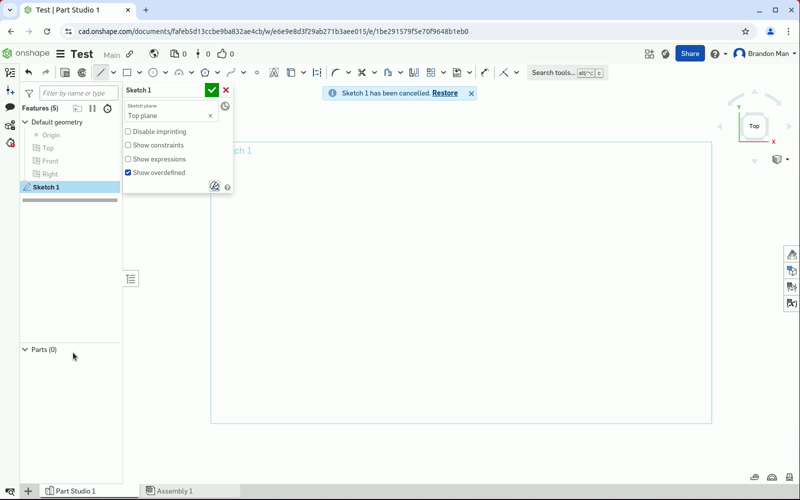
mouse_move(404, 175)
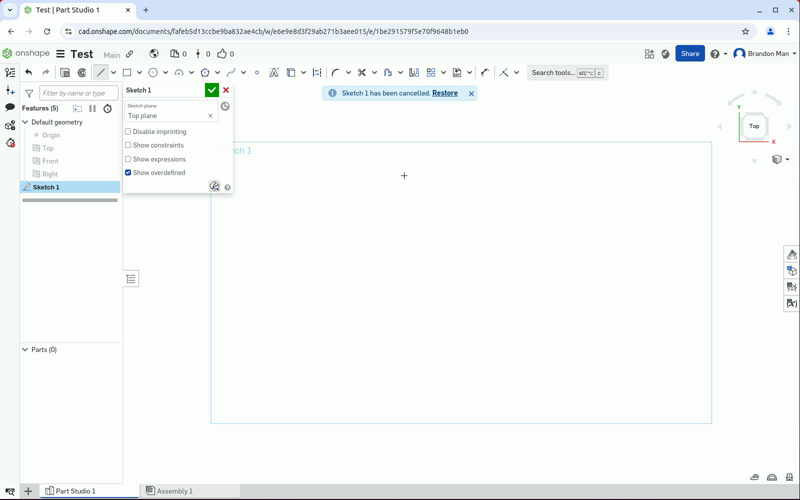
click(404, 175)
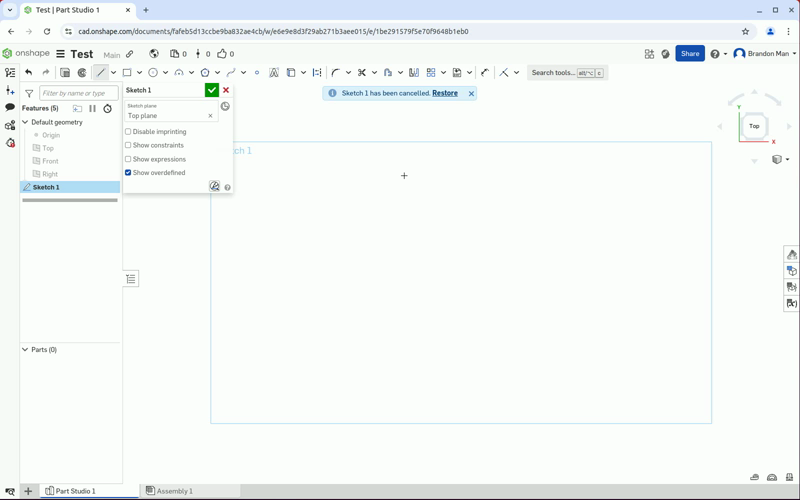
key_up(shift)
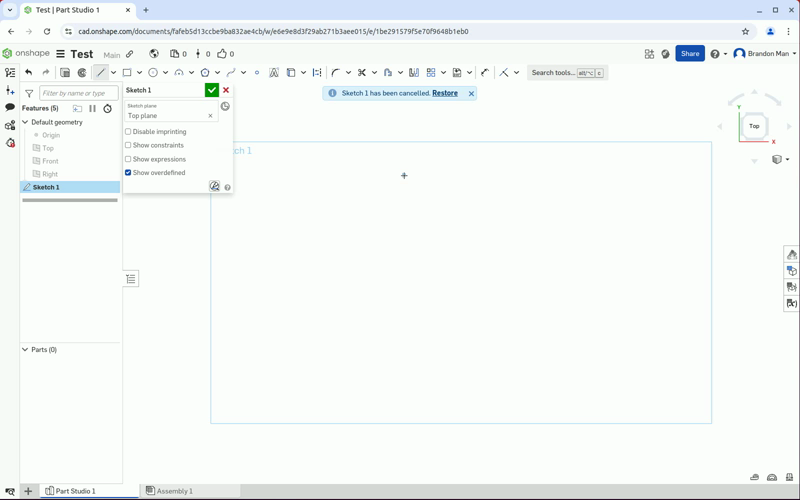
key_down(shift)
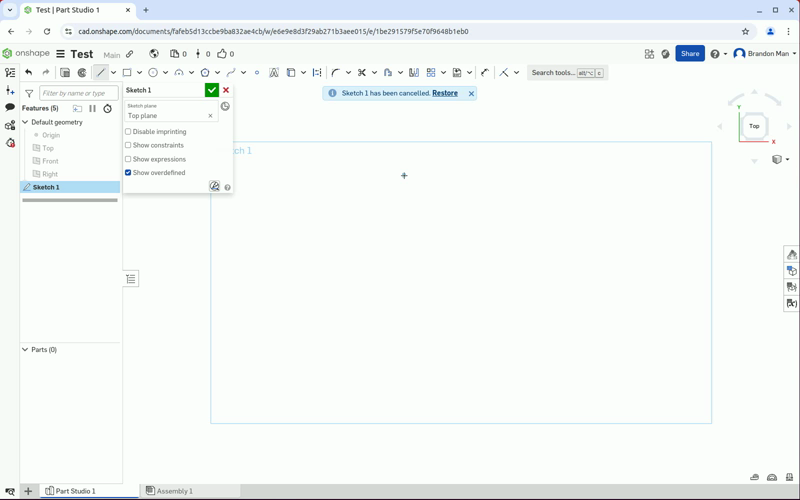
mouse_move(434, 175)
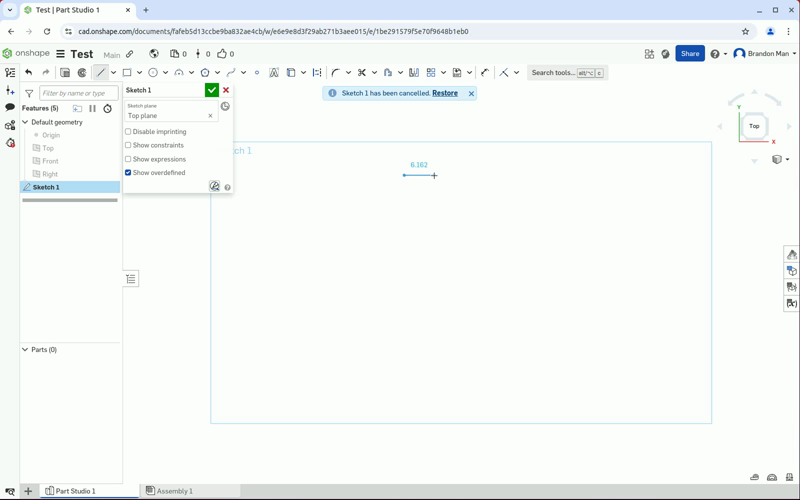
mouse_move(461, 175)
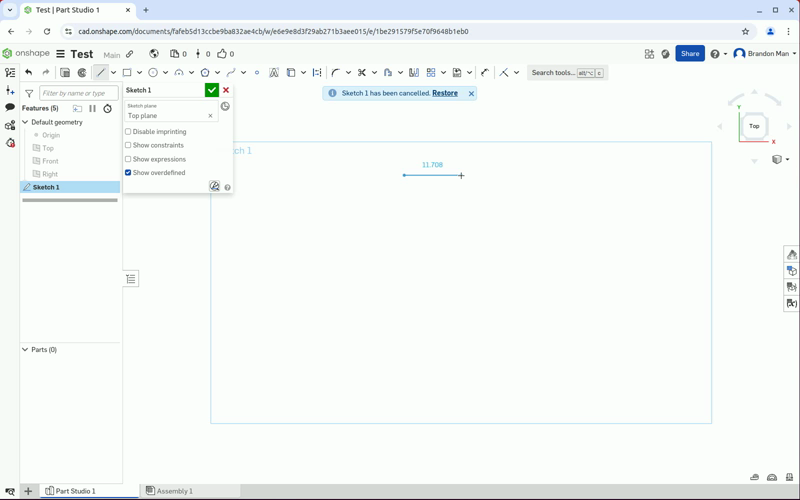
click(461, 175)
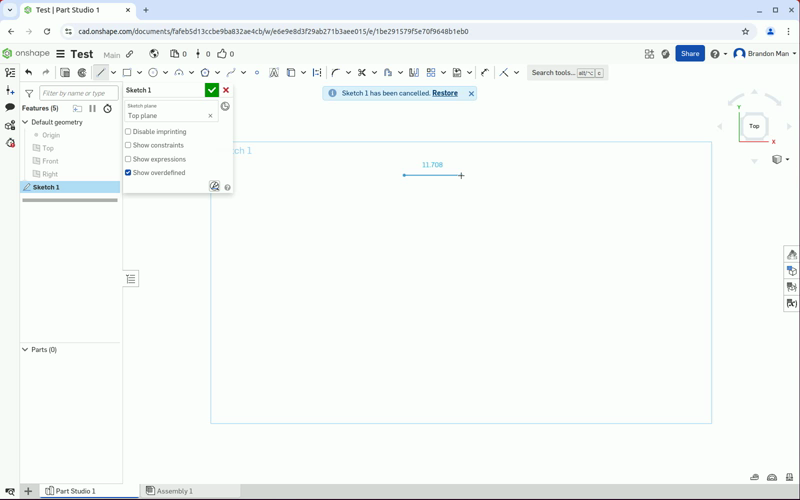
key_up(shift)
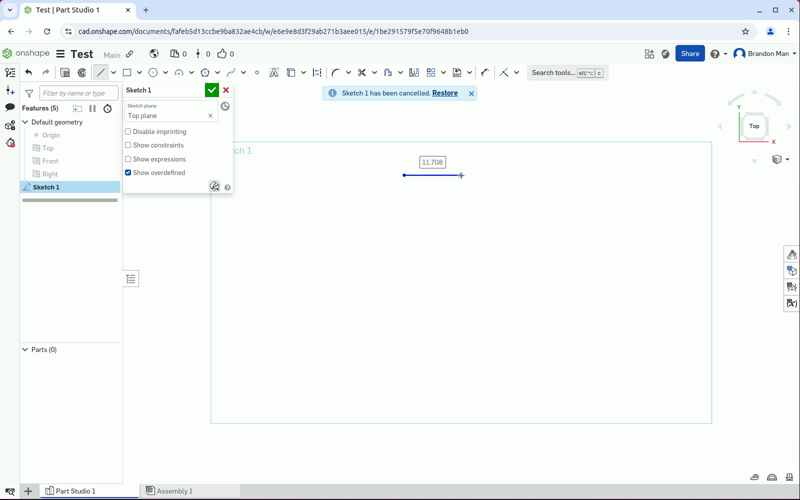
key_down(shift)
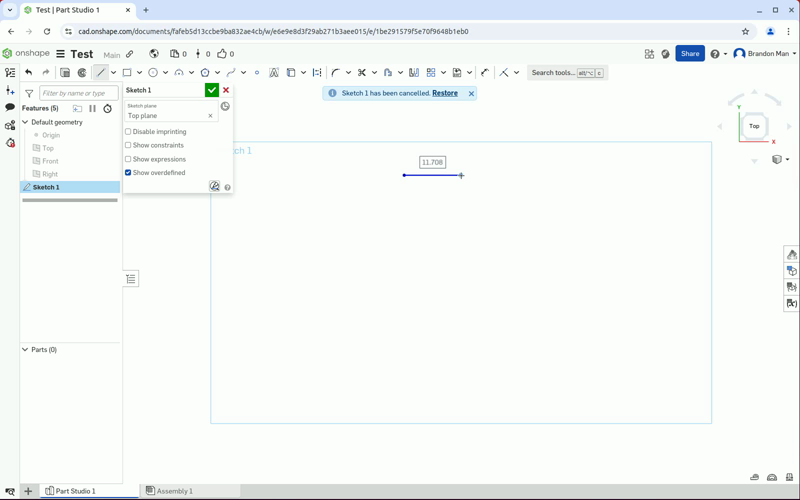
mouse_move(491, 175)
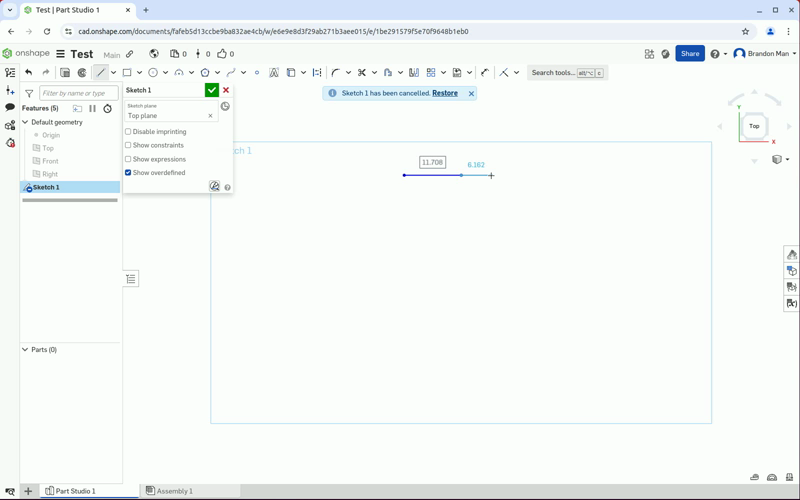
mouse_move(461, 170)
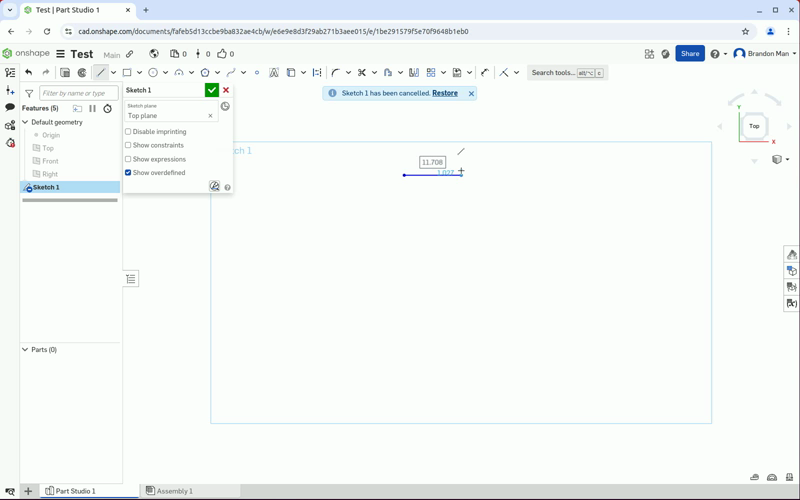
scroll(6)
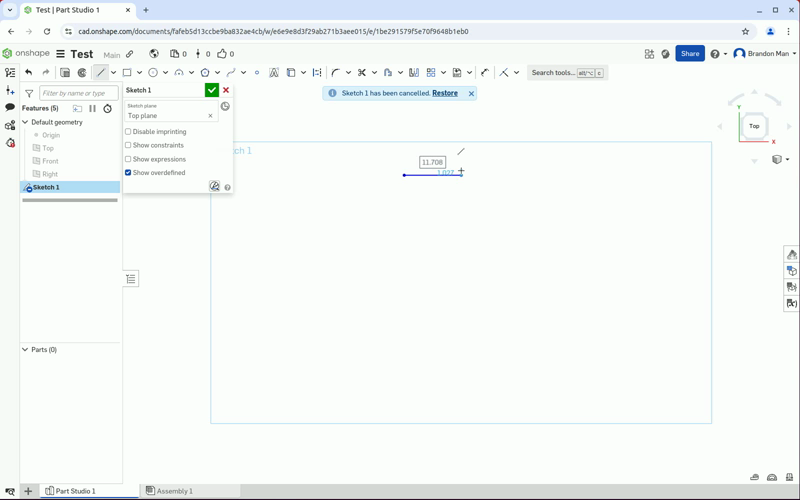
scroll(6)
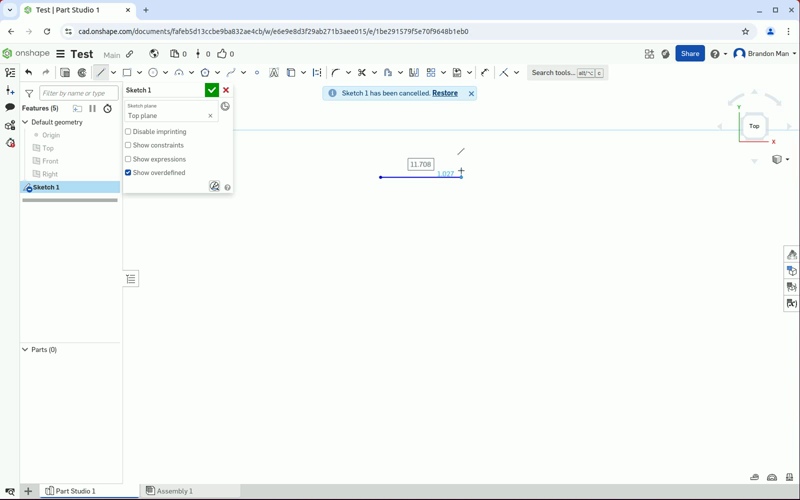
scroll(6)
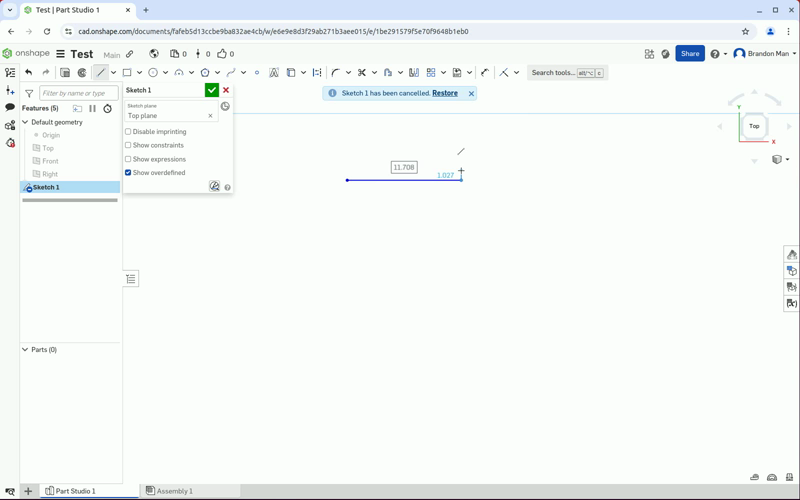
scroll(6)
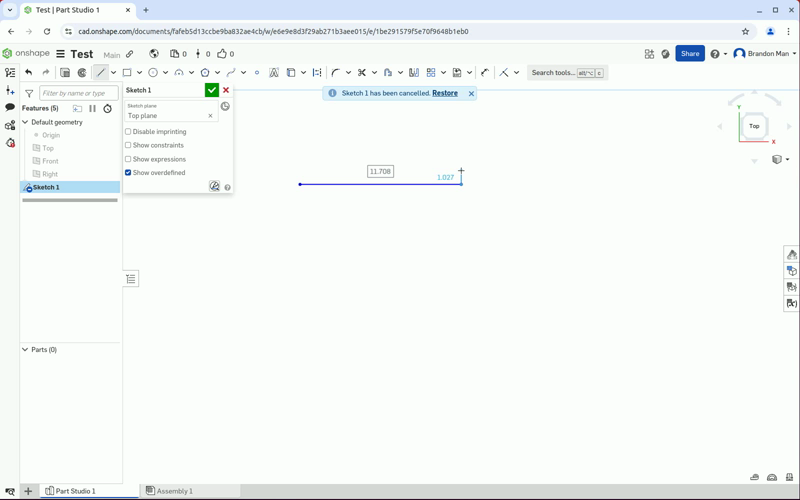
scroll(6)
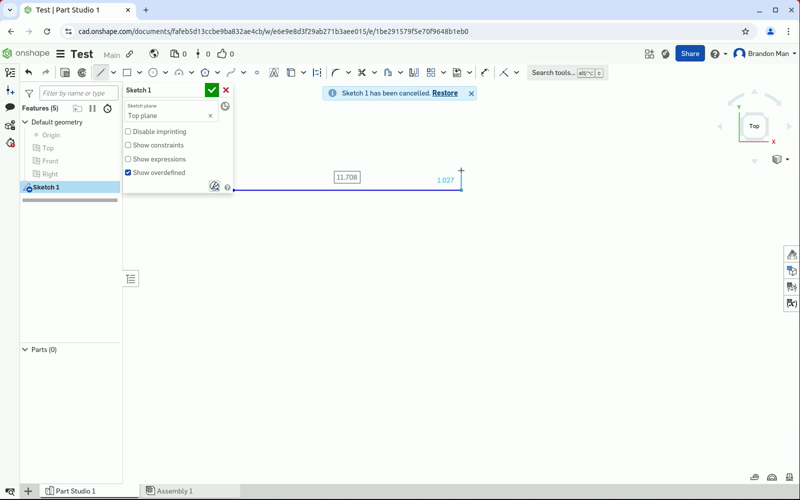
scroll(6)
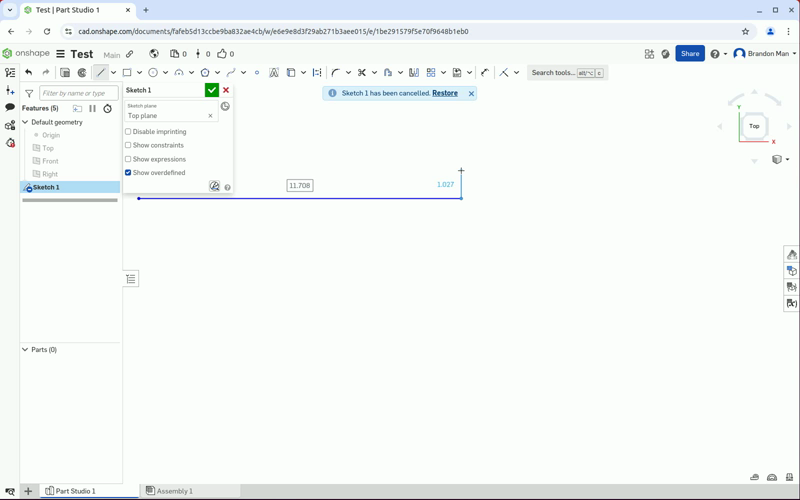
scroll(6)
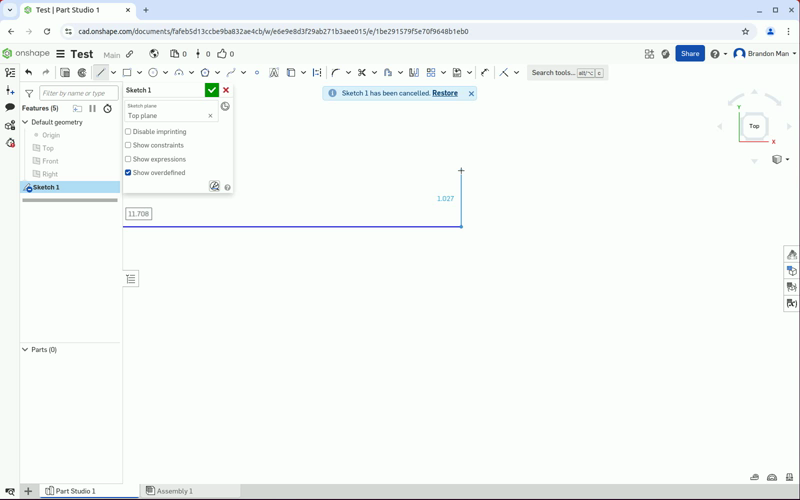
click(461, 170)
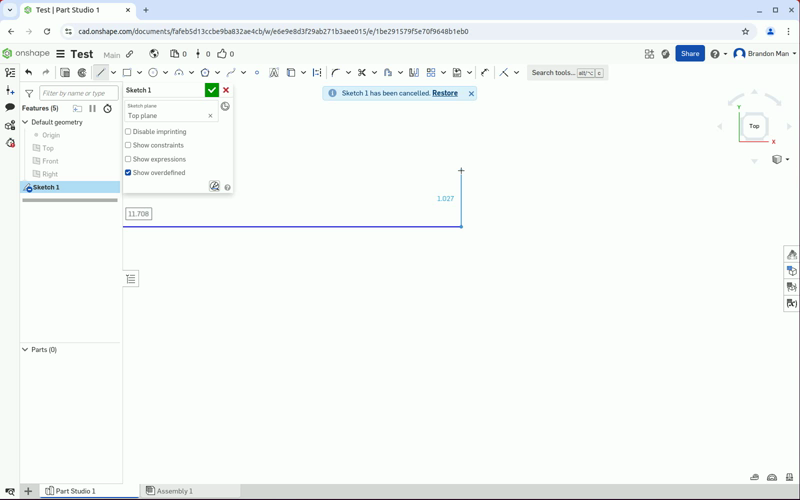
scroll(-6)
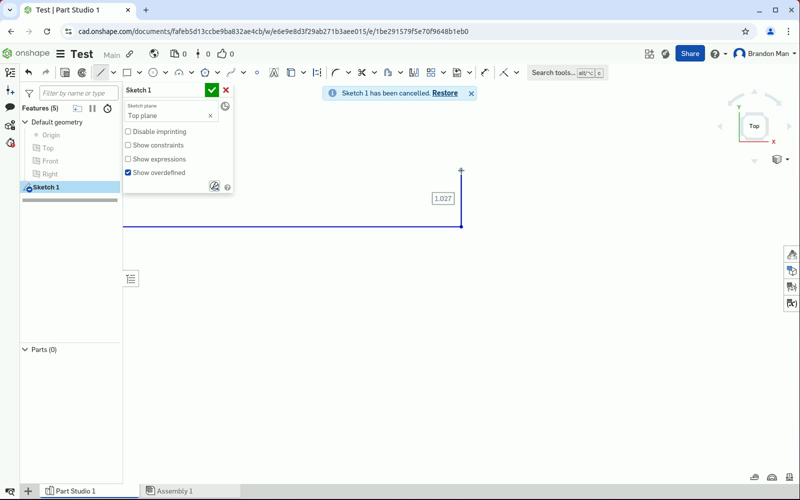
scroll(-6)
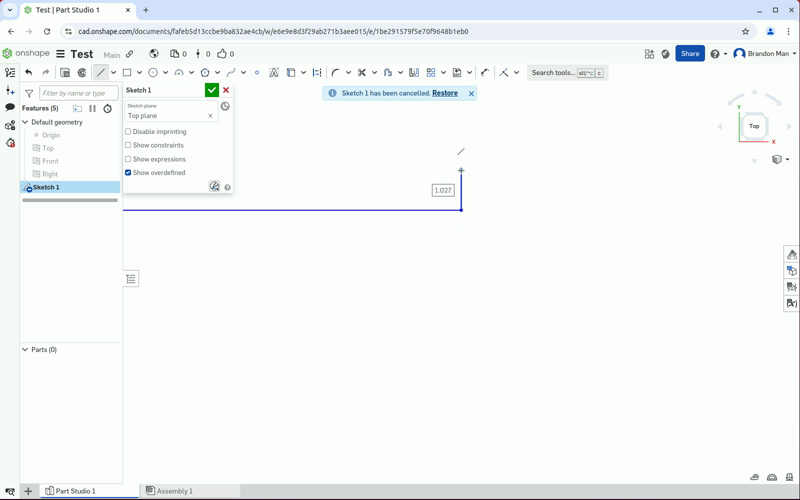
scroll(-6)
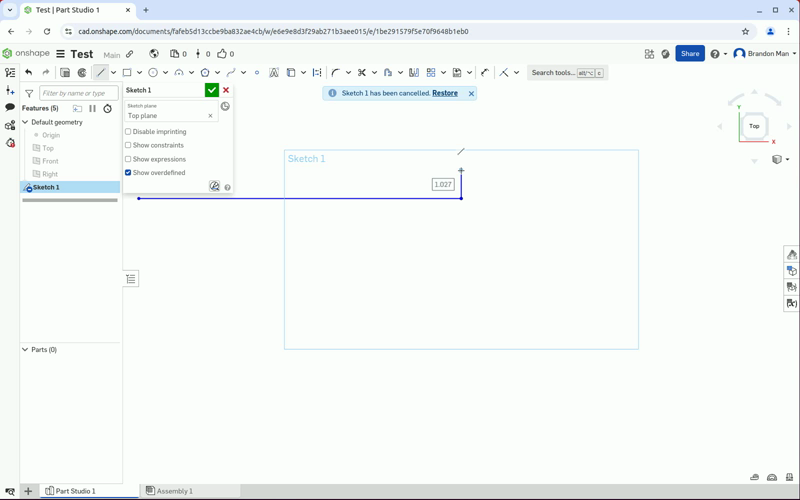
scroll(-6)
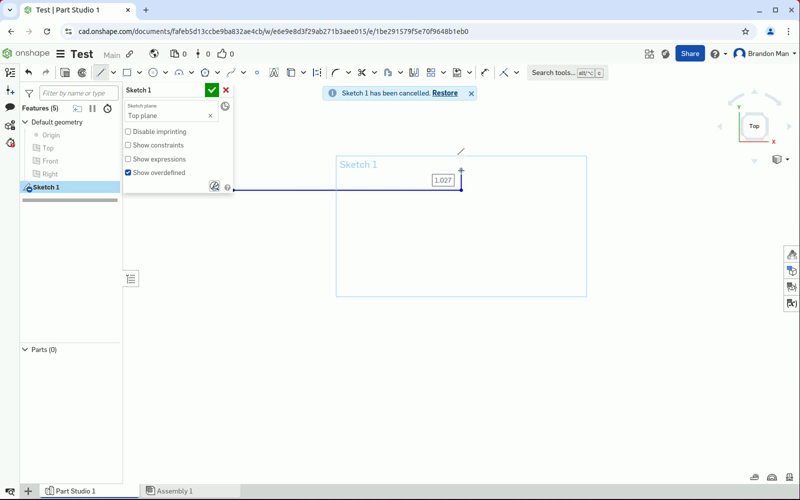
scroll(-6)
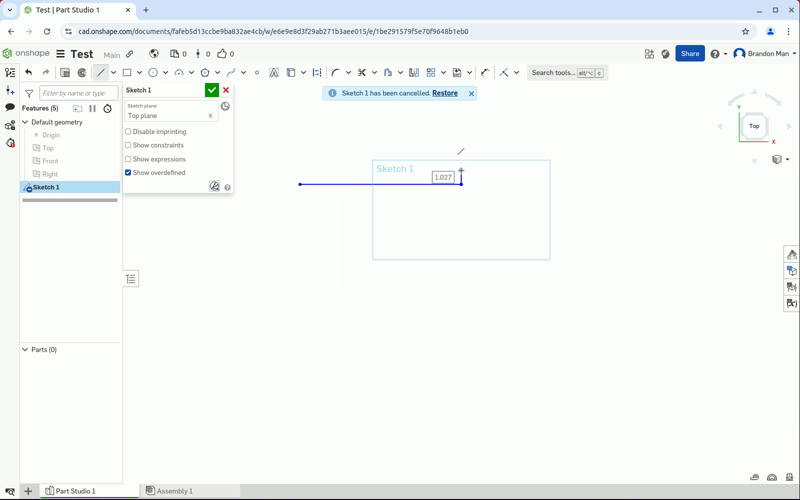
scroll(-6)
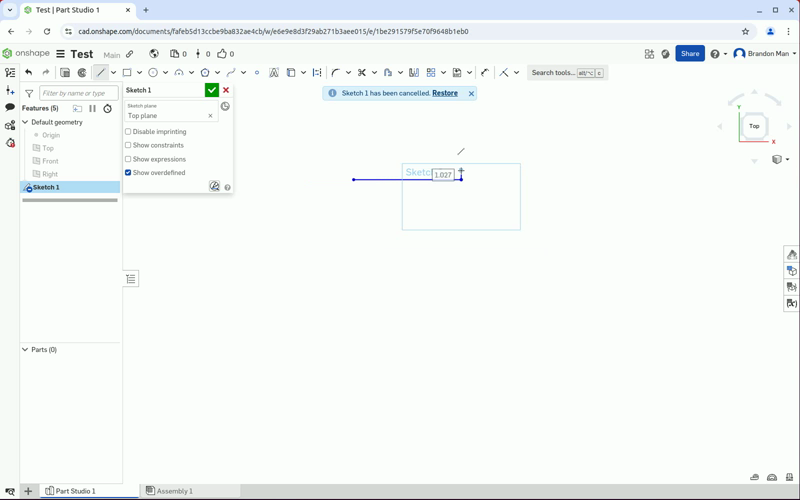
scroll(-6)
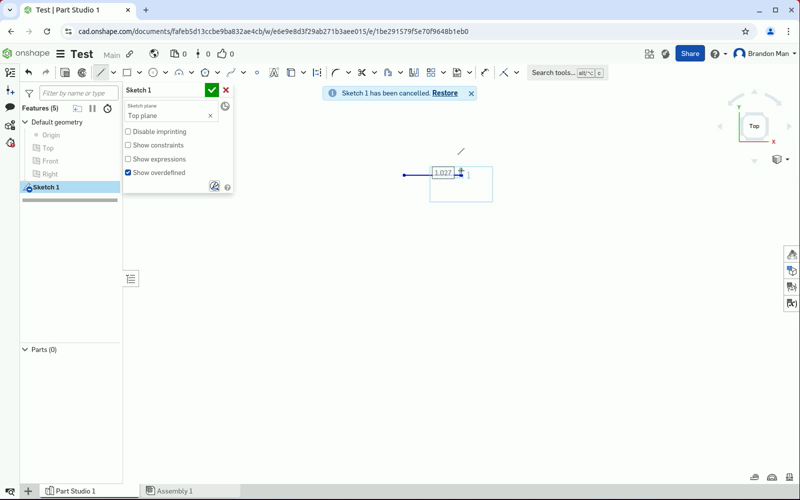
key_up(shift)
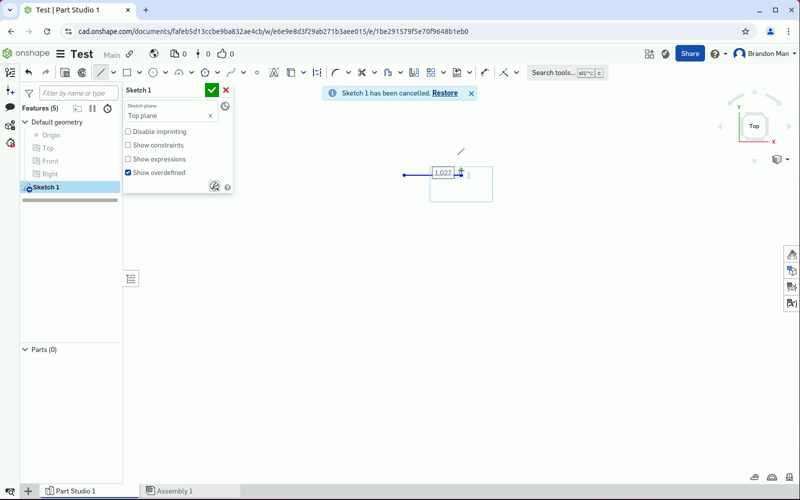
key_down(shift)
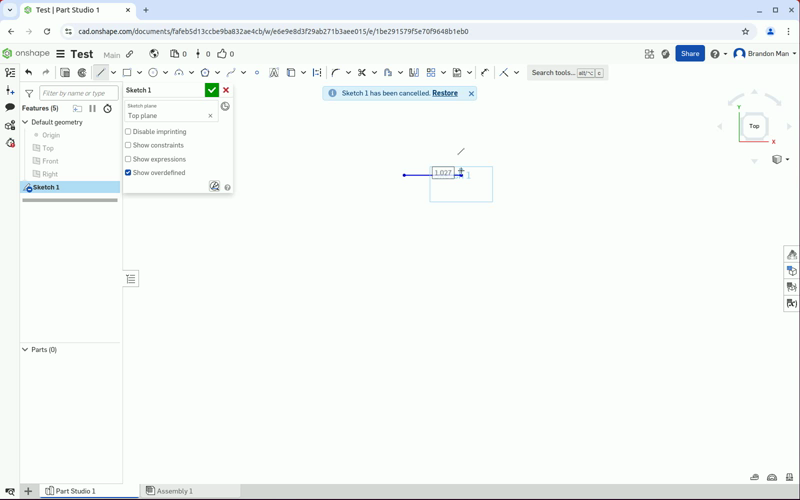
mouse_move(491, 170)
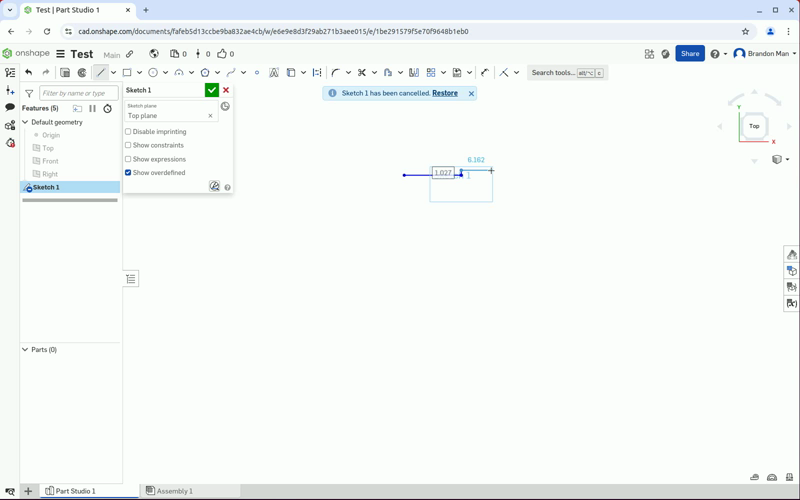
mouse_move(404, 170)
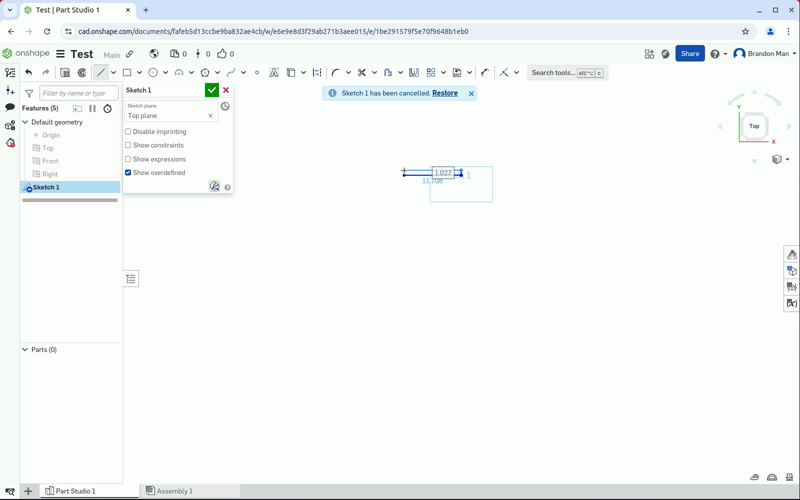
click(404, 170)
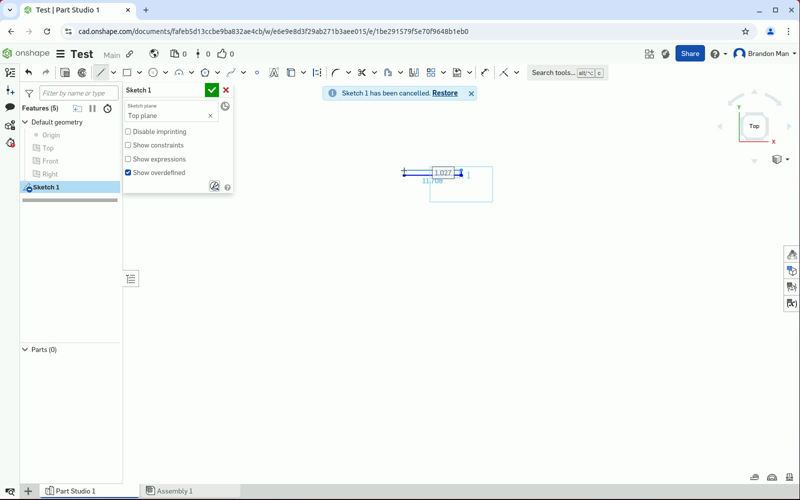
key_up(shift)
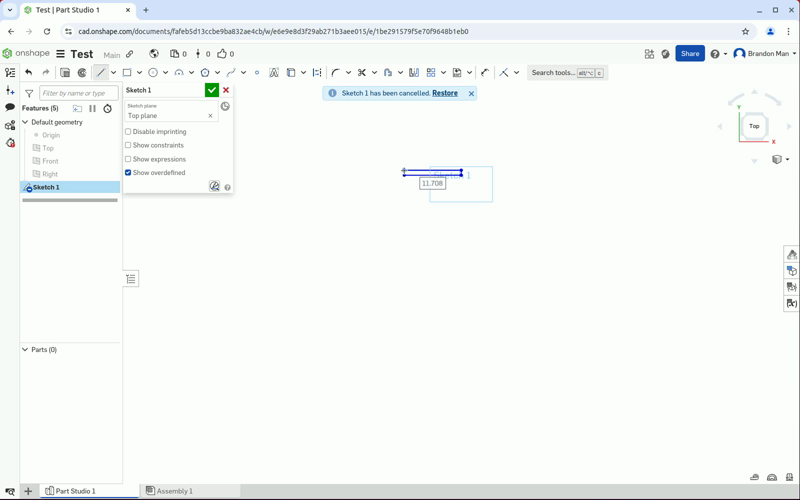
mouse_move(434, 170)
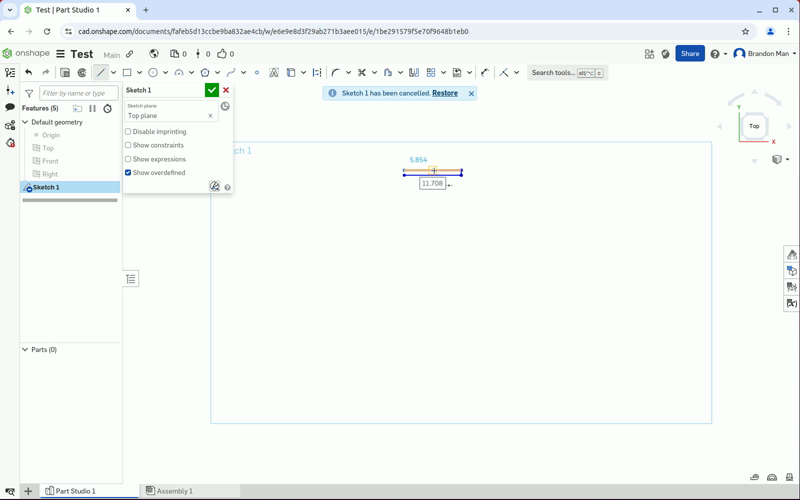
key_down(shift)
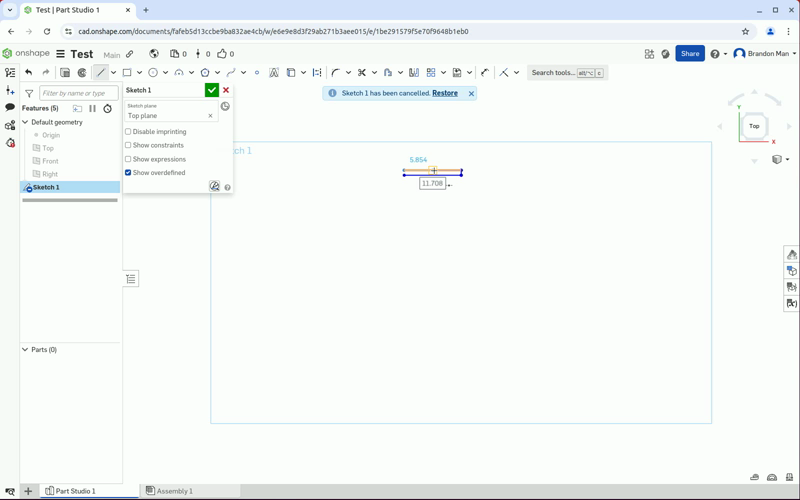
mouse_move(404, 175)
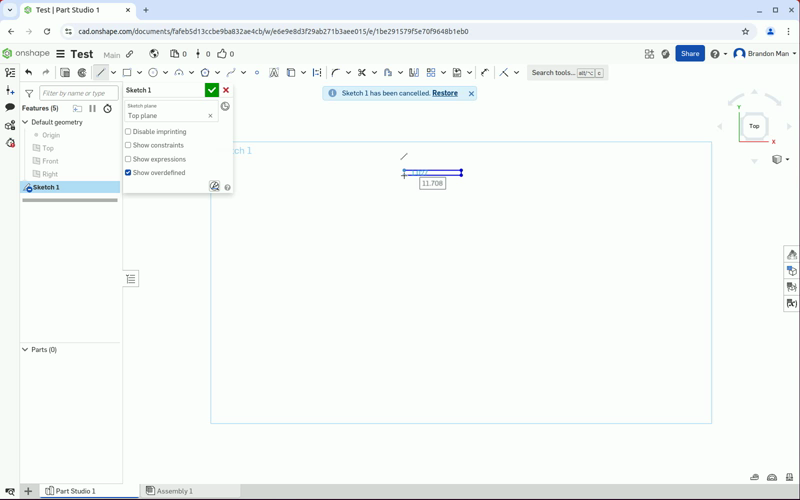
scroll(6)
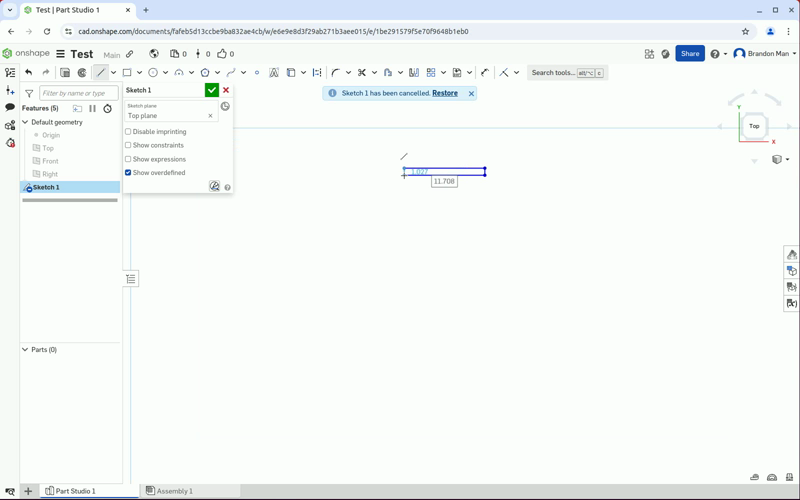
scroll(6)
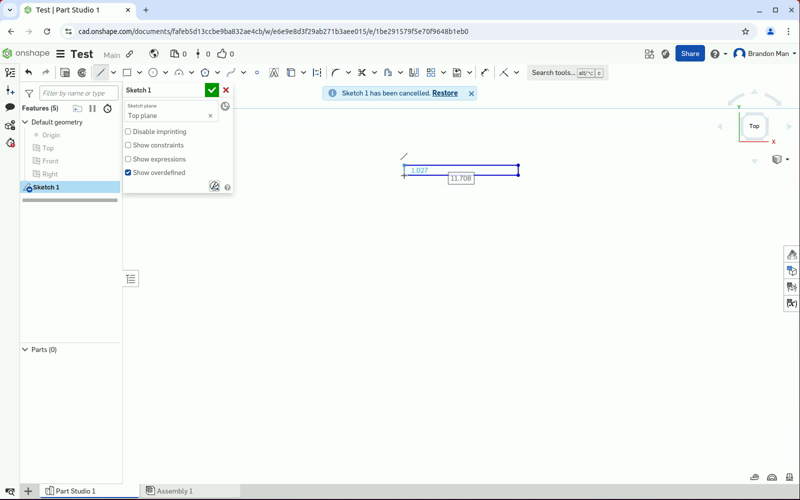
scroll(6)
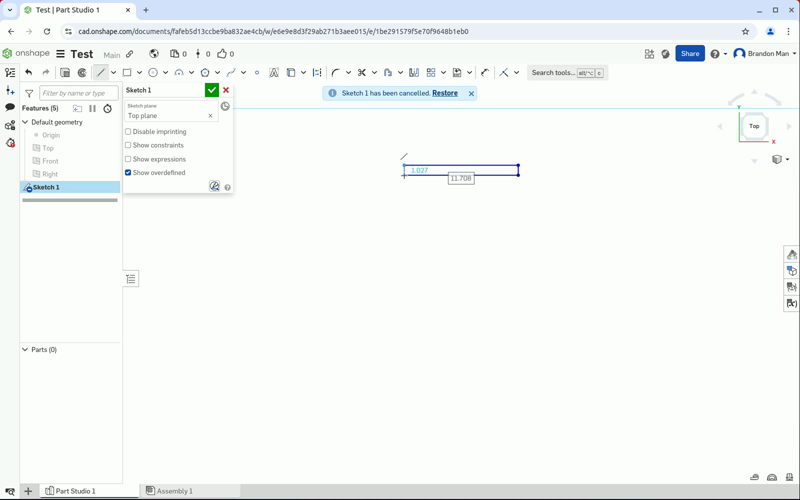
scroll(6)
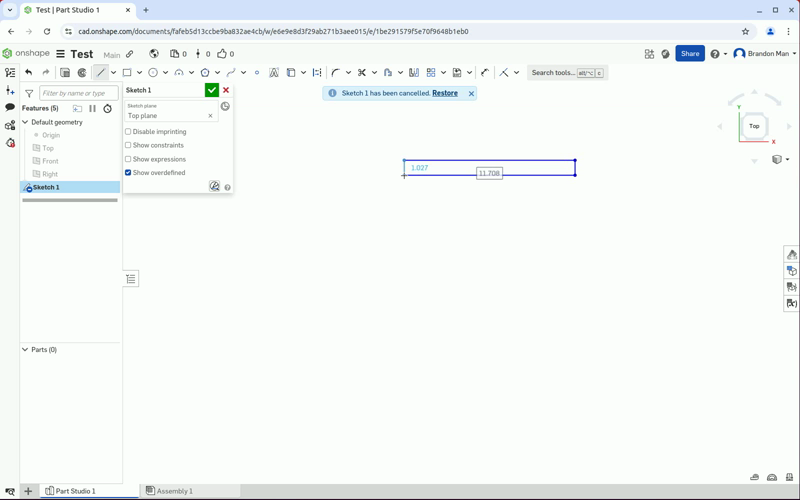
scroll(6)
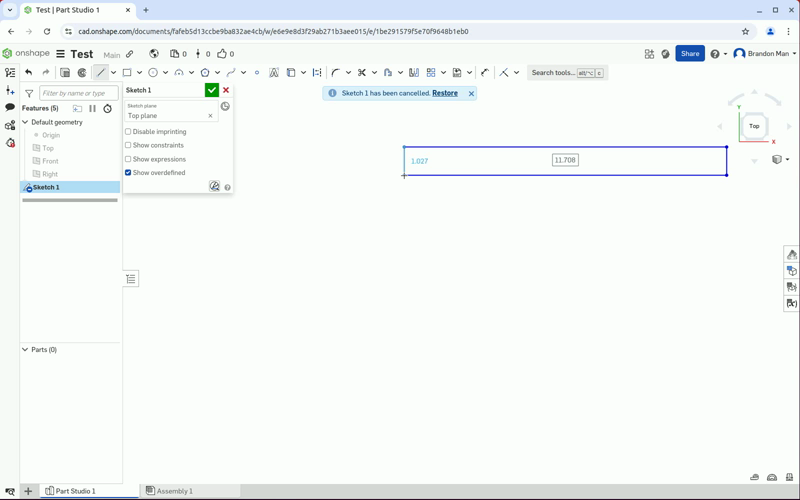
scroll(6)
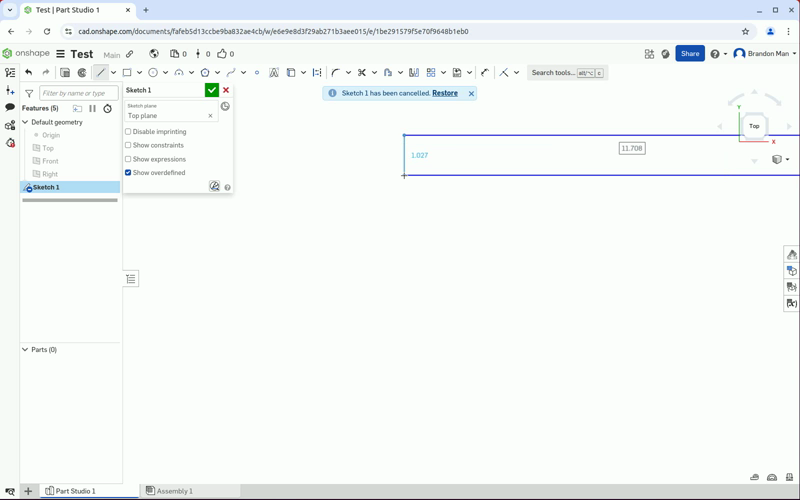
scroll(6)
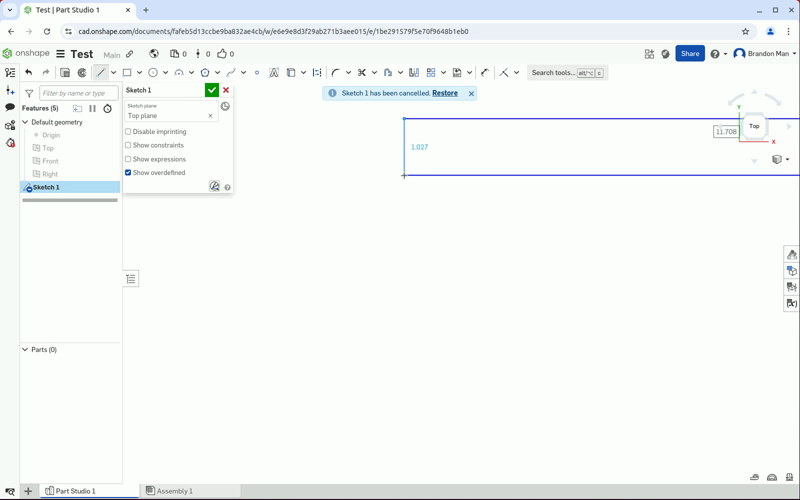
key_up(shift)
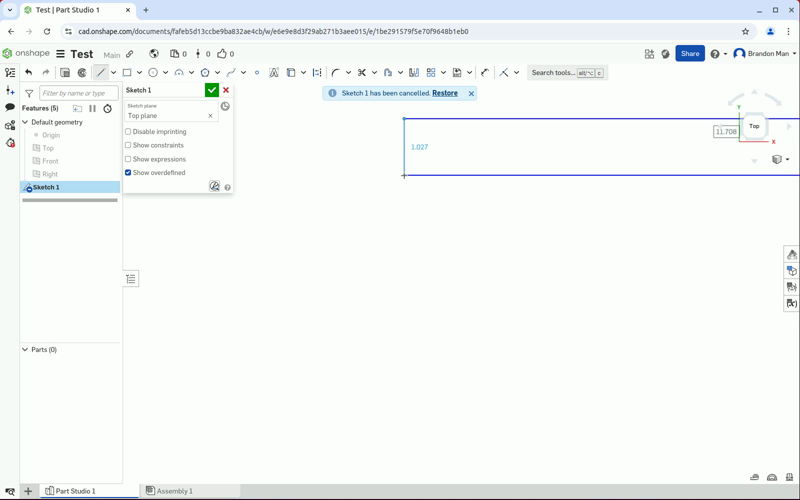
click(404, 175)
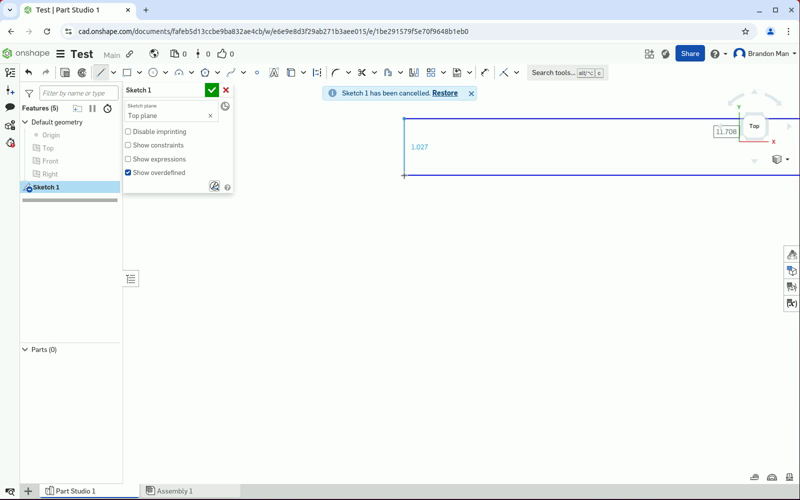
scroll(-6)
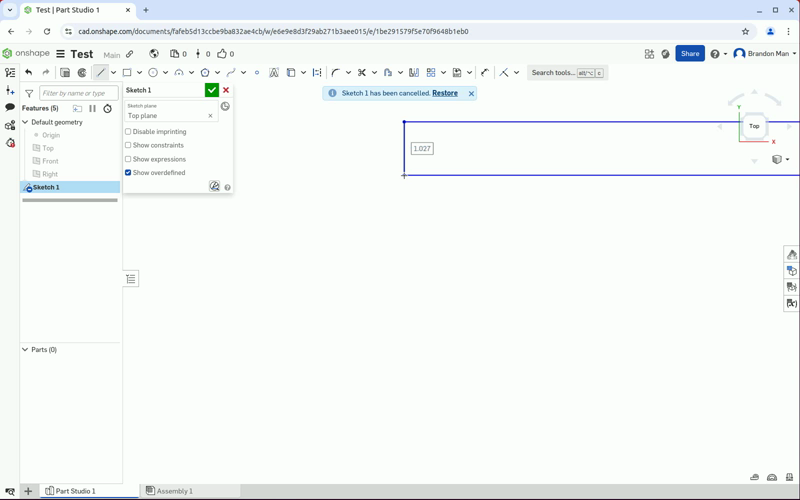
scroll(-6)
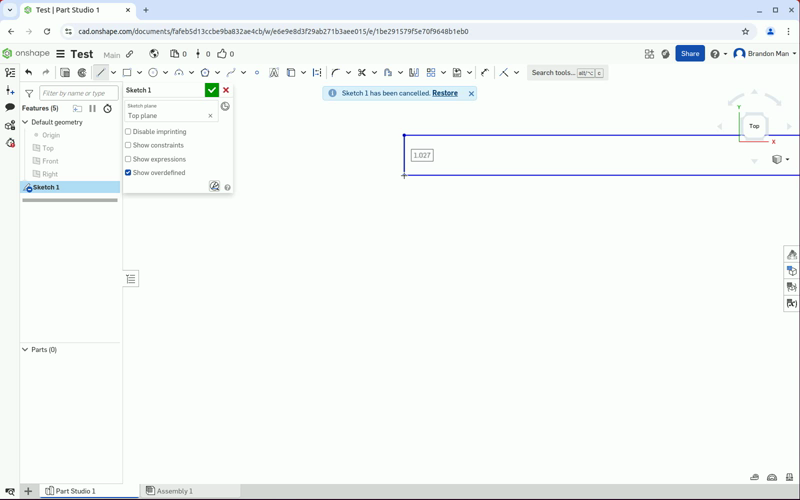
scroll(-6)
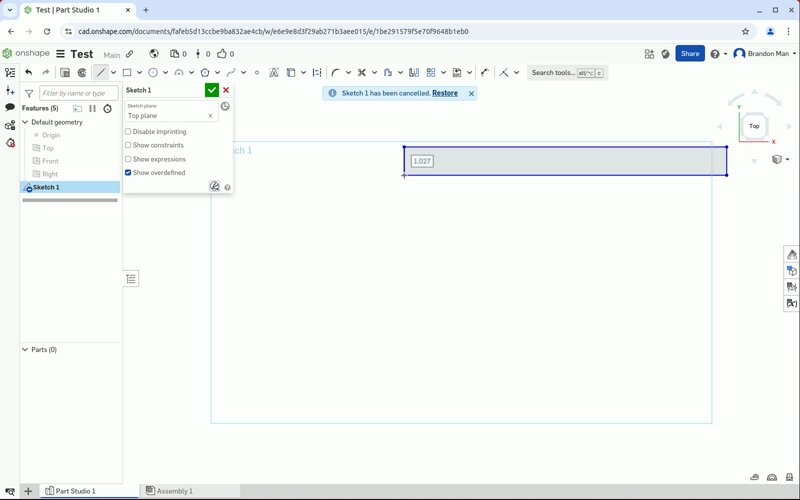
scroll(-6)
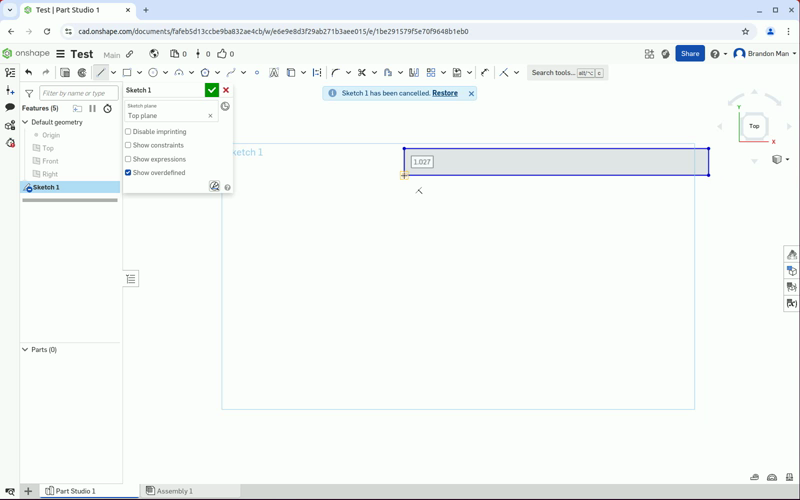
scroll(-6)
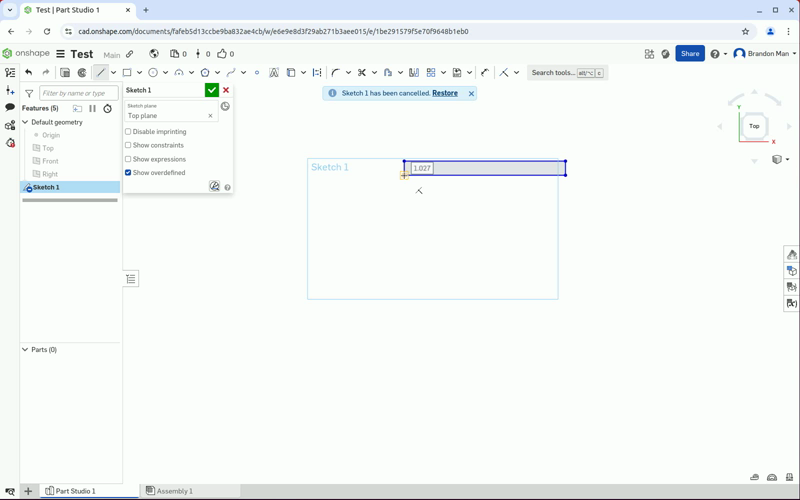
scroll(-6)
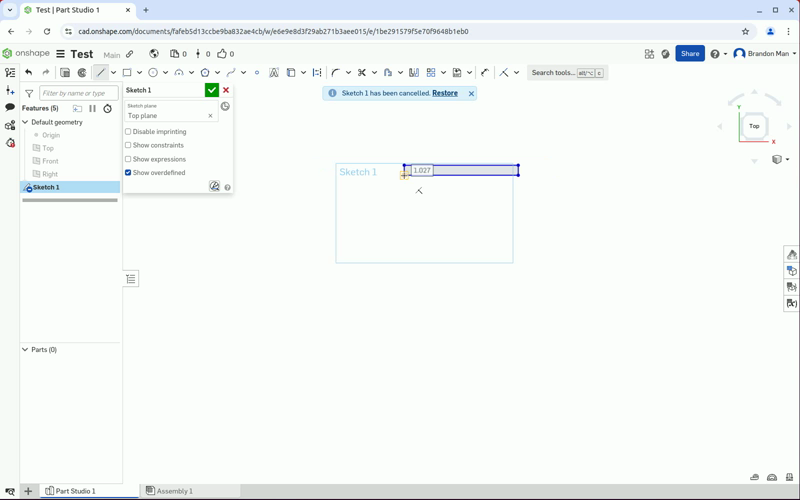
scroll(-6)
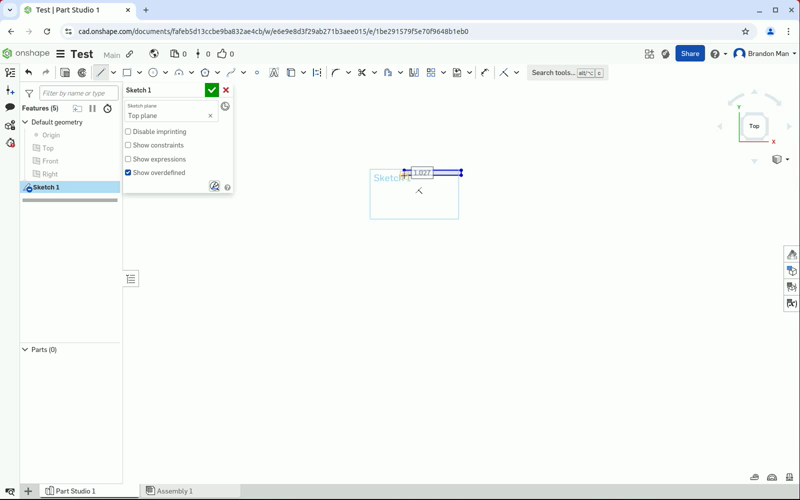
key(esc)
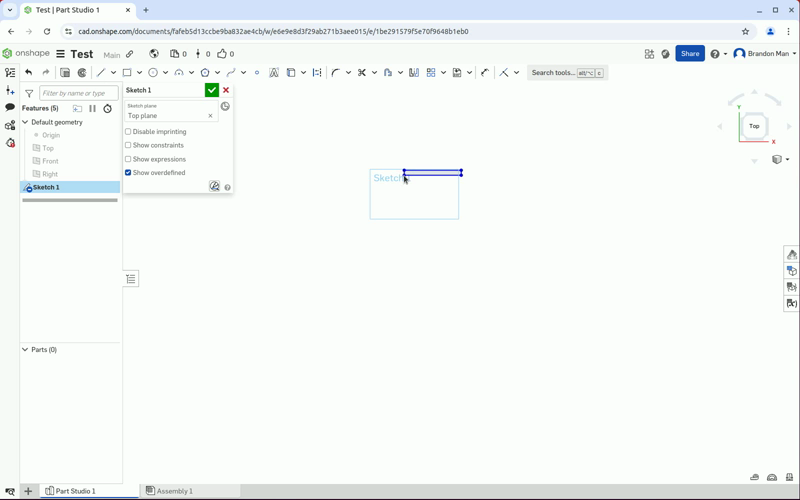
mouse_move(458, 172)
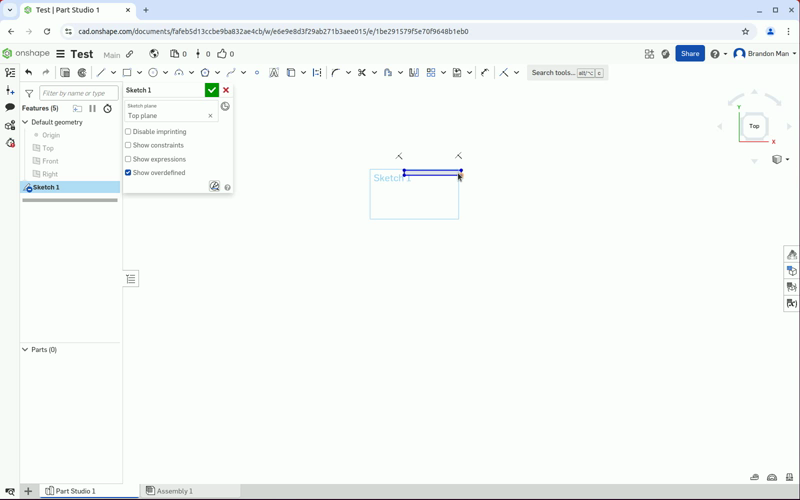
scroll(6)
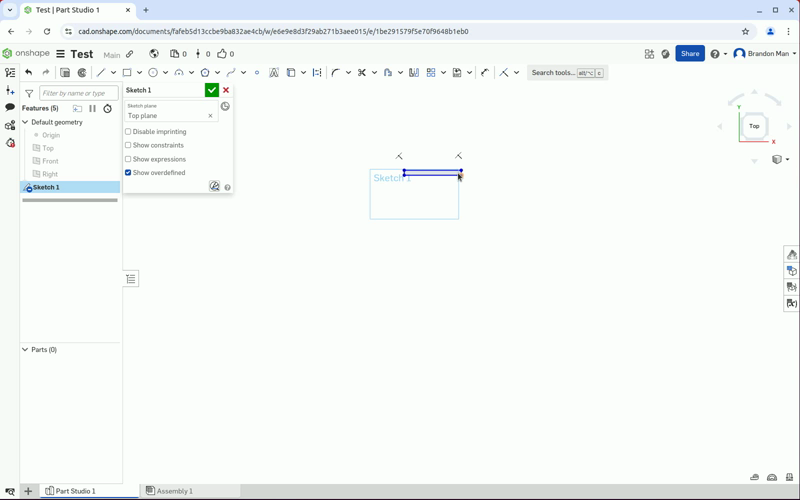
scroll(6)
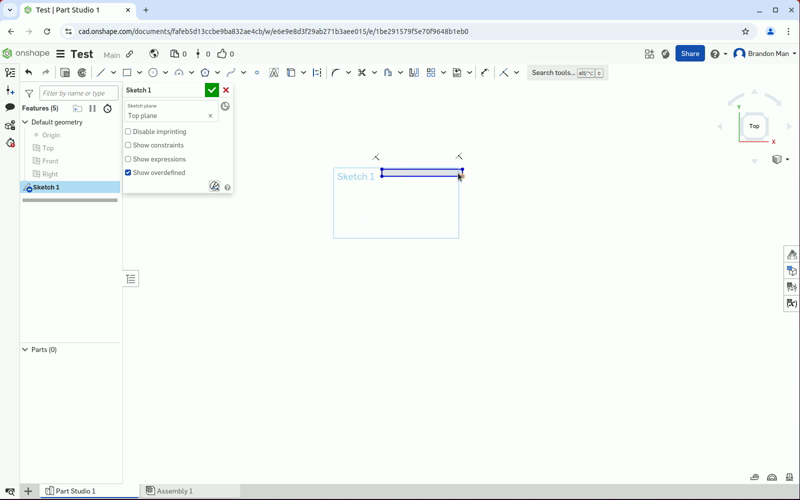
scroll(6)
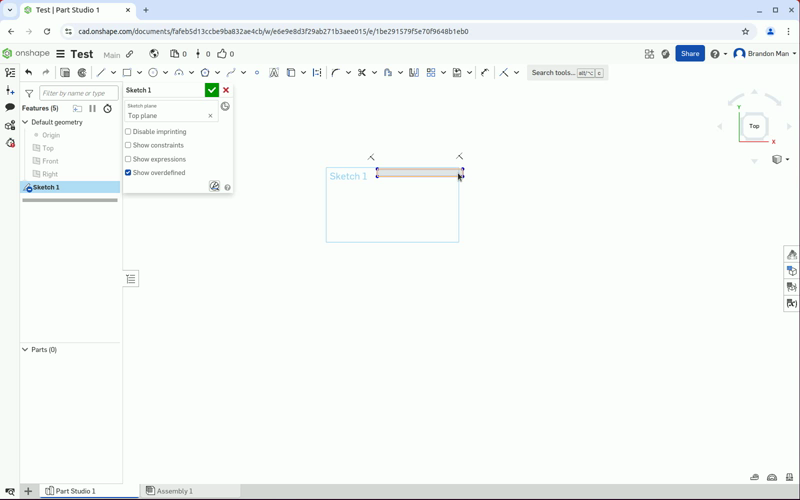
scroll(6)
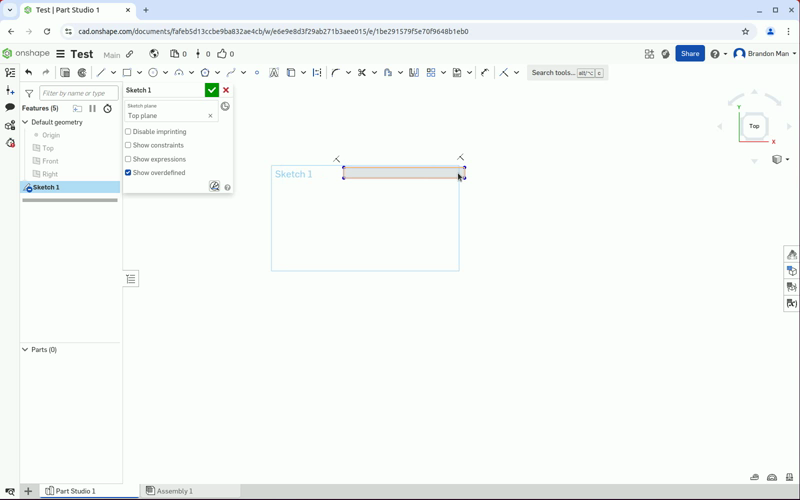
scroll(6)
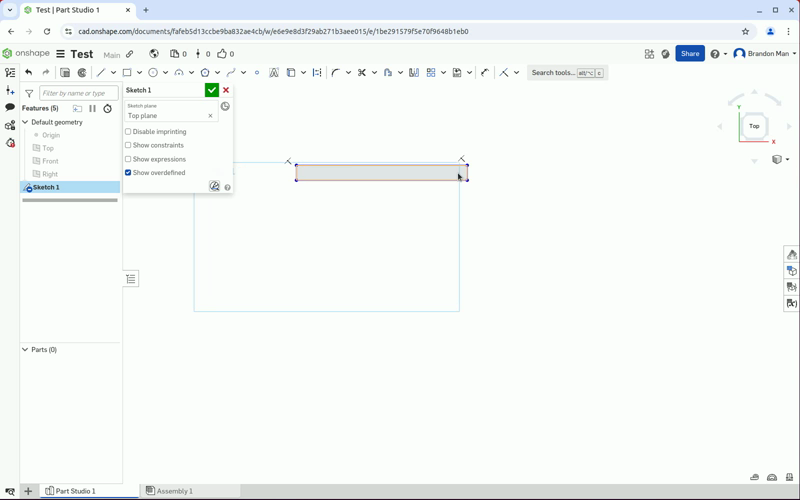
scroll(6)
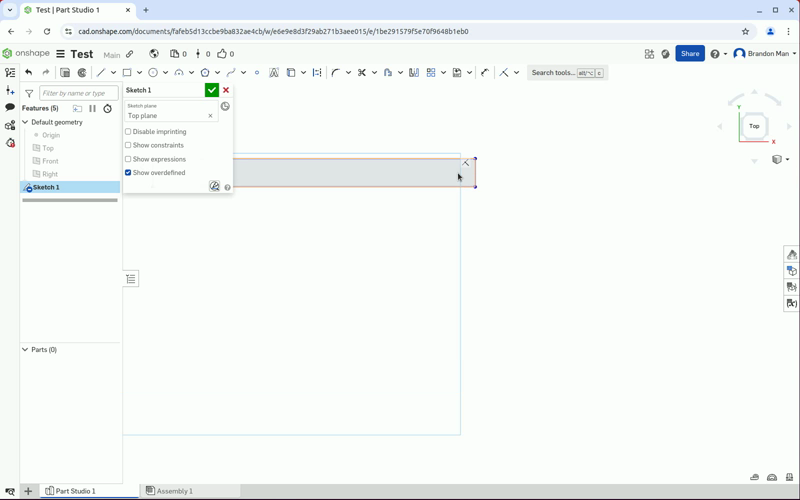
scroll(6)
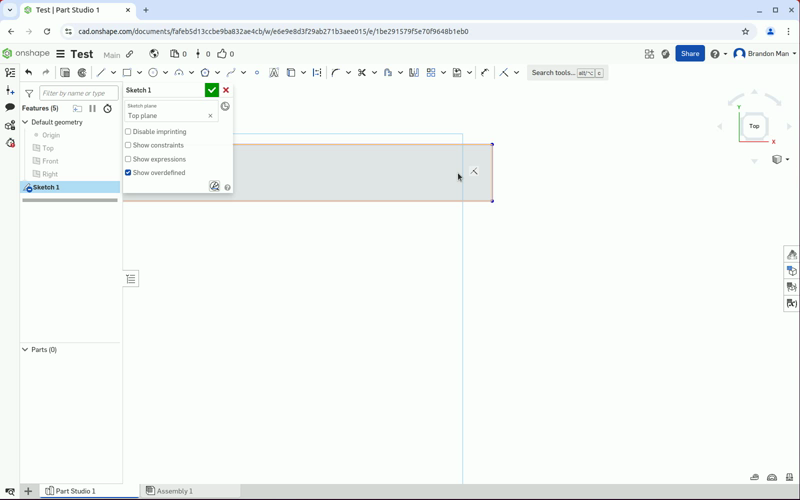
click(458, 172)
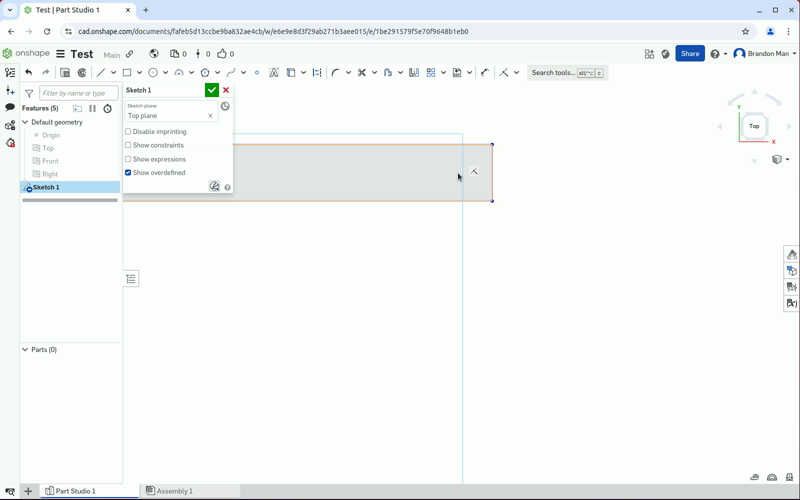
scroll(-6)
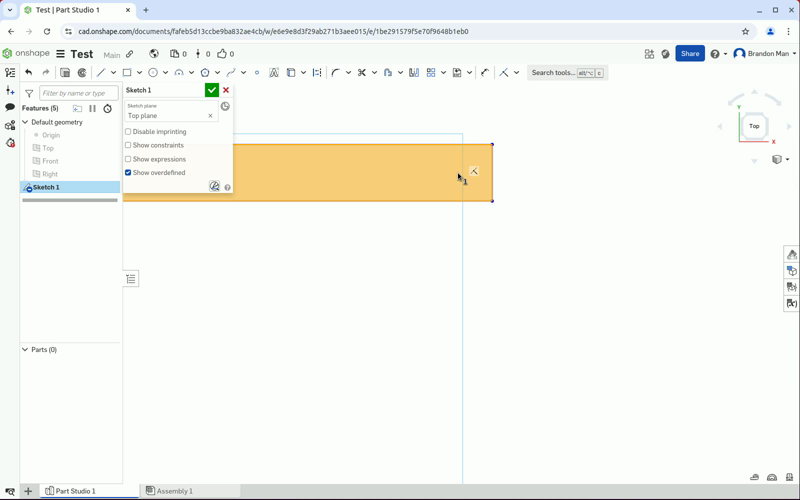
scroll(-6)
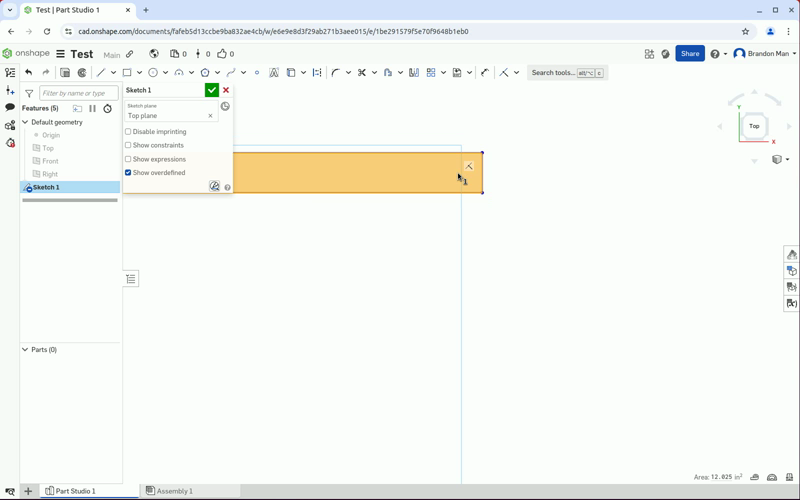
scroll(-6)
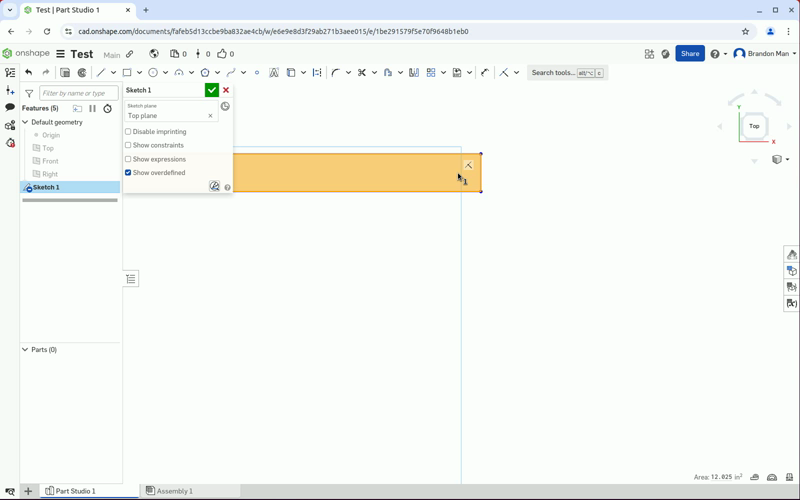
scroll(-6)
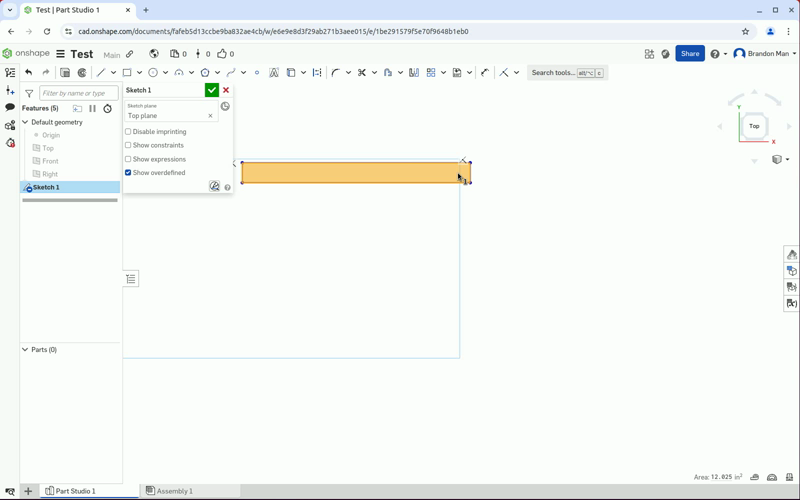
scroll(-6)
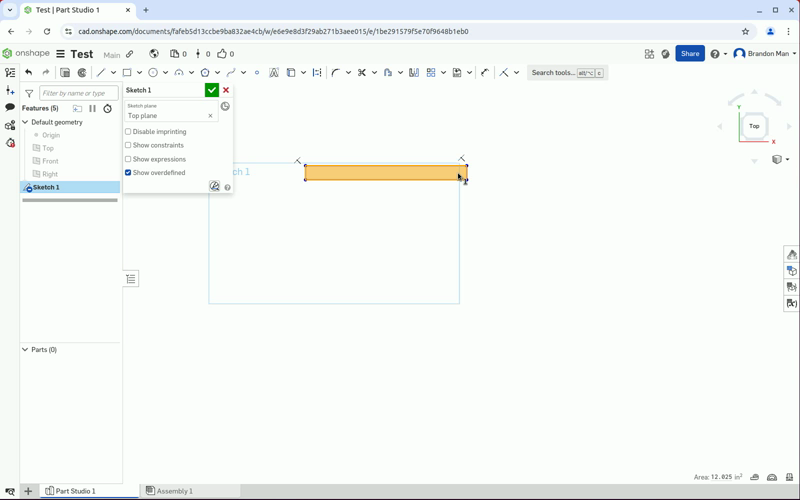
scroll(-6)
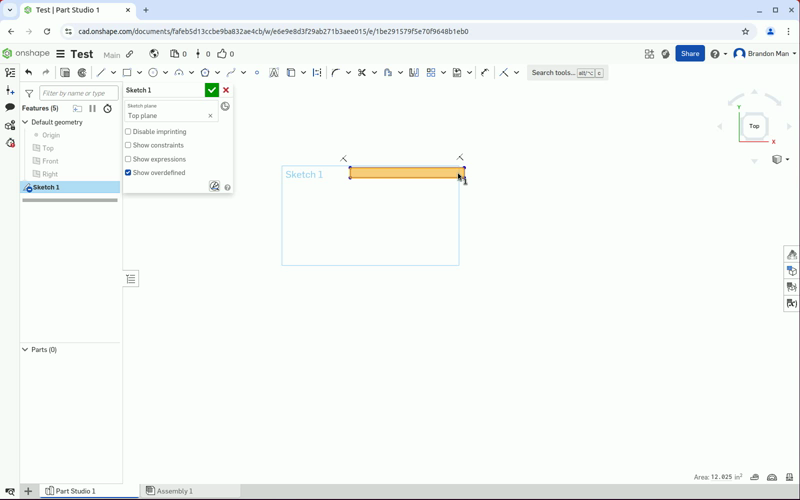
scroll(-6)
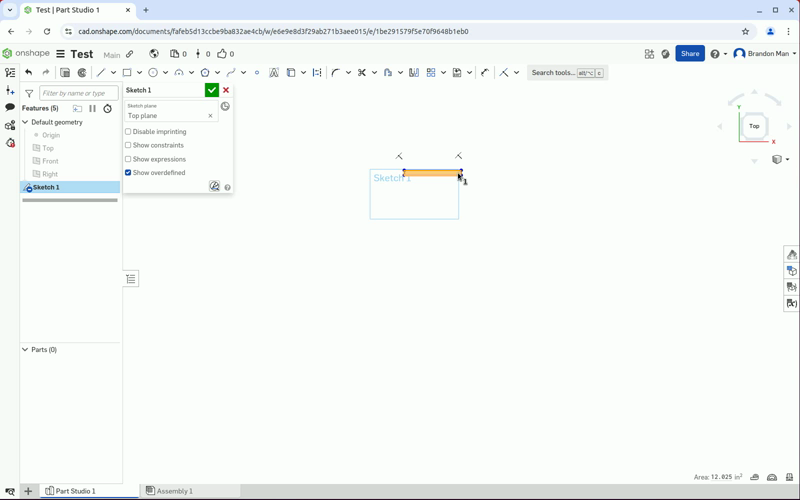
mouse_move(73, 352)
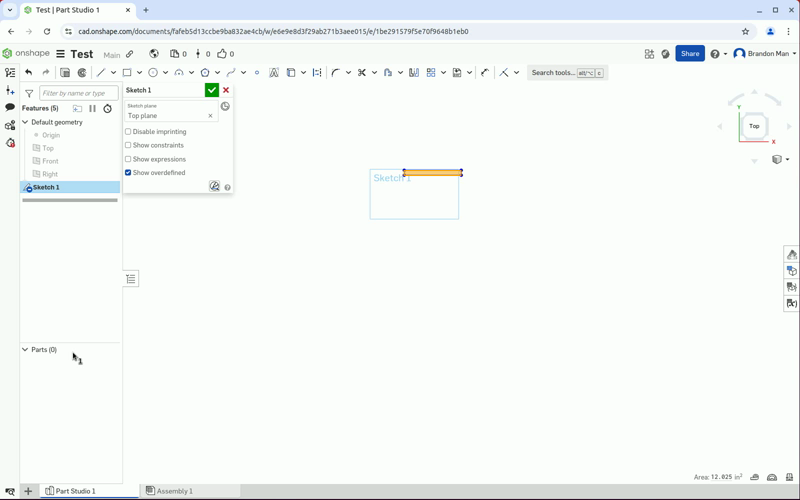
key(shift+y)
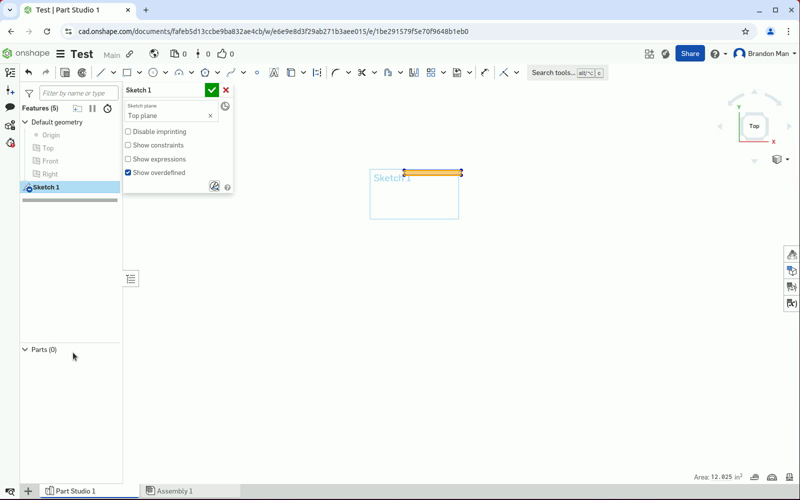
key(shift+e)
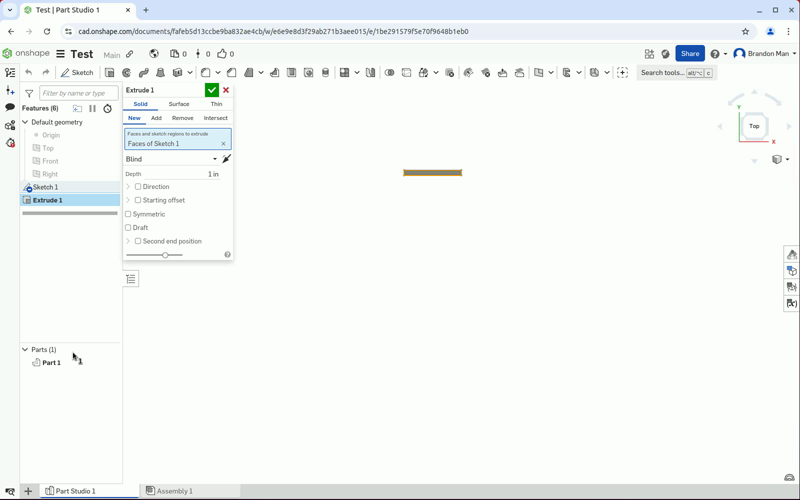
mouse_move(143, 106)
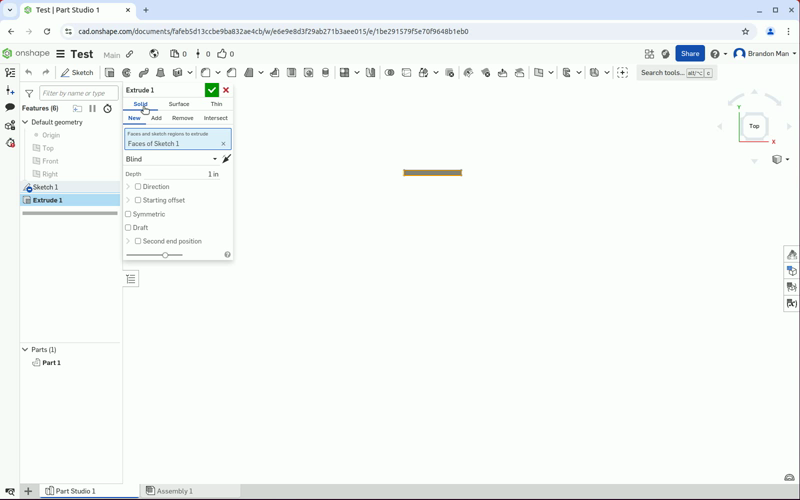
click(143, 106)
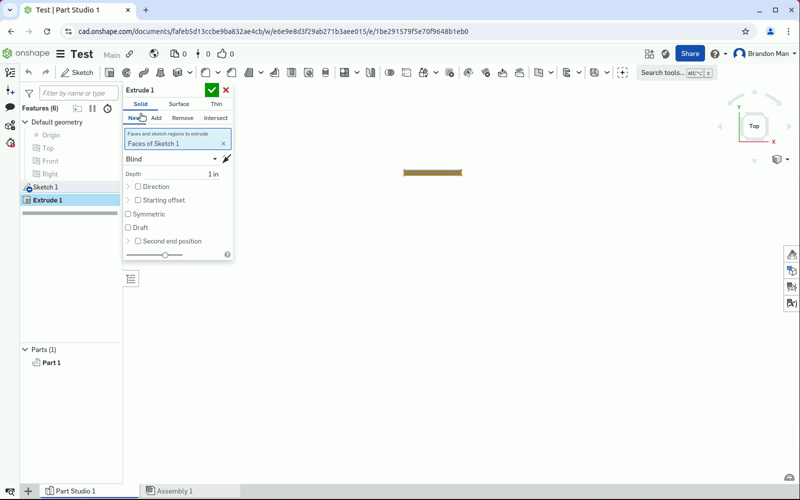
mouse_move(137, 120)
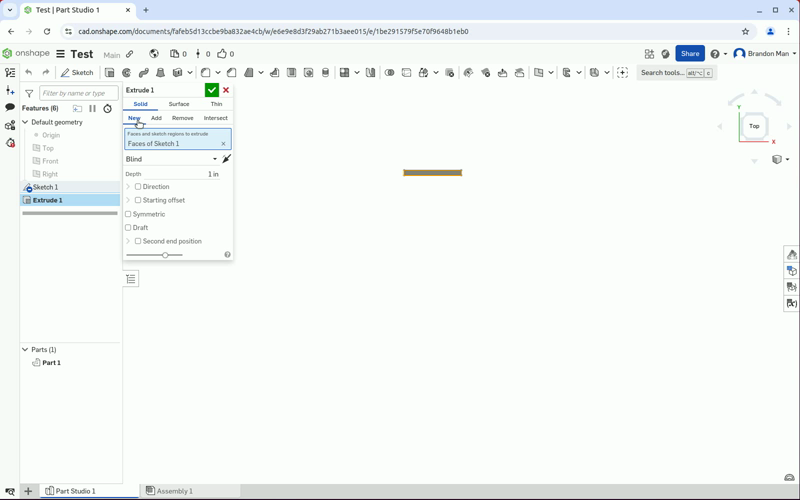
click(137, 120)
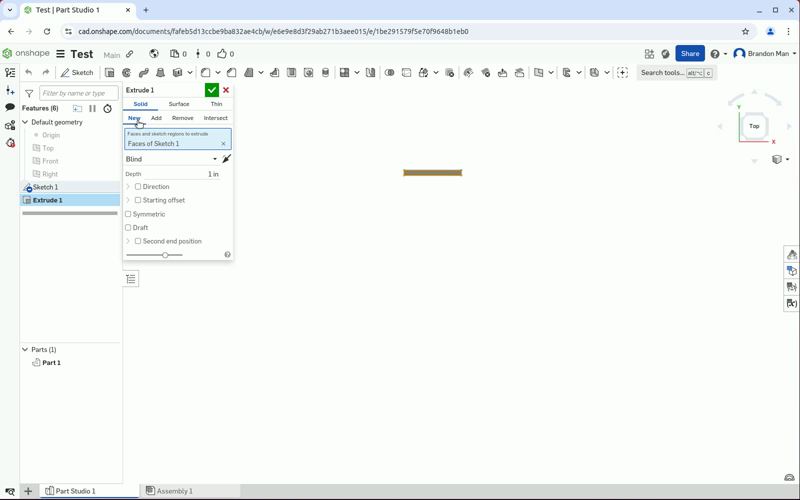
key(tab, 4)
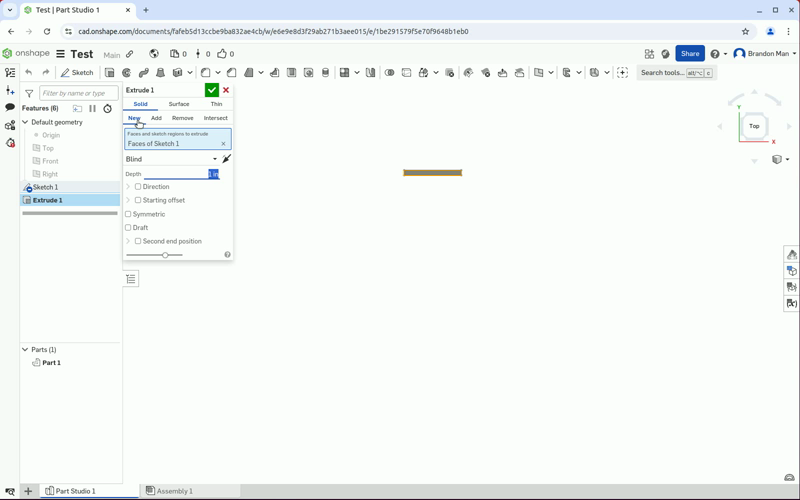
text(-4.814)
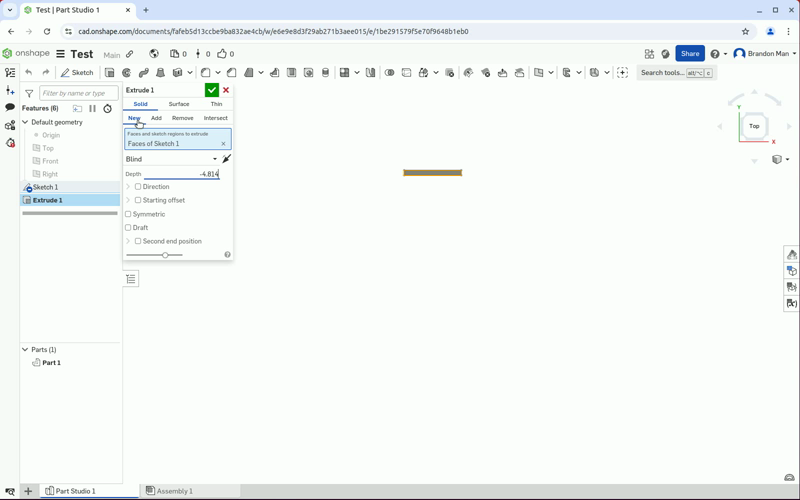
key(enter)
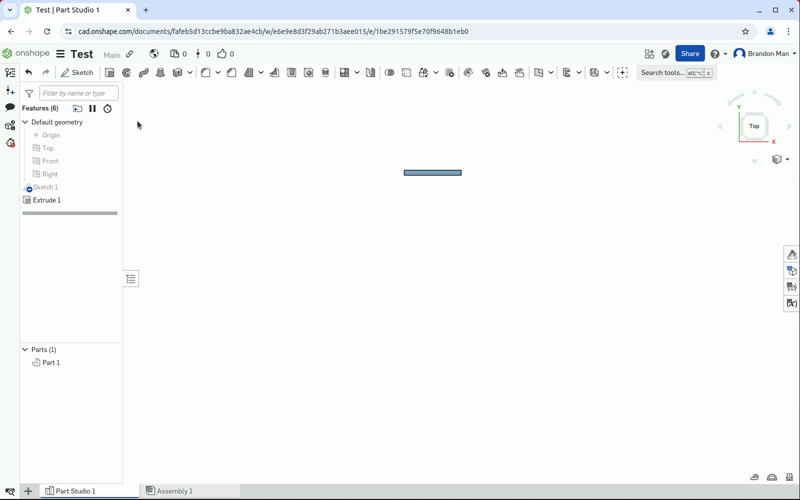
key(shift+h)
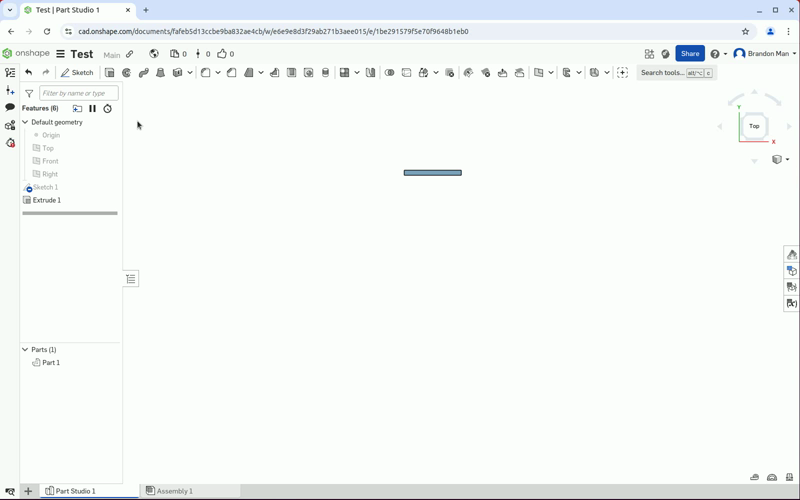
key(shift+h)
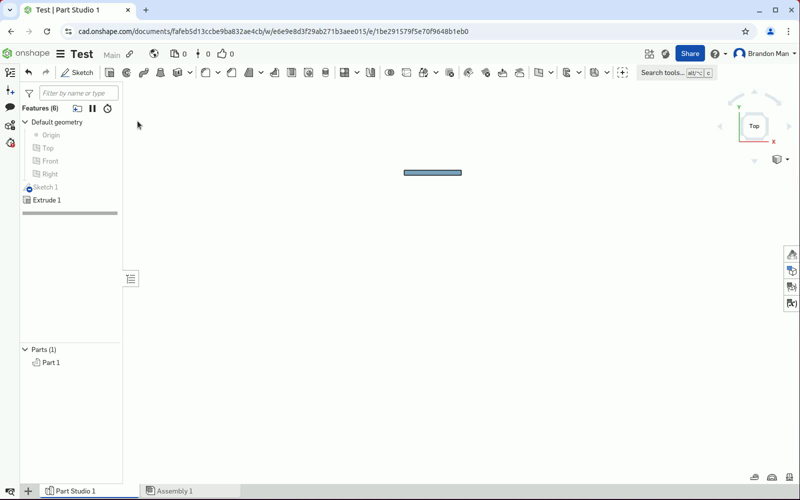
mouse_move(73, 189)
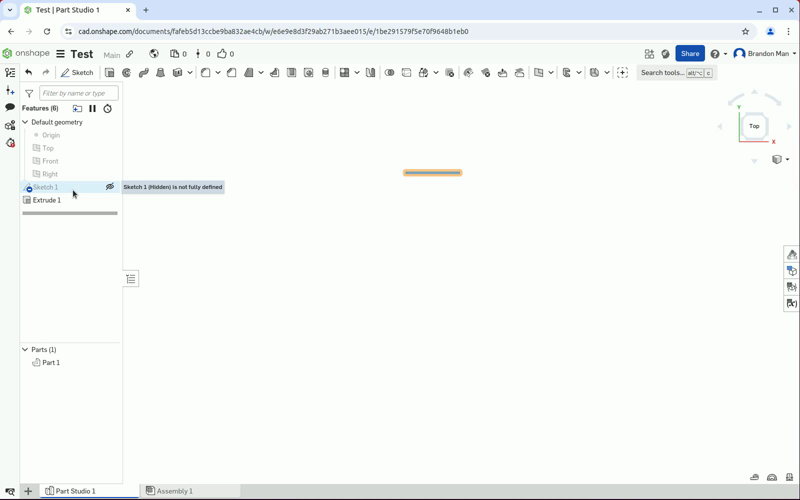
click(73, 189)
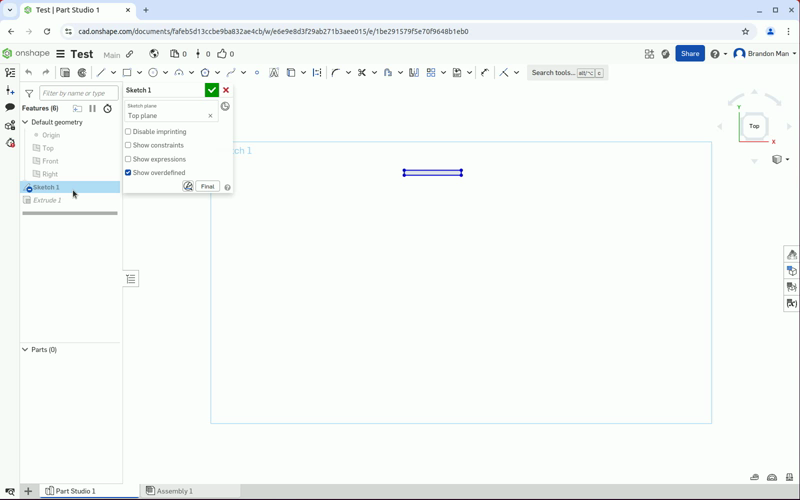
mouse_move(229, 92)
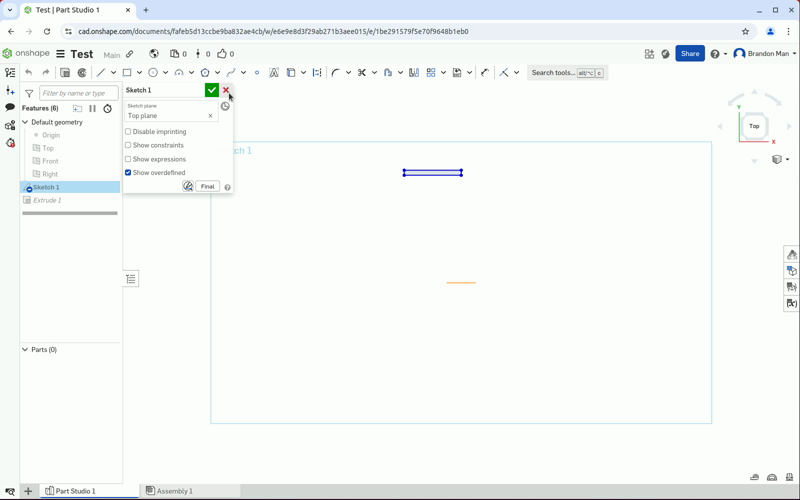
click(229, 92)
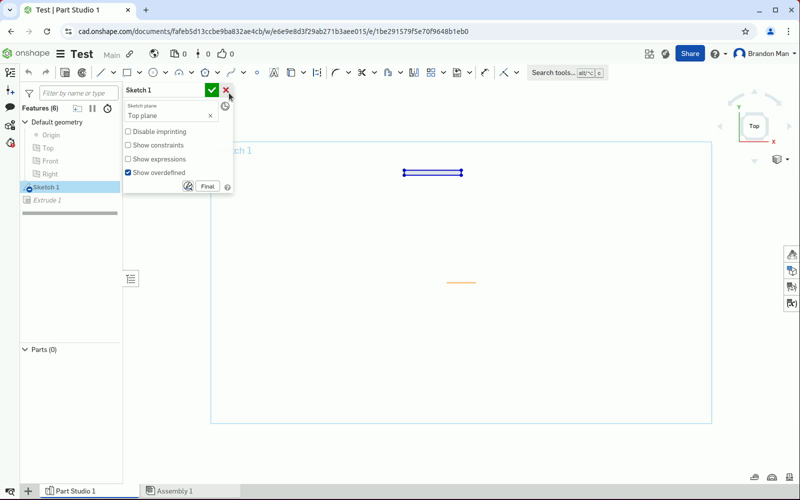
key(shift+s)
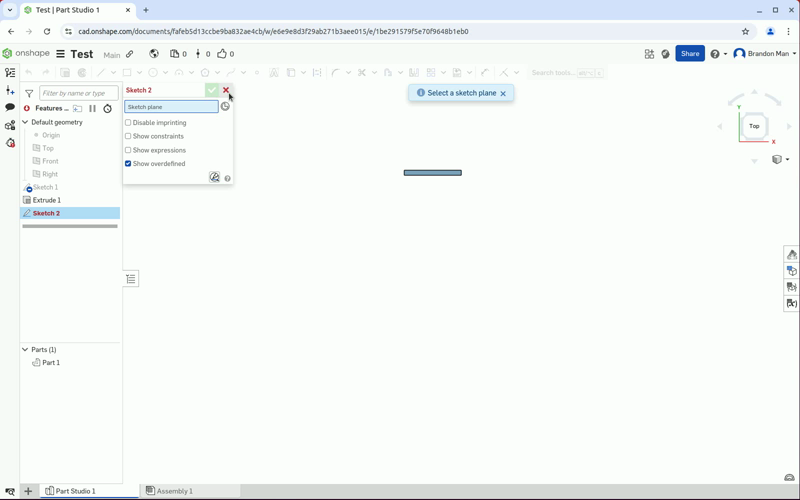
mouse_move(73, 150)
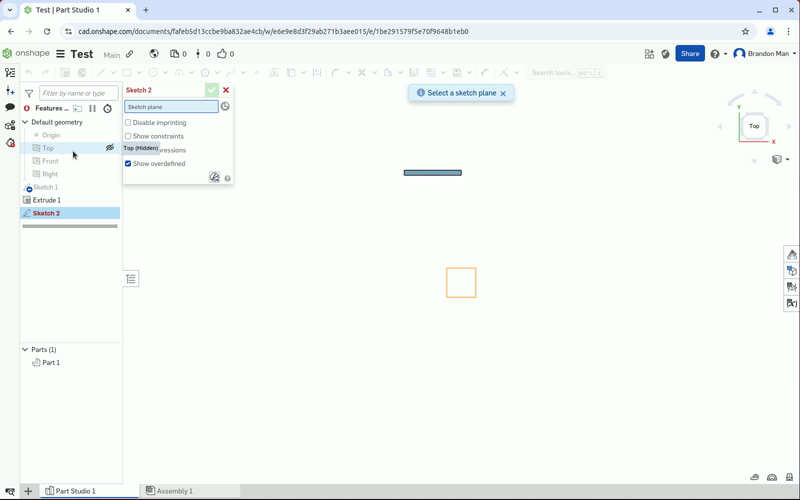
click(73, 150)
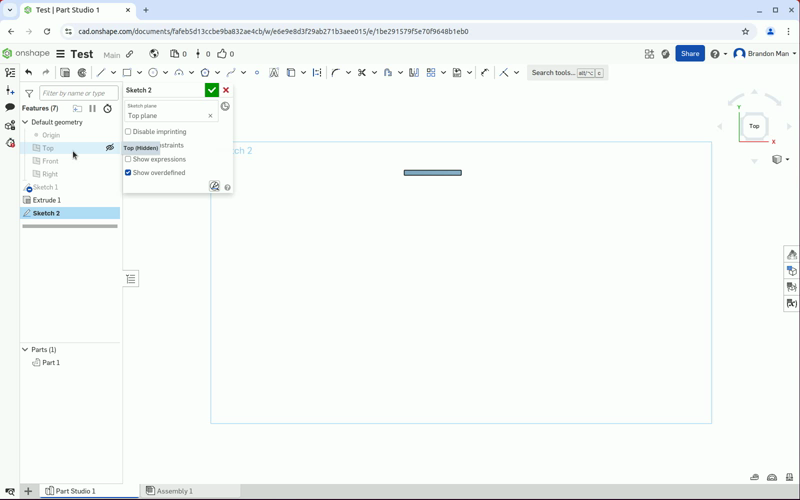
mouse_move(73, 352)
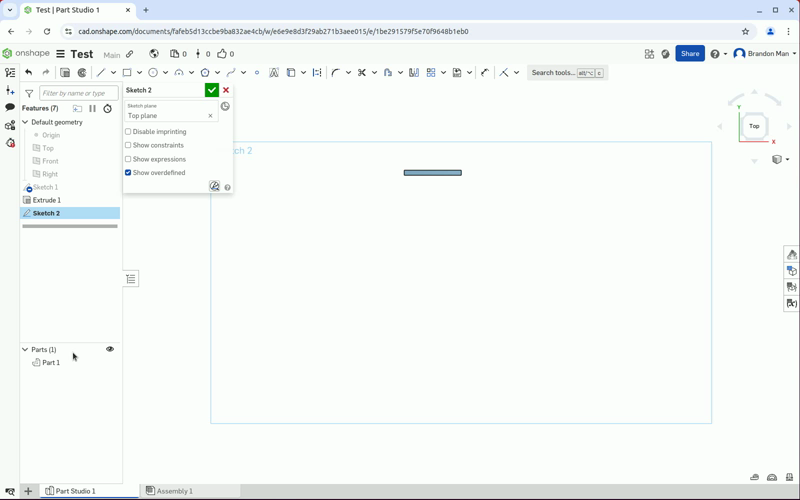
key(y)
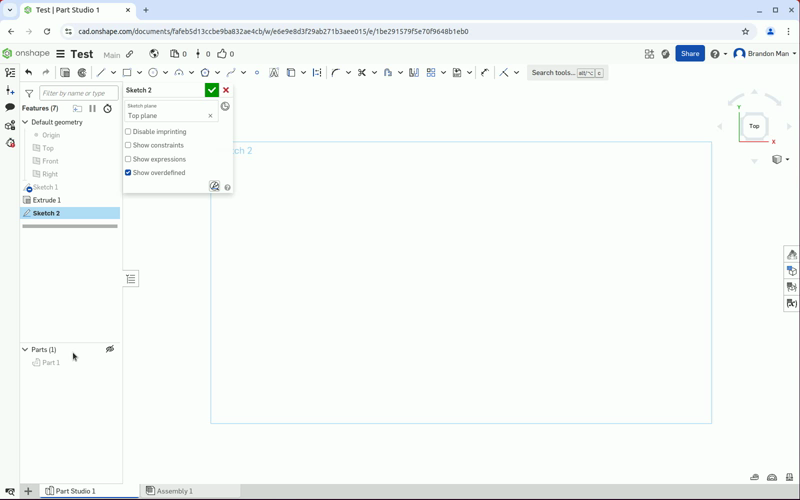
key(l)
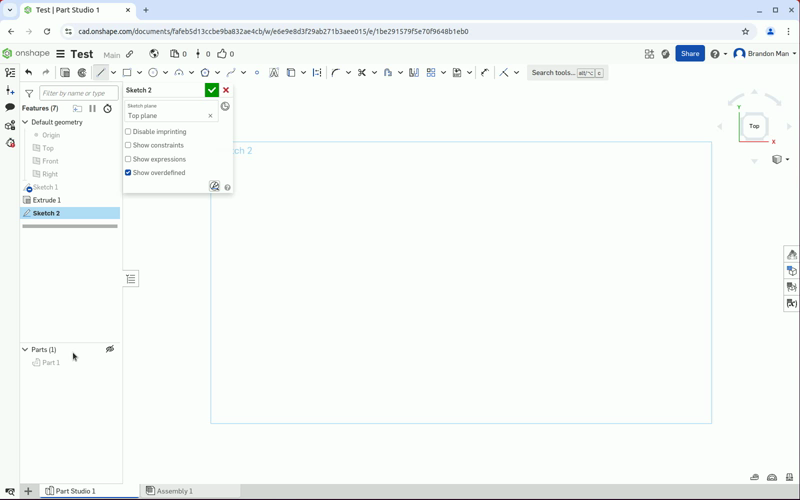
key_down(shift)
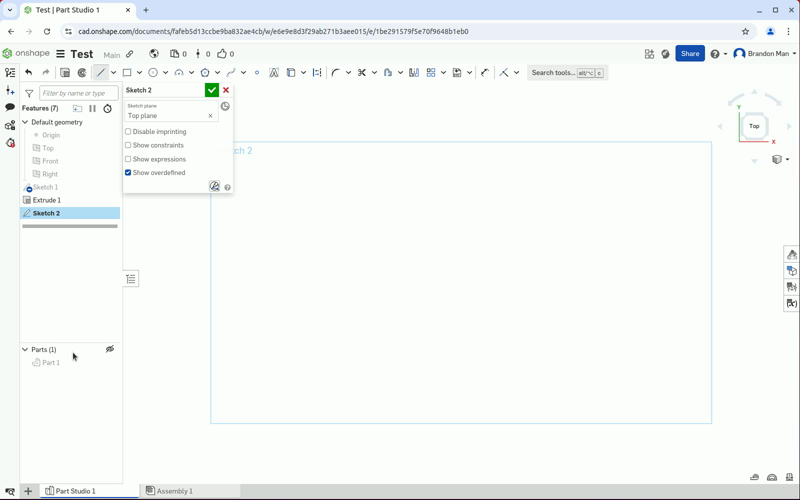
mouse_move(404, 312)
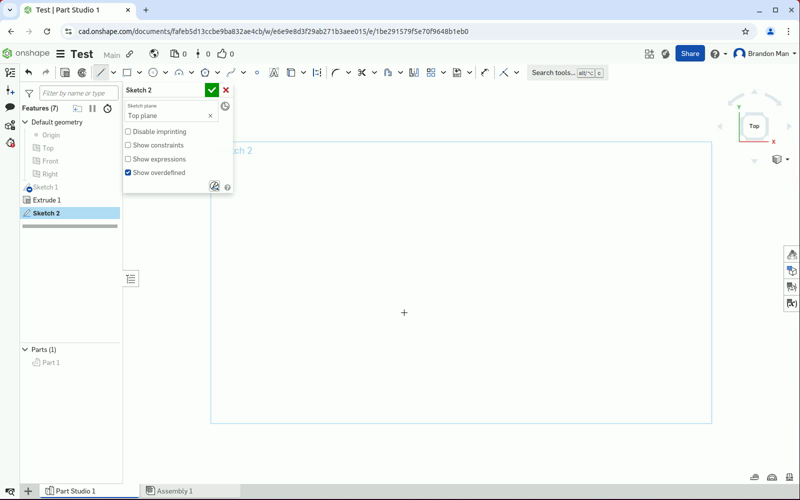
click(404, 312)
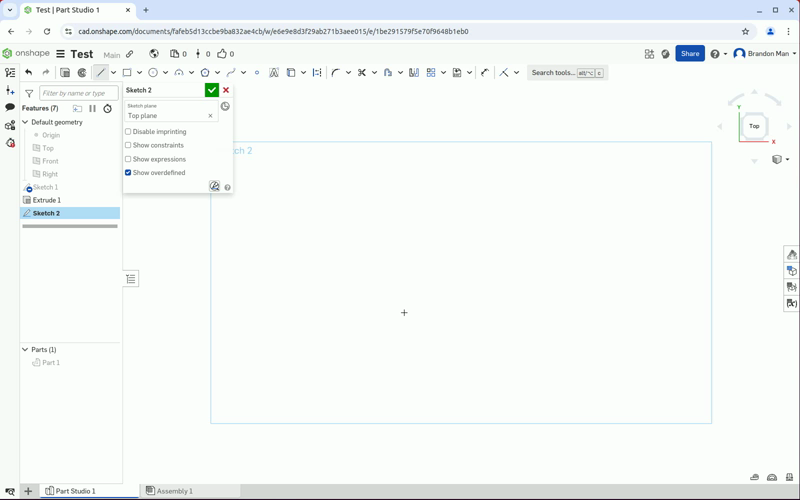
key_up(shift)
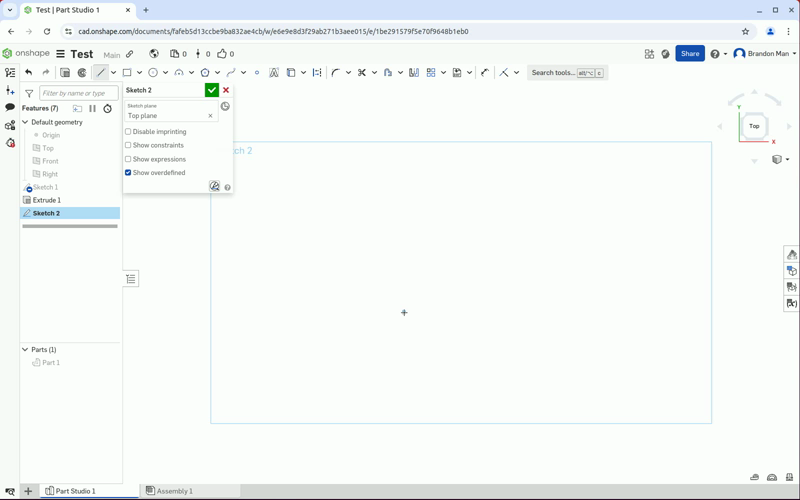
key_down(shift)
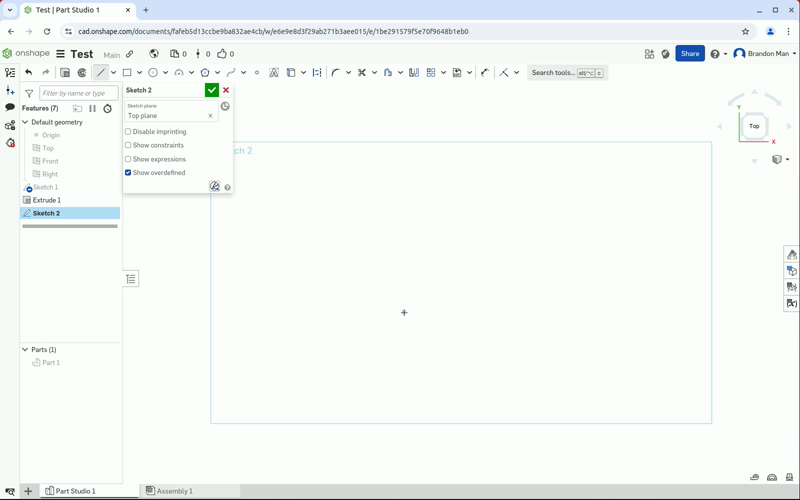
mouse_move(434, 312)
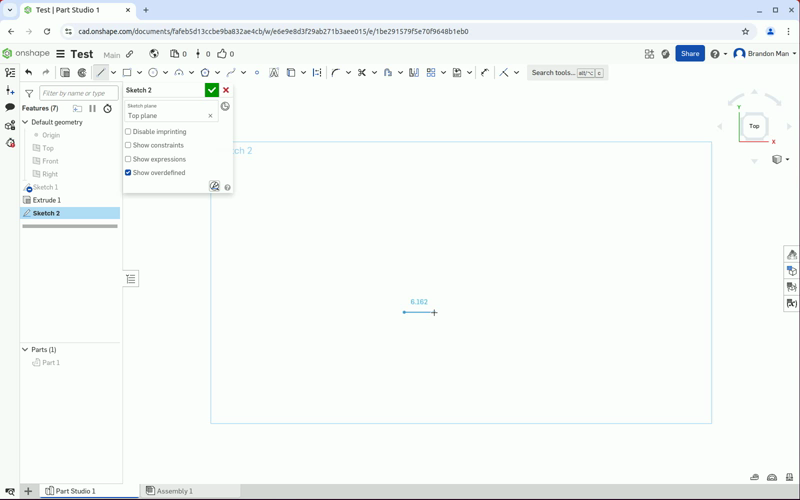
mouse_move(460, 312)
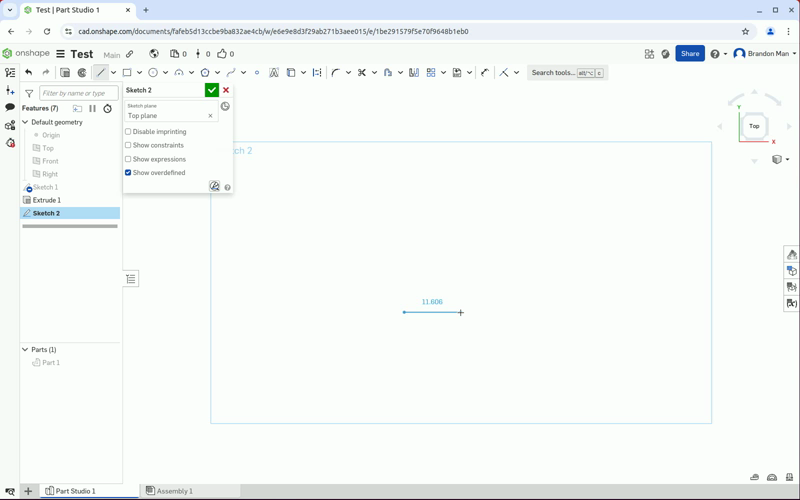
click(460, 312)
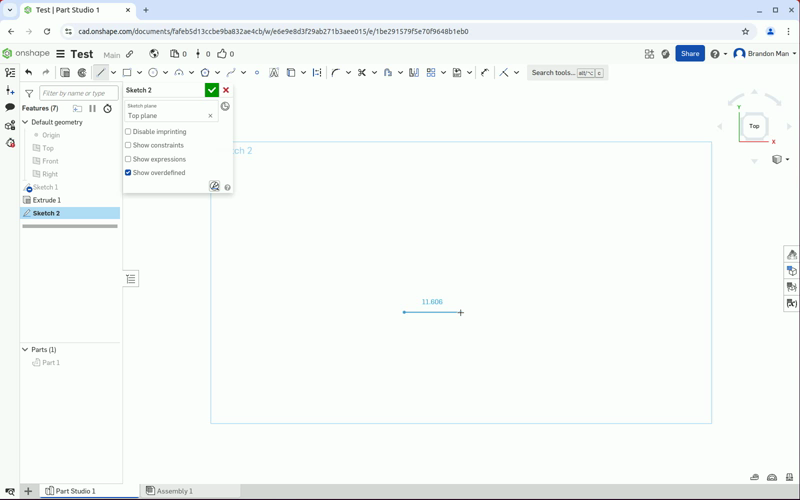
key_up(shift)
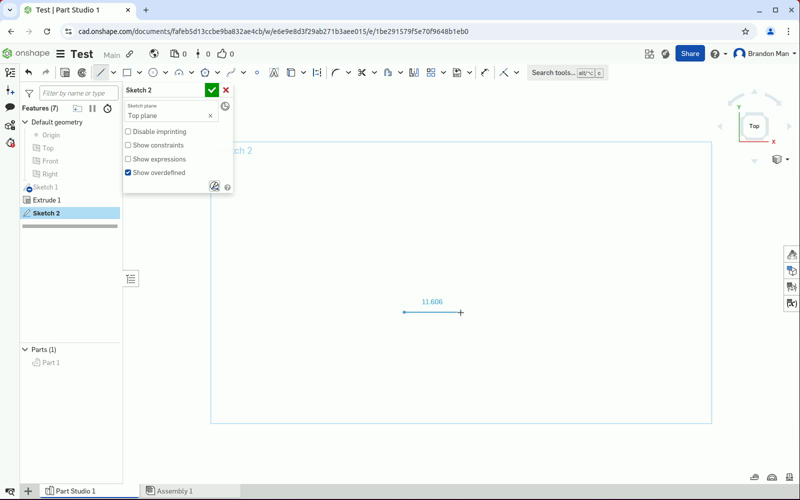
key_down(shift)
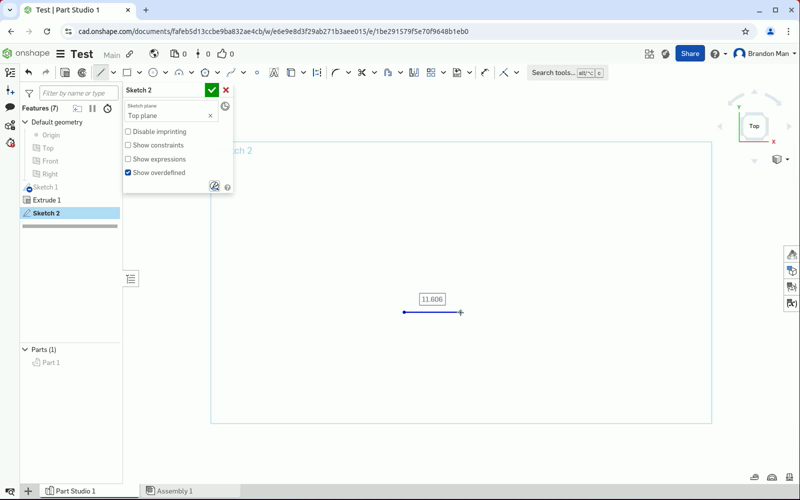
mouse_move(460, 175)
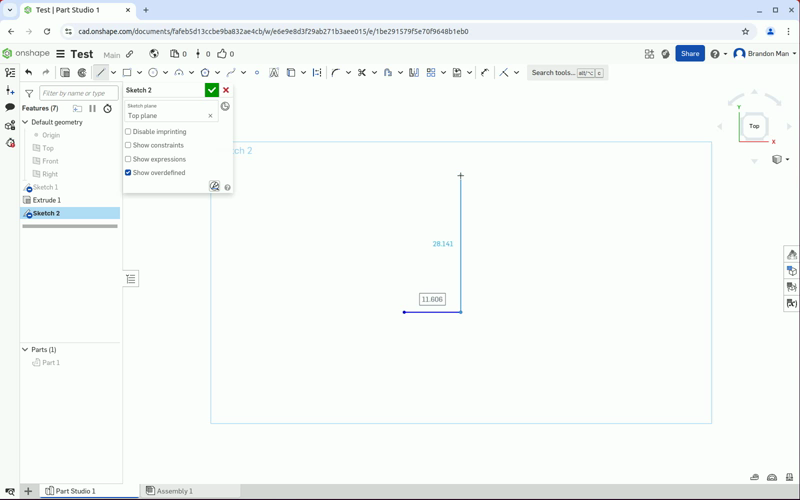
click(460, 175)
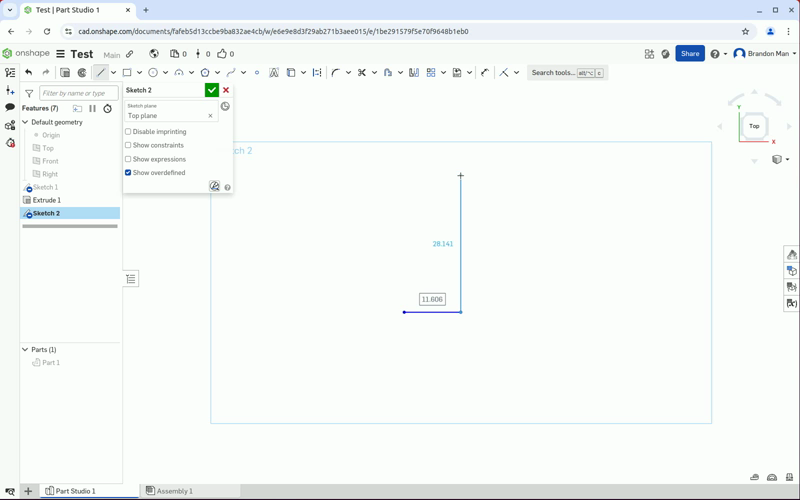
key_up(shift)
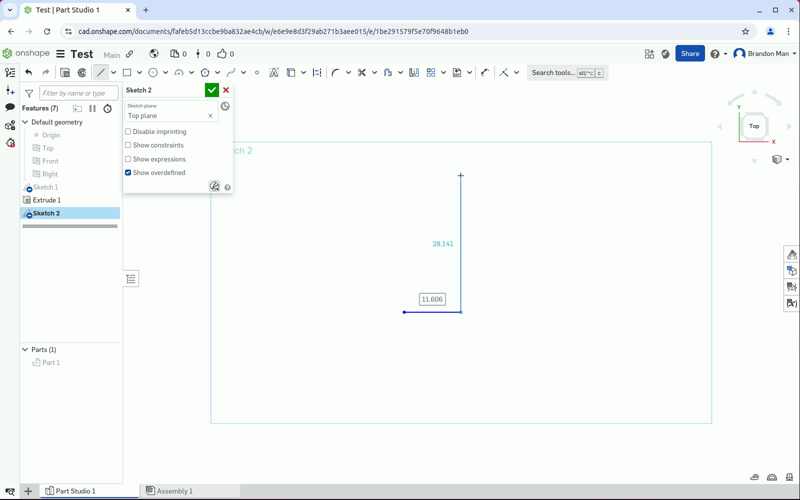
key_down(shift)
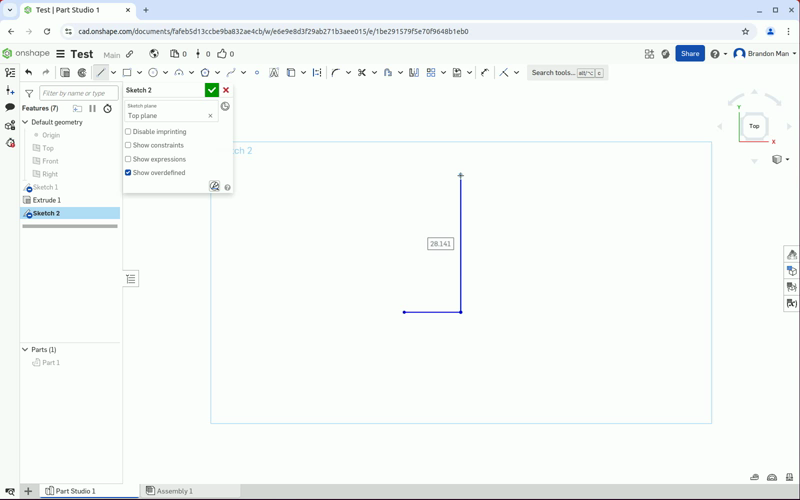
mouse_move(490, 175)
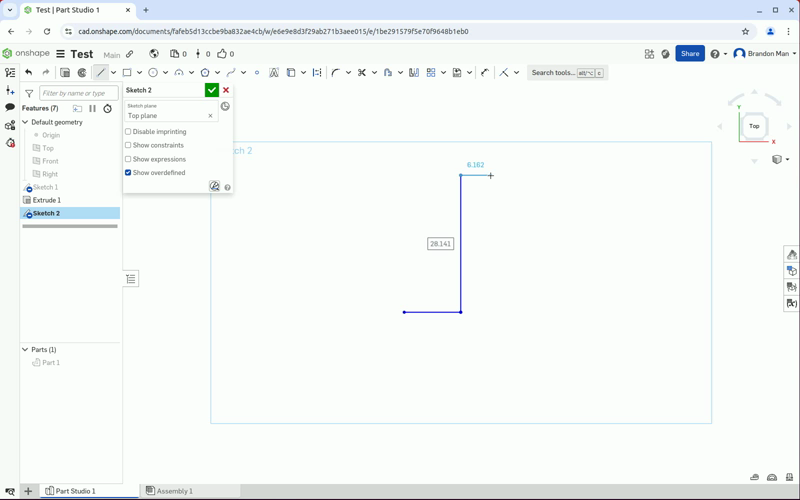
mouse_move(404, 175)
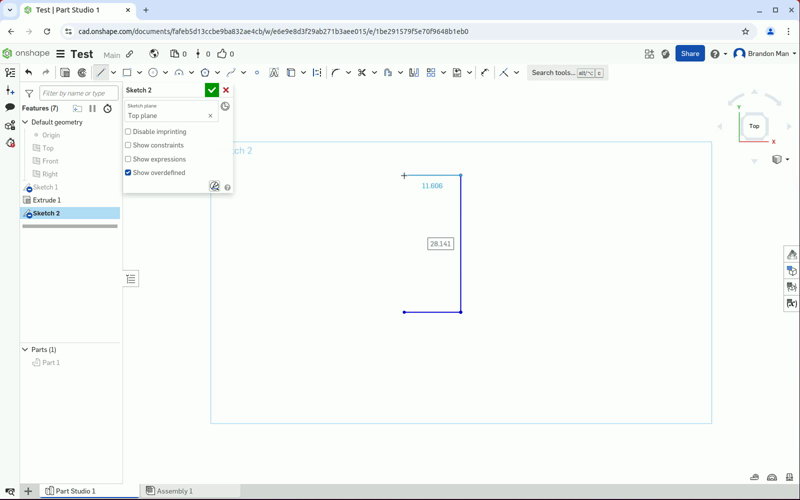
click(404, 175)
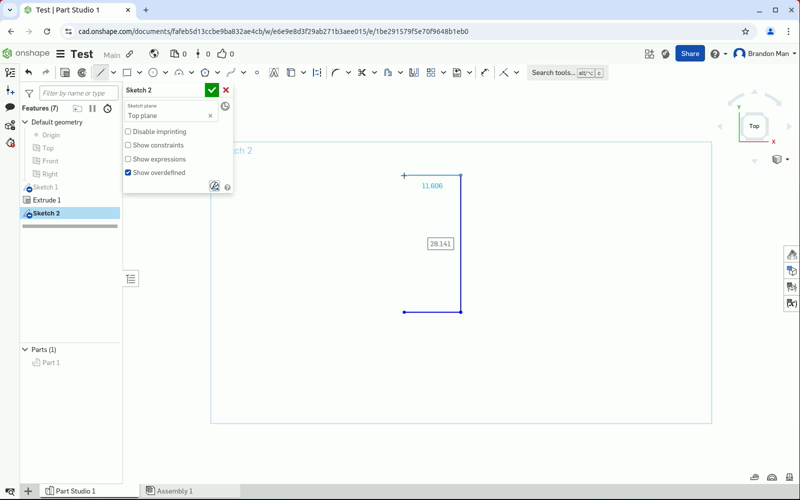
key_up(shift)
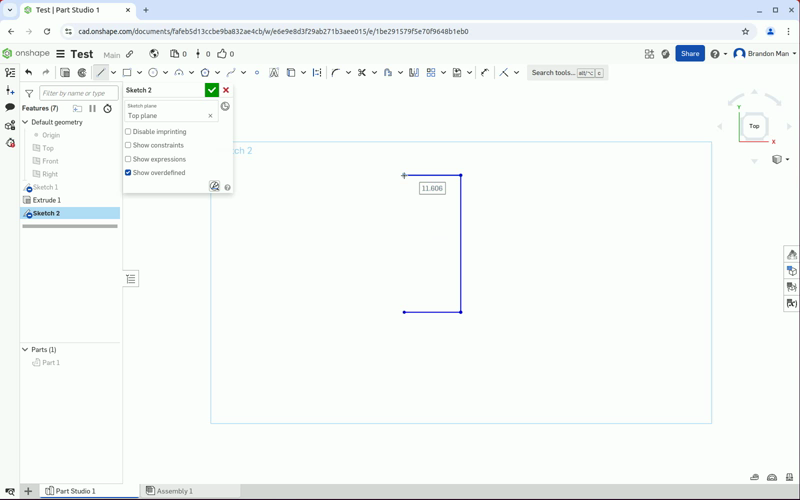
key_down(shift)
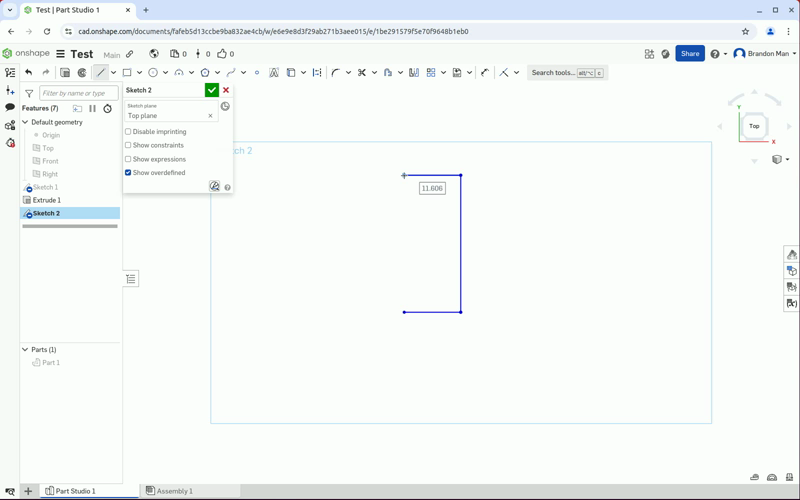
mouse_move(404, 290)
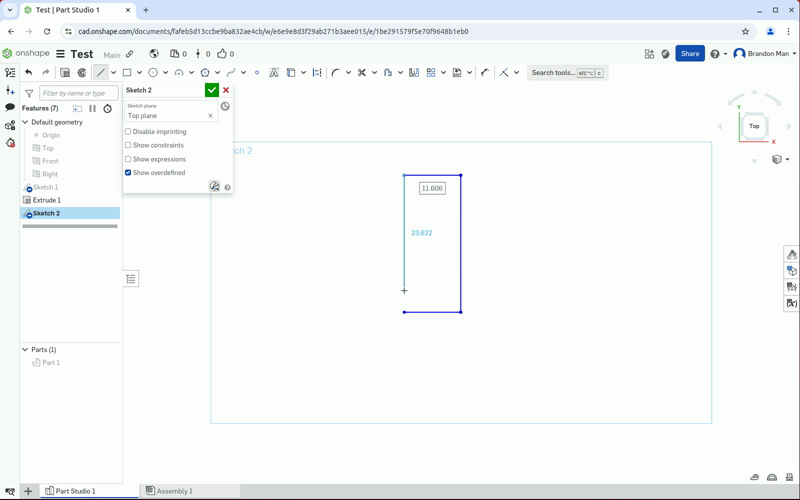
click(404, 290)
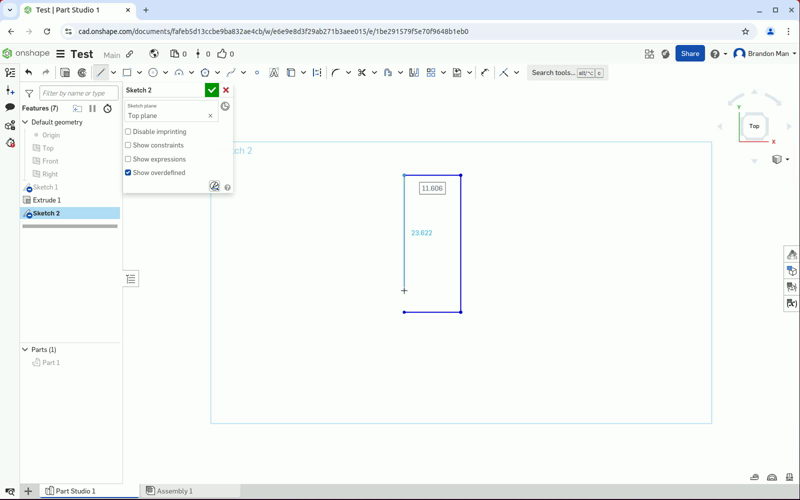
key_up(shift)
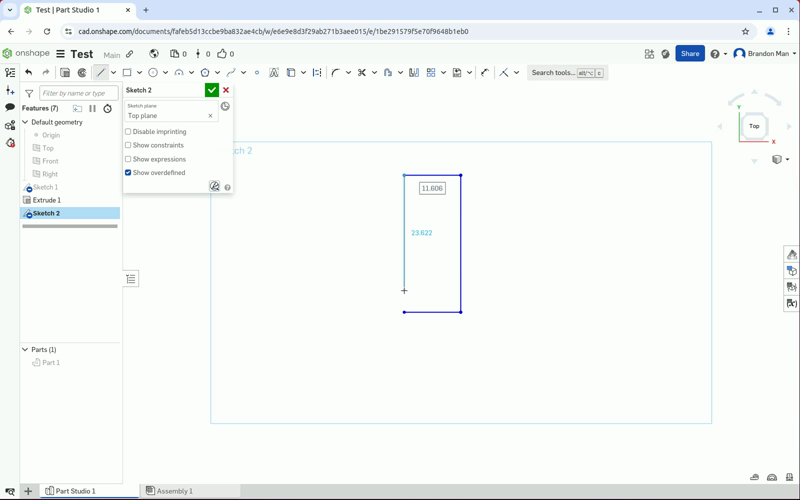
key_down(shift)
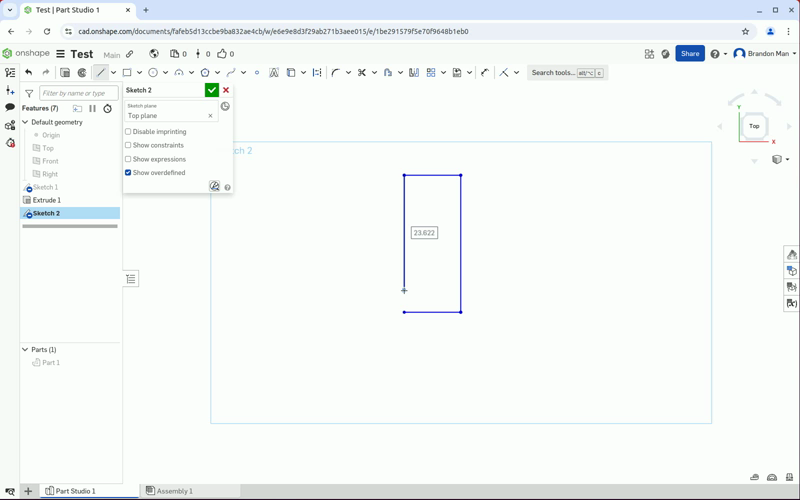
mouse_move(434, 290)
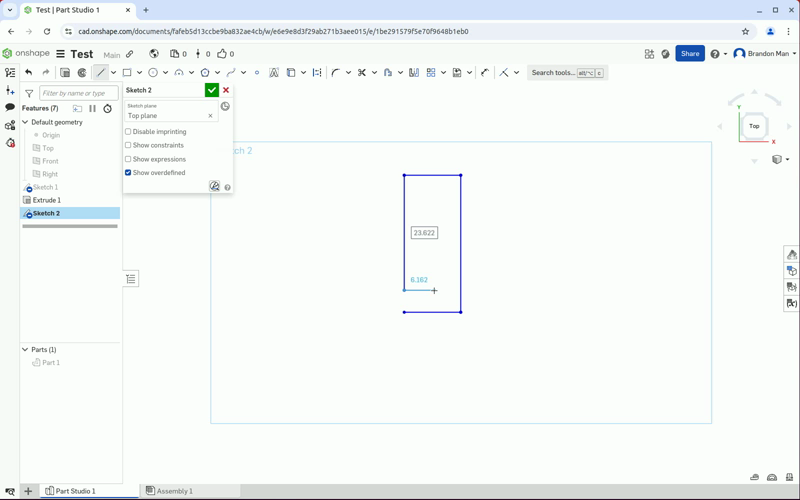
mouse_move(410, 290)
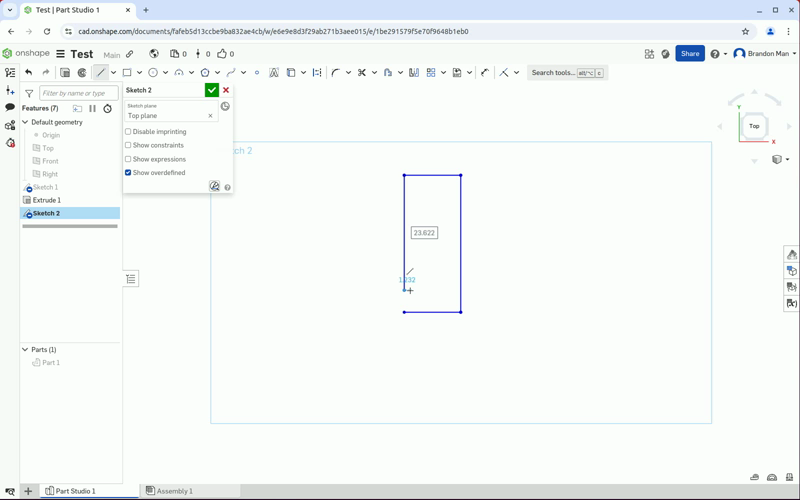
scroll(6)
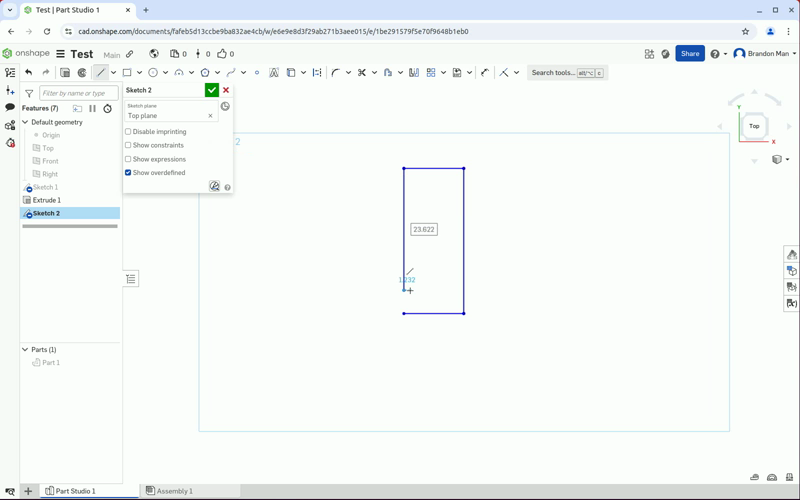
scroll(6)
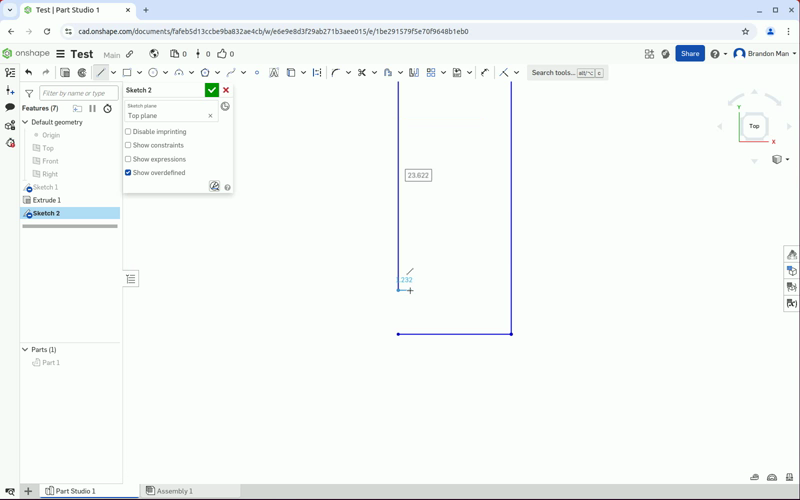
scroll(6)
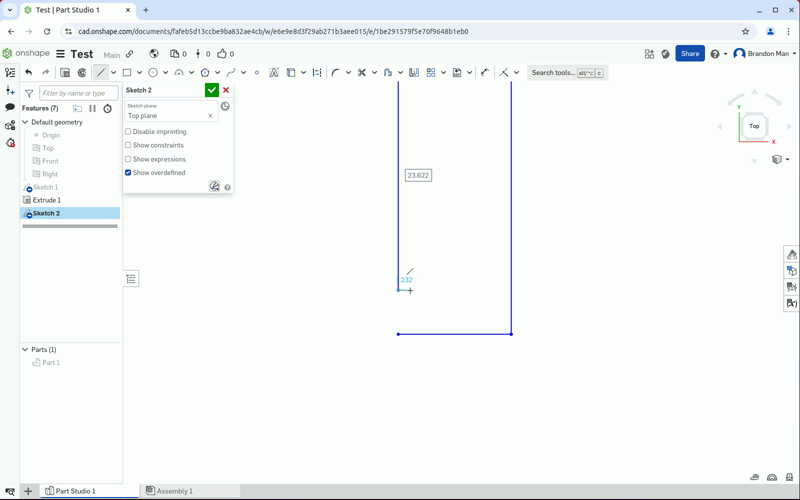
scroll(6)
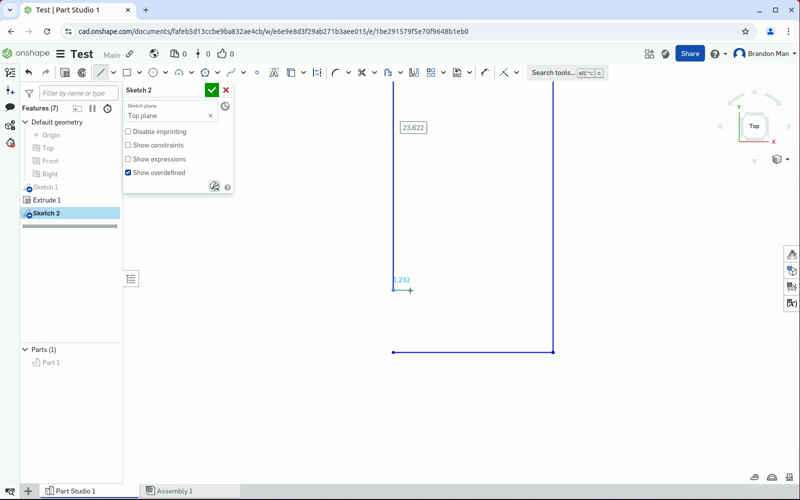
scroll(6)
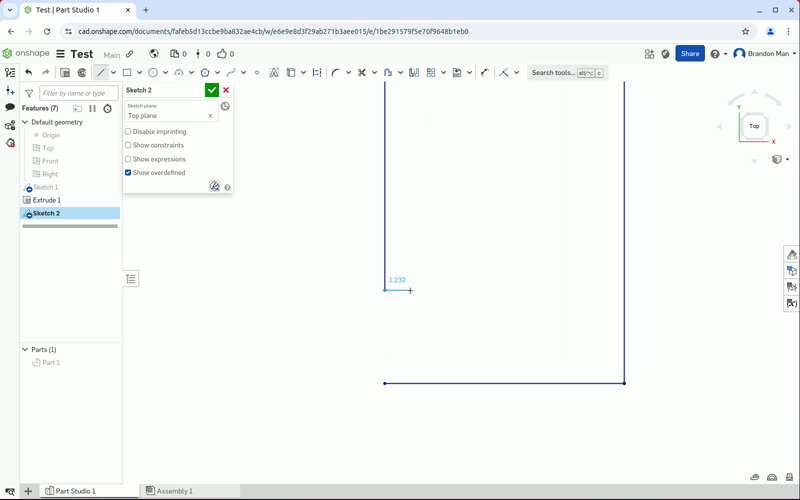
scroll(6)
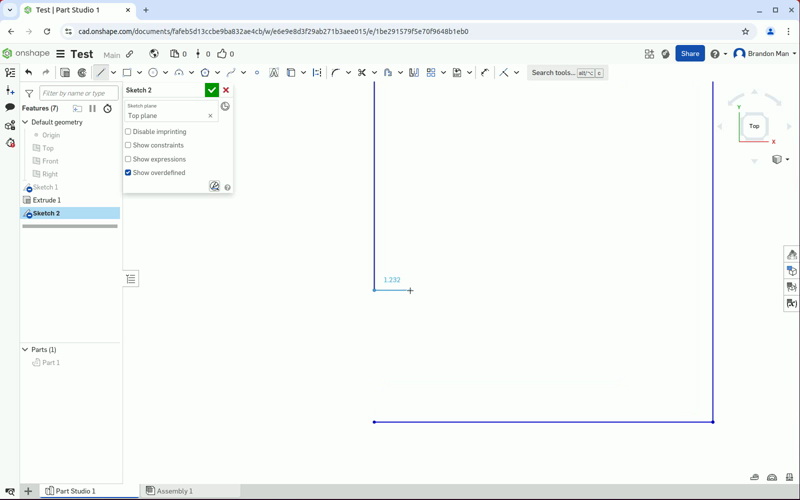
scroll(6)
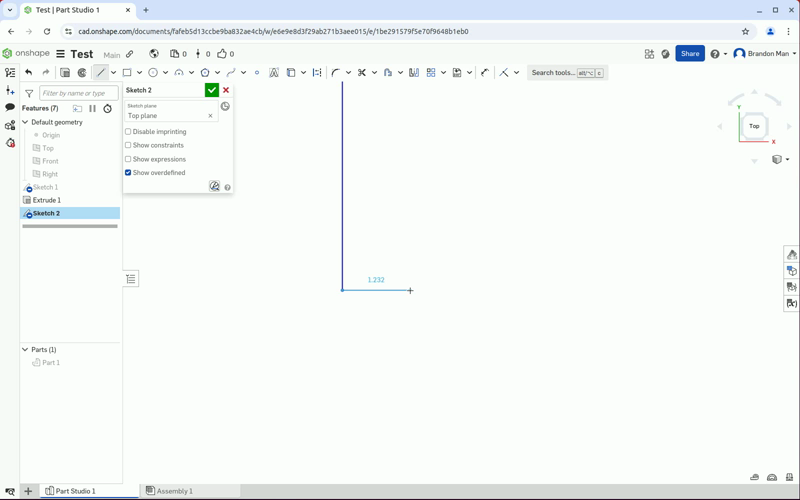
click(410, 290)
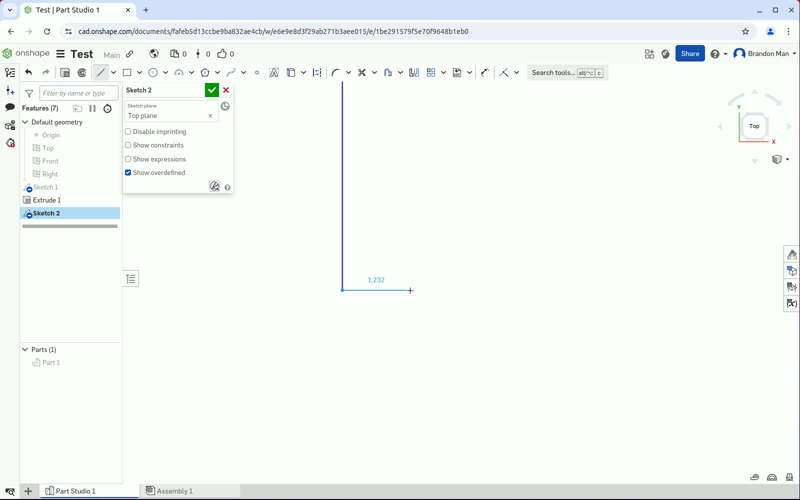
scroll(-6)
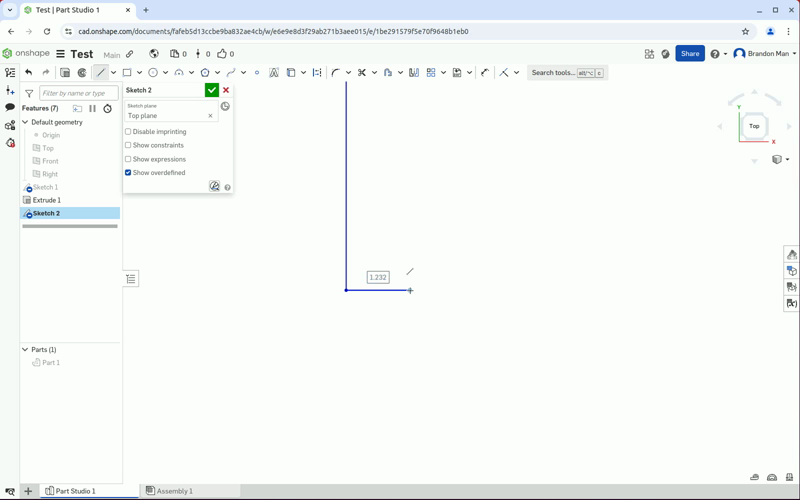
scroll(-6)
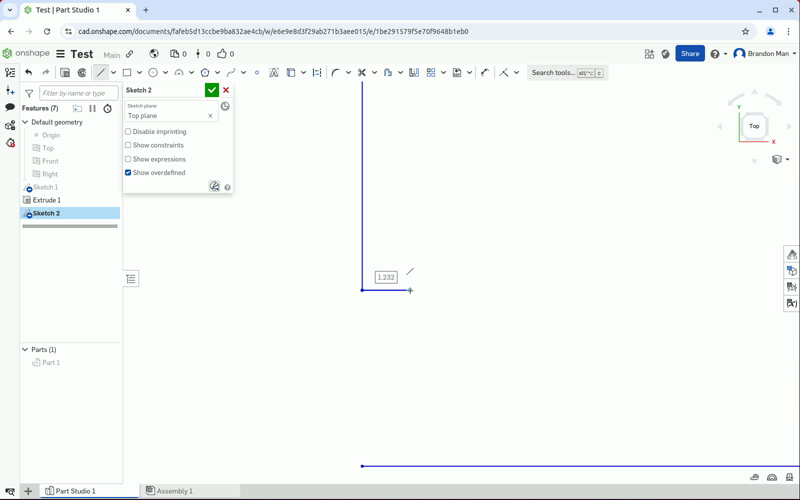
scroll(-6)
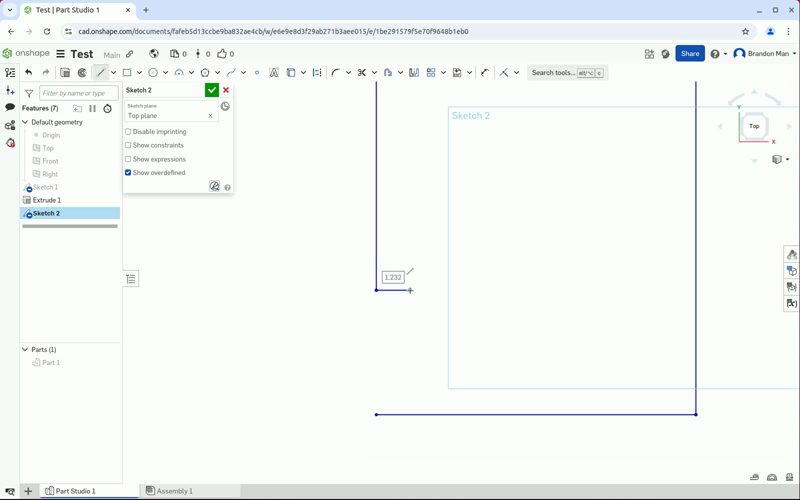
scroll(-6)
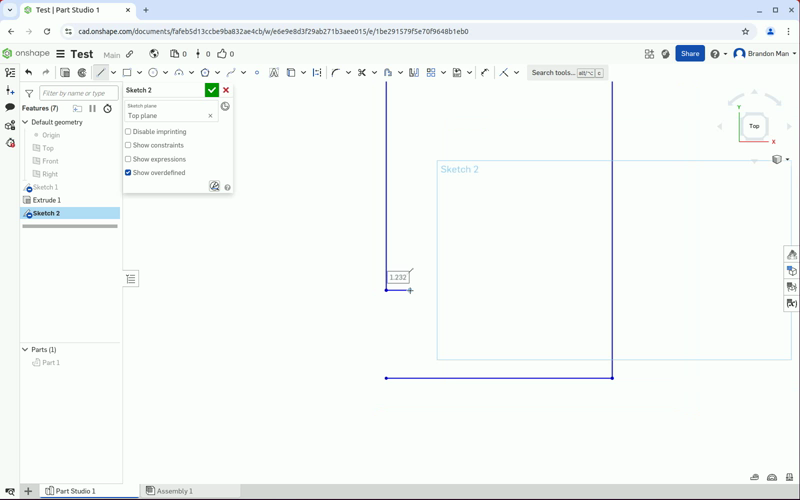
scroll(-6)
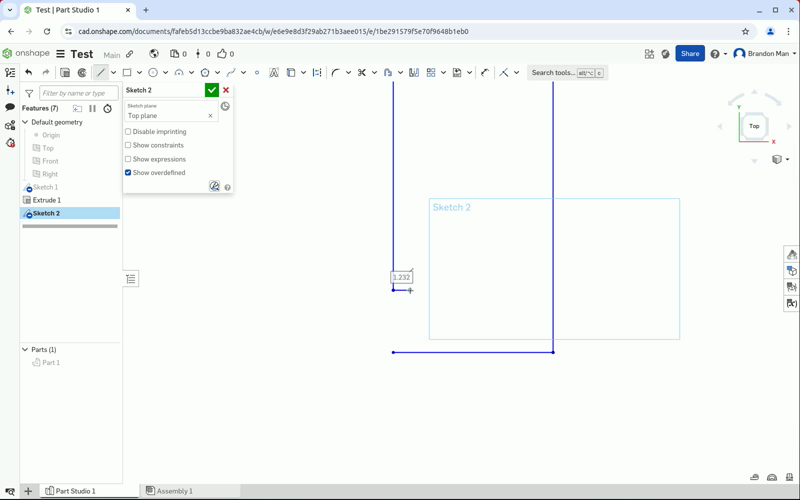
scroll(-6)
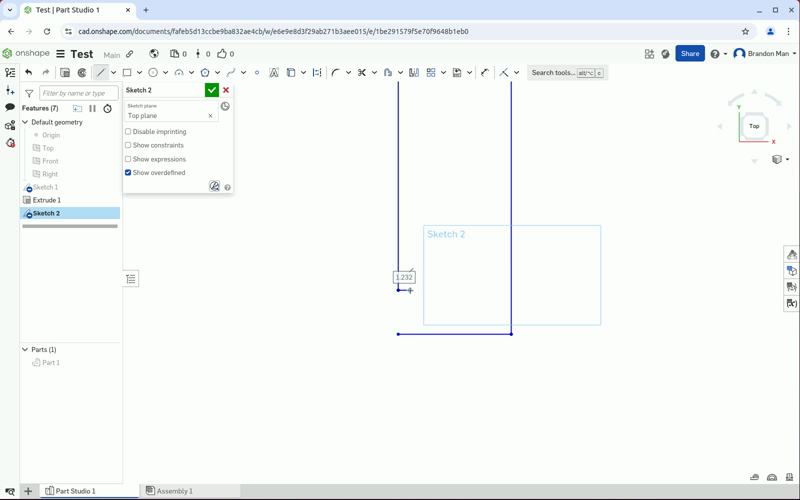
scroll(-6)
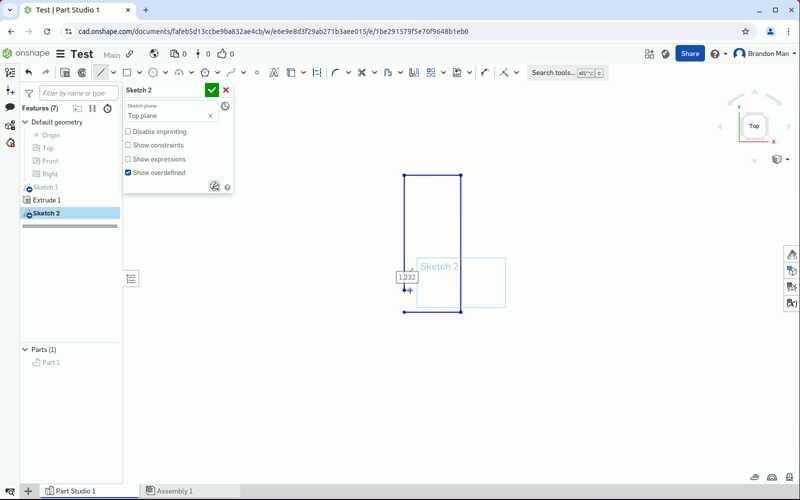
key_up(shift)
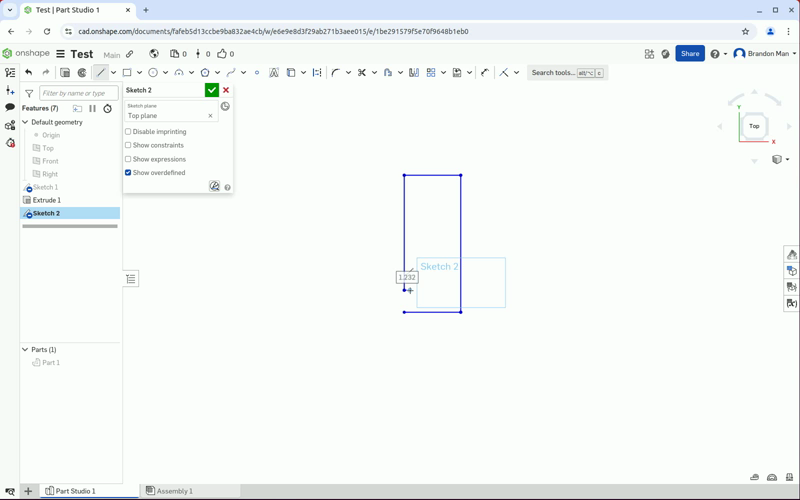
key_down(shift)
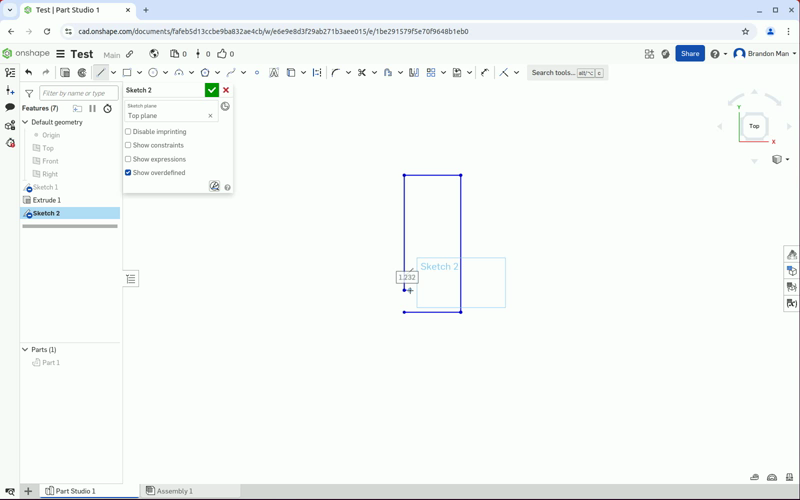
mouse_move(440, 290)
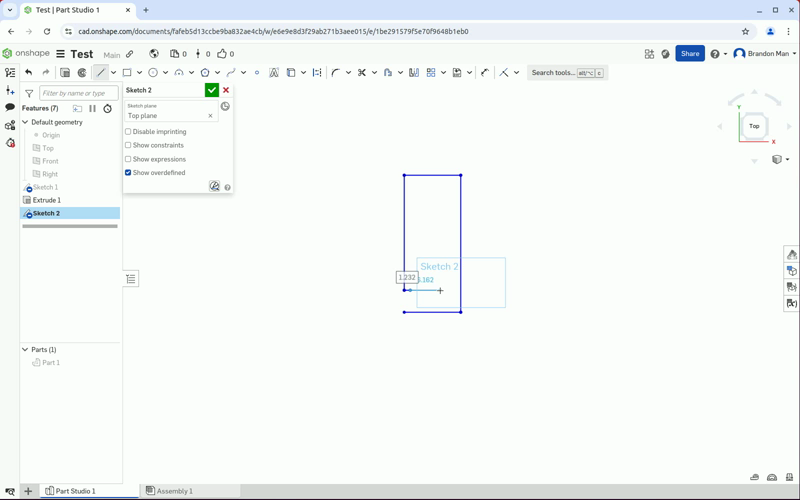
mouse_move(410, 303)
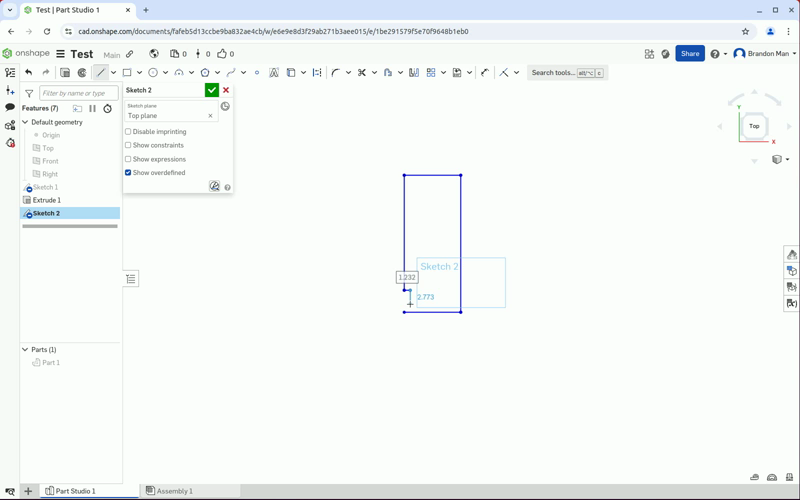
click(410, 303)
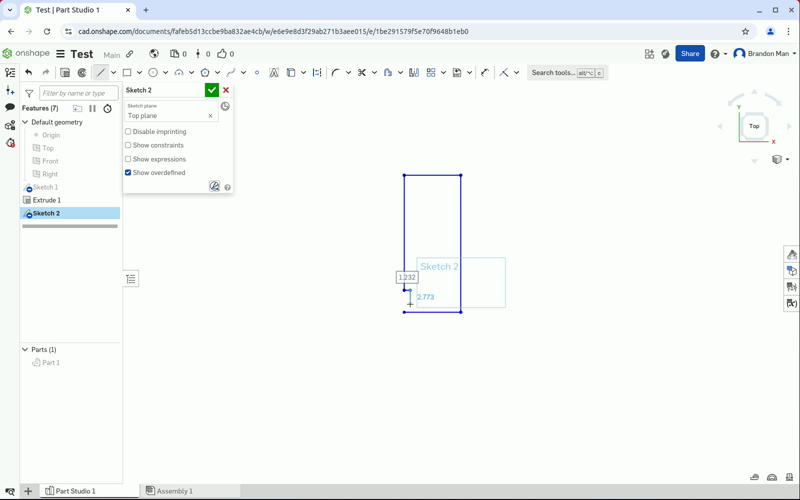
key_up(shift)
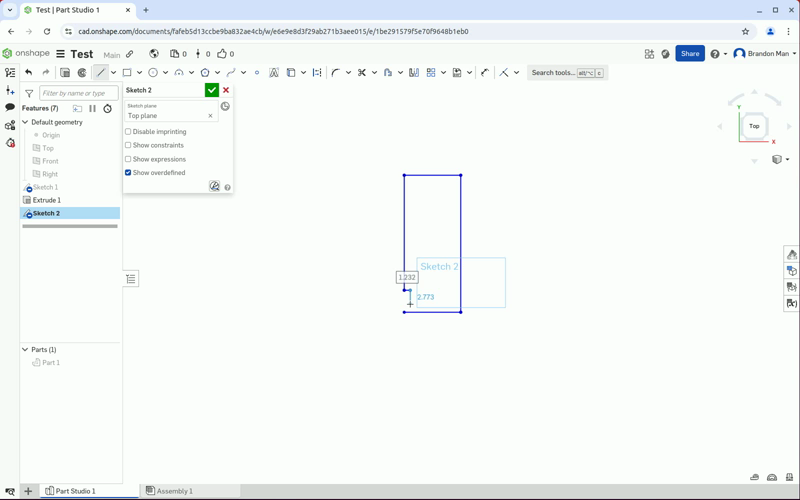
key_down(shift)
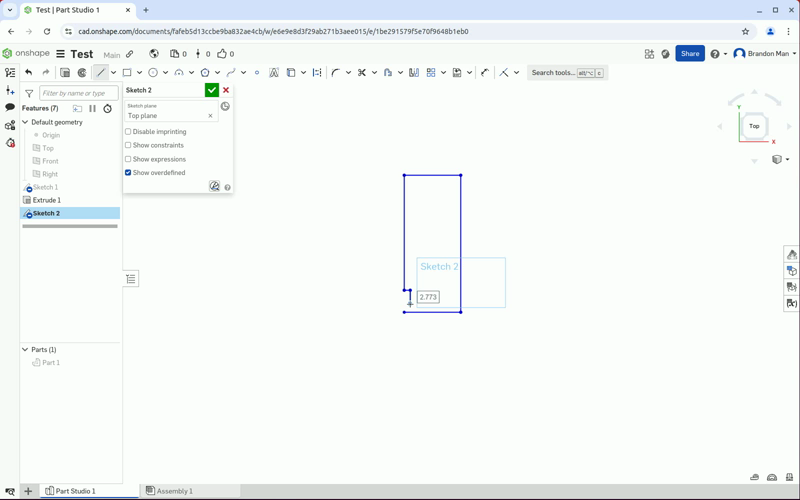
mouse_move(440, 303)
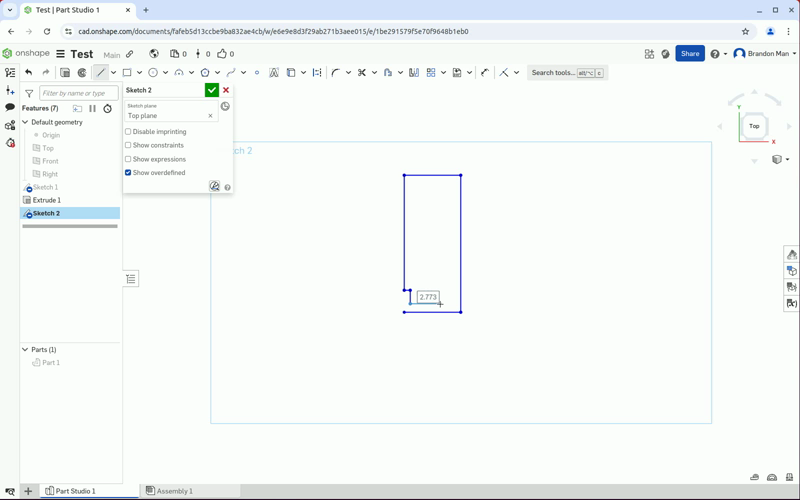
mouse_move(404, 303)
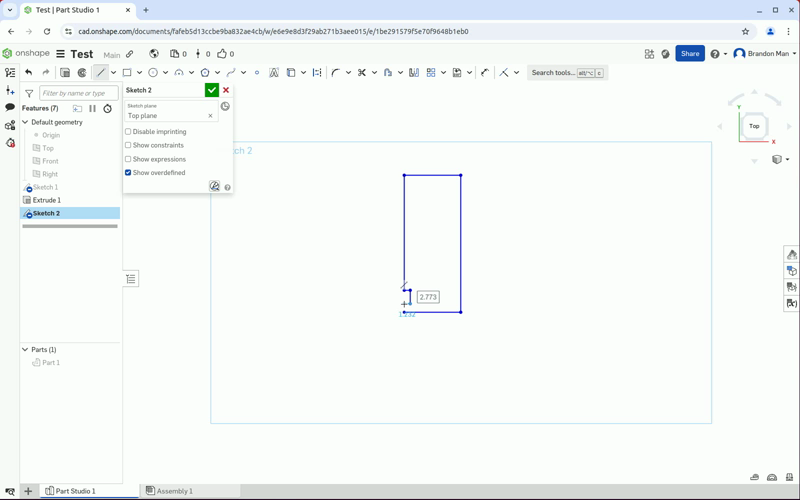
scroll(6)
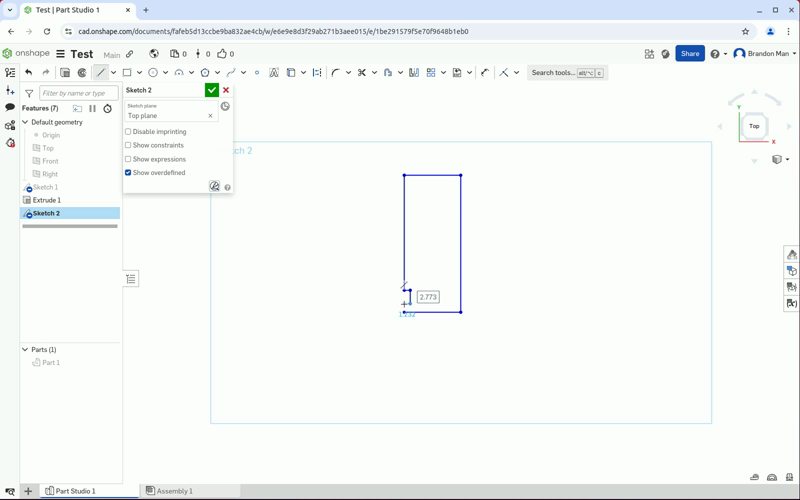
scroll(6)
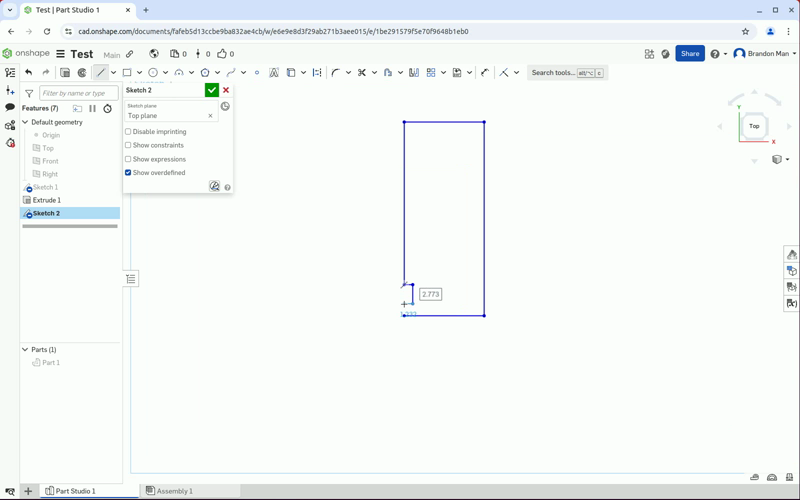
scroll(6)
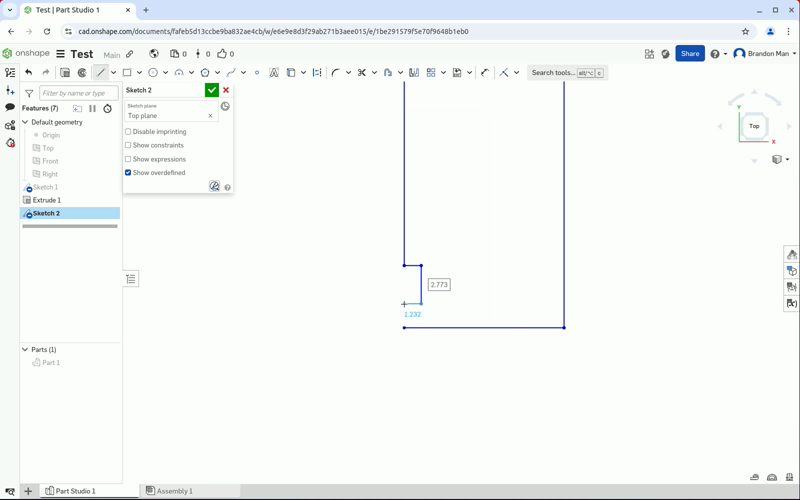
scroll(6)
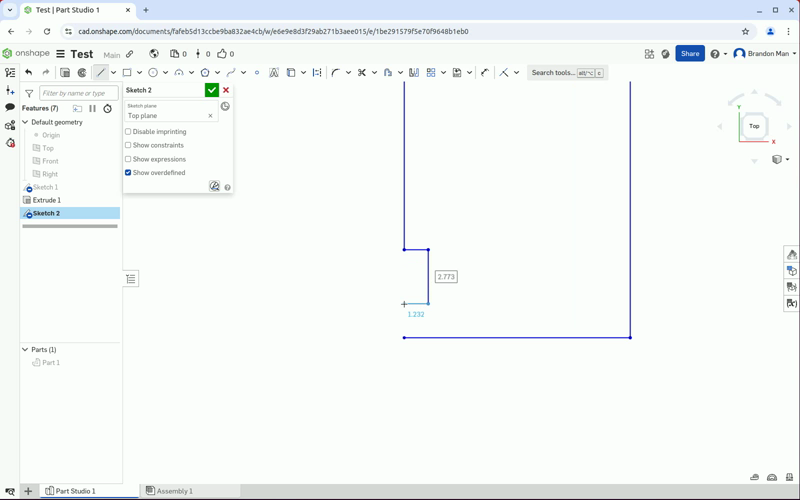
scroll(6)
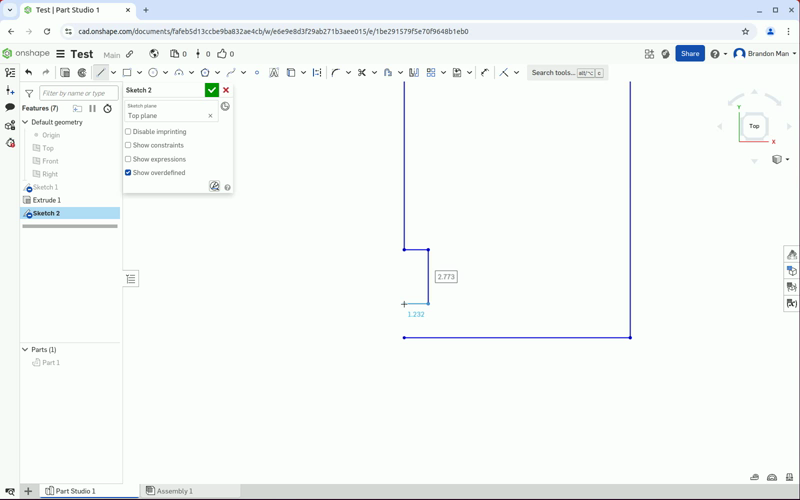
scroll(6)
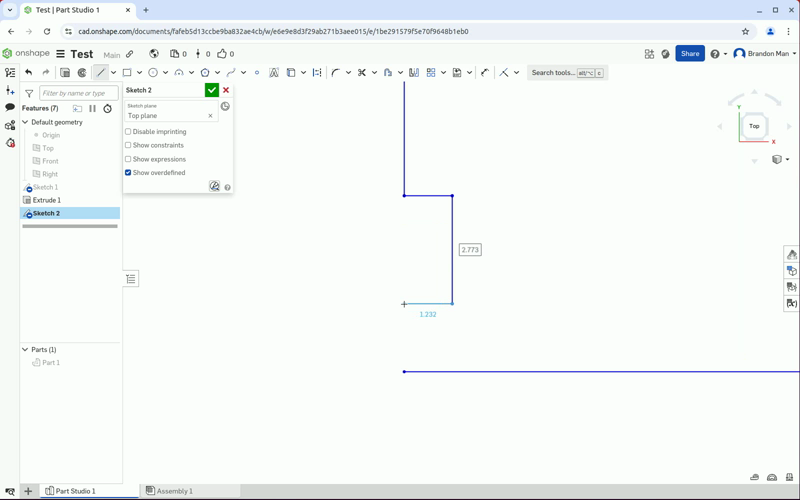
scroll(6)
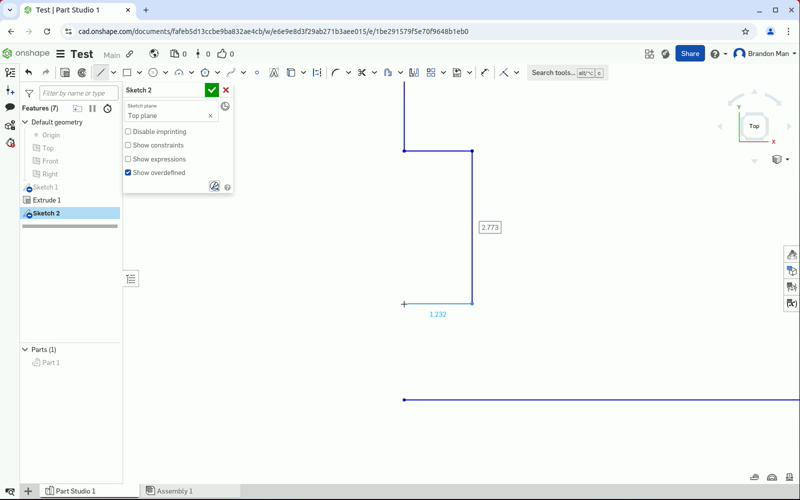
click(404, 303)
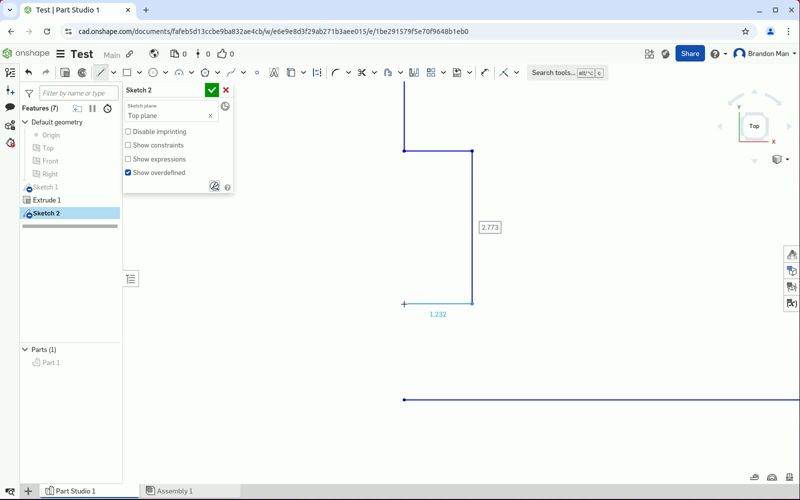
scroll(-6)
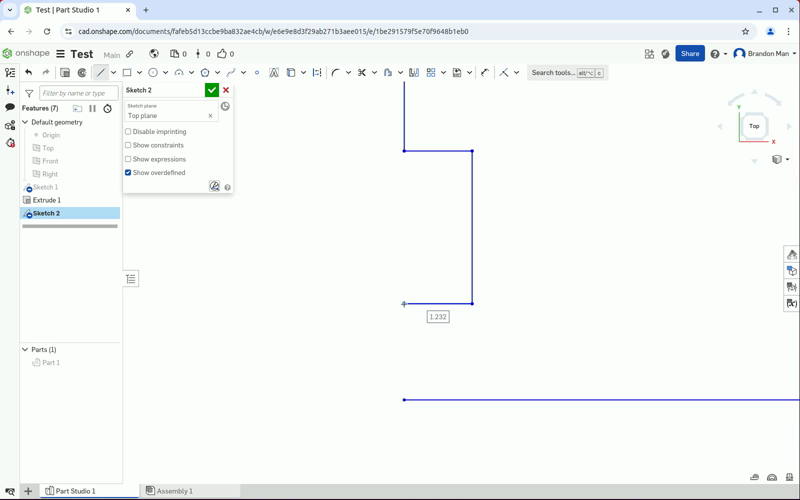
scroll(-6)
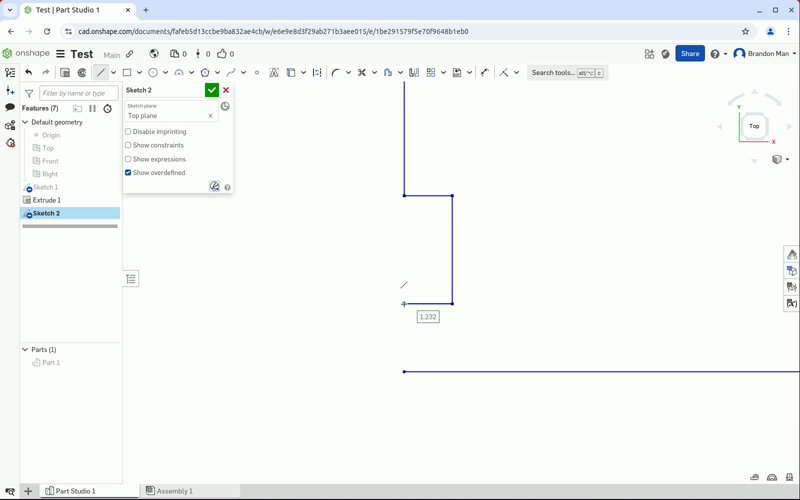
scroll(-6)
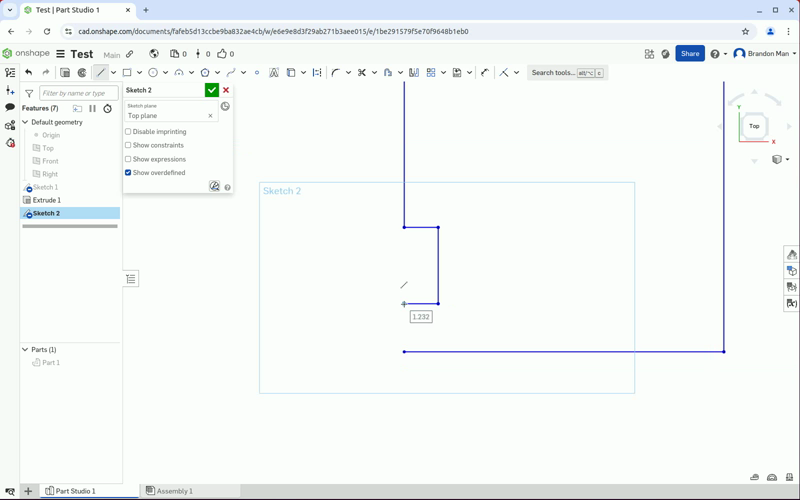
scroll(-6)
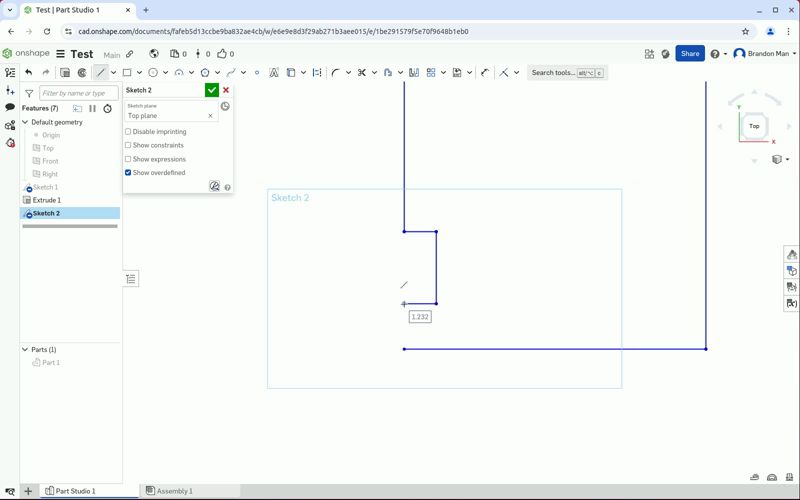
scroll(-6)
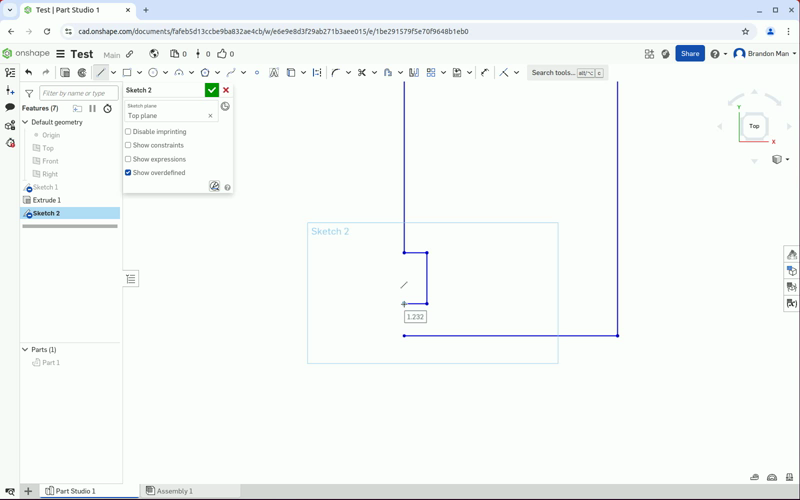
scroll(-6)
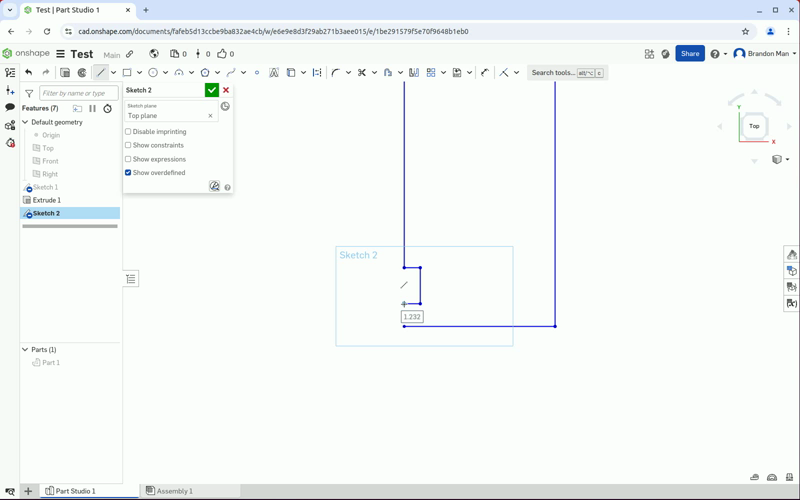
scroll(-6)
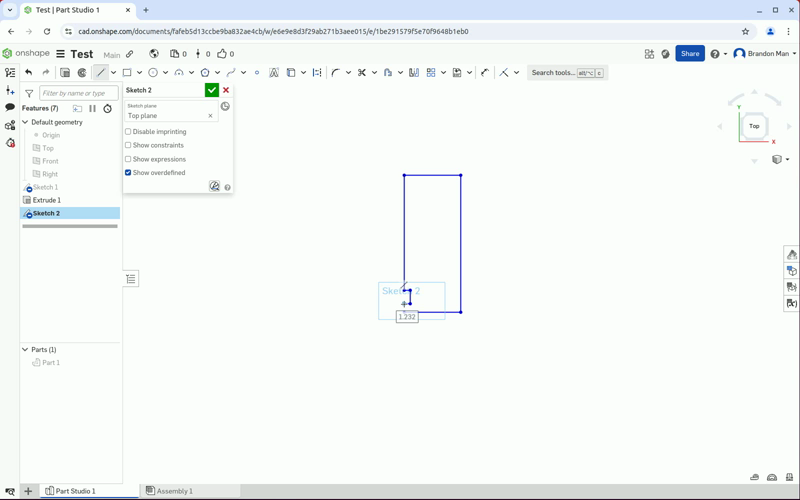
key_up(shift)
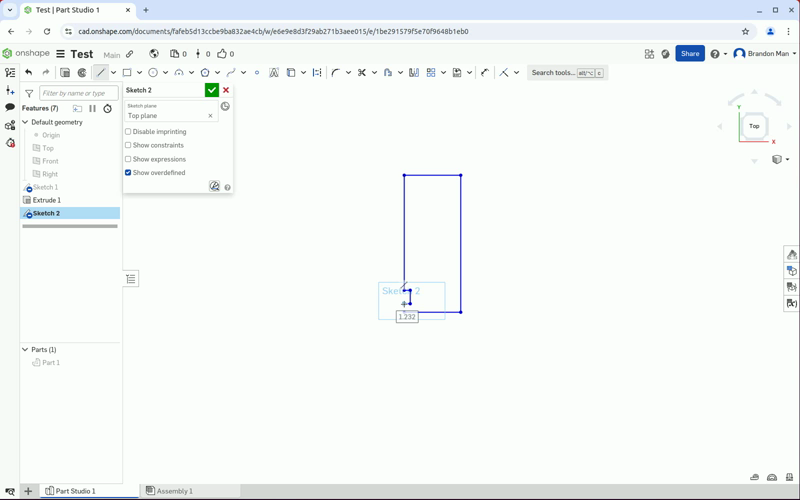
mouse_move(434, 303)
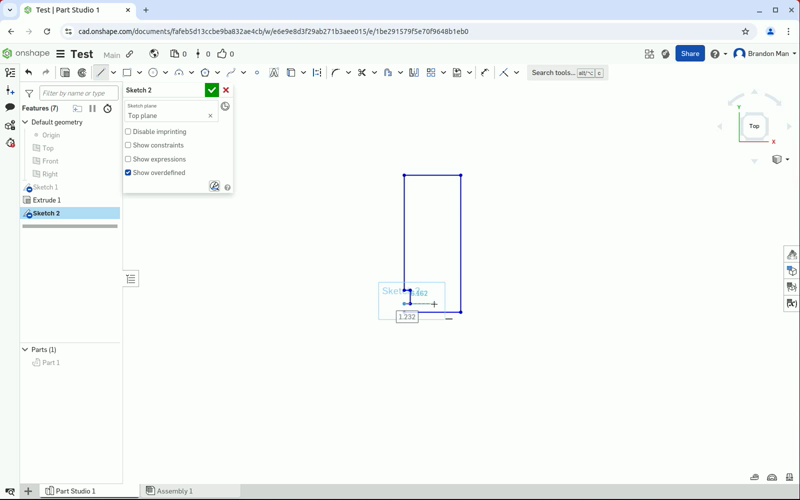
key_down(shift)
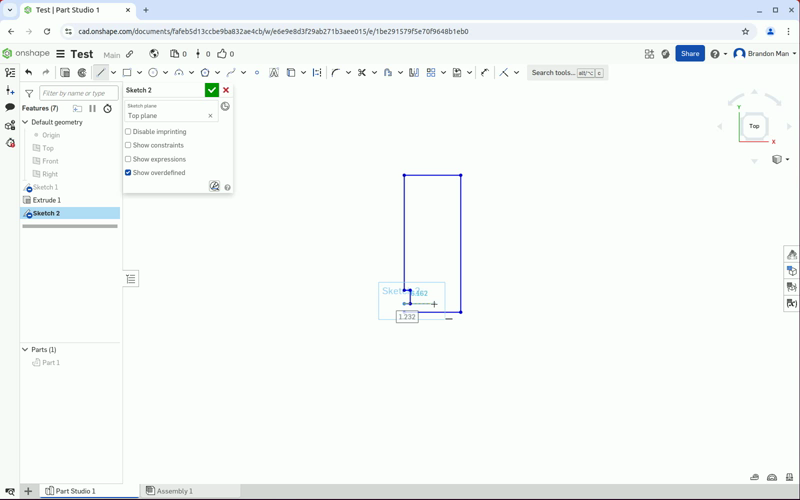
mouse_move(404, 312)
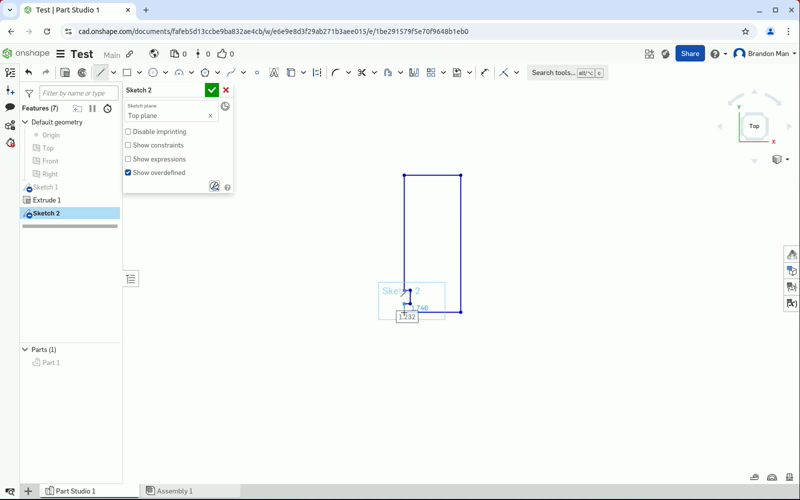
key_up(shift)
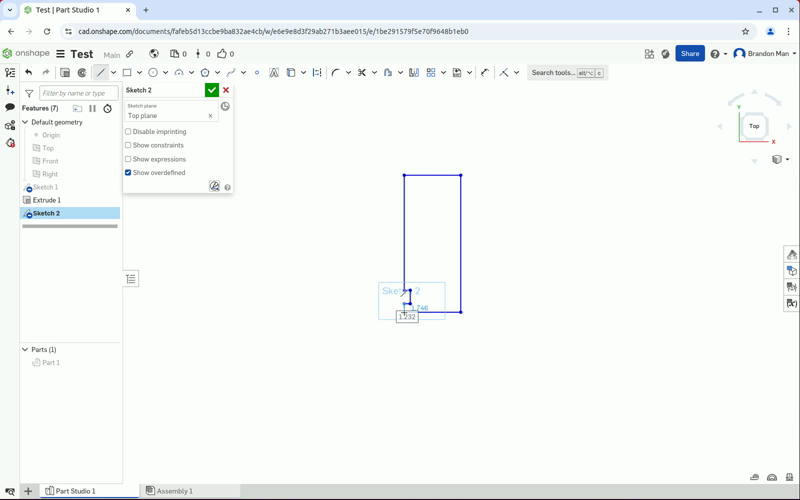
click(404, 312)
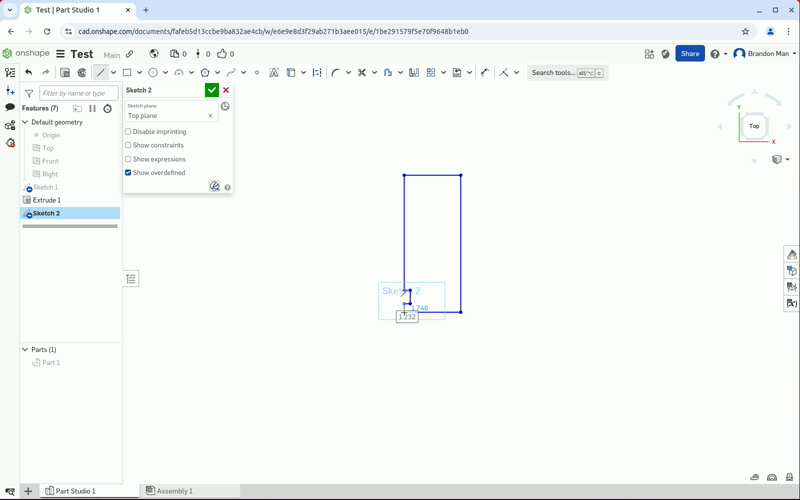
key(esc)
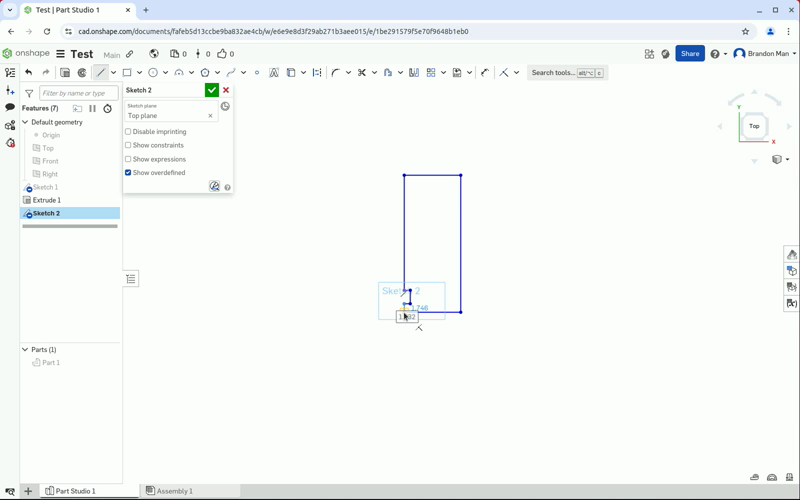
mouse_move(447, 180)
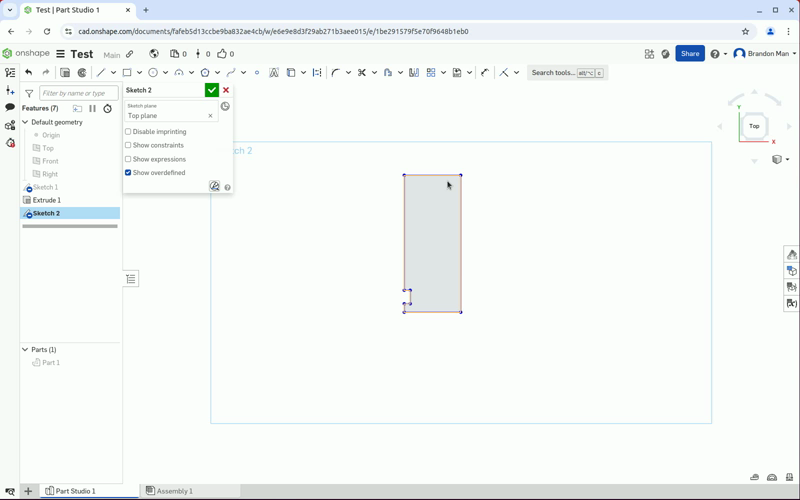
click(447, 180)
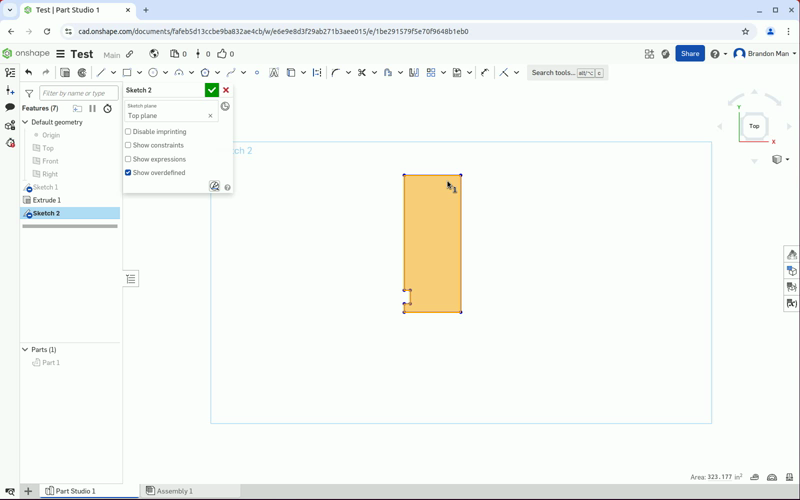
mouse_move(73, 352)
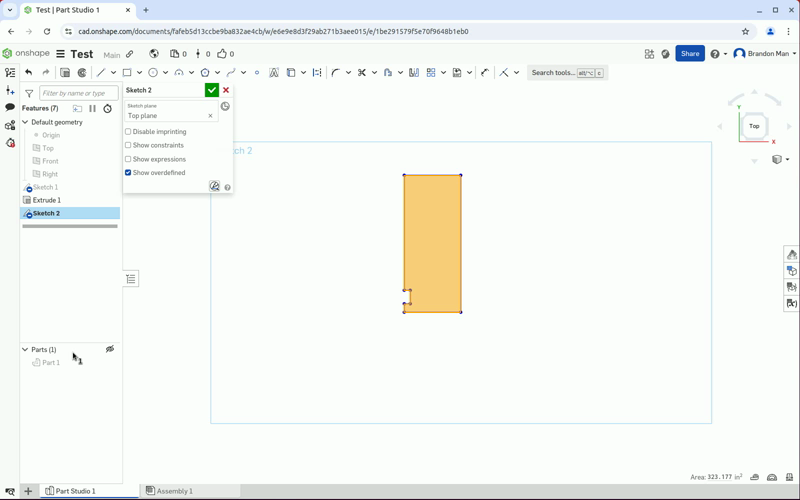
key(shift+y)
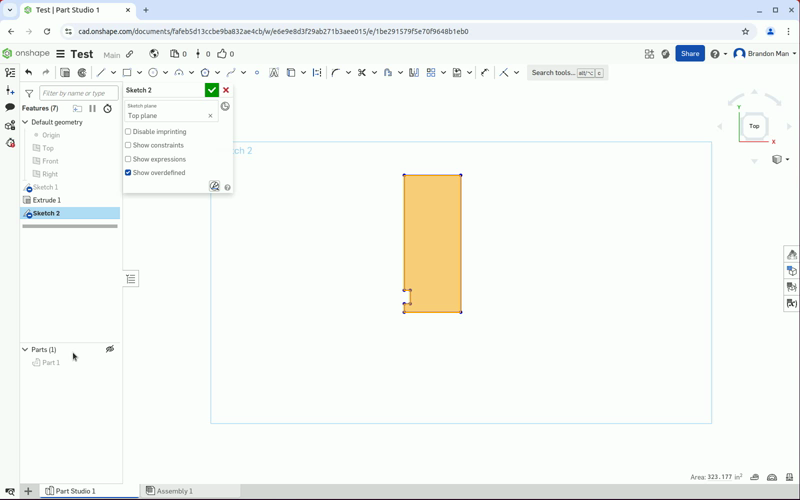
key(shift+e)
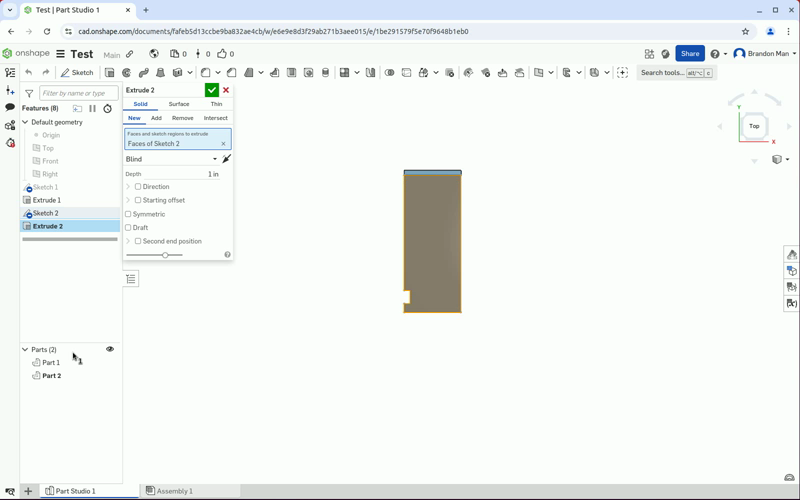
mouse_move(143, 106)
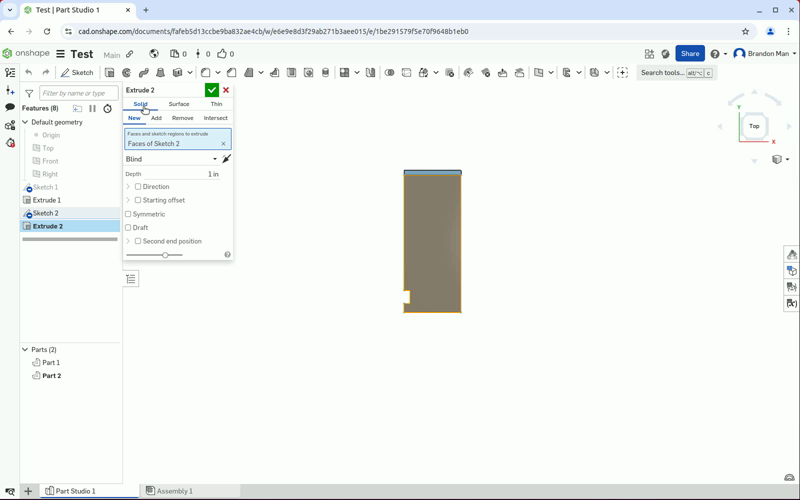
click(143, 106)
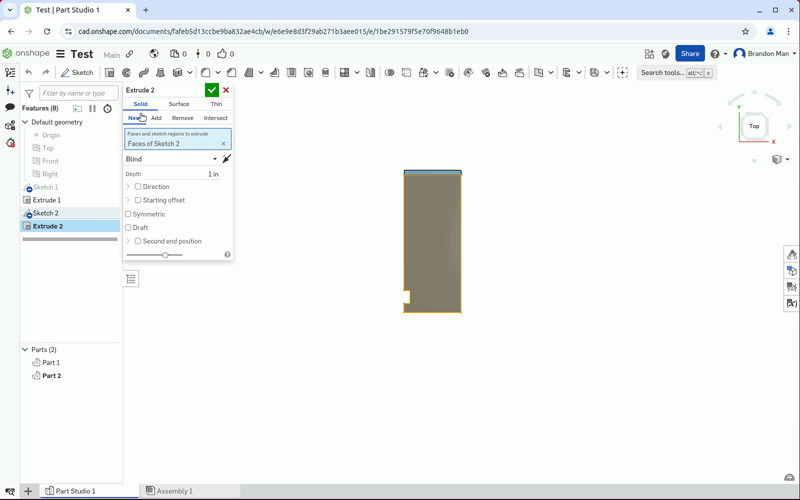
mouse_move(137, 120)
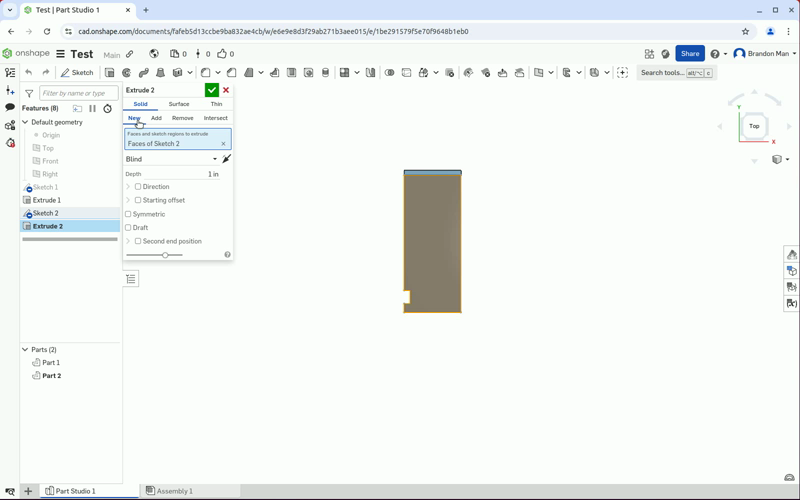
click(137, 120)
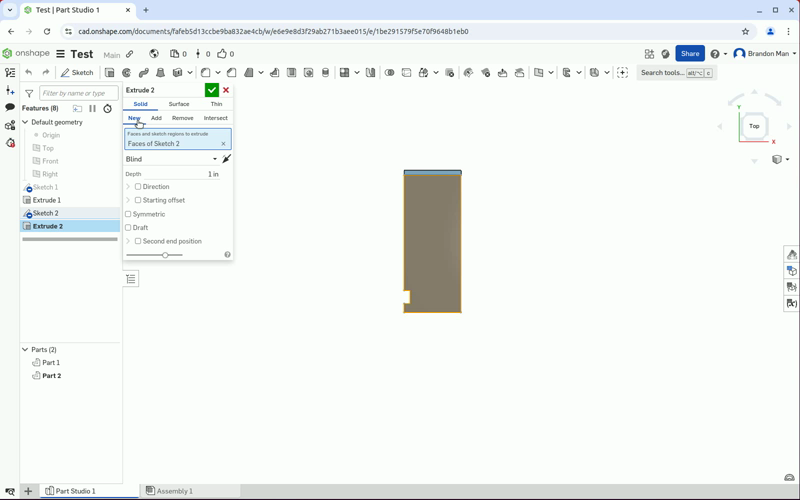
key(tab, 4)
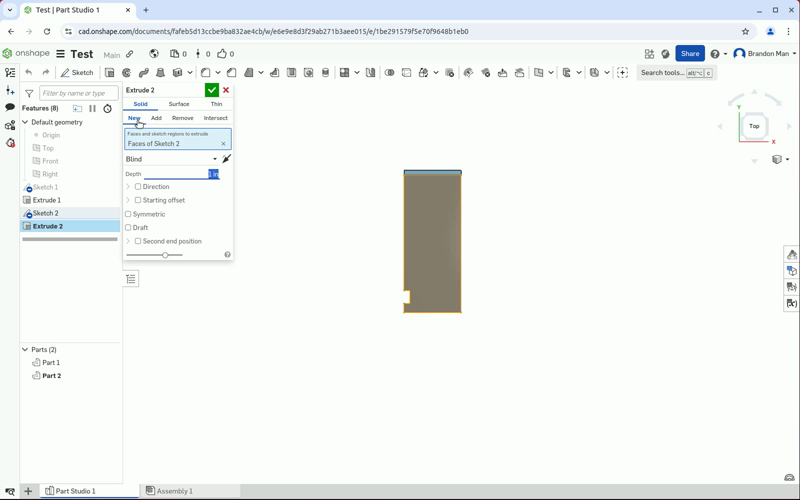
text(-4.814)
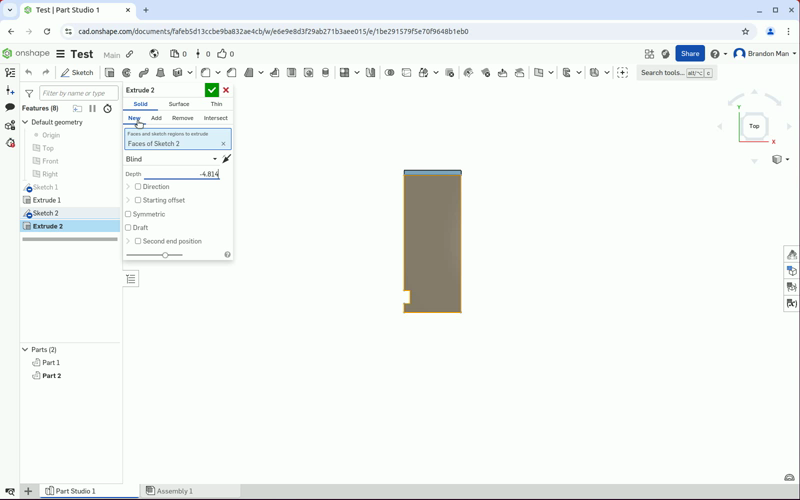
key(enter)
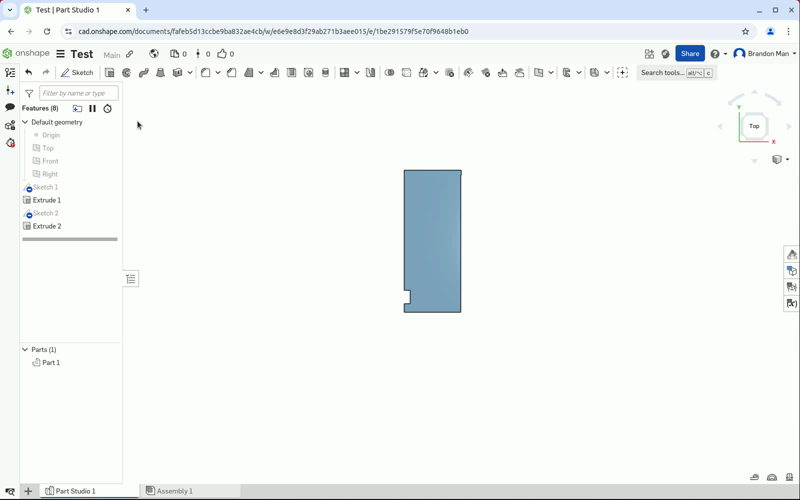
key(shift+h)
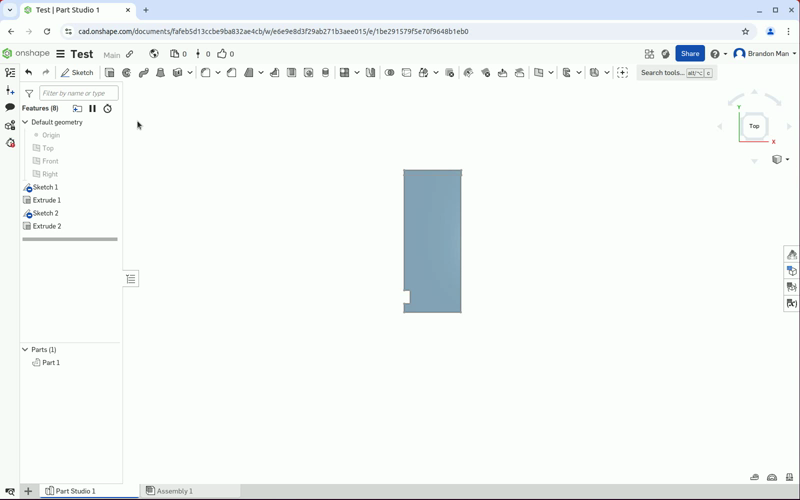
key(shift+h)
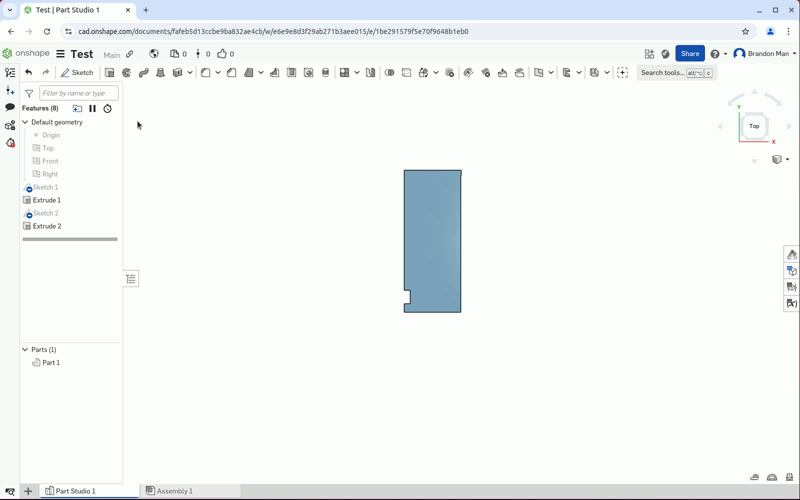
mouse_move(73, 189)
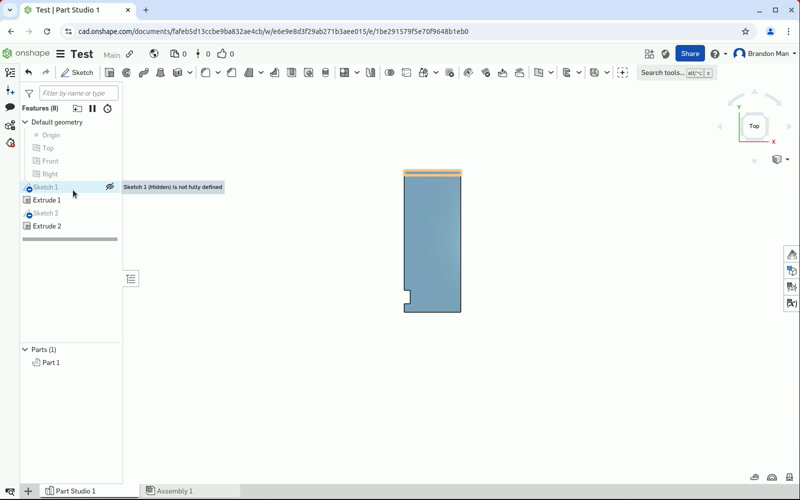
click(73, 189)
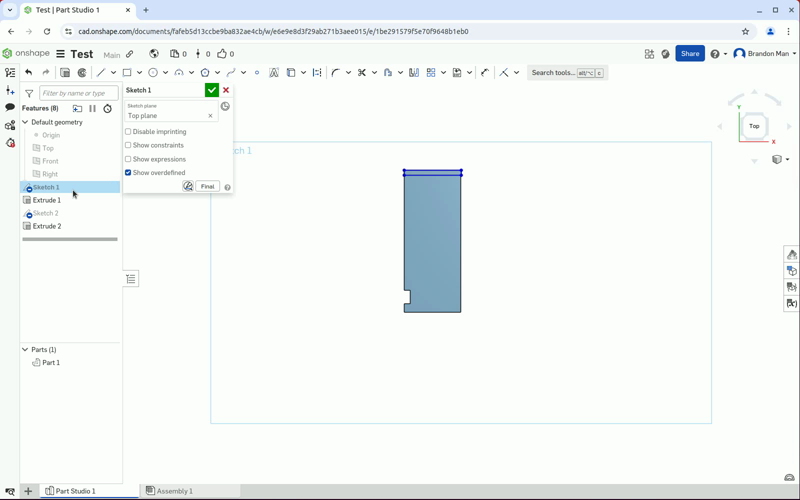
mouse_move(229, 92)
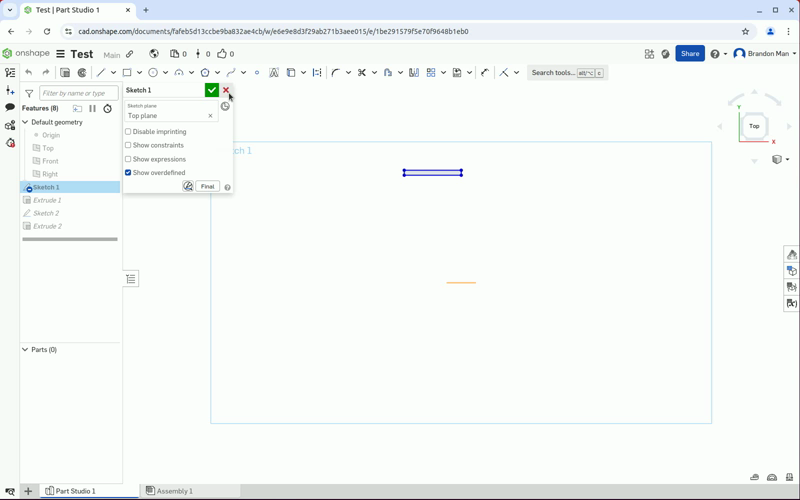
click(229, 92)
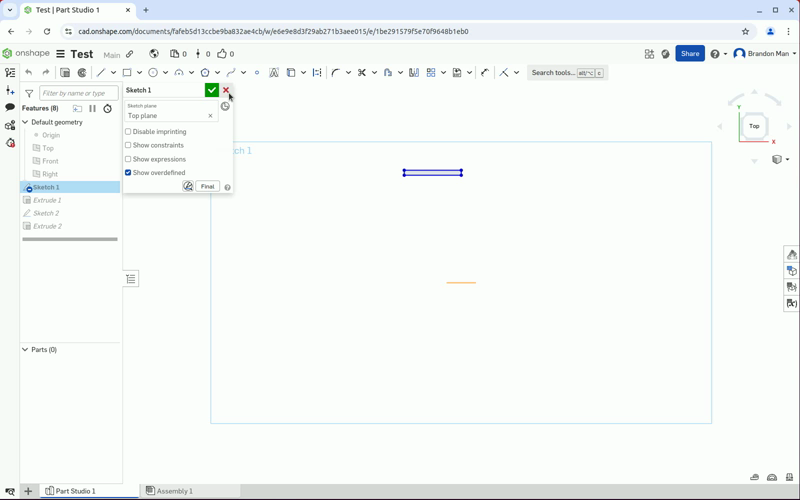
key(shift+s)
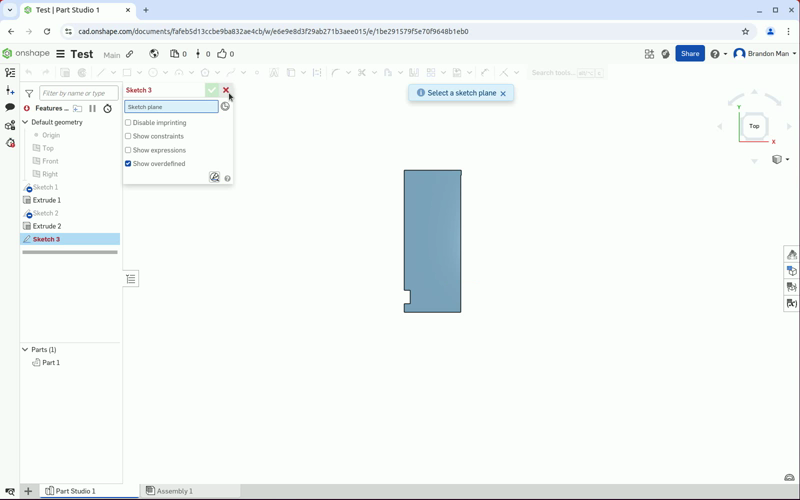
mouse_move(73, 150)
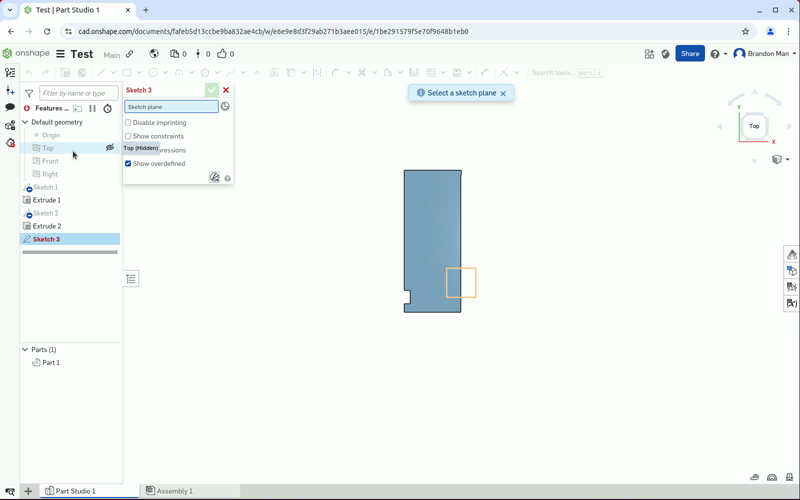
click(73, 150)
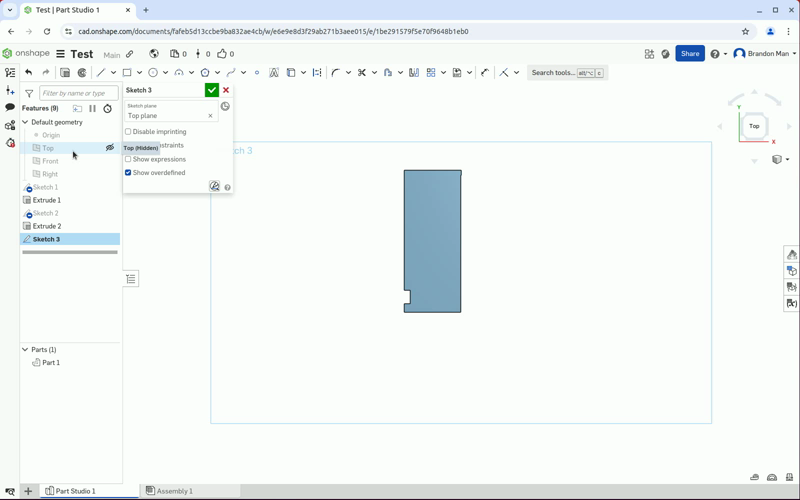
mouse_move(73, 352)
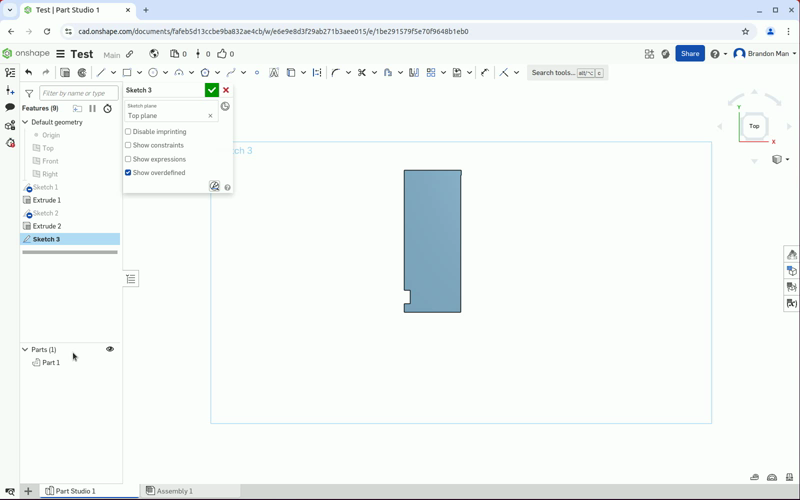
key(y)
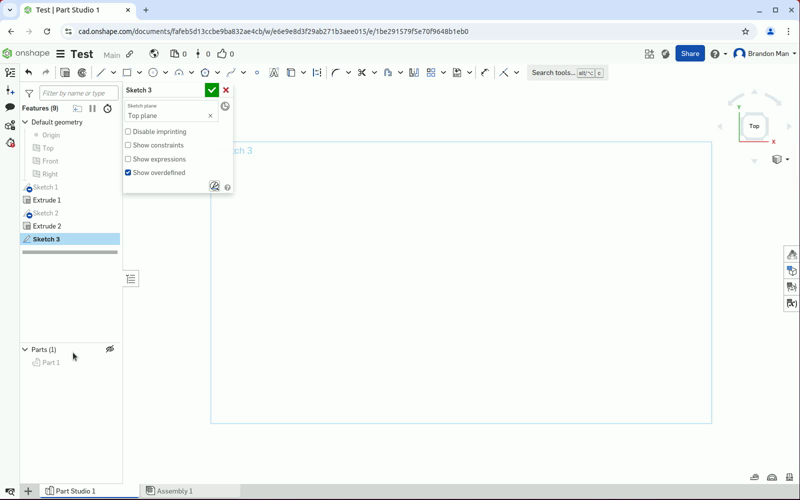
key(l)
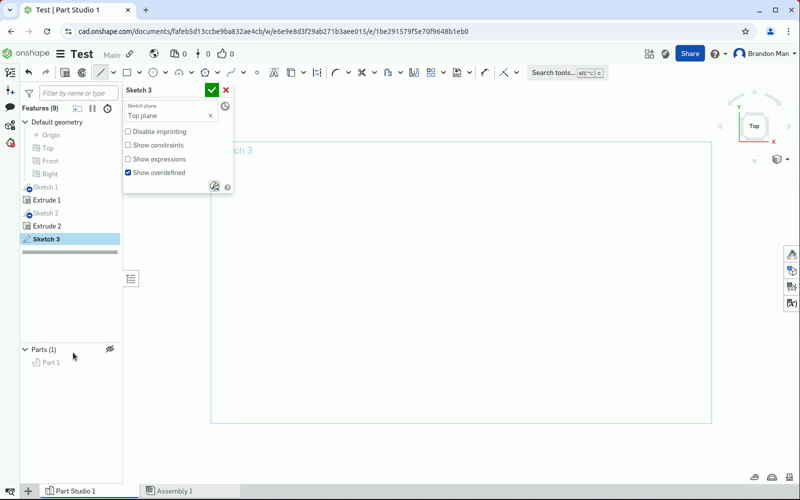
key_down(shift)
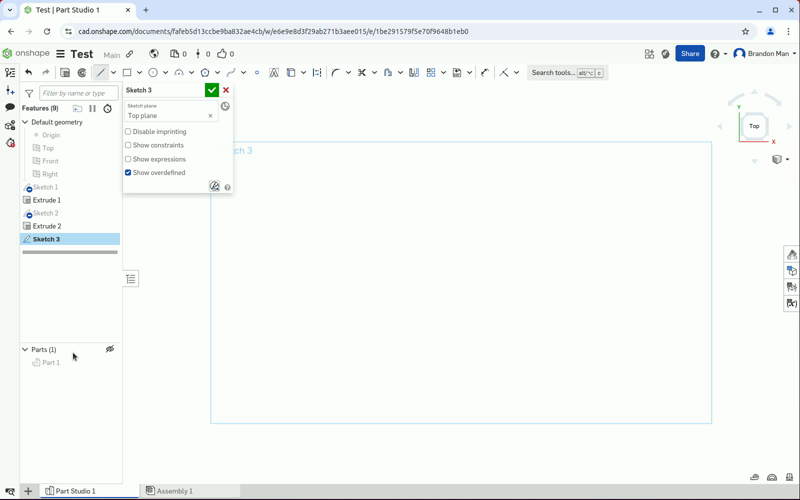
mouse_move(404, 303)
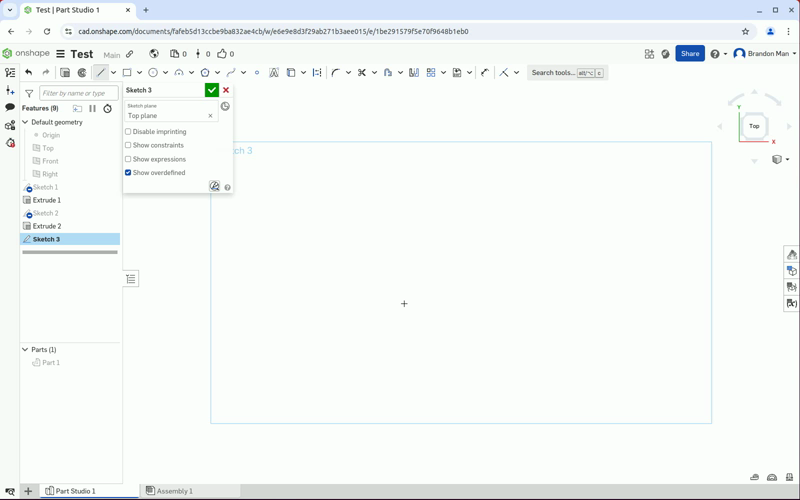
click(404, 303)
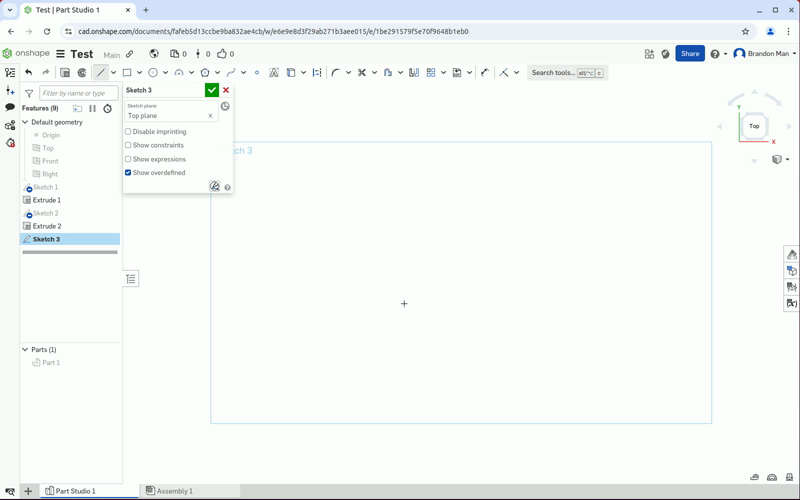
key_up(shift)
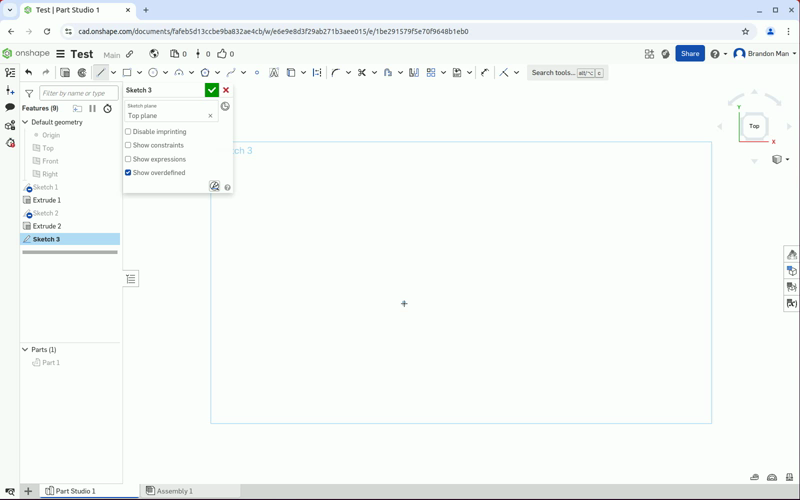
key_down(shift)
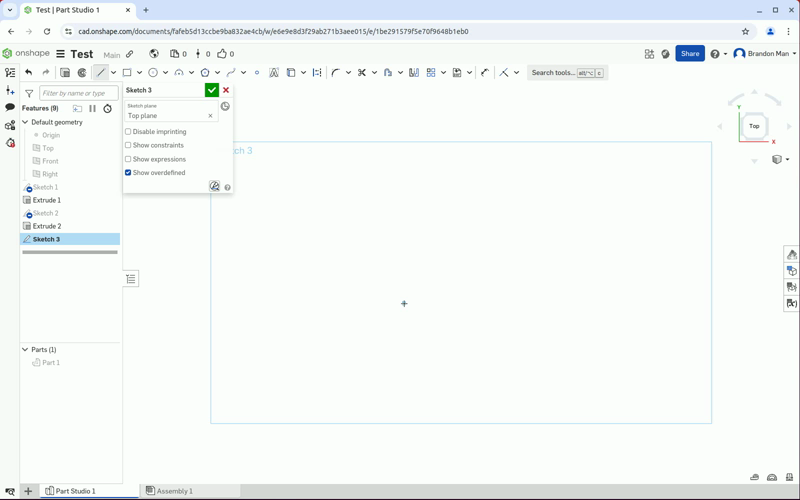
mouse_move(434, 303)
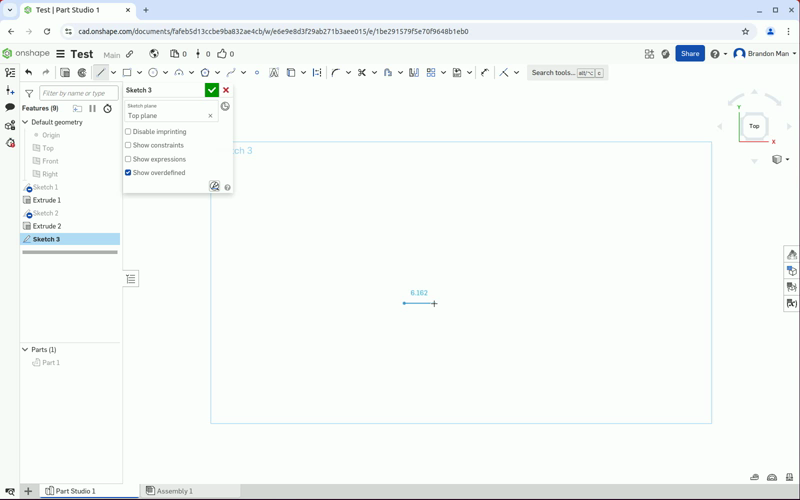
mouse_move(410, 303)
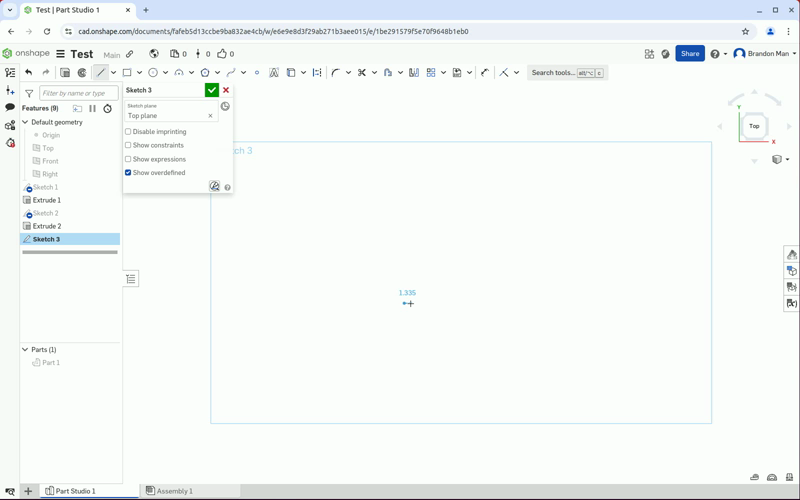
scroll(6)
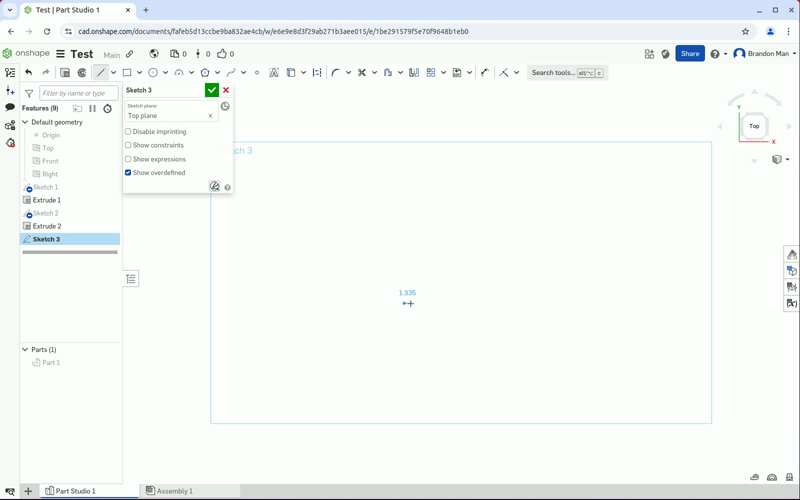
scroll(6)
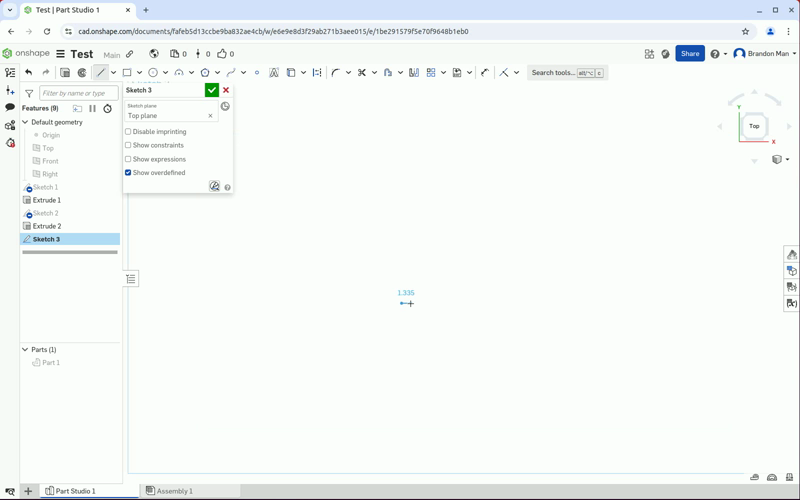
scroll(6)
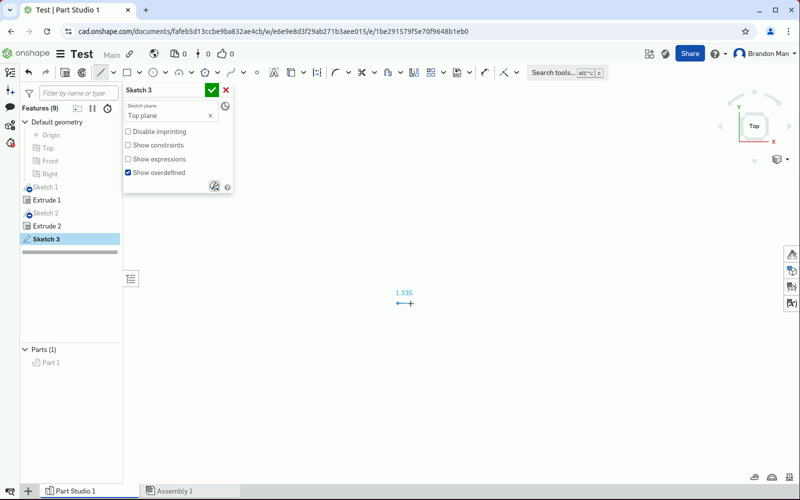
scroll(6)
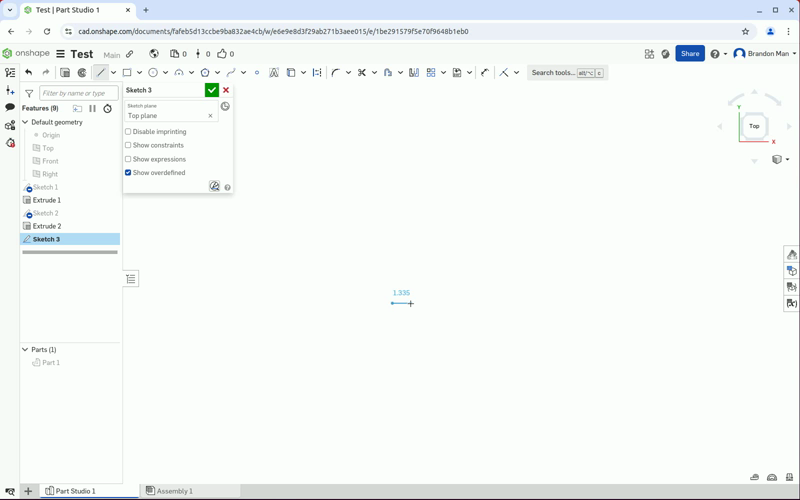
scroll(6)
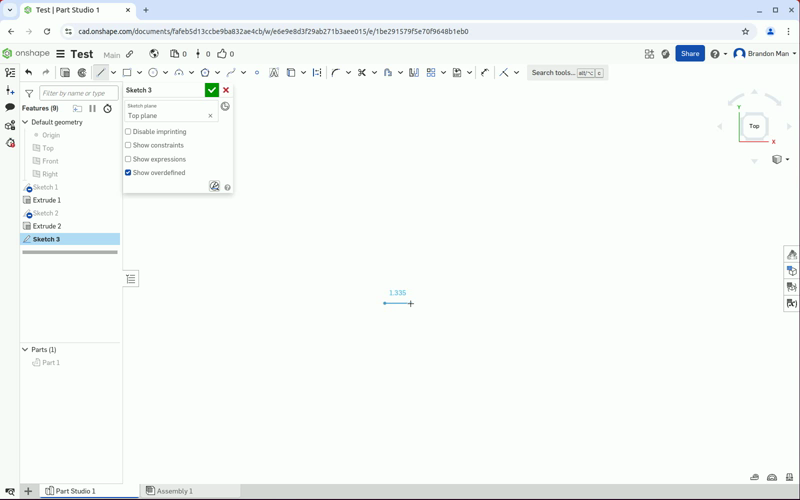
scroll(6)
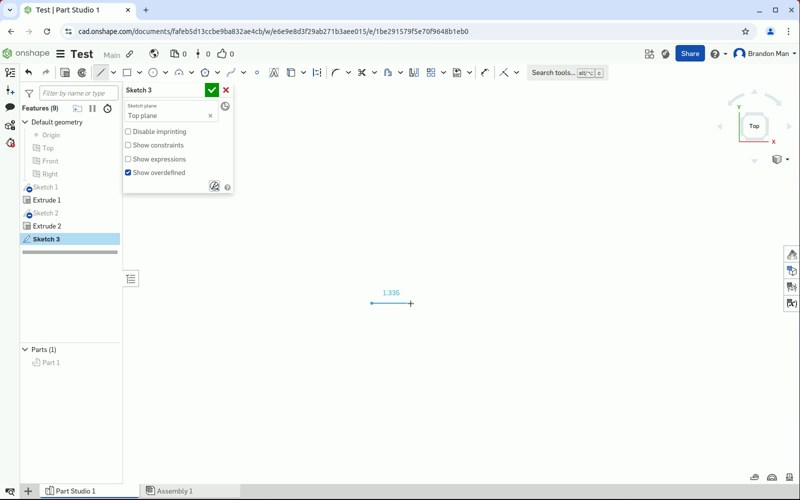
scroll(6)
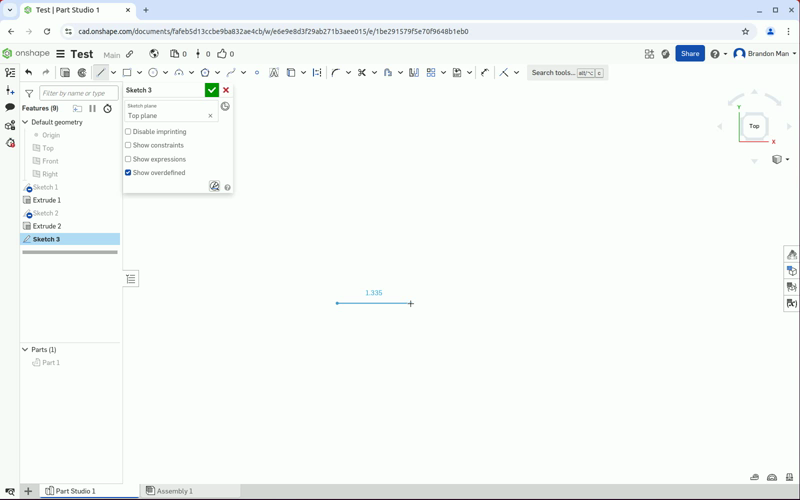
click(410, 303)
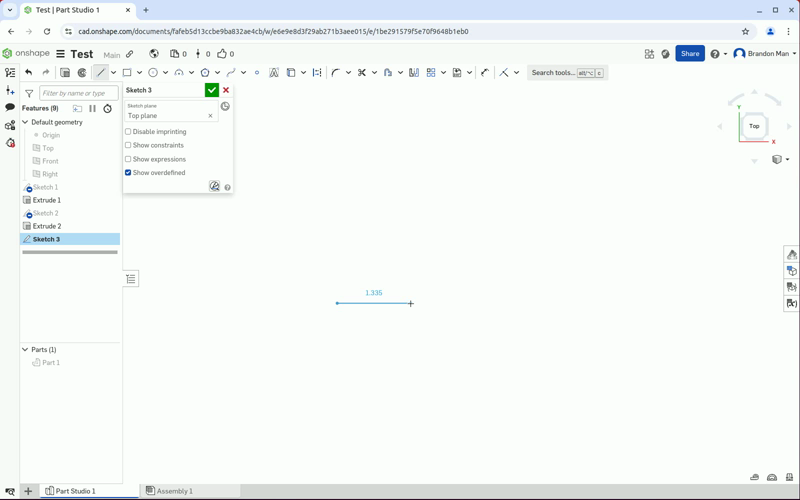
scroll(-6)
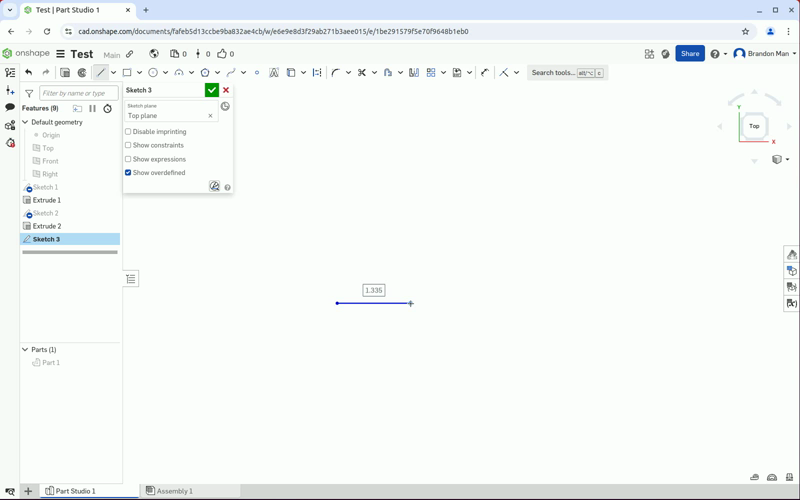
scroll(-6)
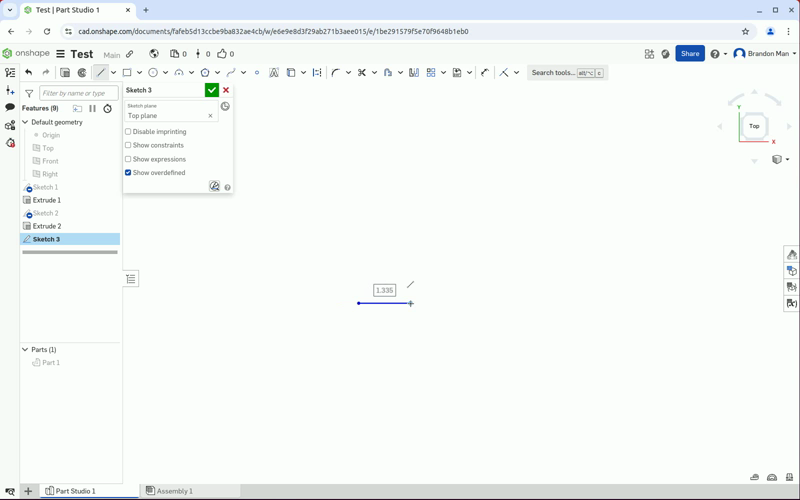
scroll(-6)
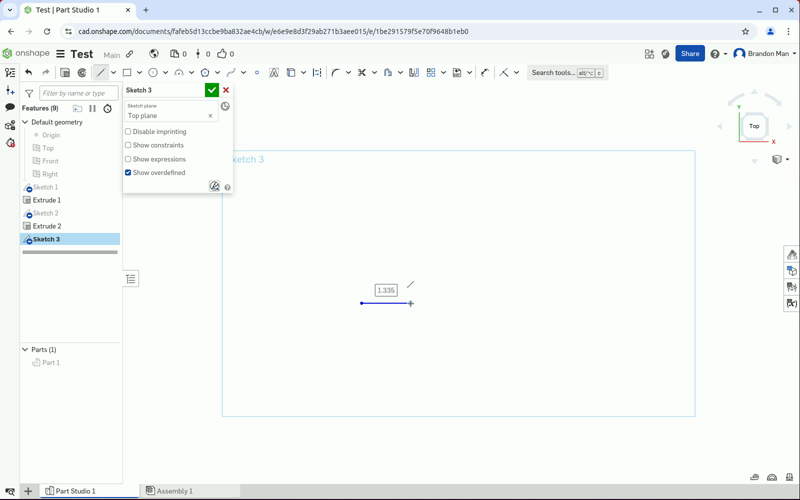
scroll(-6)
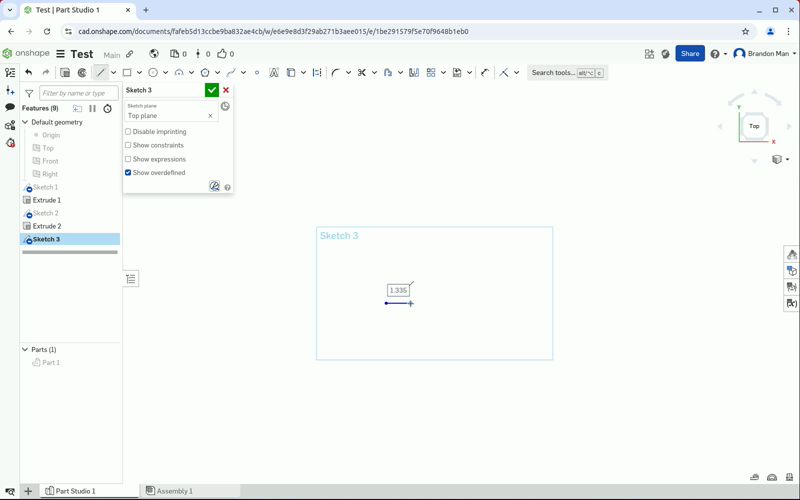
scroll(-6)
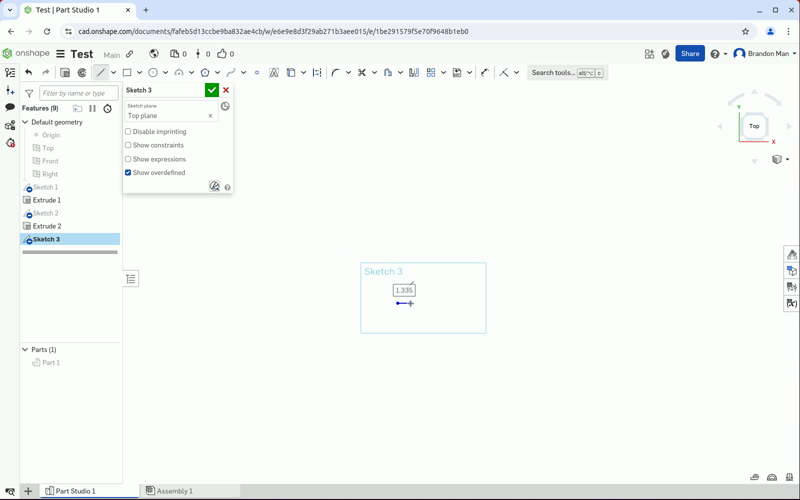
scroll(-6)
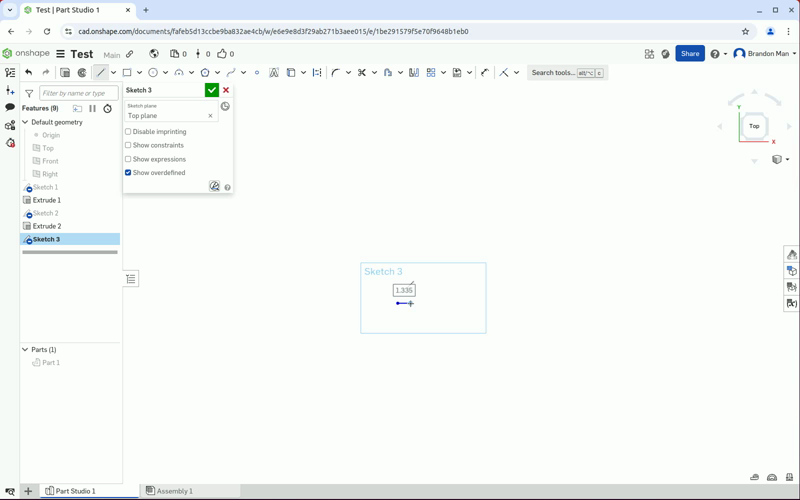
scroll(-6)
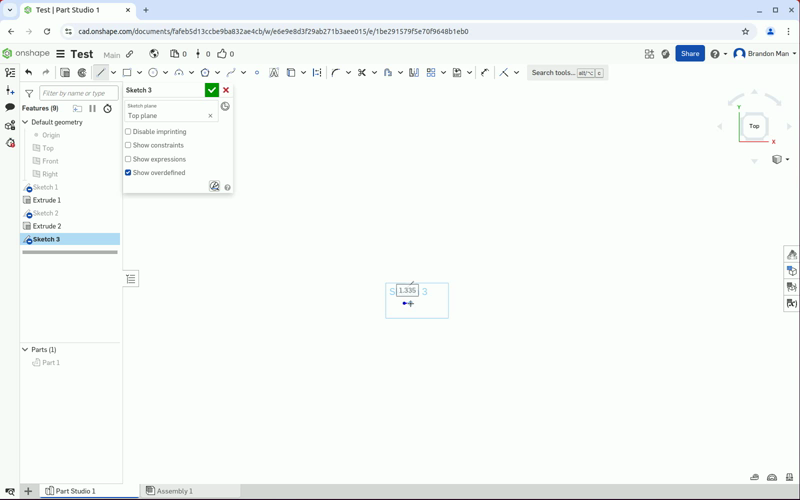
key_up(shift)
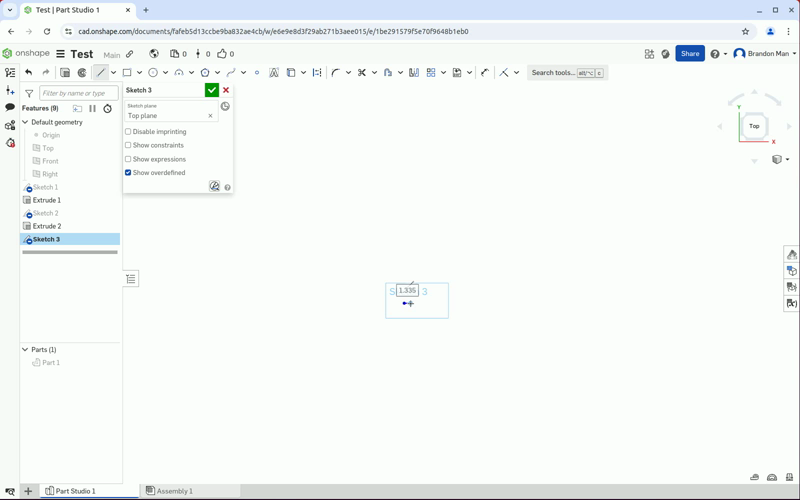
key_down(shift)
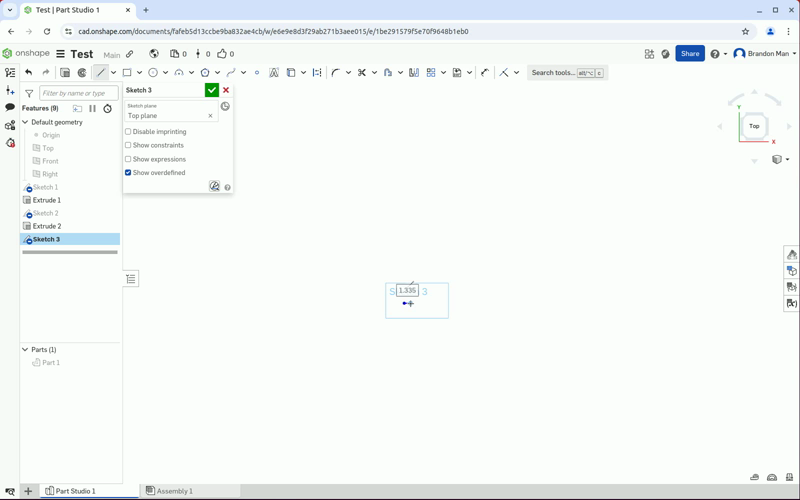
mouse_move(440, 303)
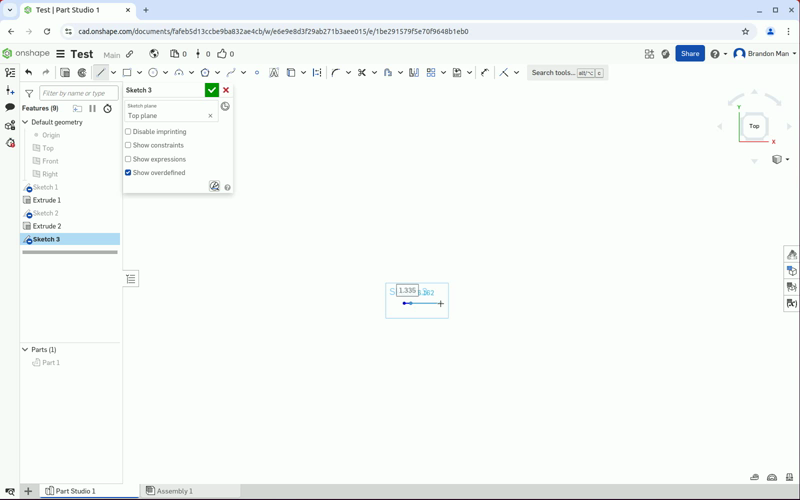
mouse_move(410, 290)
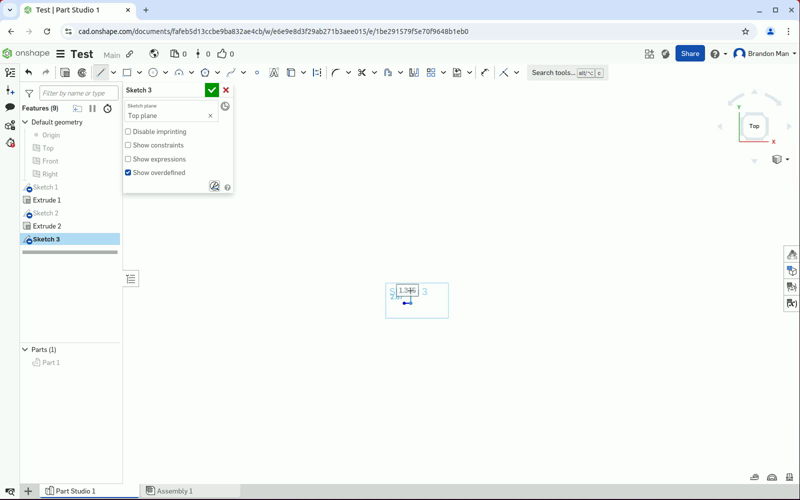
click(410, 290)
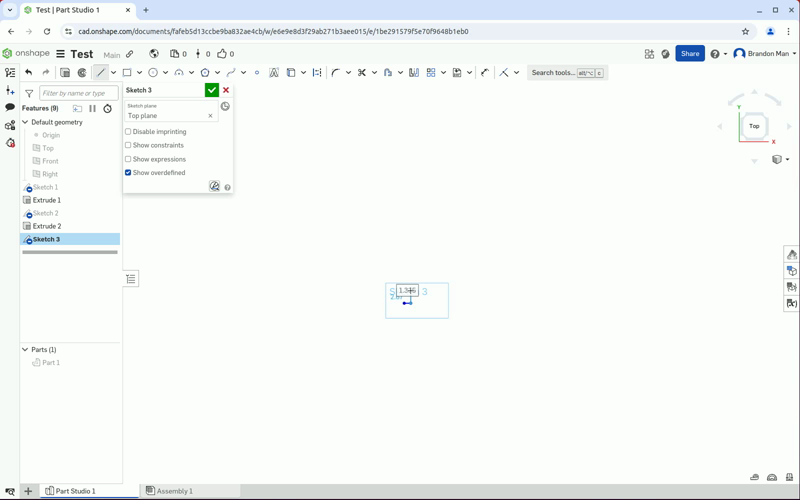
key_up(shift)
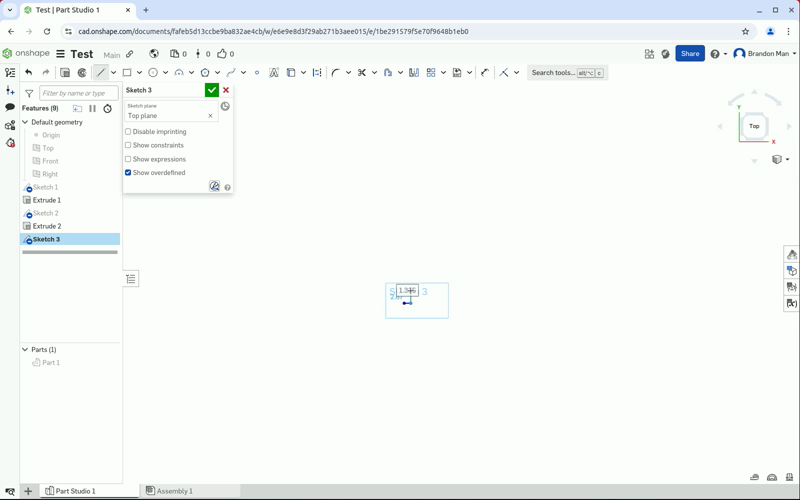
key_down(shift)
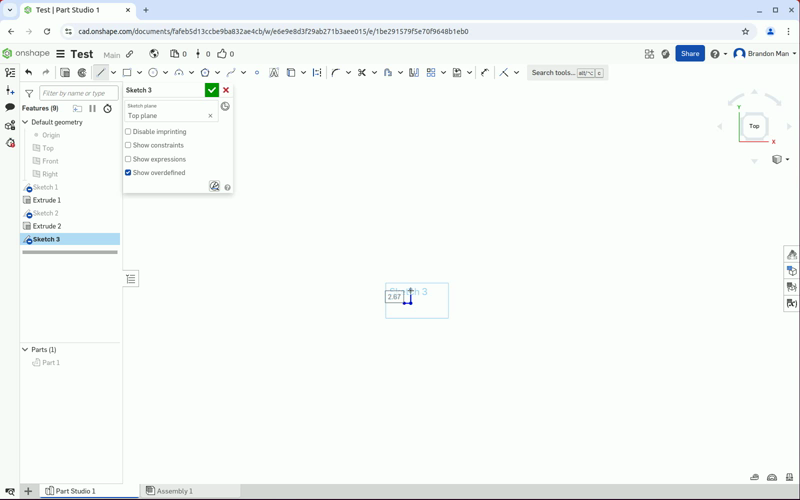
mouse_move(440, 290)
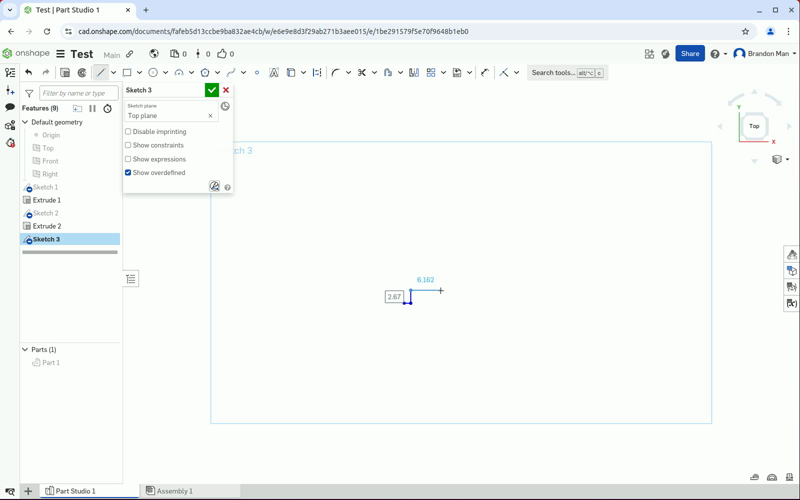
mouse_move(404, 290)
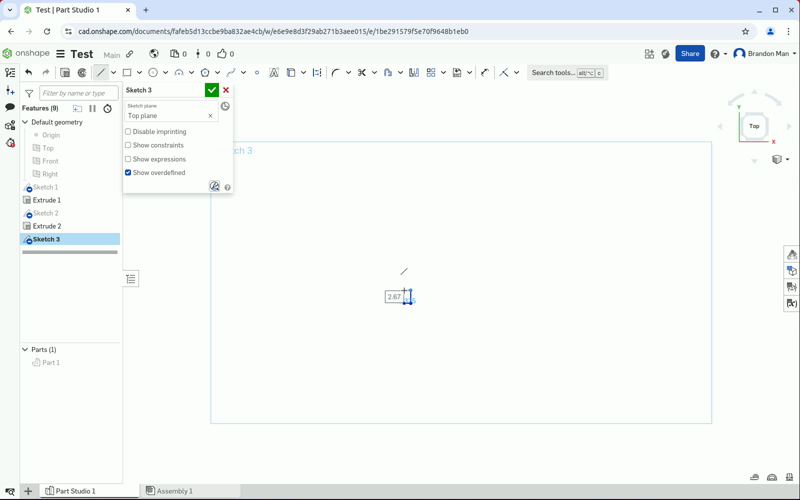
scroll(6)
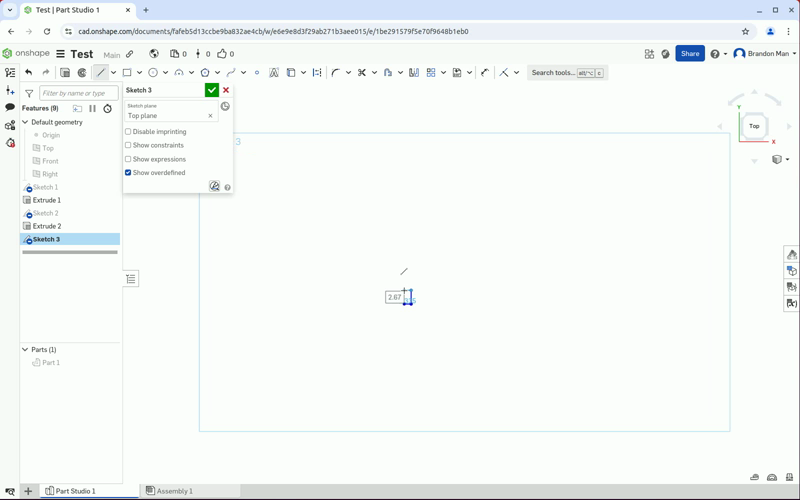
scroll(6)
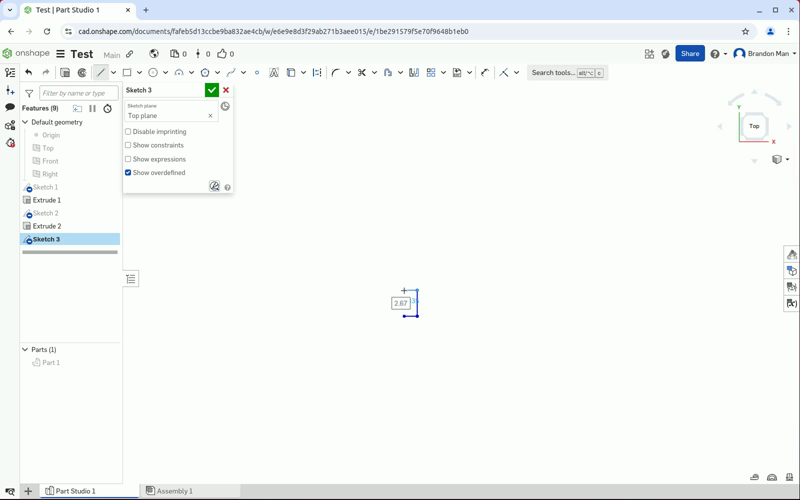
scroll(6)
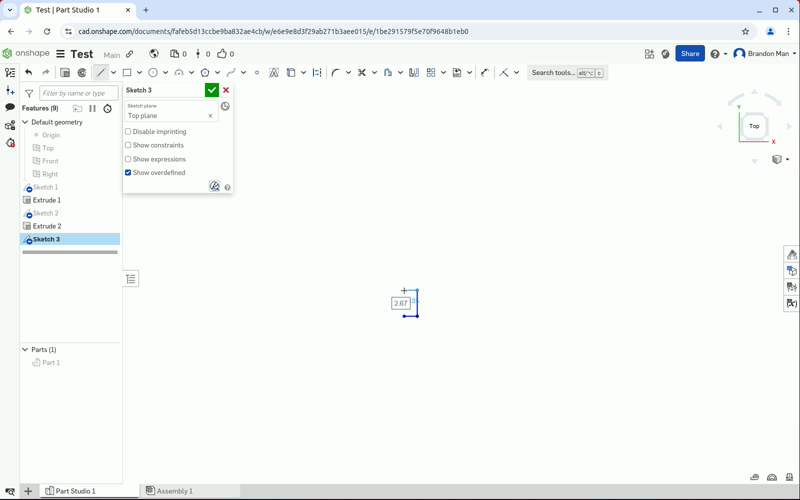
scroll(6)
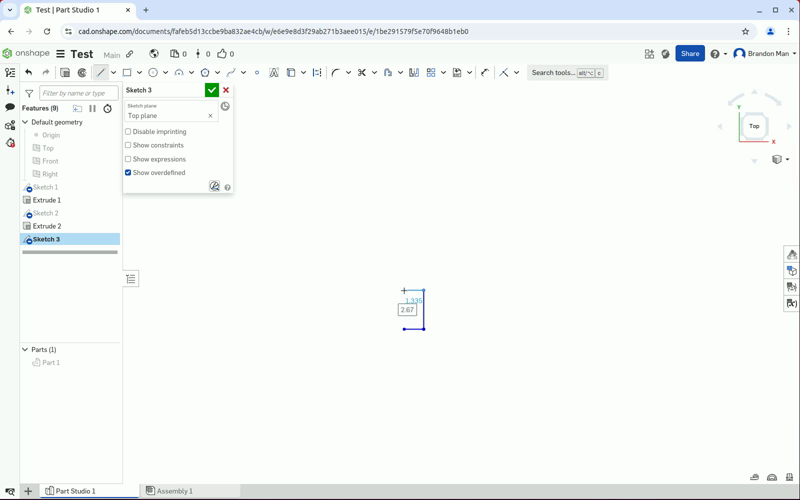
scroll(6)
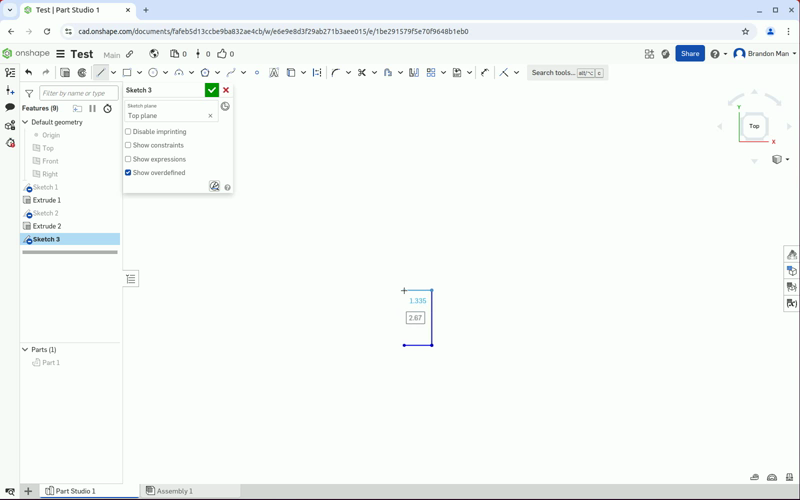
scroll(6)
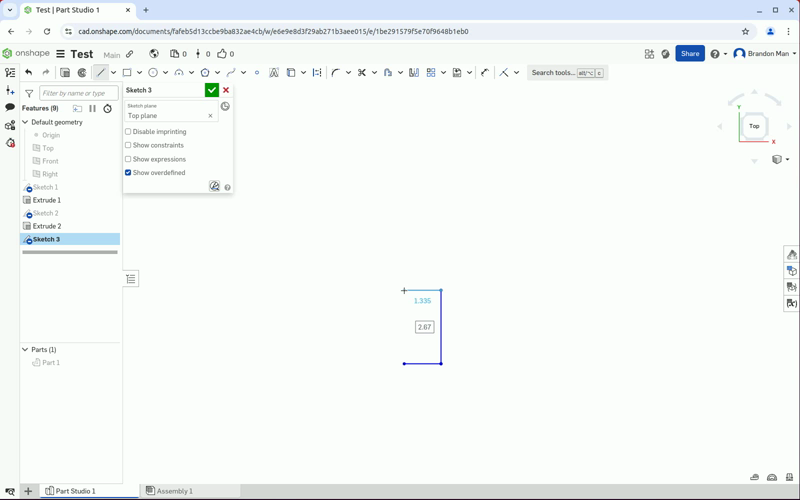
scroll(6)
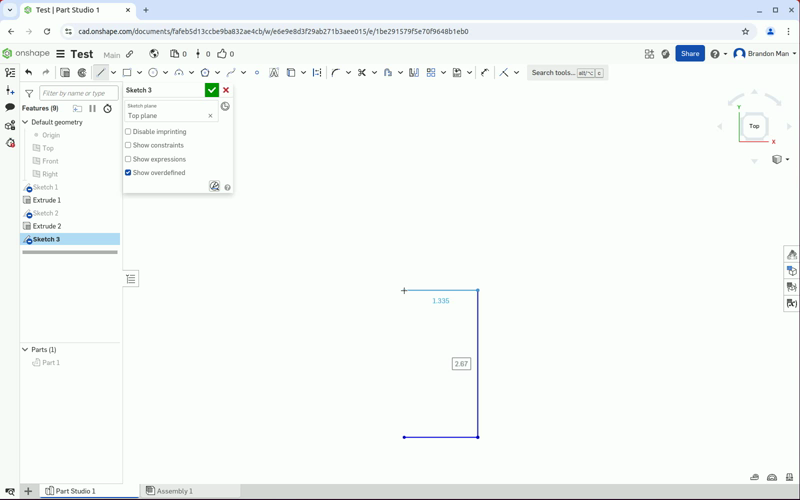
click(404, 290)
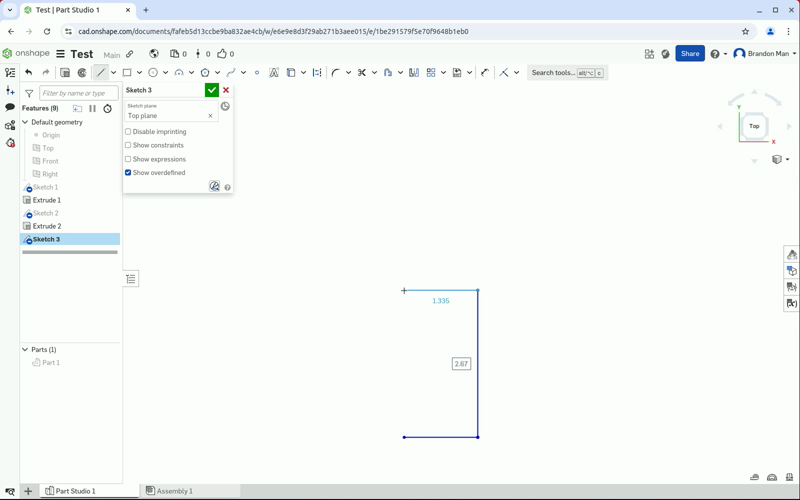
scroll(-6)
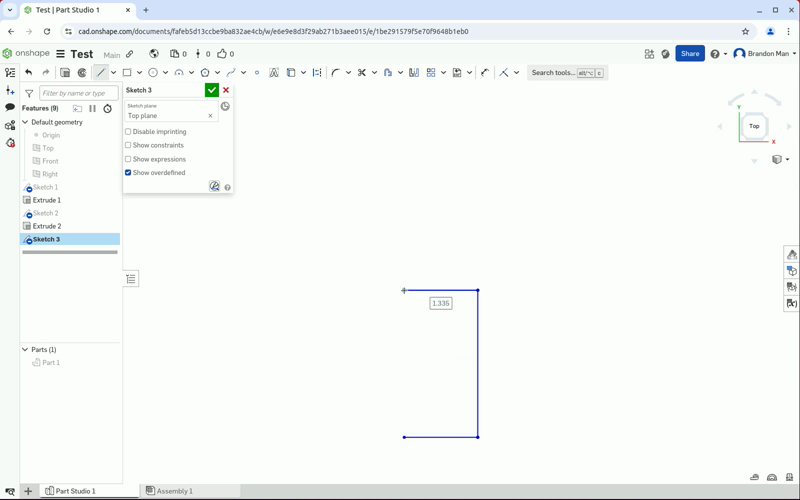
scroll(-6)
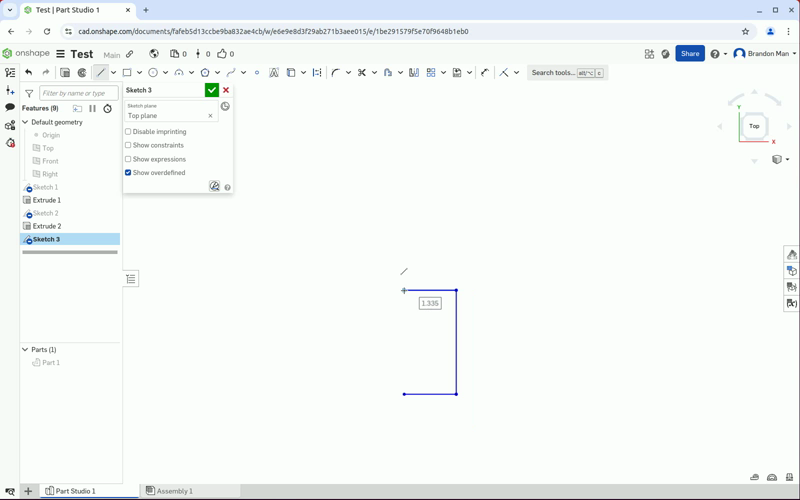
scroll(-6)
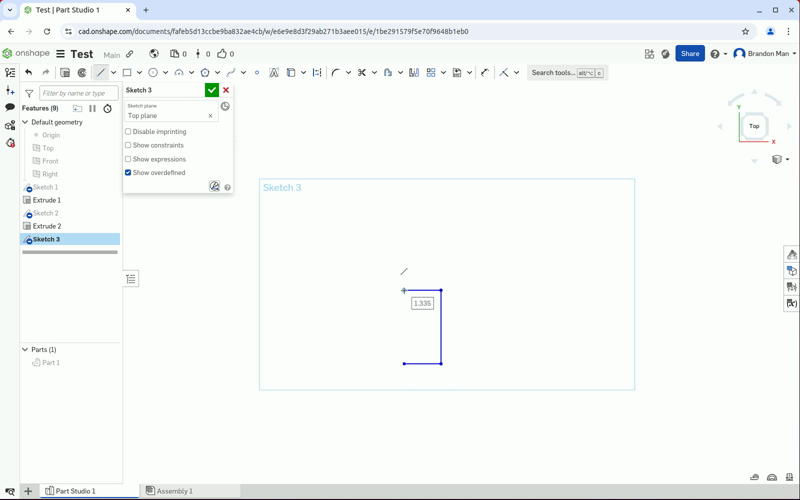
scroll(-6)
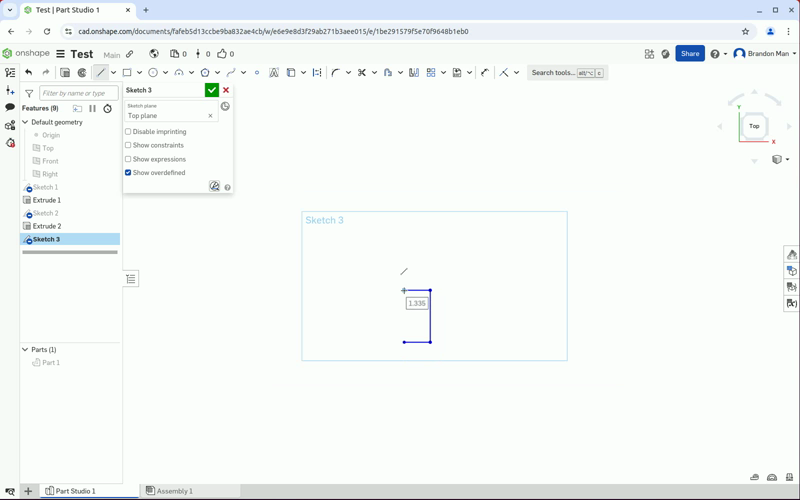
scroll(-6)
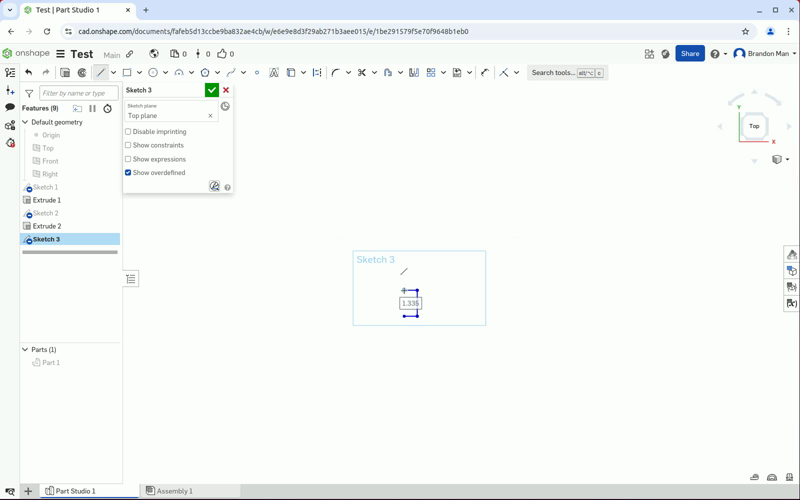
scroll(-6)
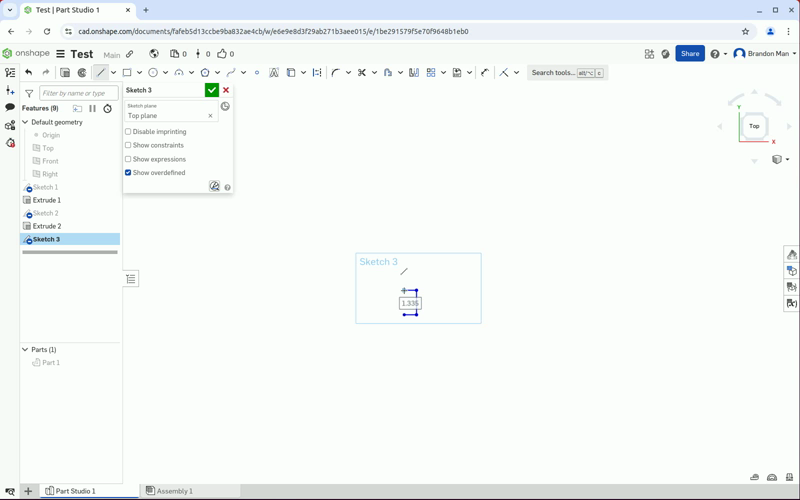
scroll(-6)
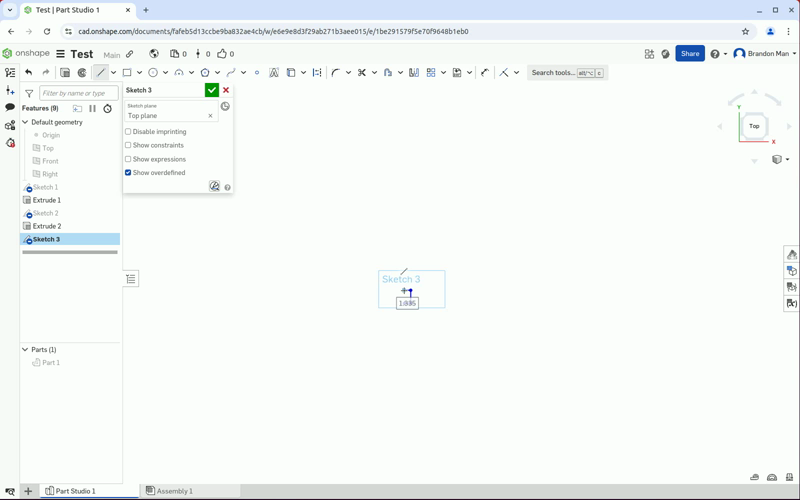
key_up(shift)
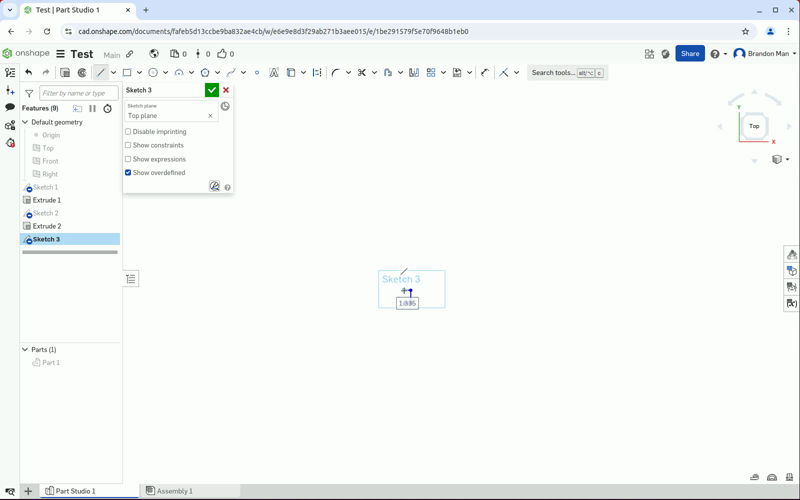
mouse_move(434, 290)
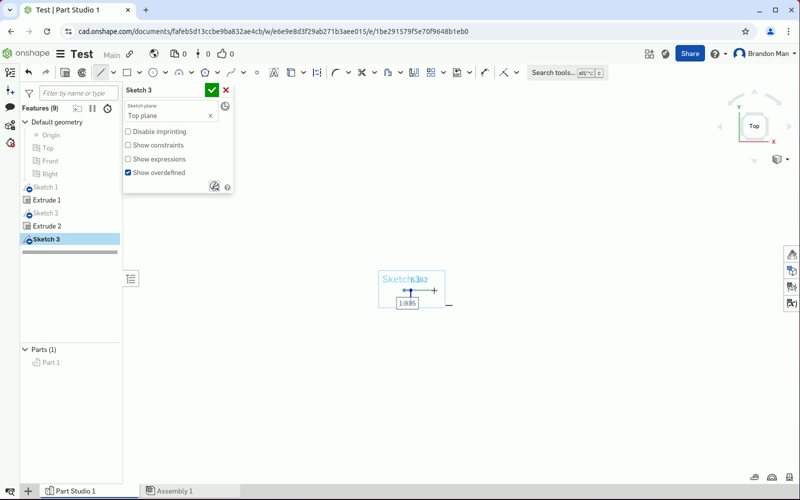
key_down(shift)
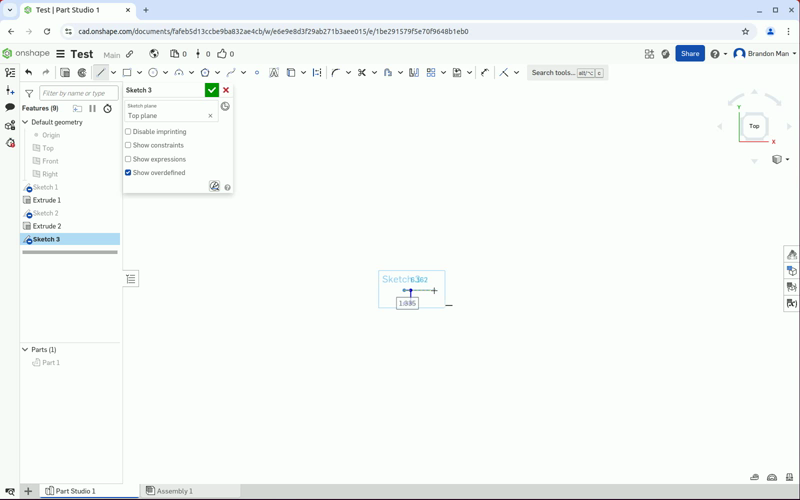
mouse_move(404, 303)
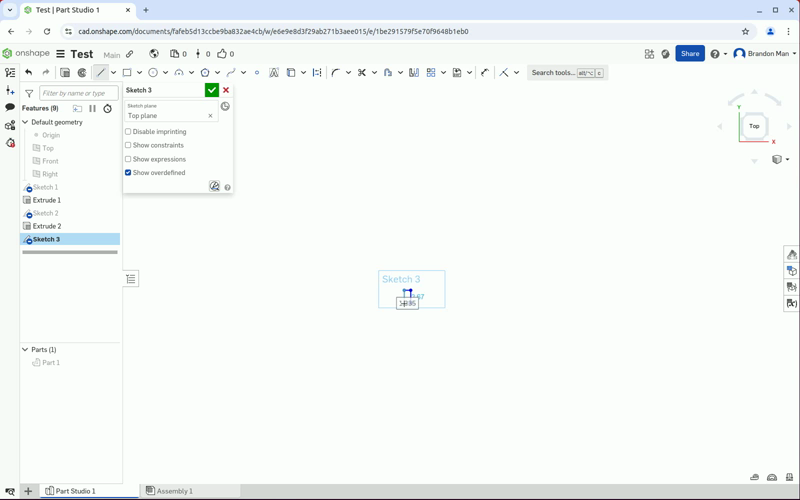
key_up(shift)
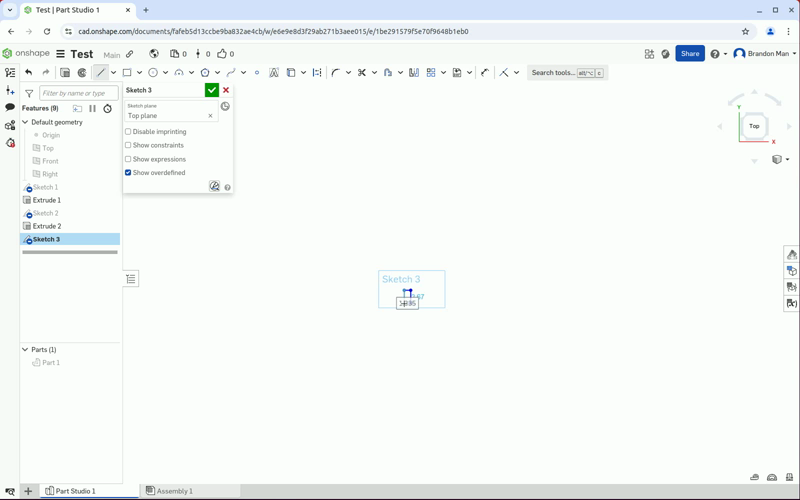
click(404, 303)
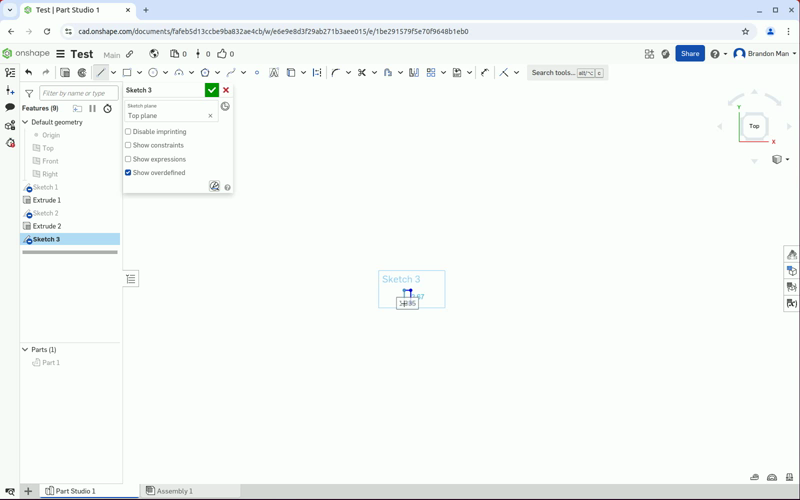
key(esc)
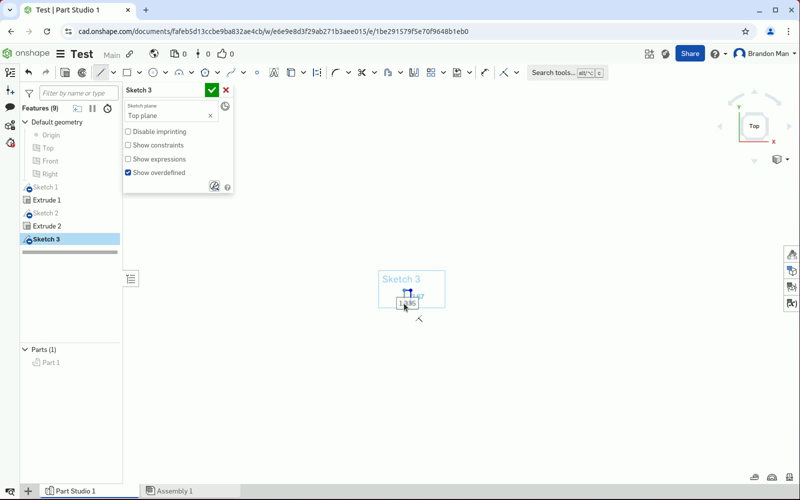
mouse_move(407, 295)
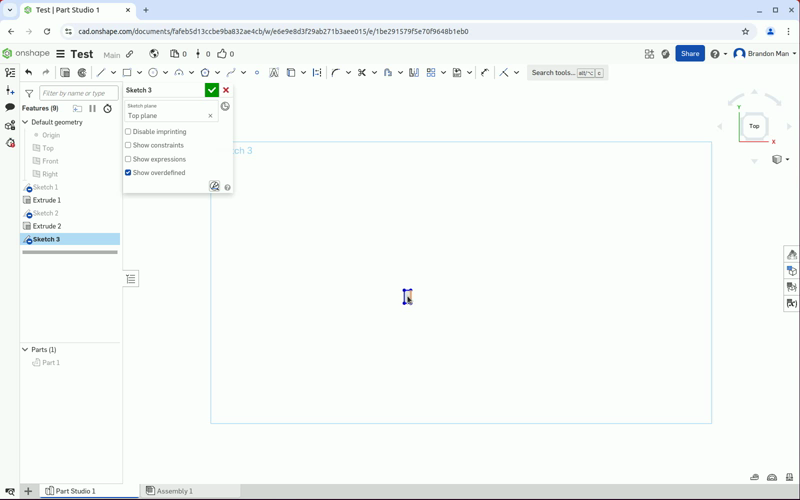
scroll(6)
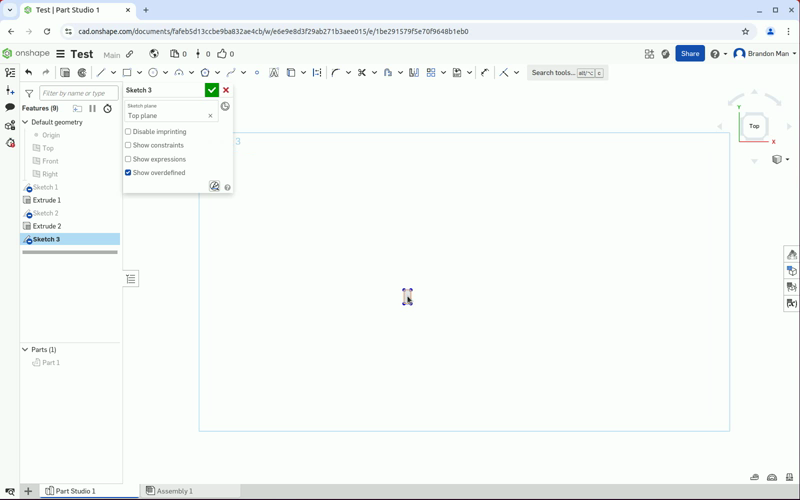
scroll(6)
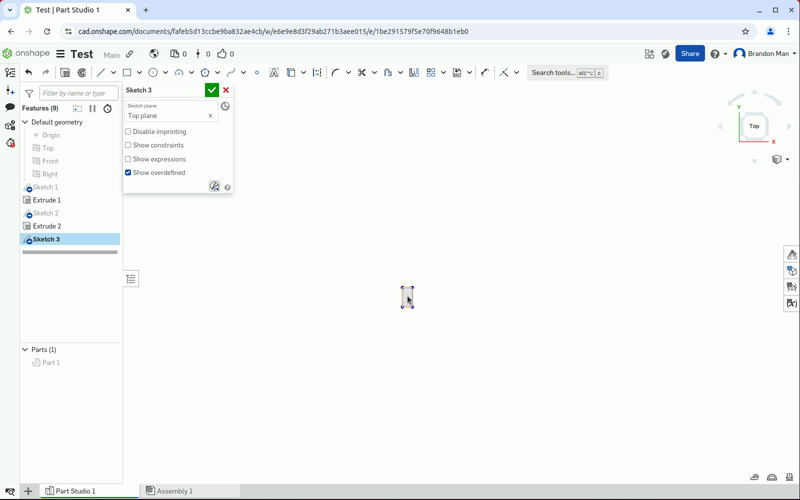
scroll(6)
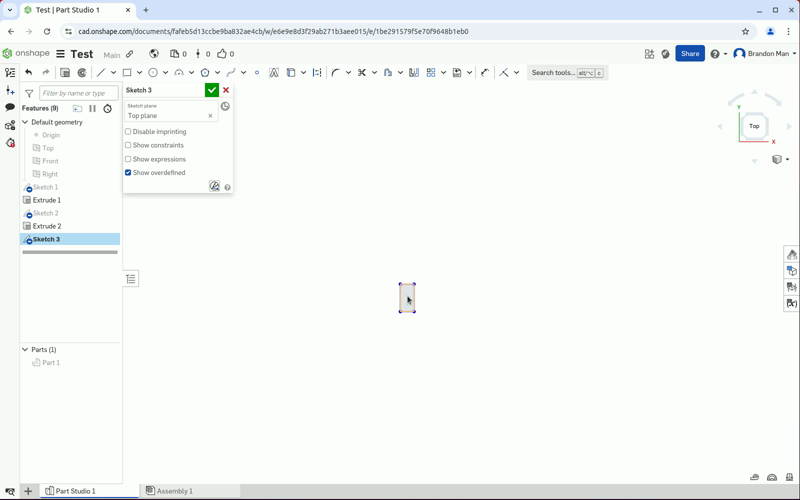
scroll(6)
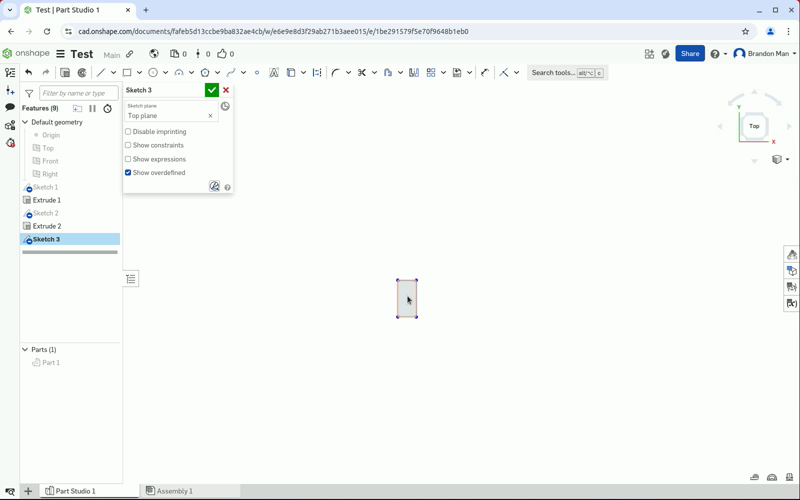
scroll(6)
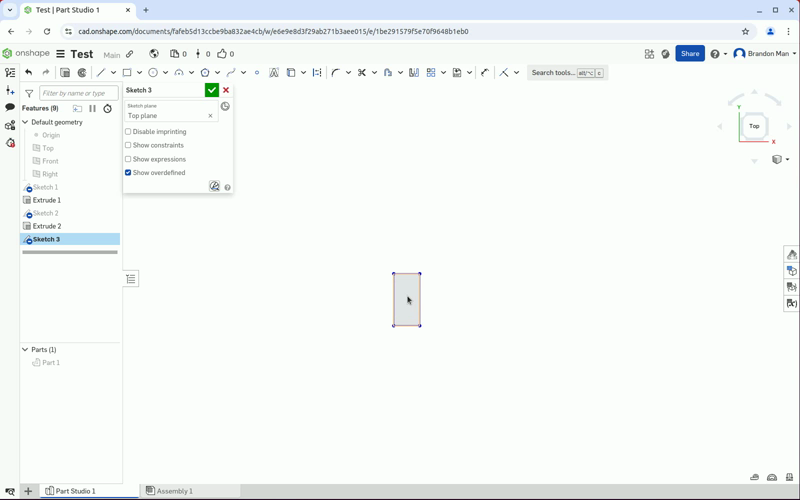
scroll(6)
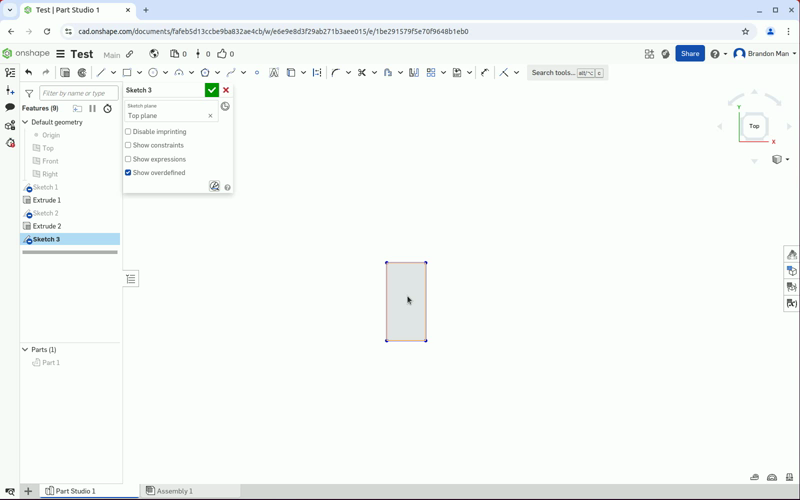
scroll(6)
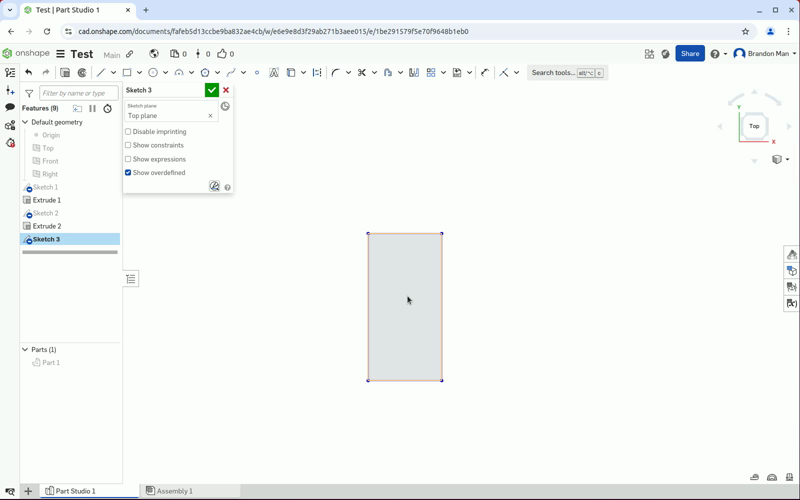
click(407, 295)
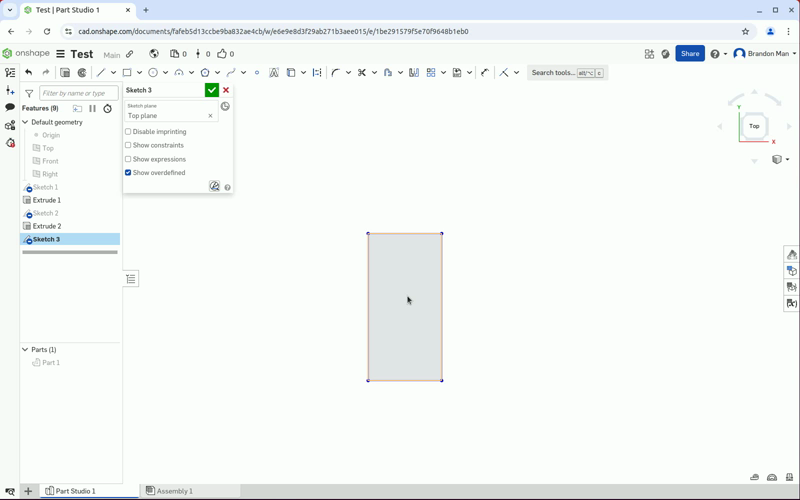
scroll(-6)
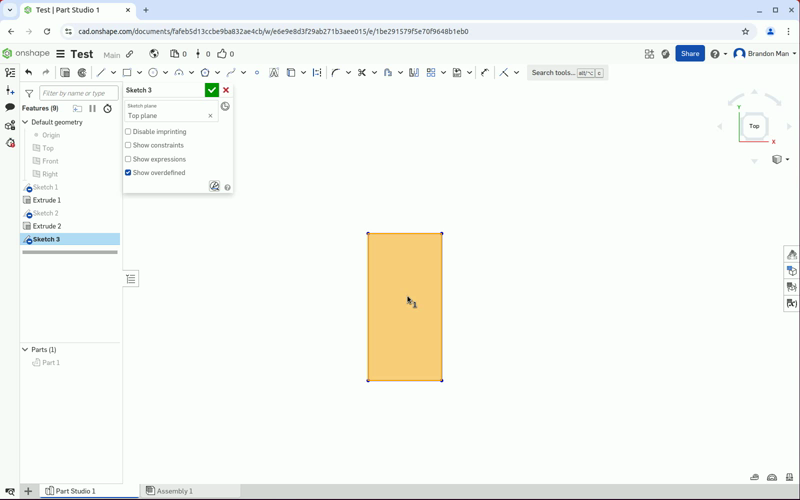
scroll(-6)
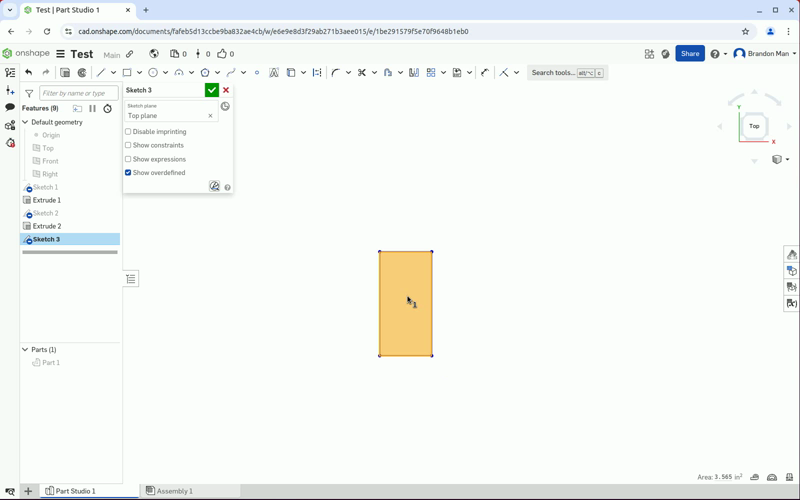
scroll(-6)
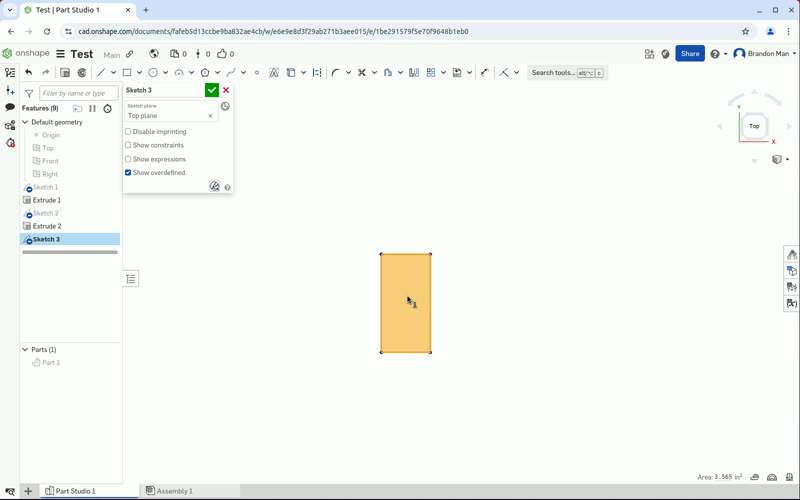
scroll(-6)
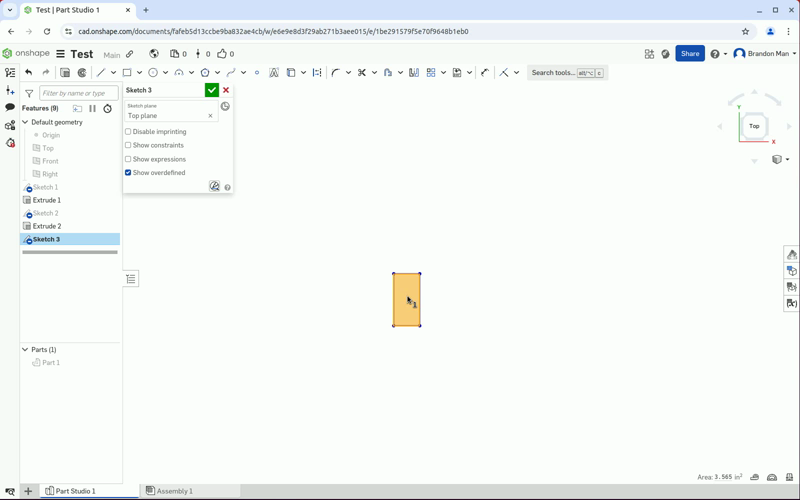
scroll(-6)
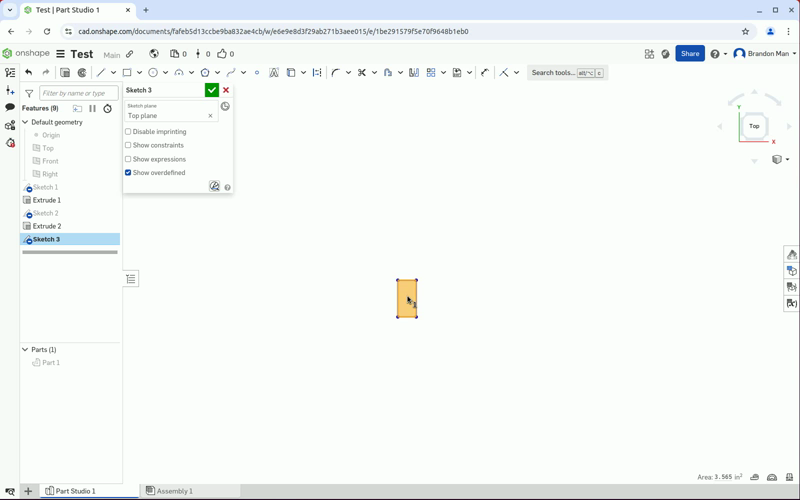
scroll(-6)
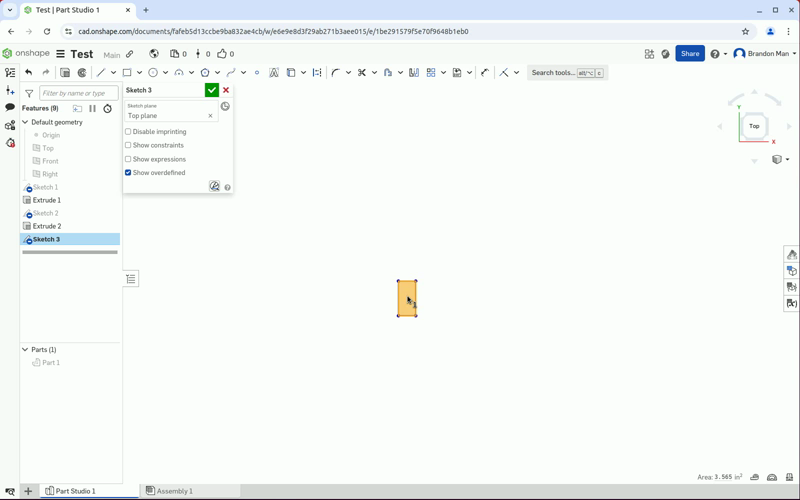
scroll(-6)
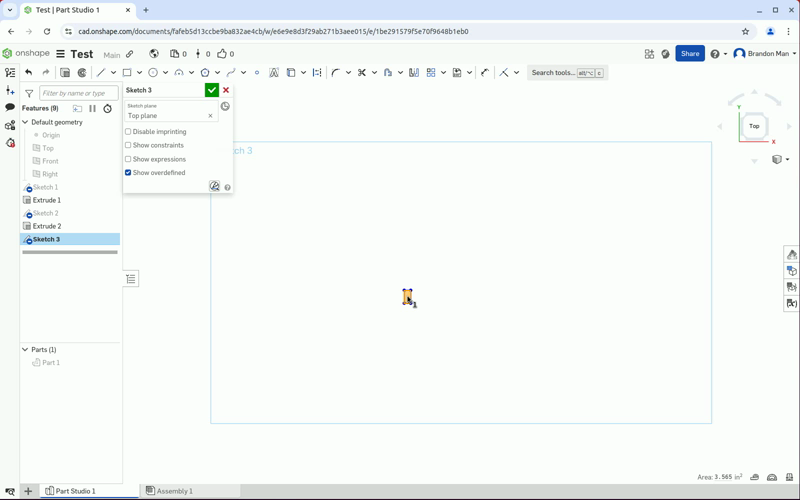
mouse_move(73, 352)
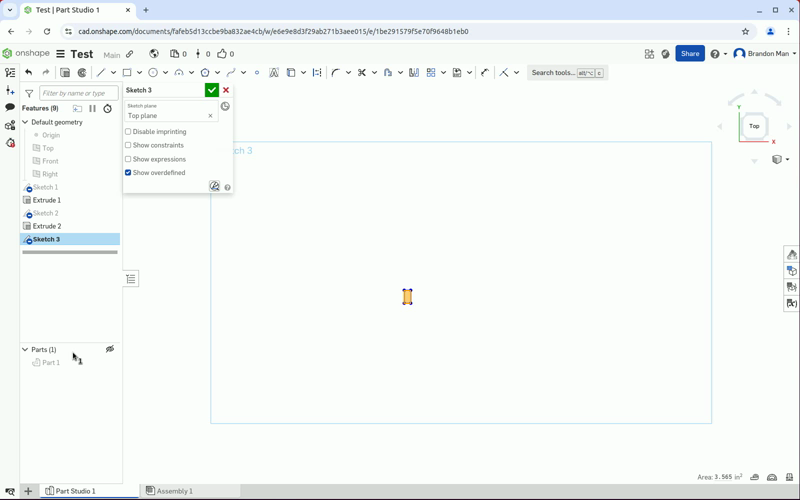
key(shift+y)
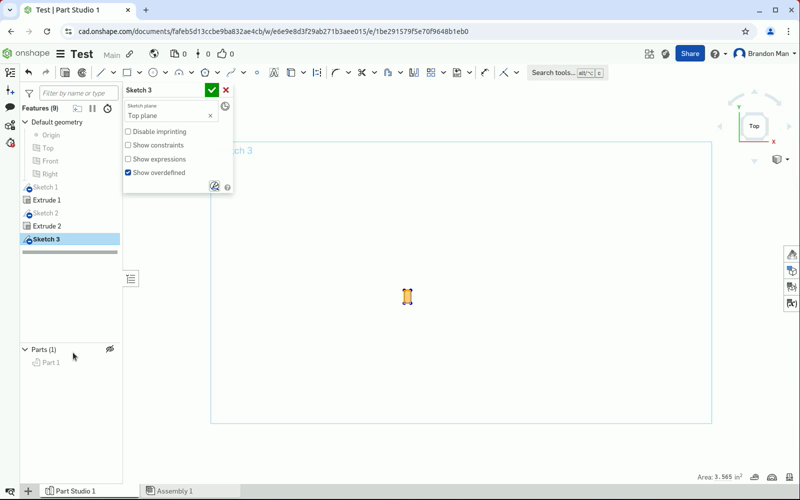
key(shift+e)
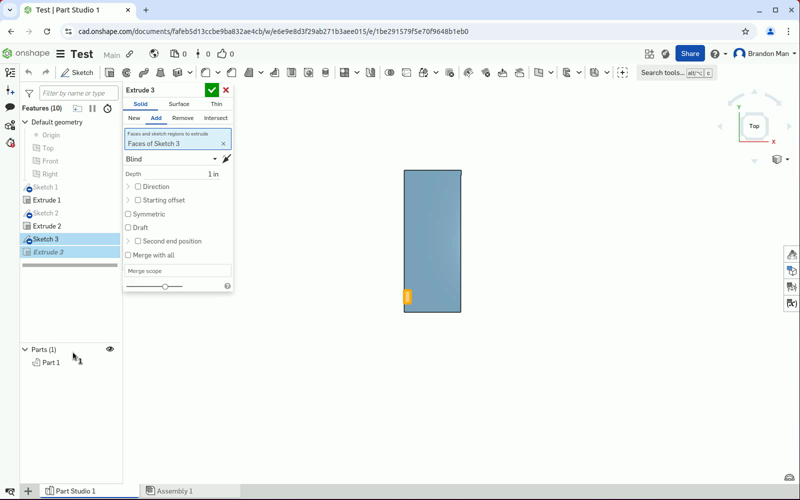
mouse_move(143, 106)
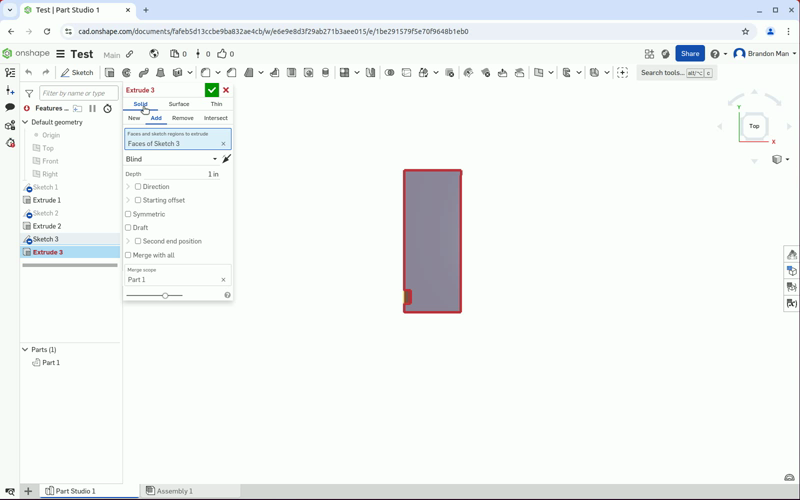
click(143, 106)
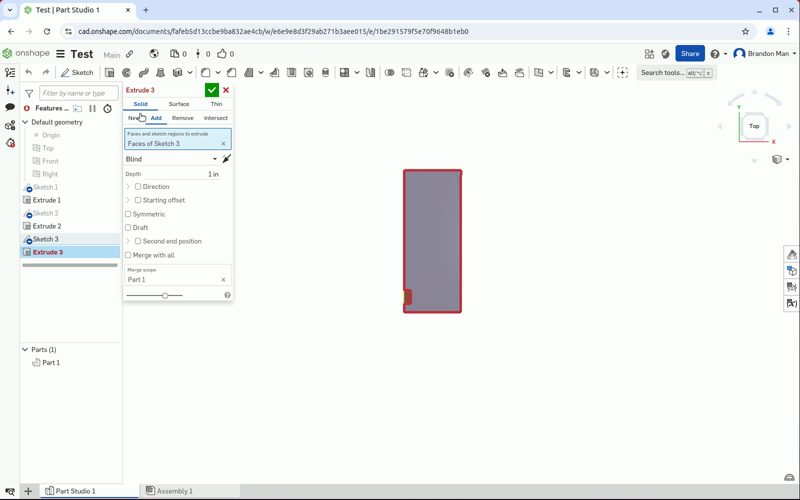
mouse_move(137, 120)
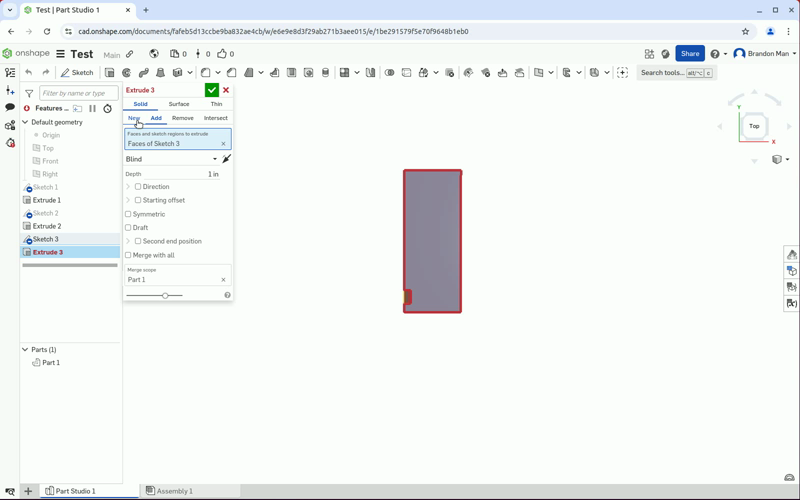
click(137, 120)
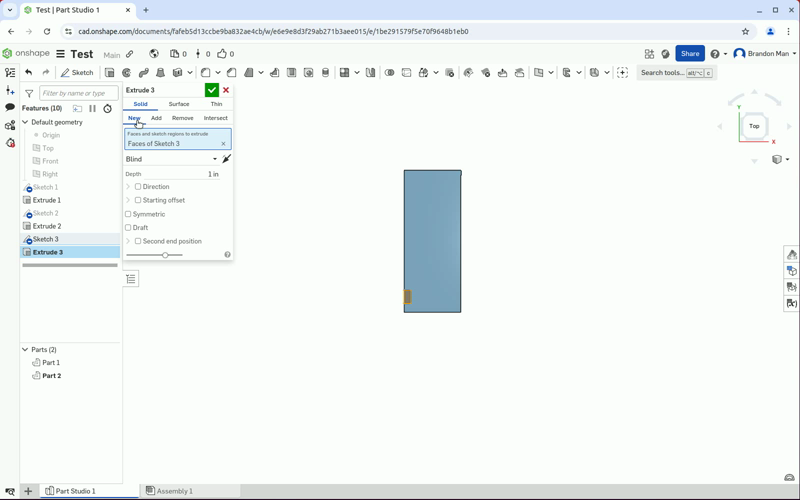
key(tab, 4)
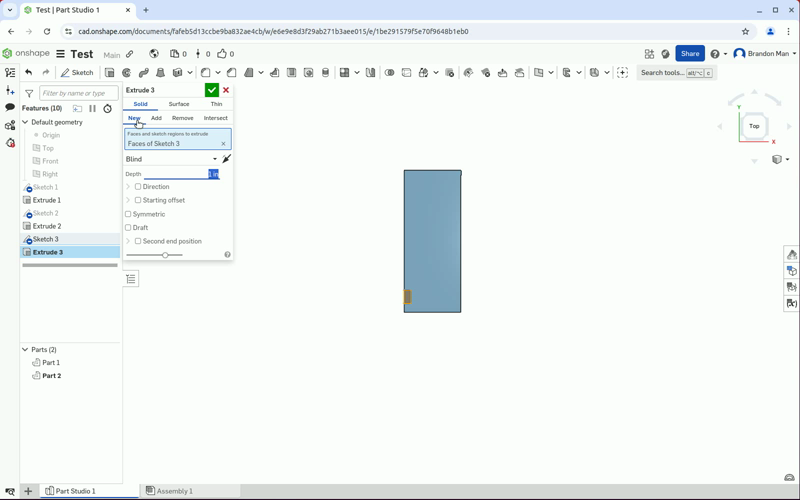
text(-4.814)
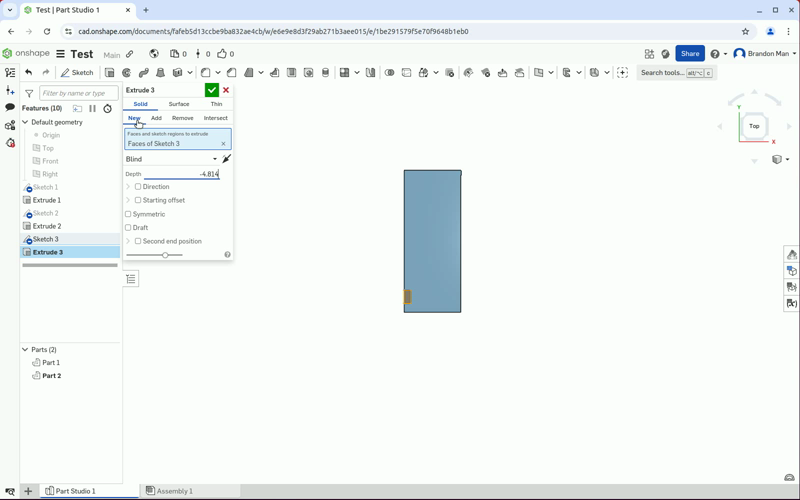
key(enter)
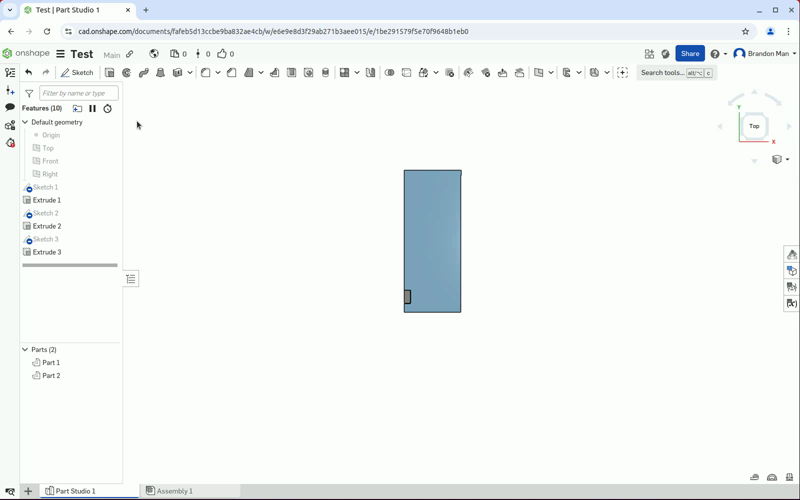
key(shift+h)
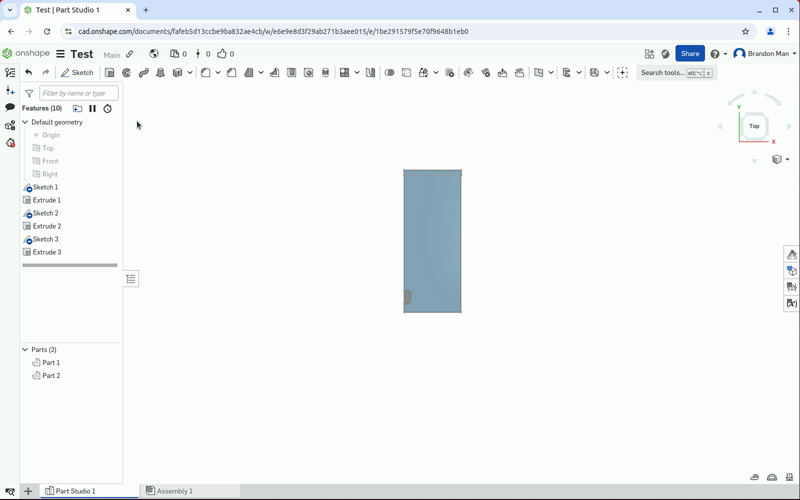
key(shift+h)
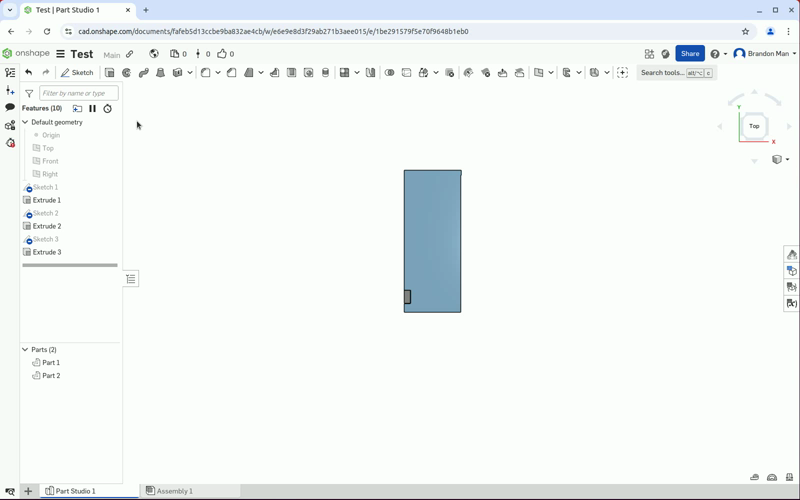
mouse_move(73, 189)
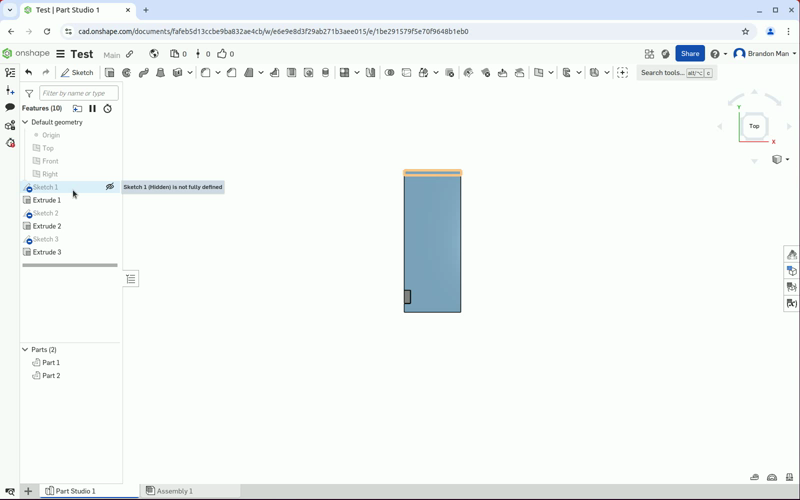
click(73, 189)
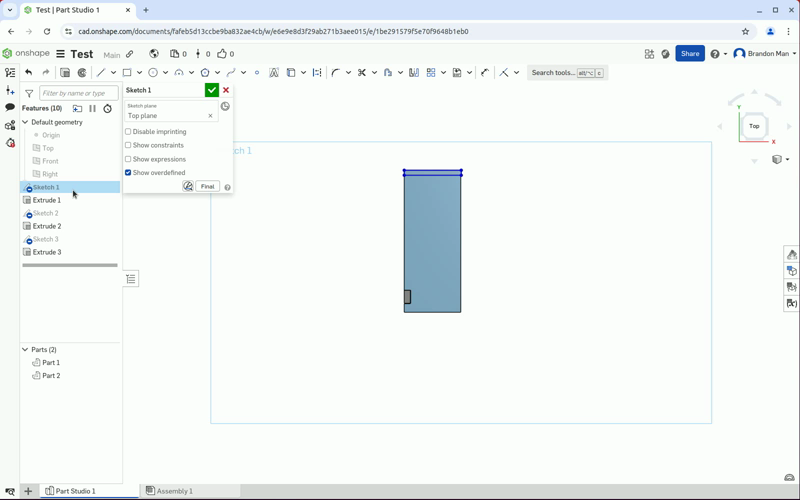
mouse_move(229, 92)
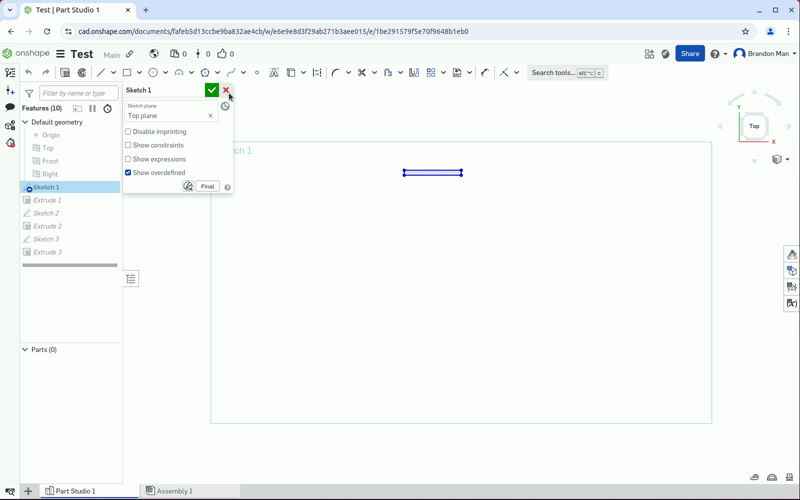
click(229, 92)
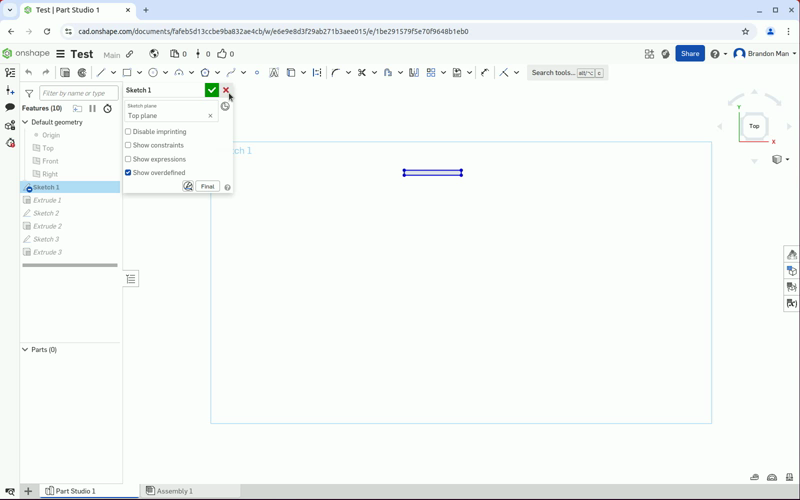
key(shift+s)
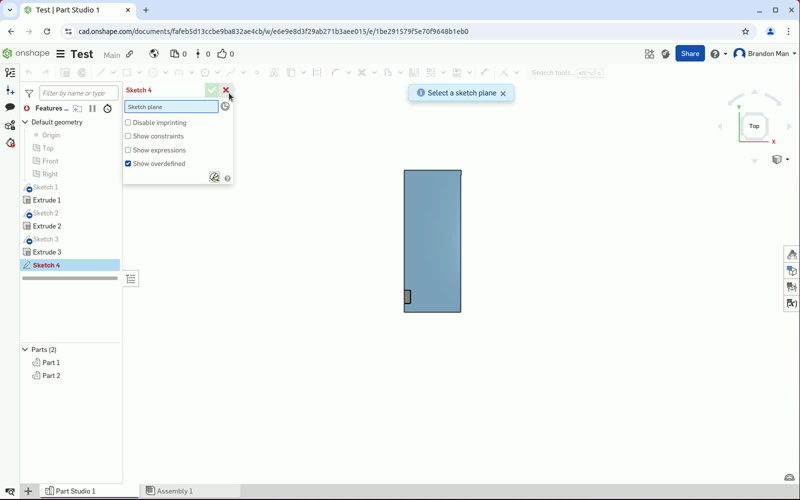
mouse_move(73, 150)
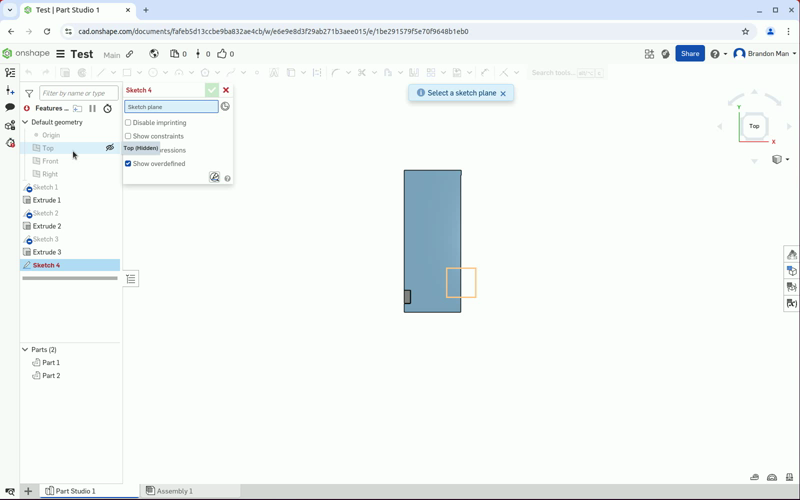
click(73, 150)
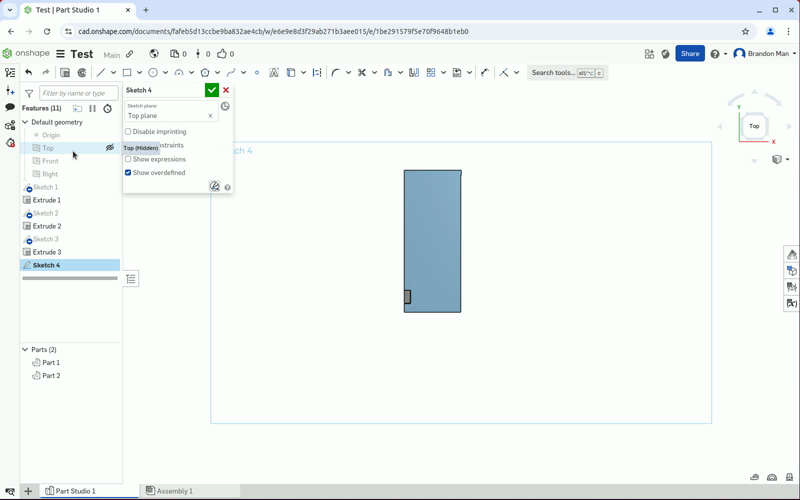
mouse_move(73, 352)
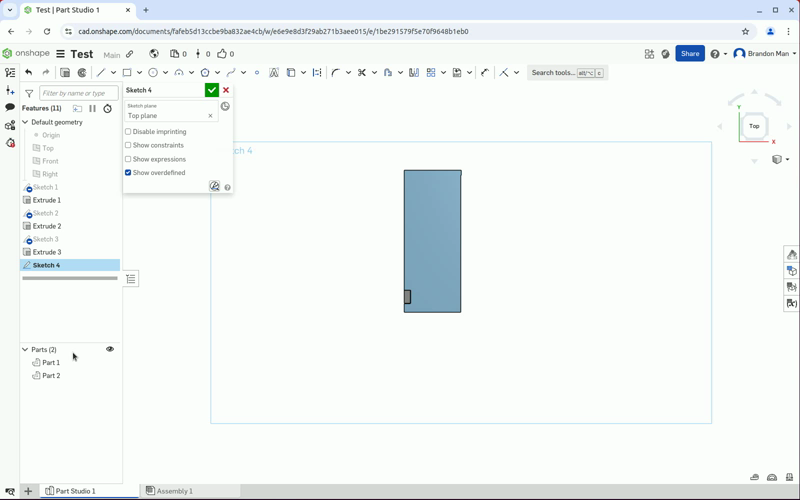
key(y)
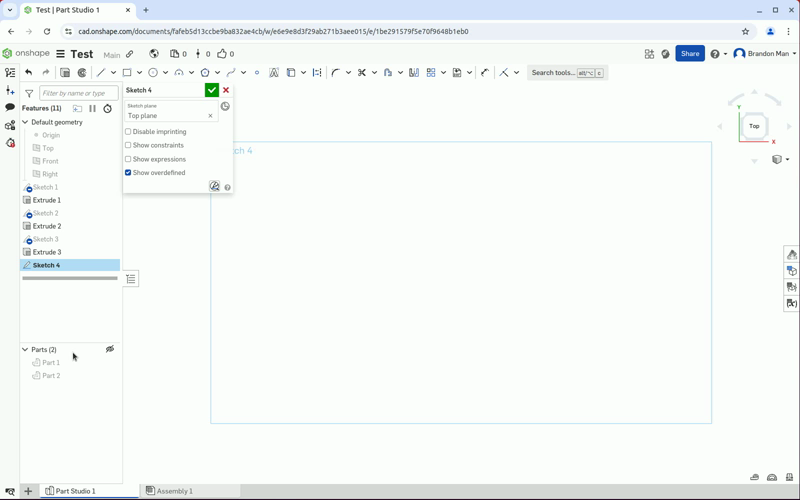
key(l)
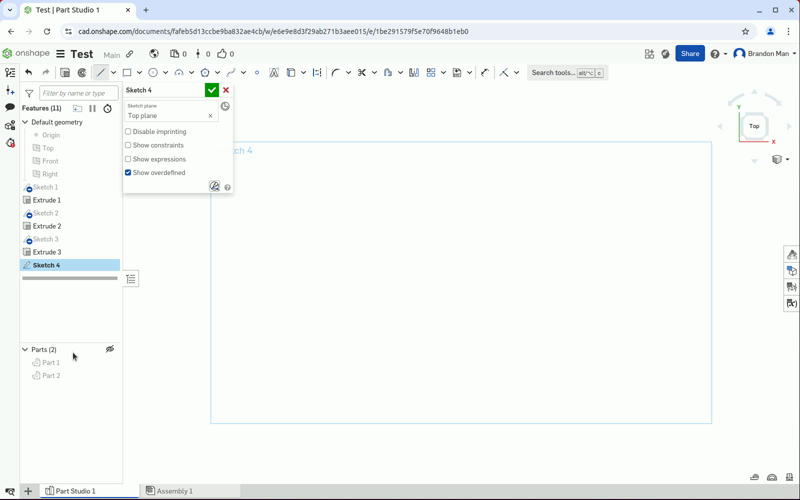
key_down(shift)
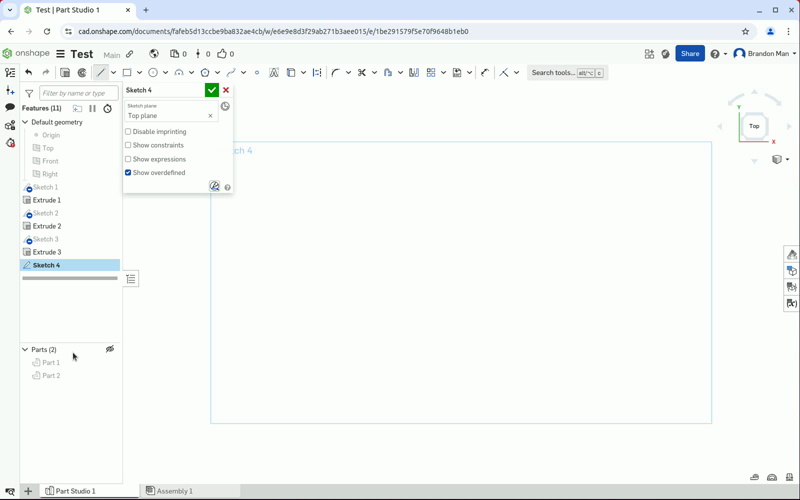
mouse_move(404, 303)
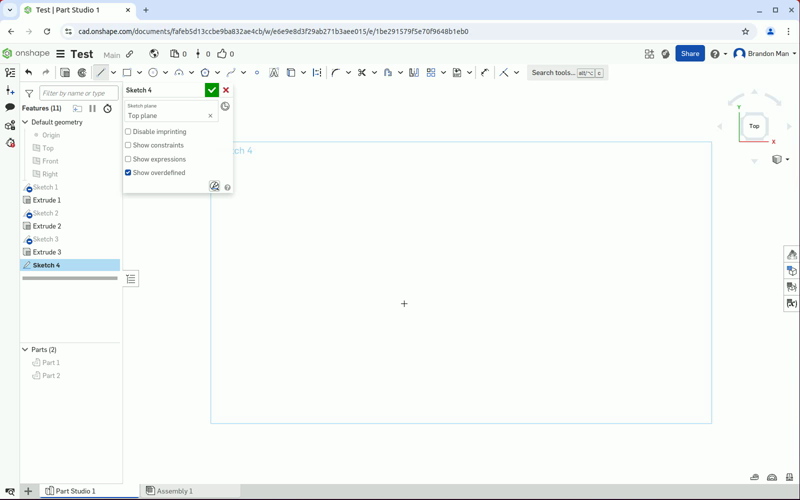
click(404, 303)
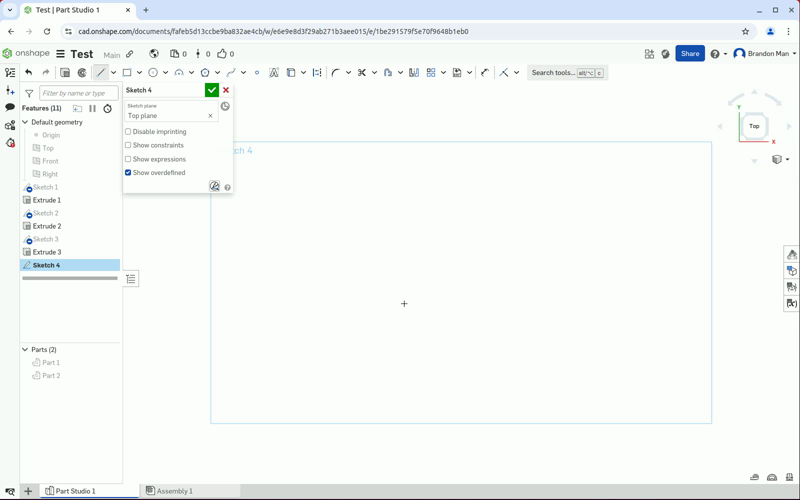
key_up(shift)
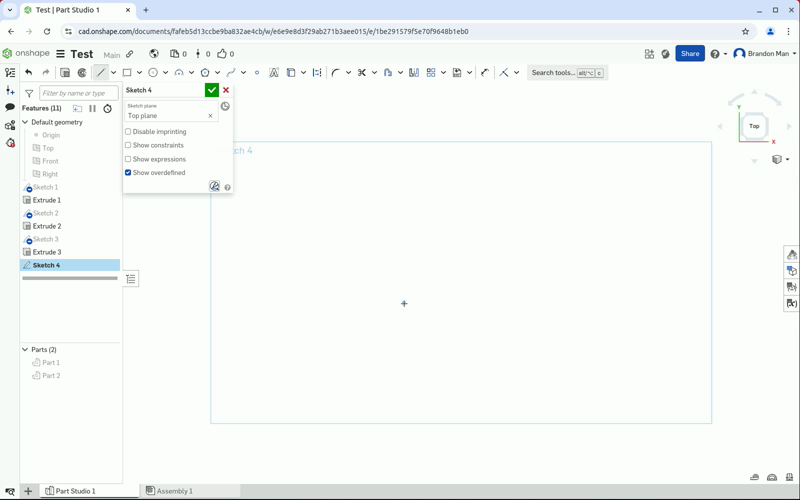
key_down(shift)
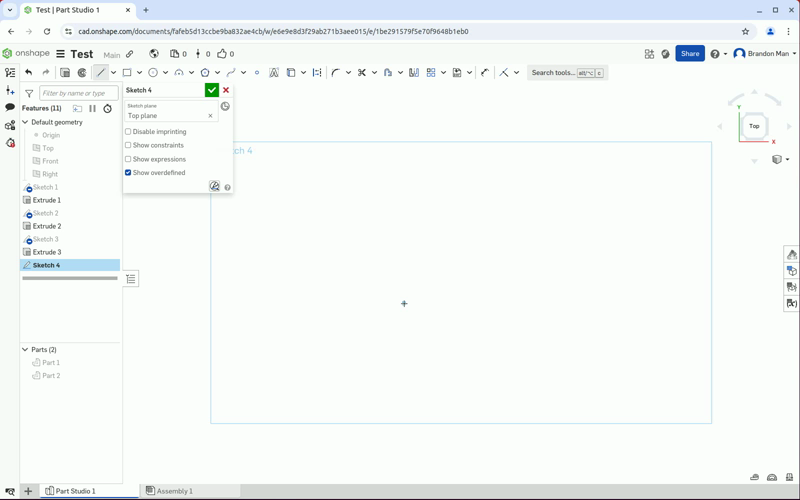
mouse_move(434, 303)
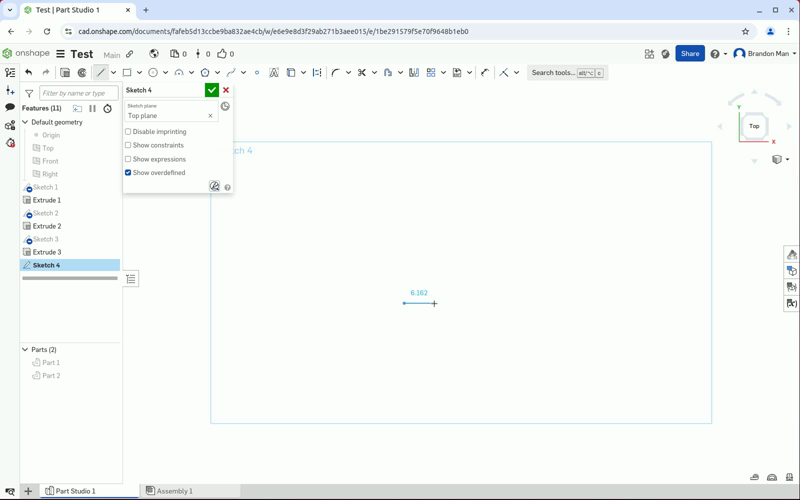
mouse_move(410, 303)
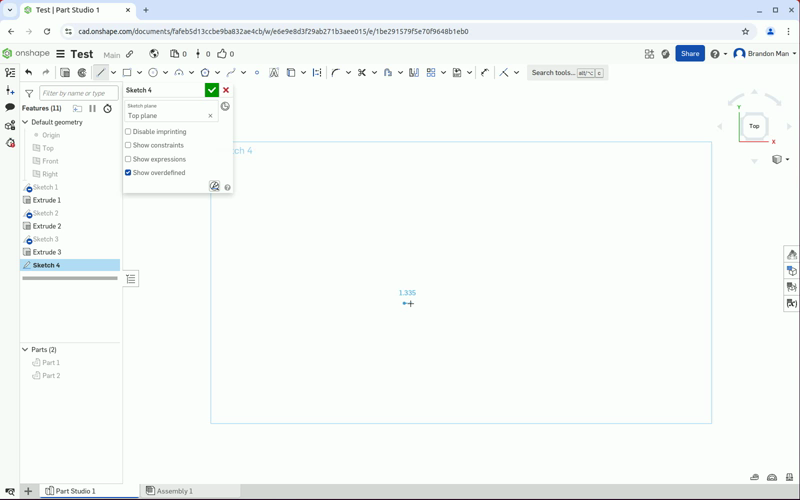
scroll(6)
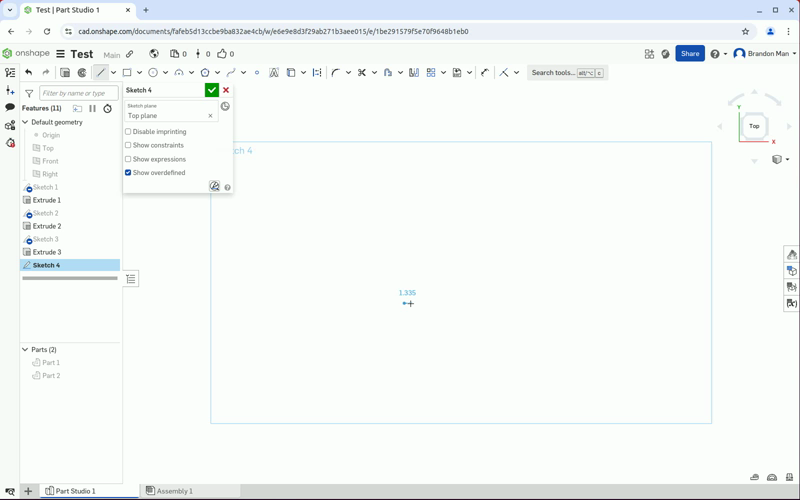
scroll(6)
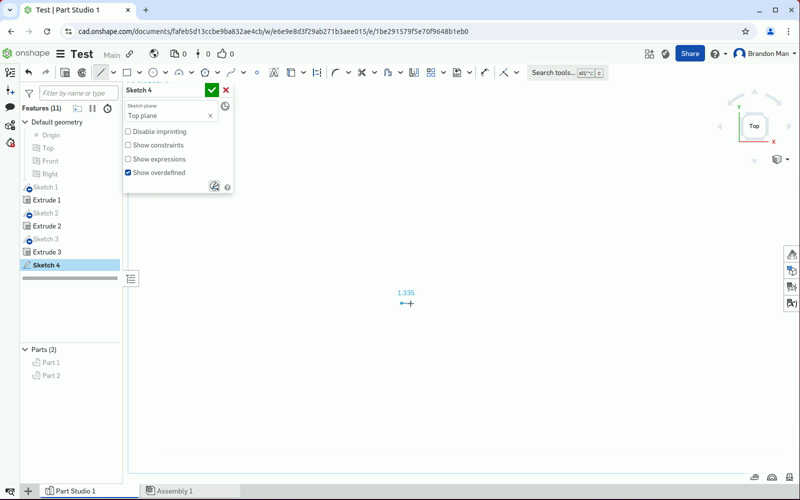
scroll(6)
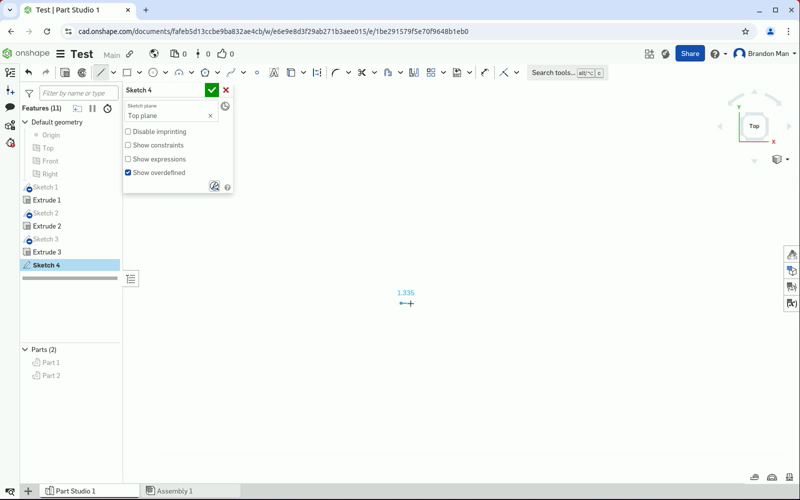
scroll(6)
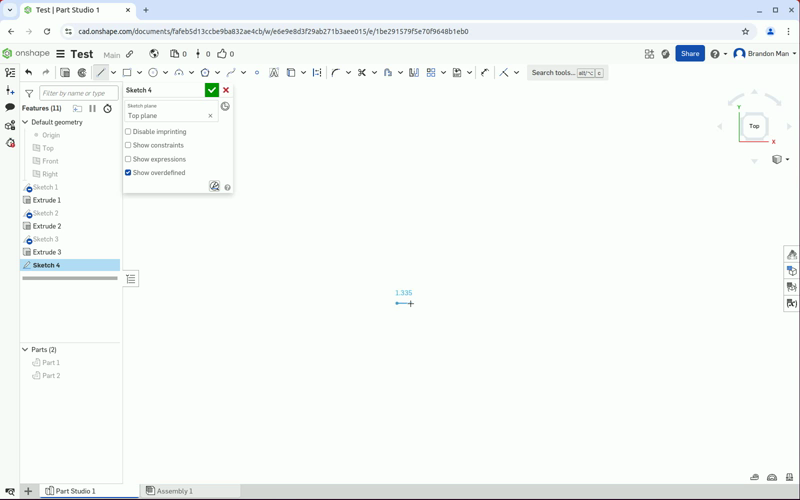
scroll(6)
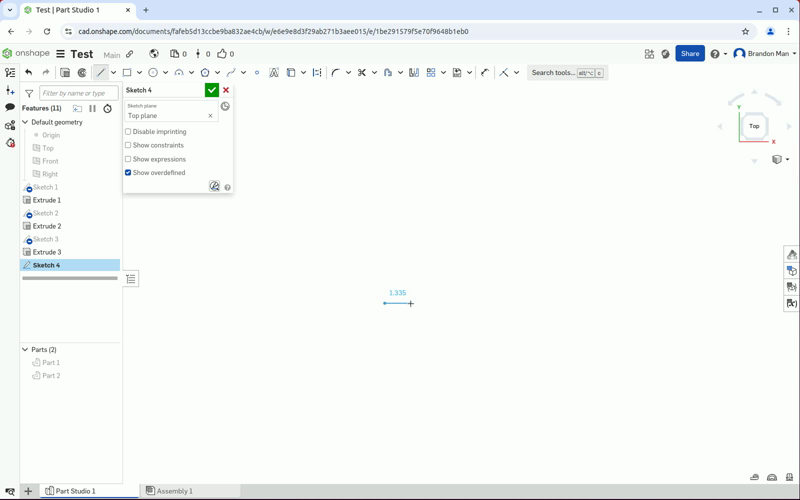
scroll(6)
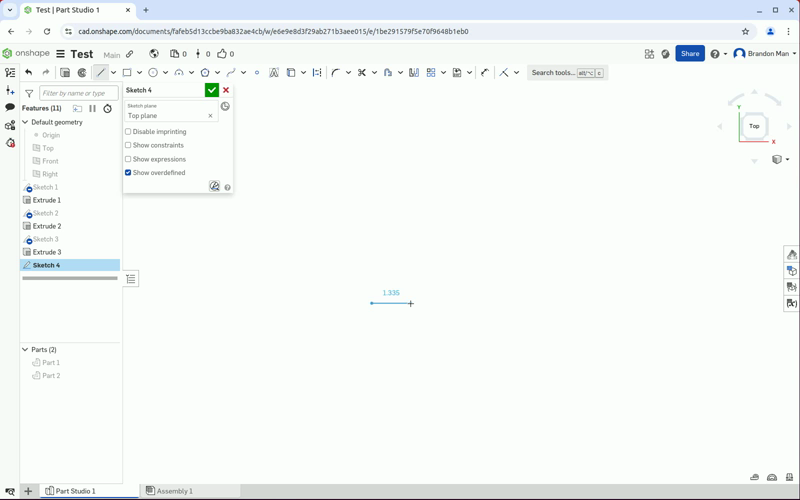
scroll(6)
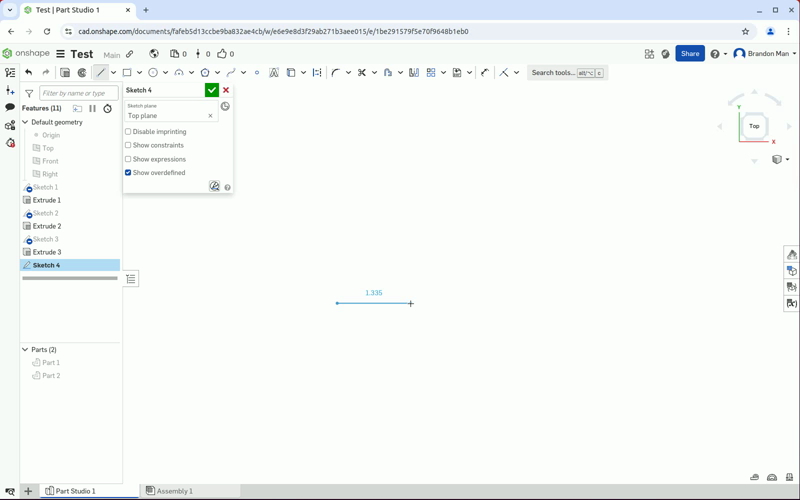
click(410, 303)
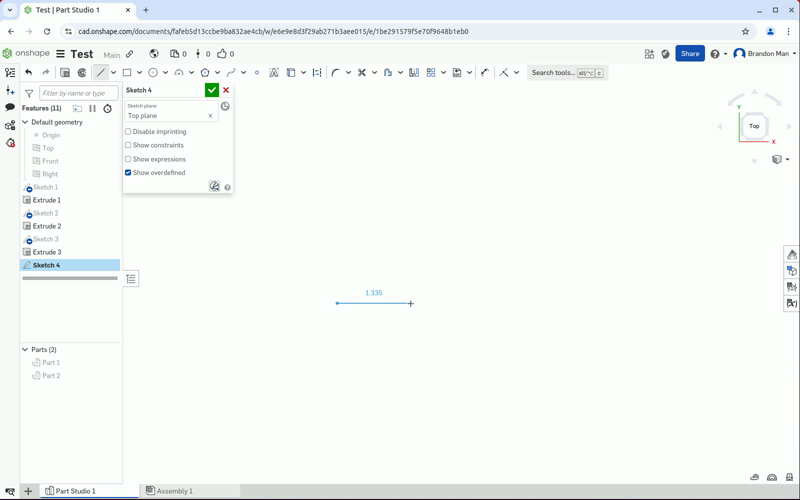
scroll(-6)
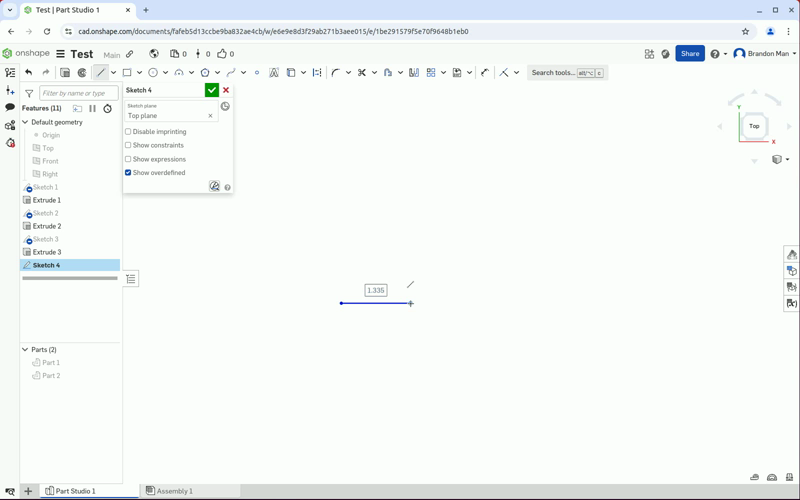
scroll(-6)
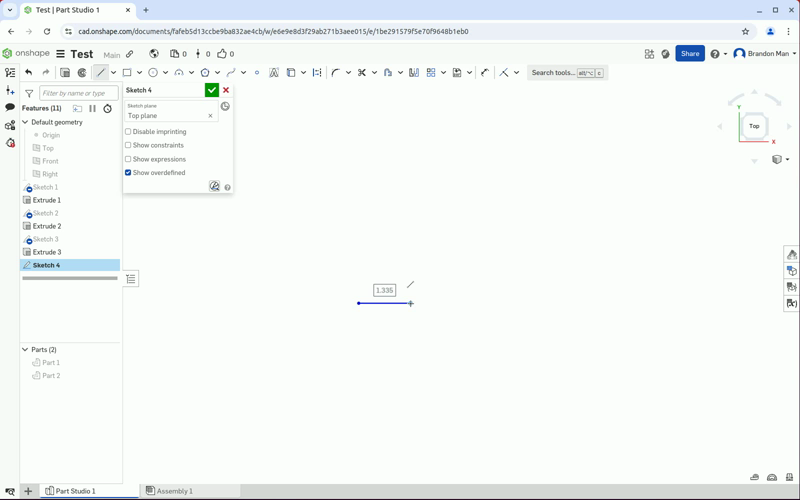
scroll(-6)
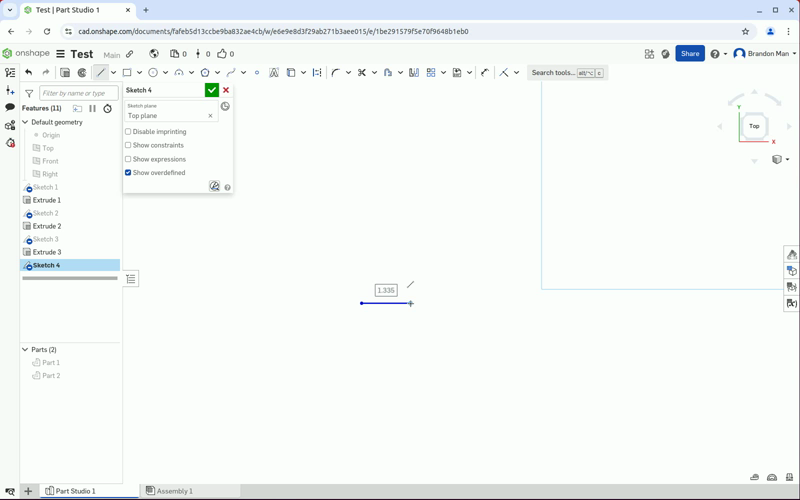
scroll(-6)
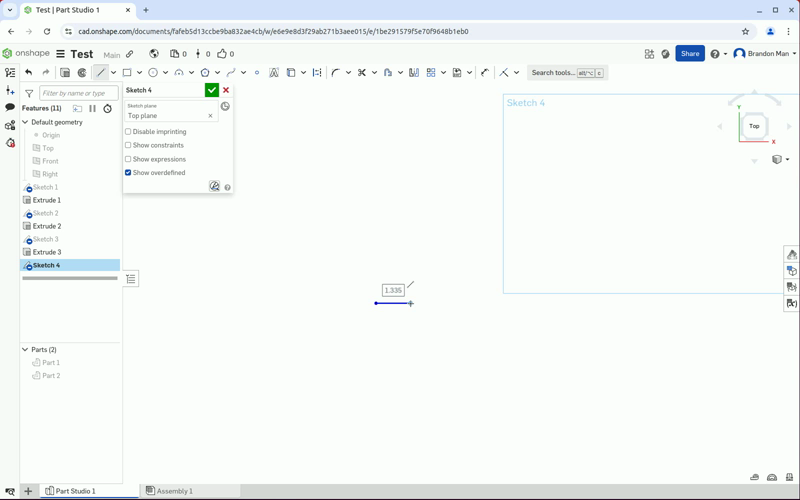
scroll(-6)
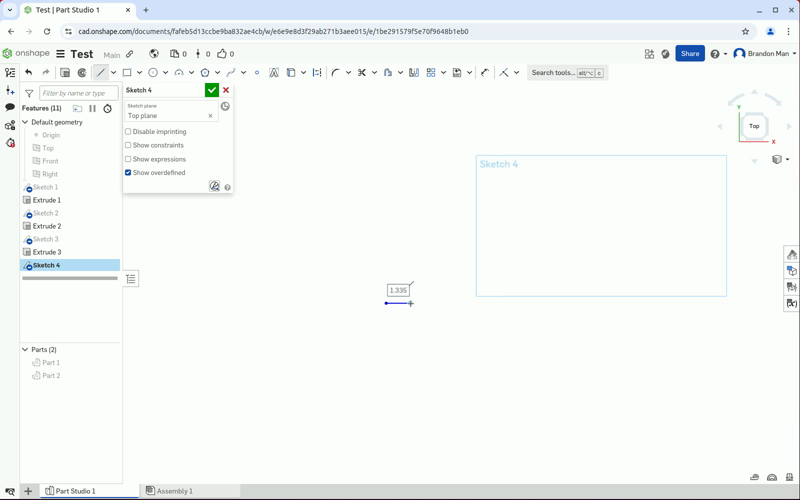
scroll(-6)
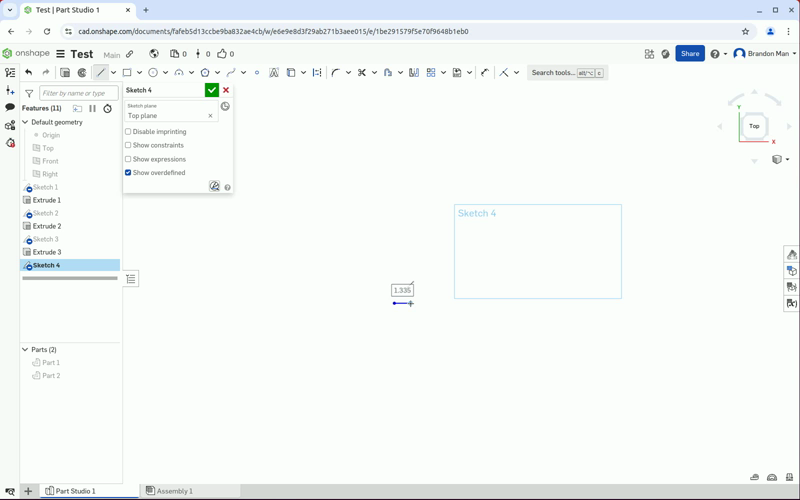
scroll(-6)
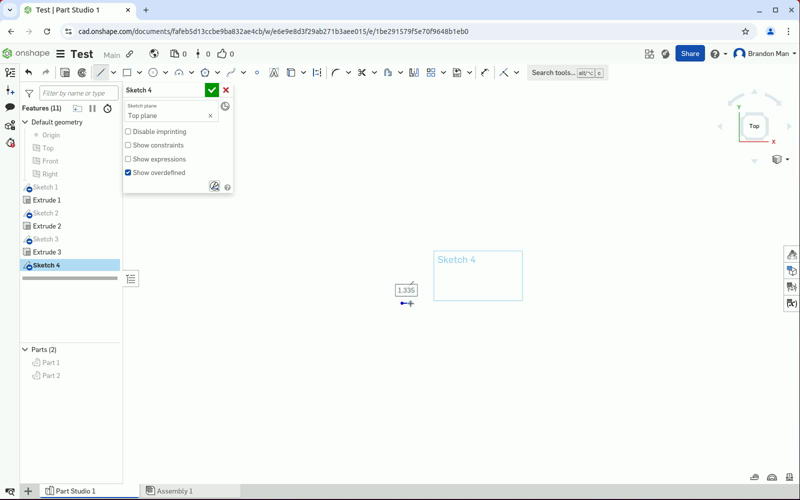
key_up(shift)
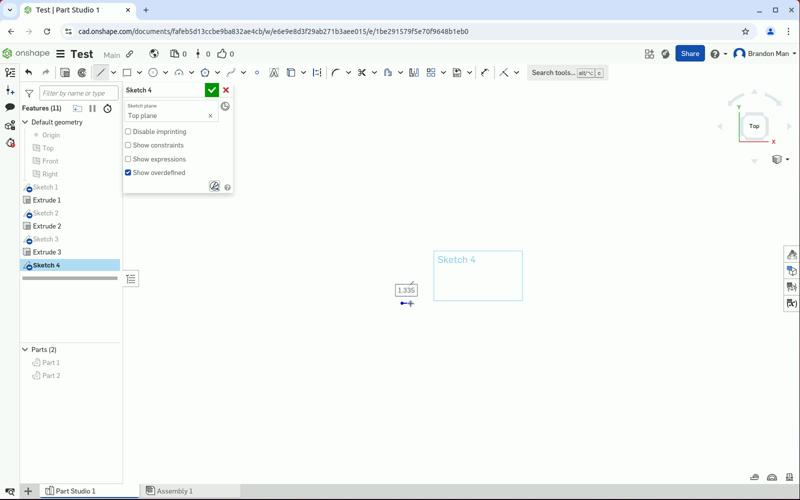
key_down(shift)
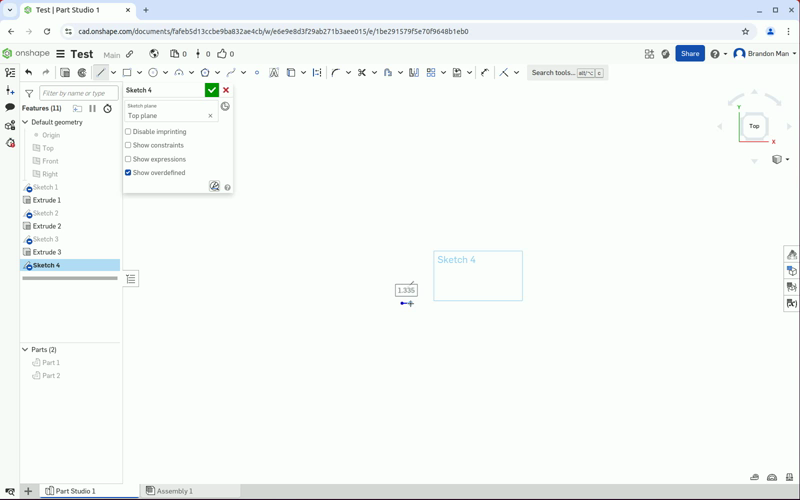
mouse_move(440, 303)
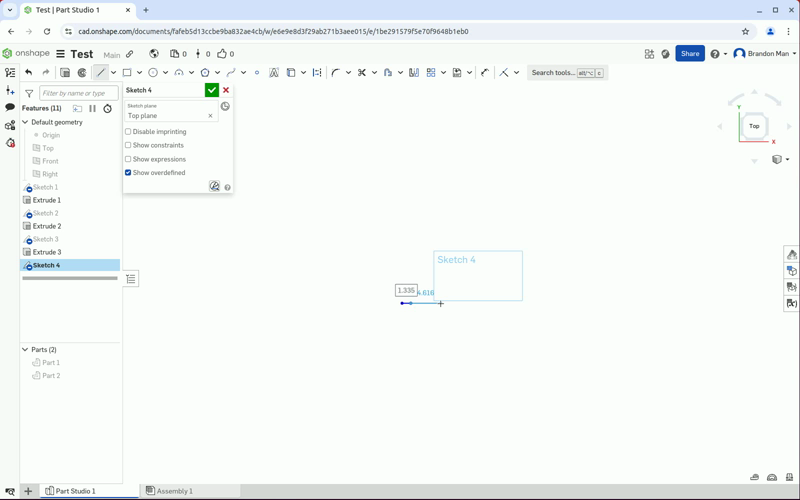
mouse_move(410, 290)
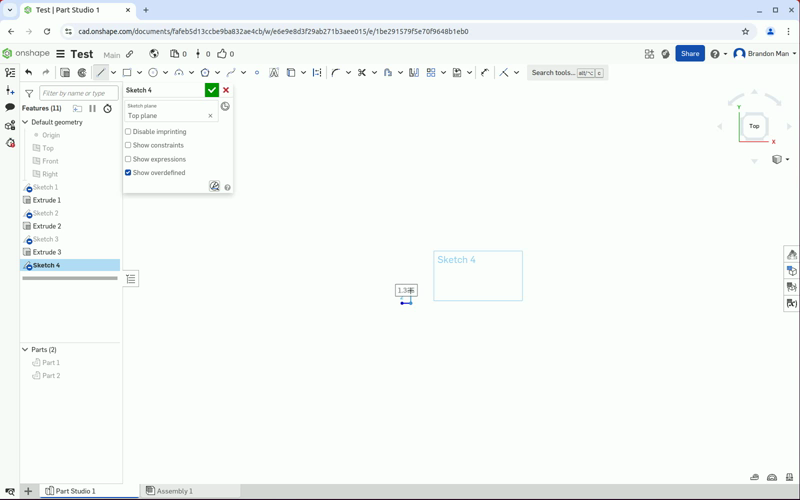
click(410, 290)
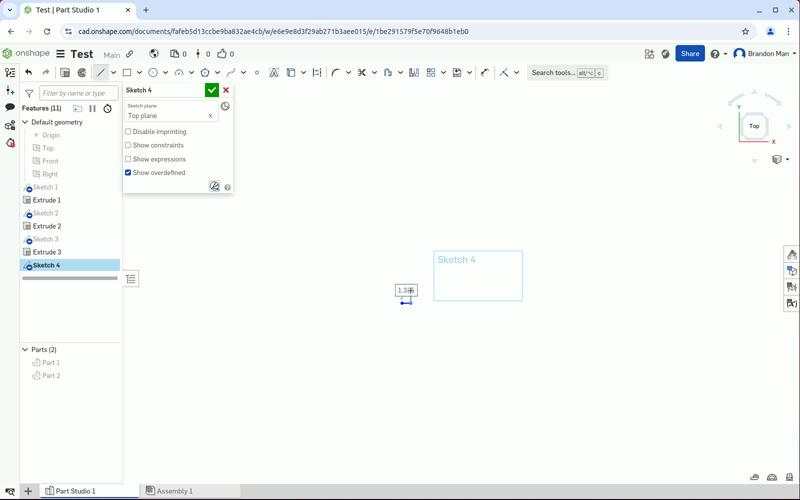
key_up(shift)
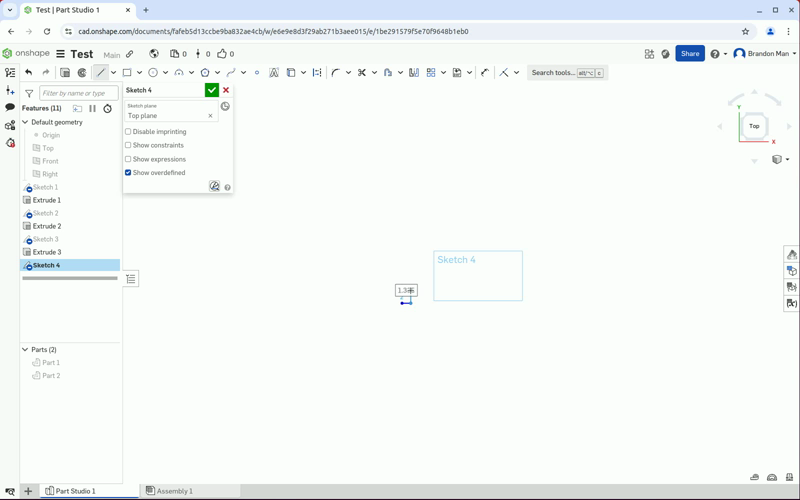
key_down(shift)
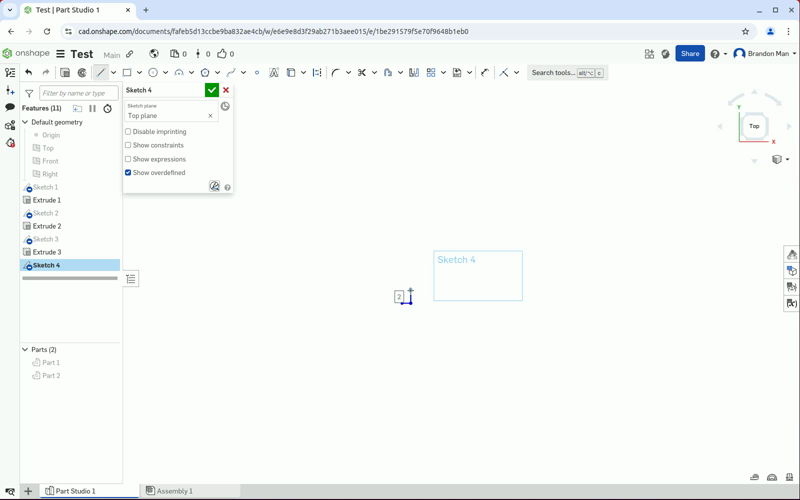
mouse_move(440, 290)
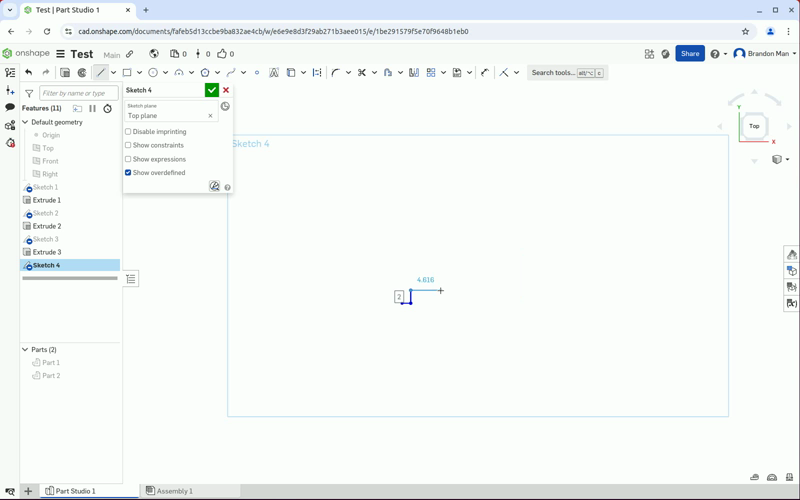
mouse_move(404, 290)
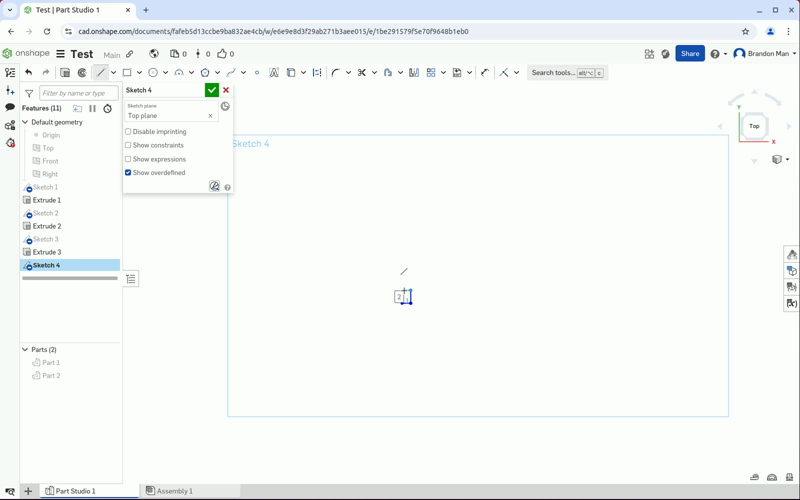
scroll(6)
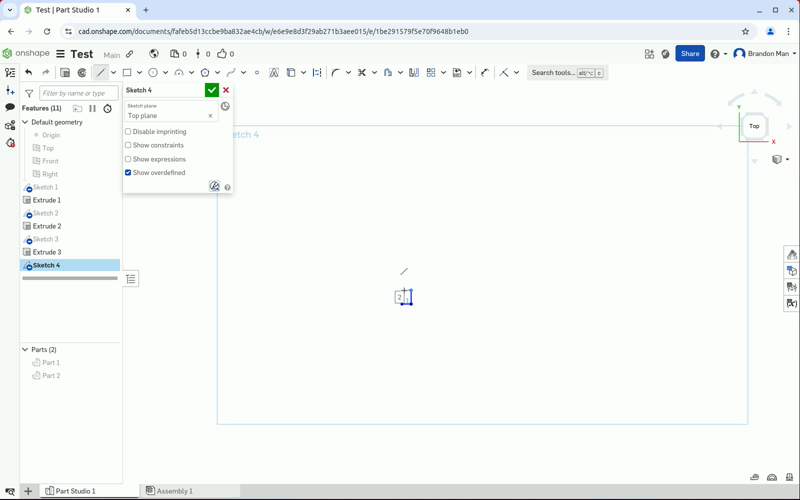
scroll(6)
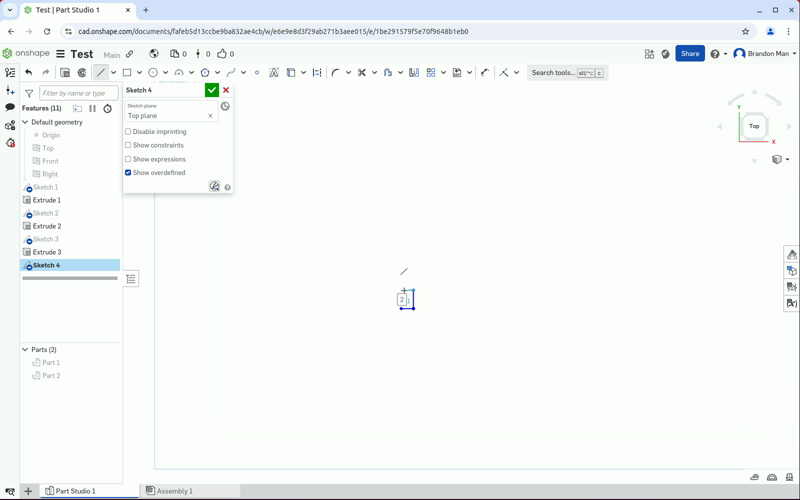
scroll(6)
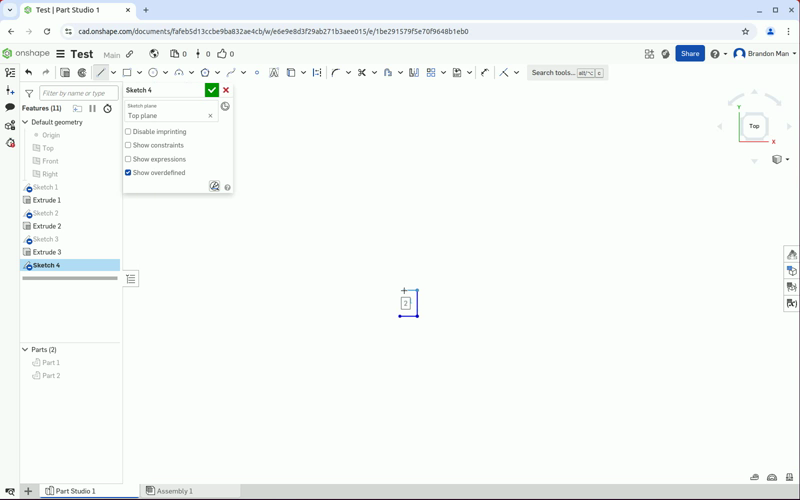
scroll(6)
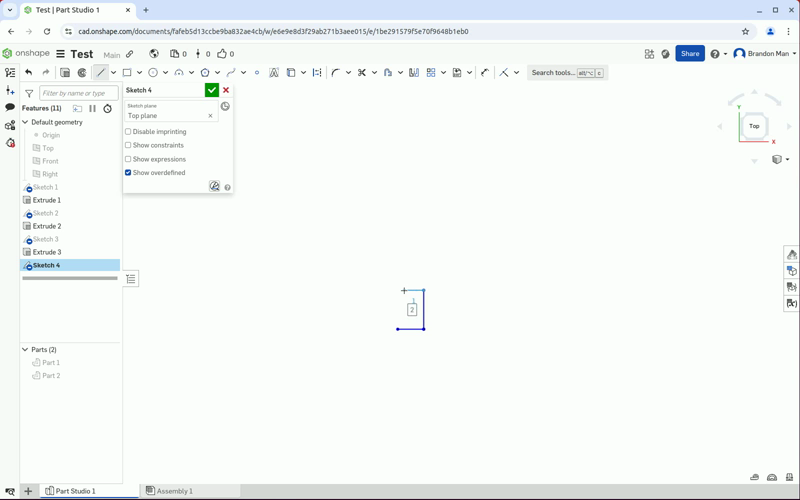
scroll(6)
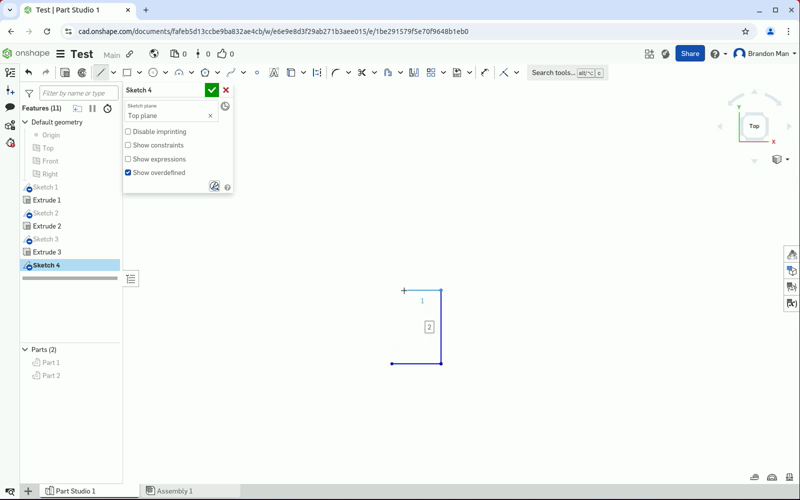
scroll(6)
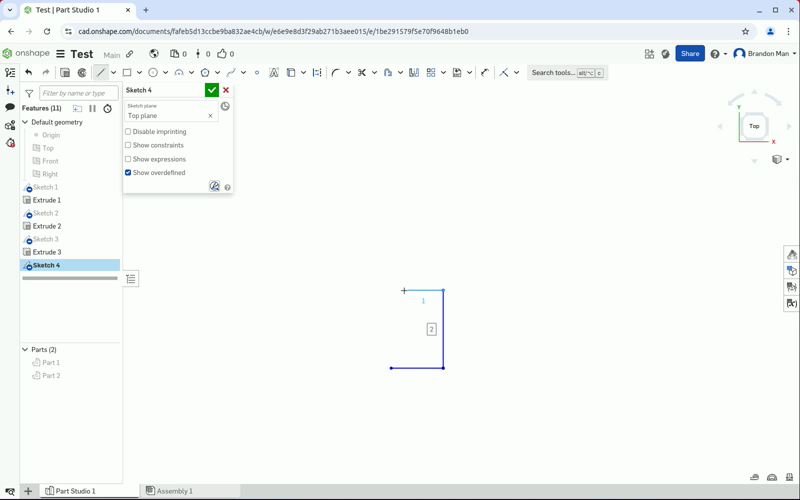
scroll(6)
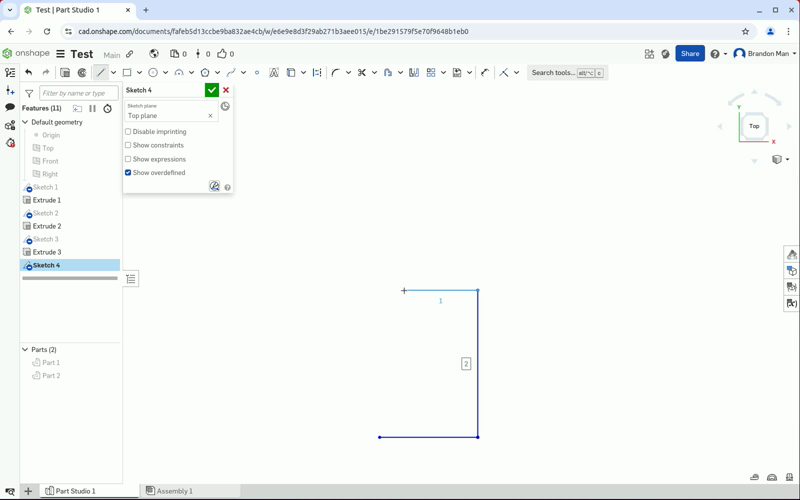
click(404, 290)
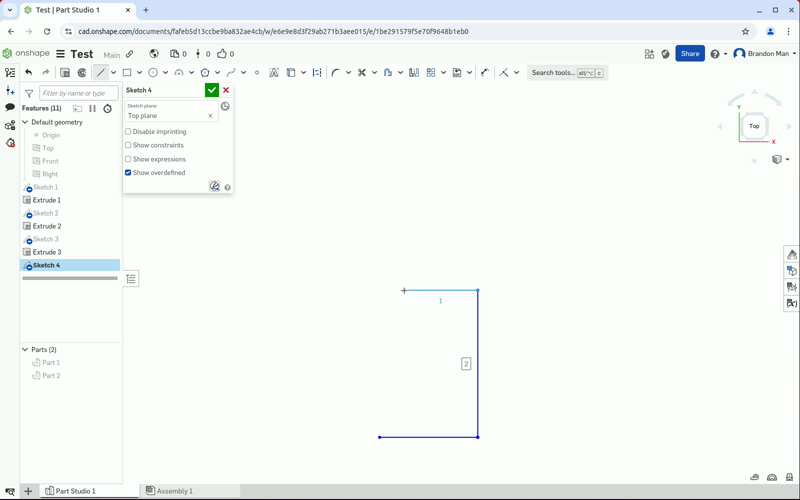
scroll(-6)
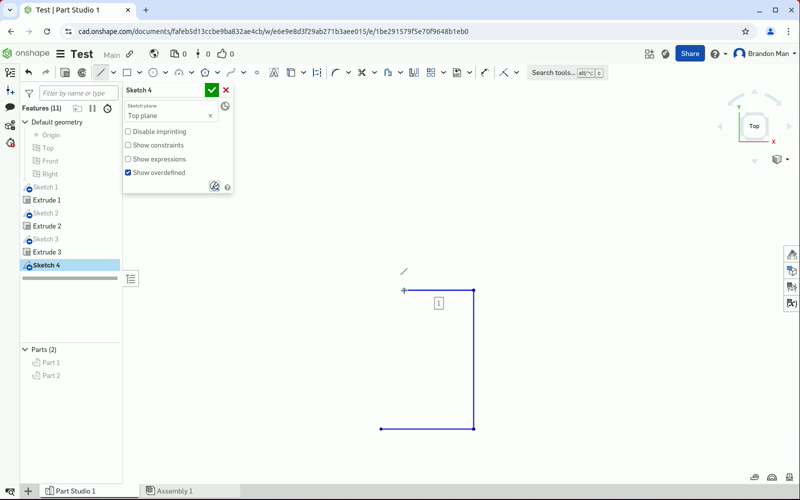
scroll(-6)
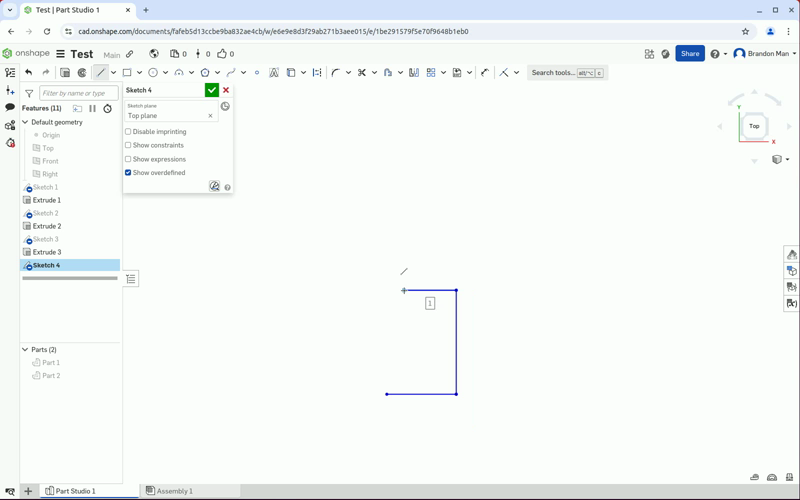
scroll(-6)
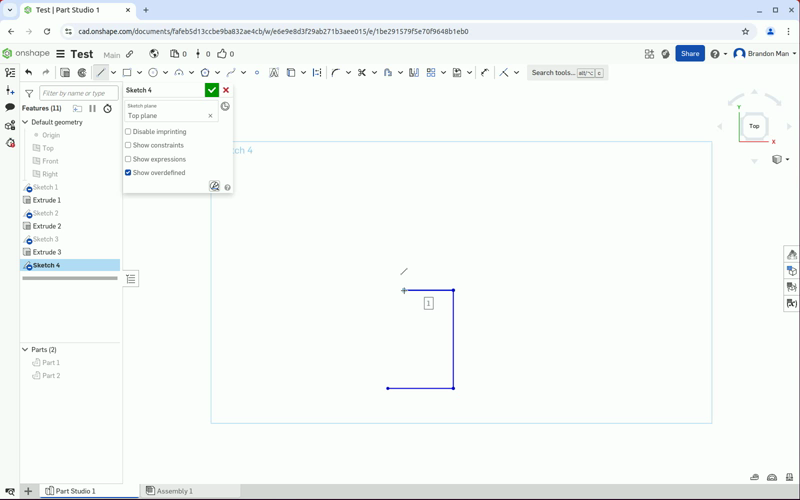
scroll(-6)
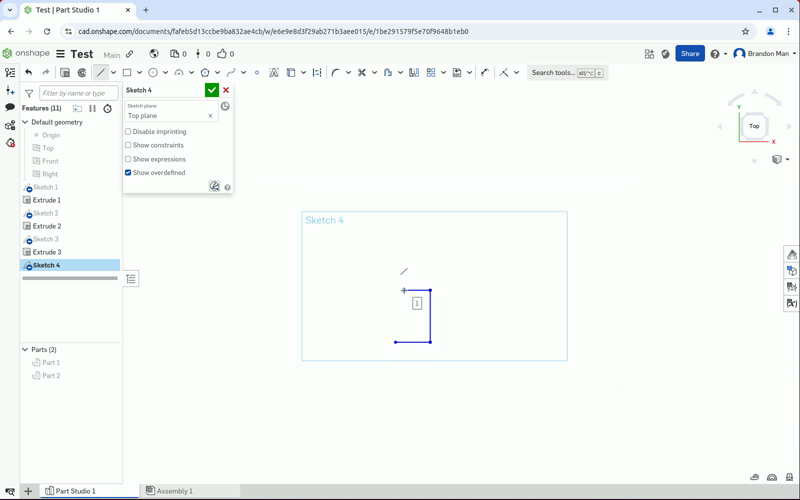
scroll(-6)
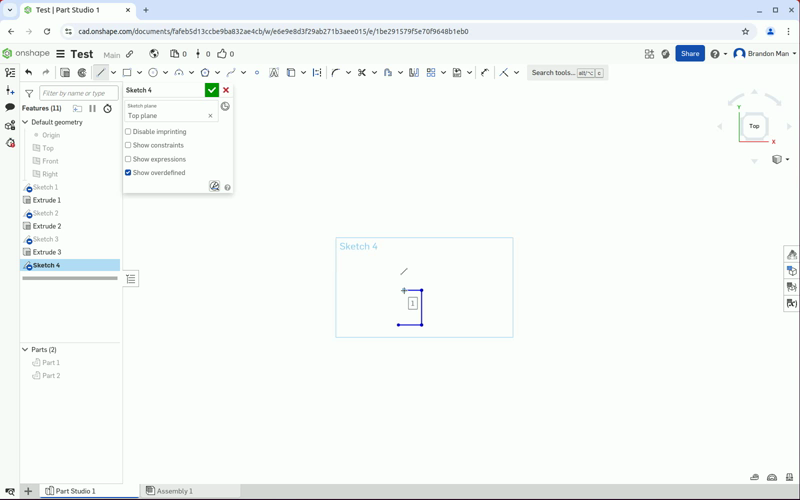
scroll(-6)
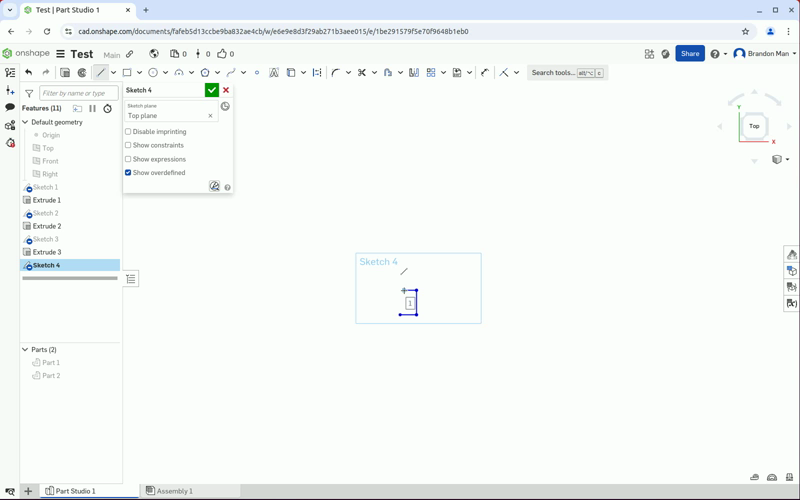
scroll(-6)
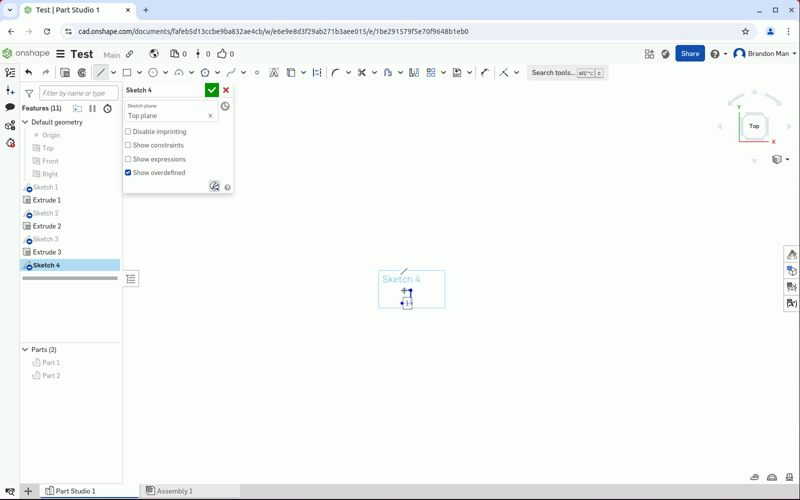
key_up(shift)
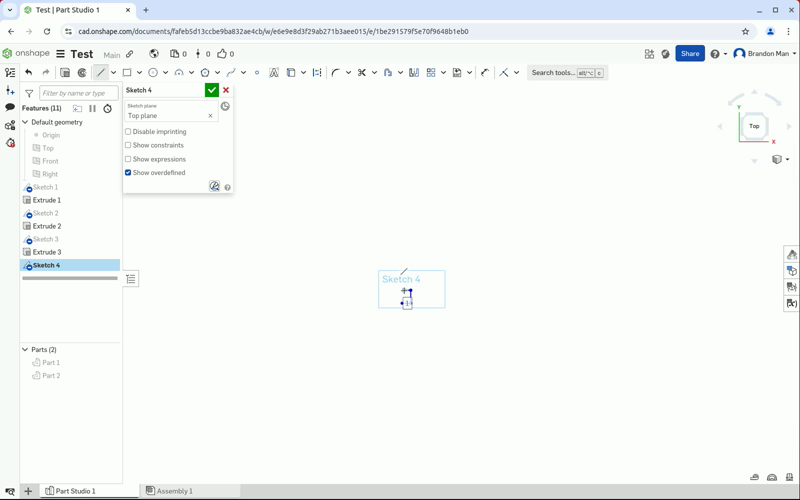
mouse_move(434, 290)
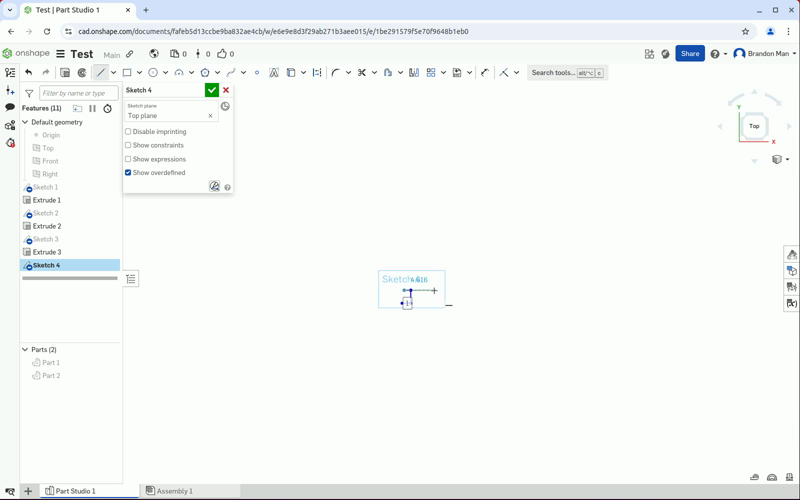
key_down(shift)
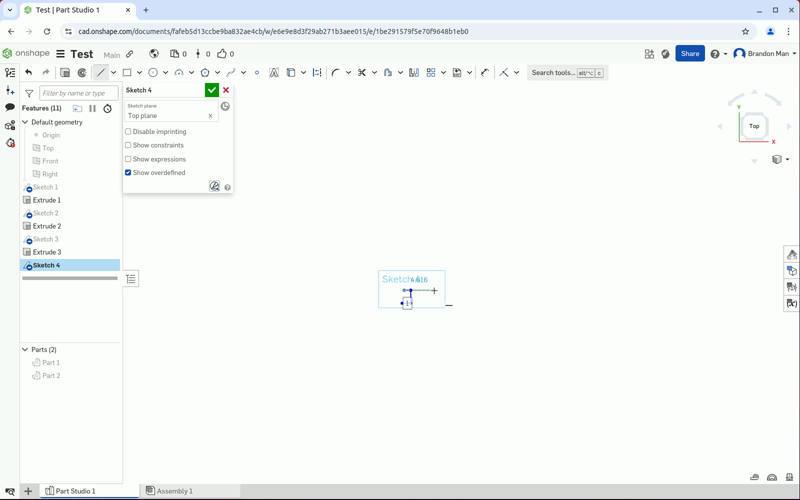
mouse_move(404, 303)
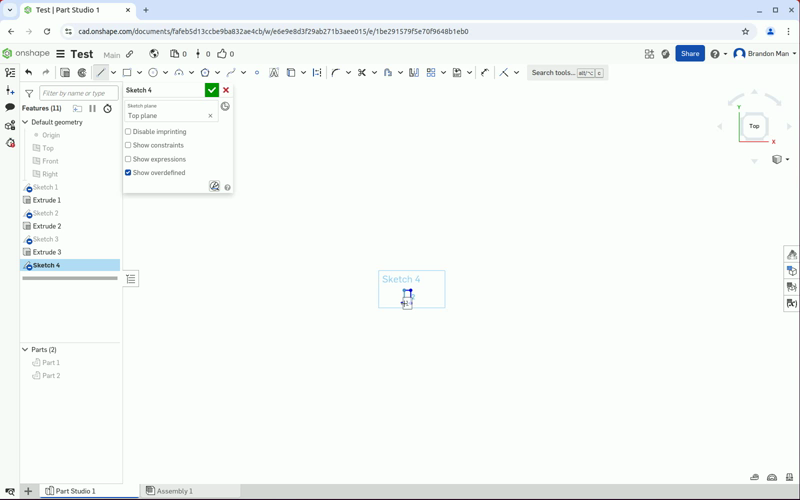
key_up(shift)
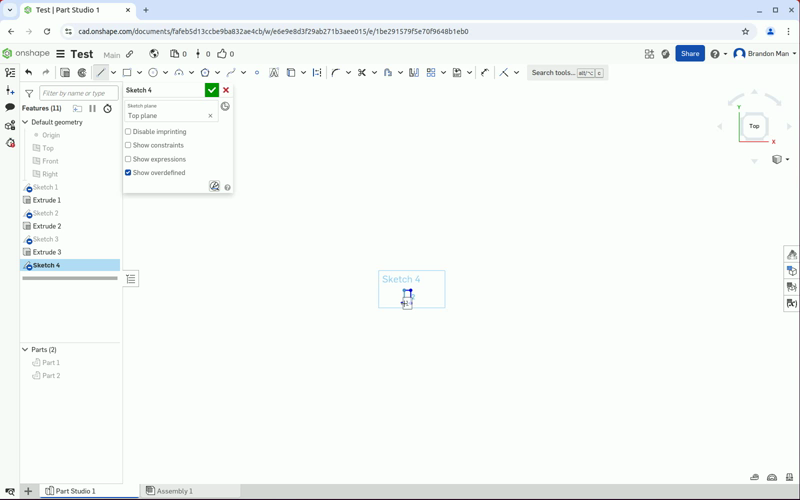
click(404, 303)
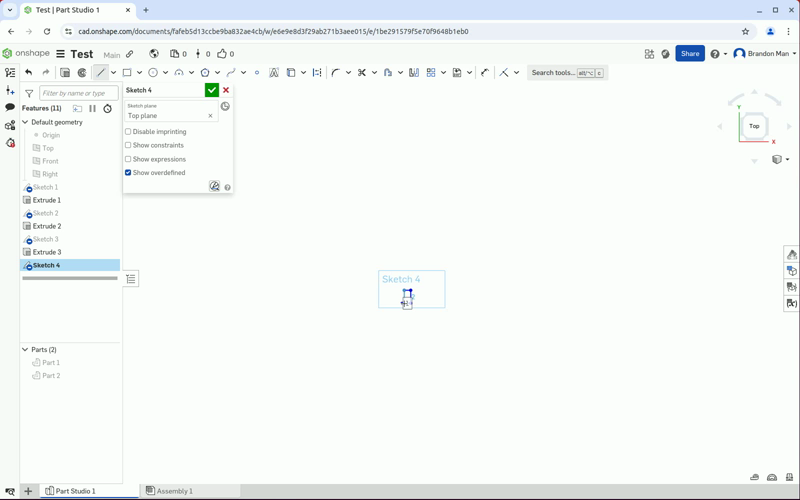
key(esc)
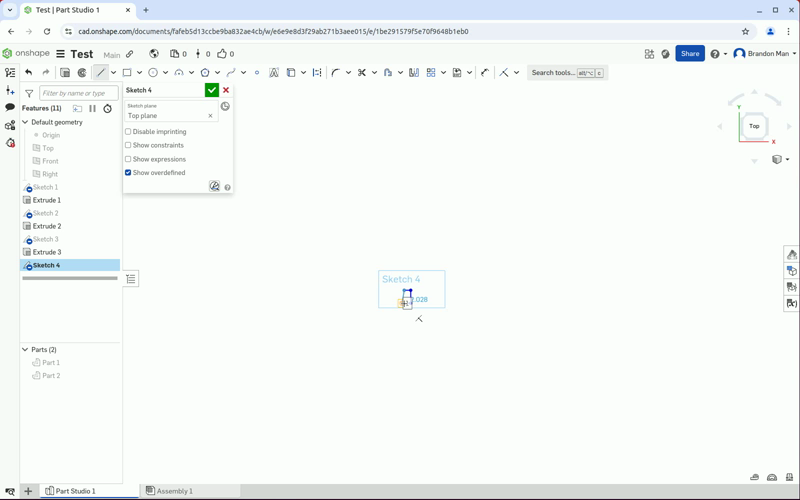
mouse_move(407, 295)
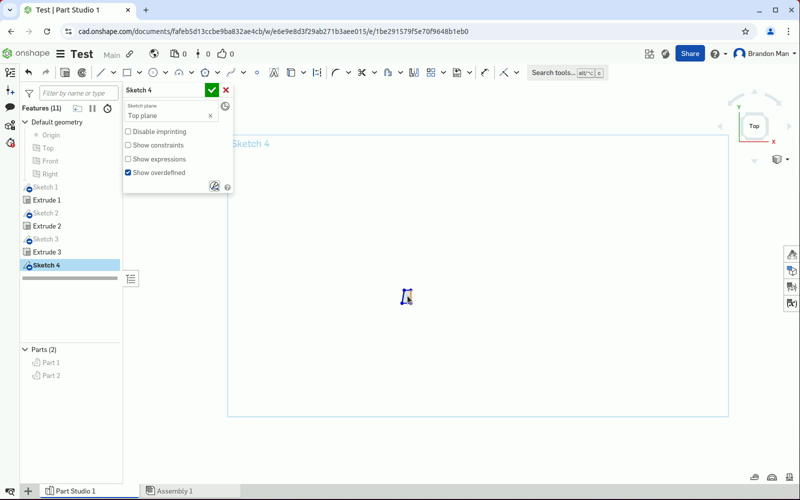
scroll(6)
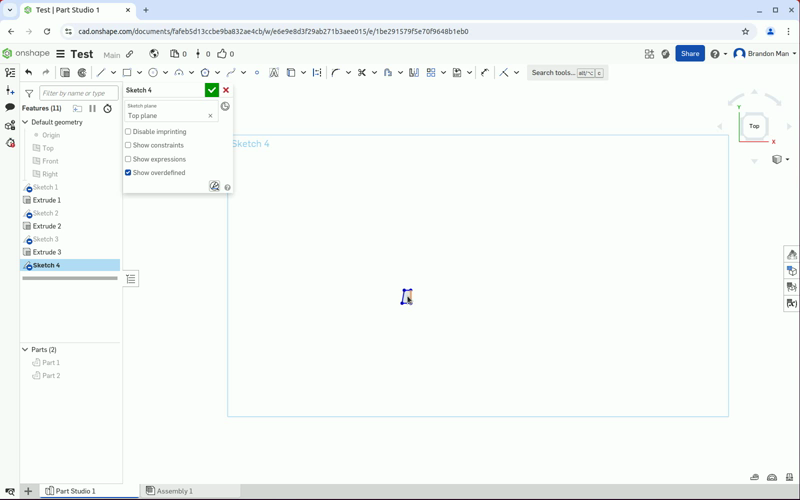
scroll(6)
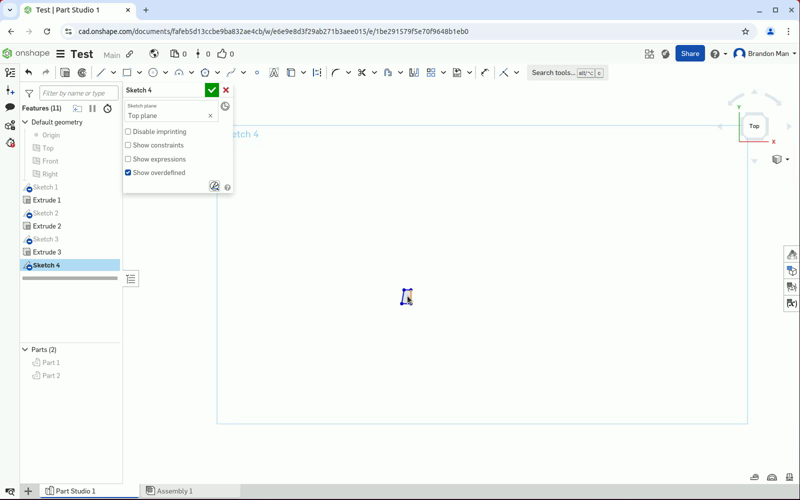
scroll(6)
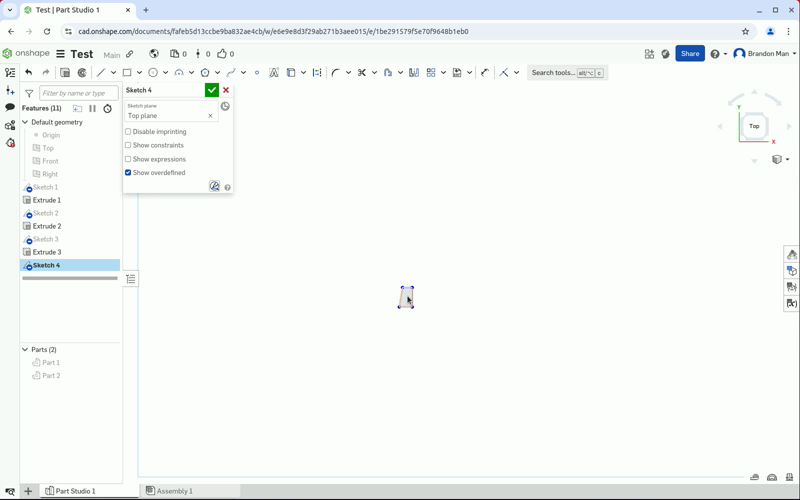
scroll(6)
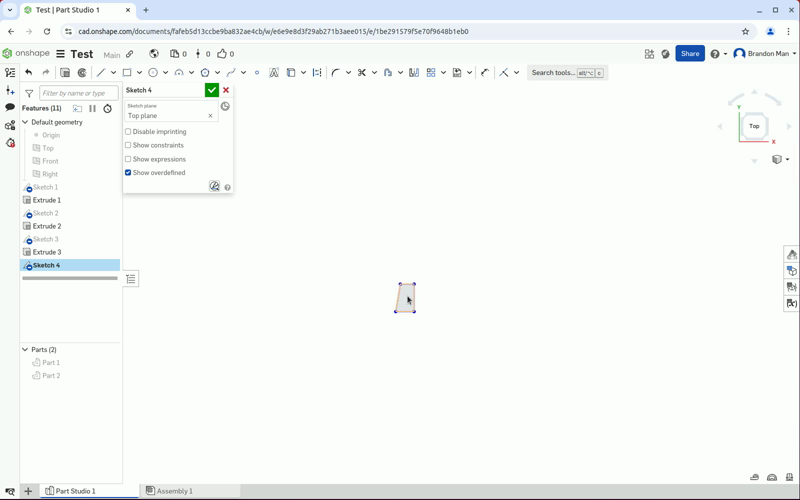
scroll(6)
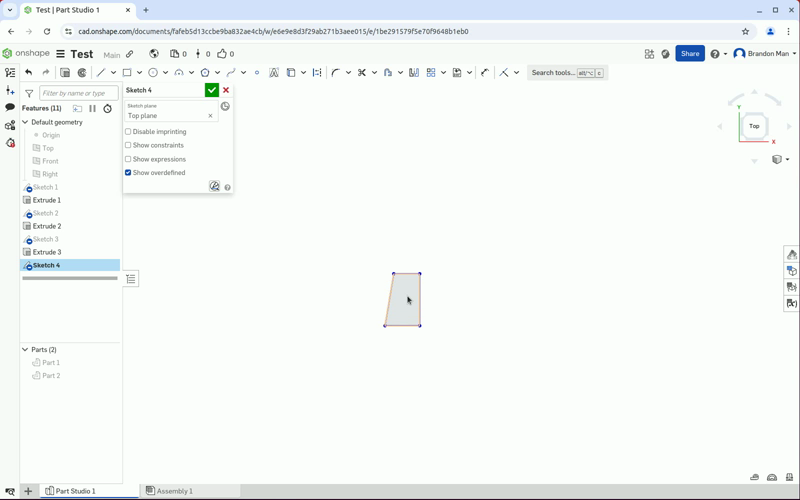
scroll(6)
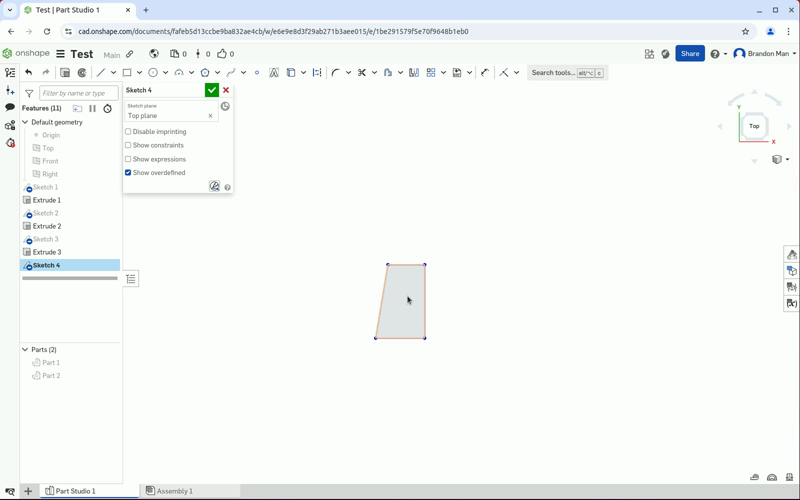
scroll(6)
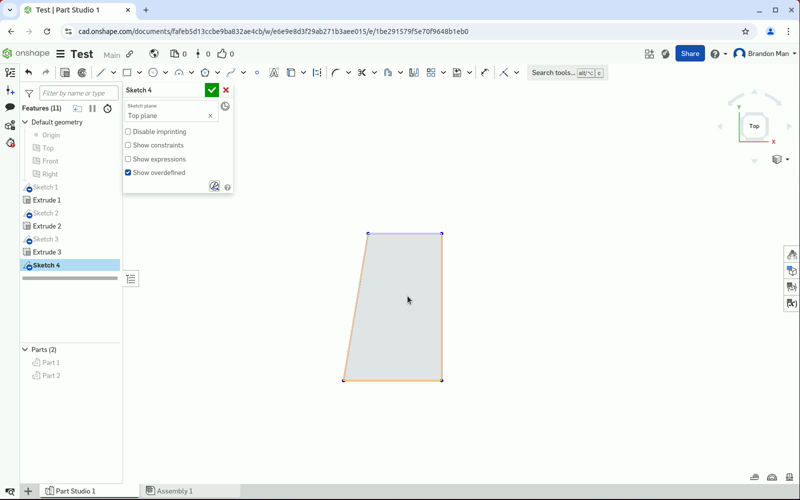
click(407, 295)
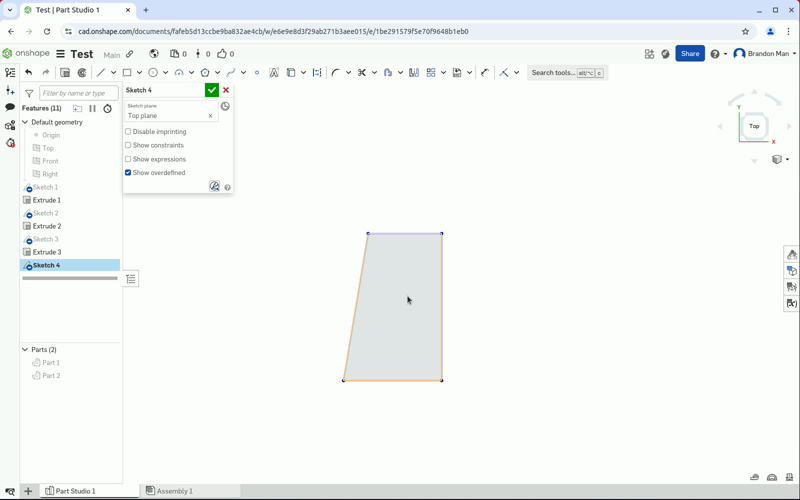
scroll(-6)
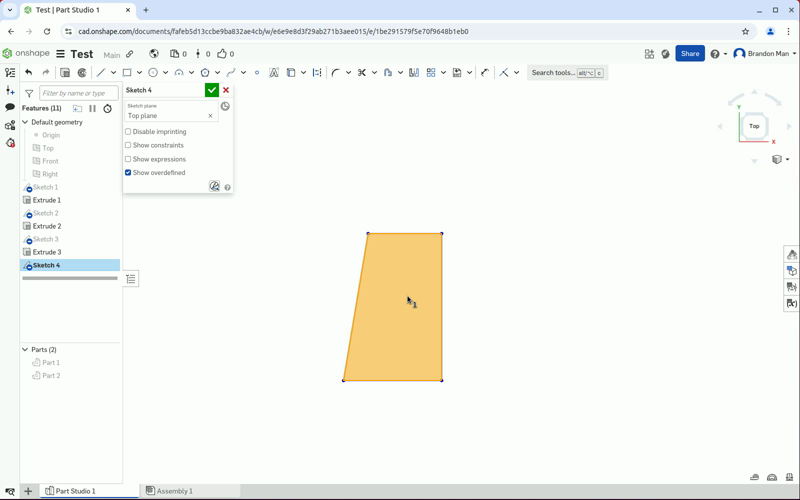
scroll(-6)
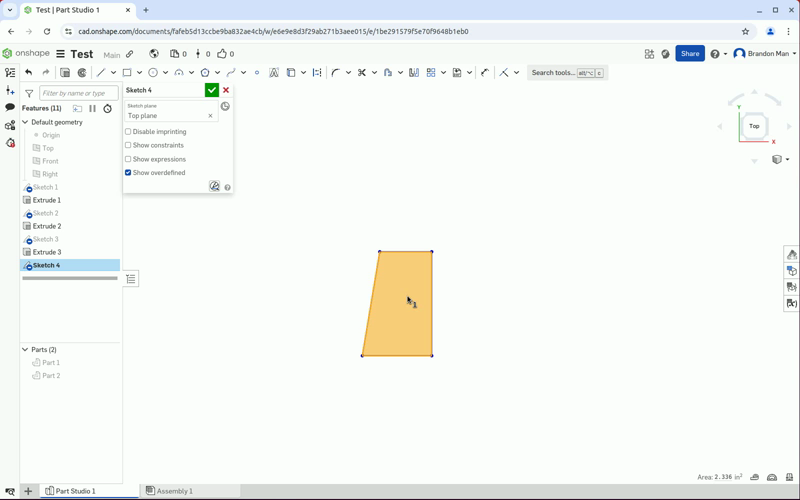
scroll(-6)
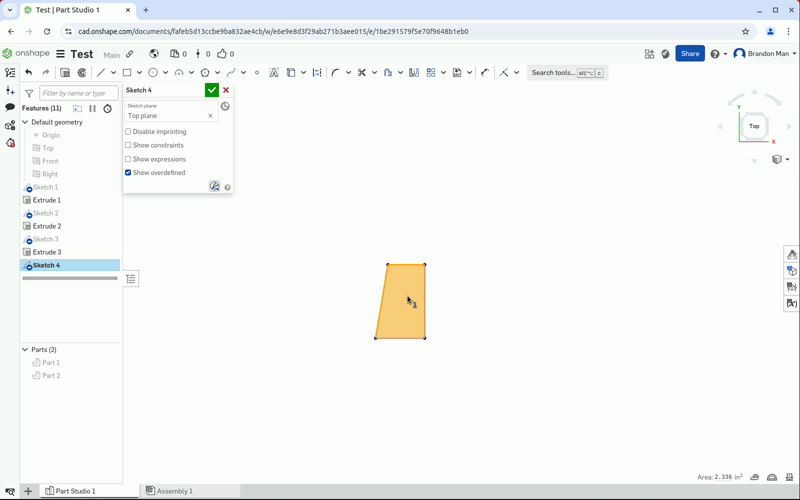
scroll(-6)
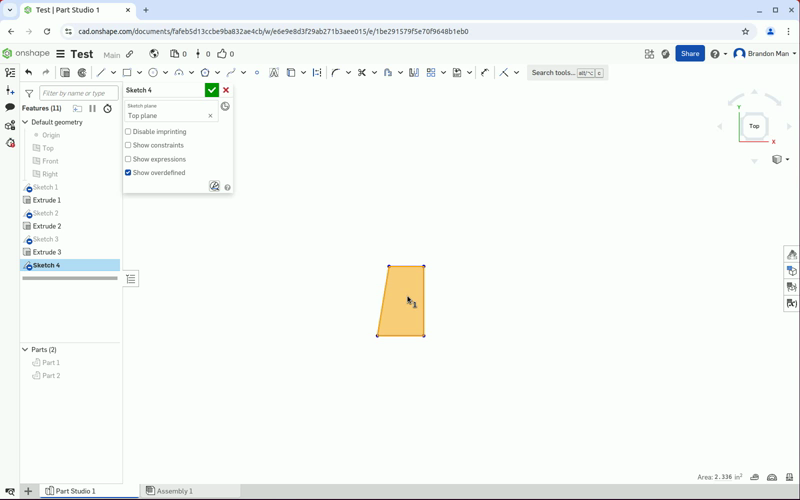
scroll(-6)
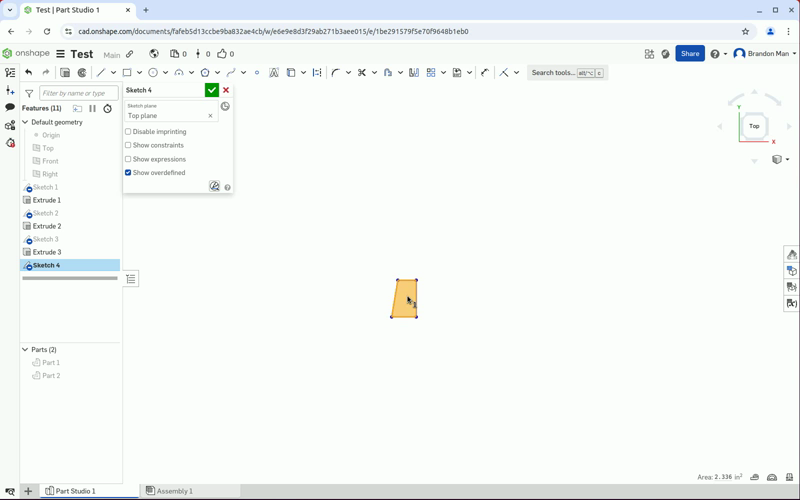
scroll(-6)
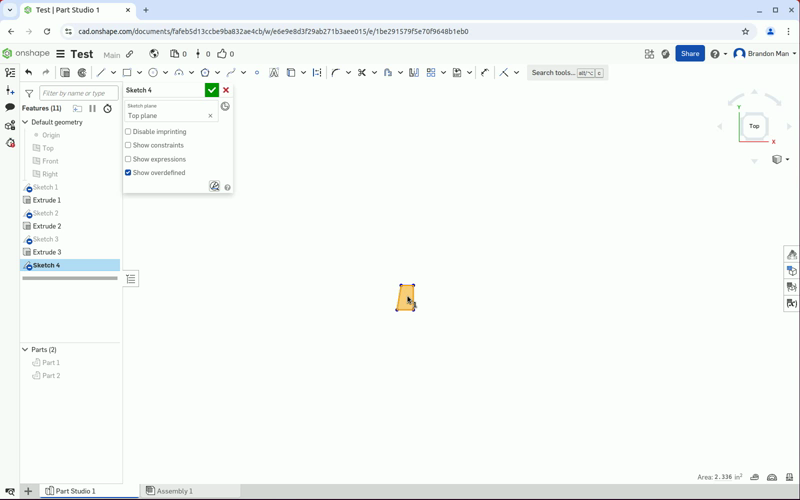
scroll(-6)
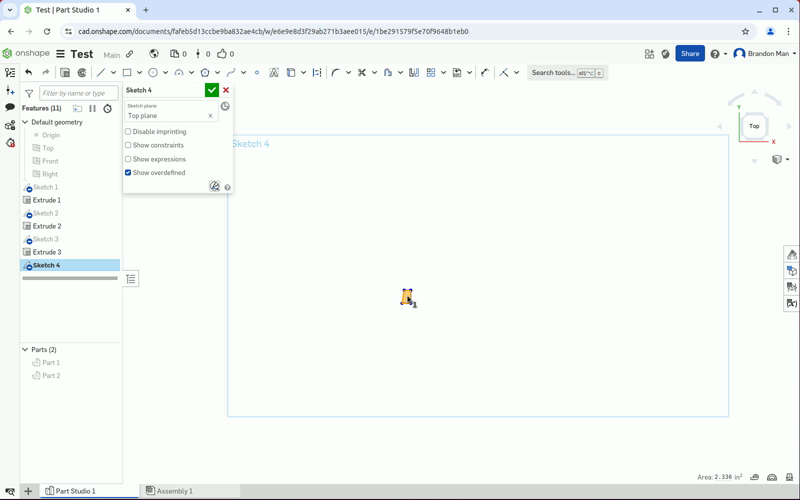
mouse_move(73, 352)
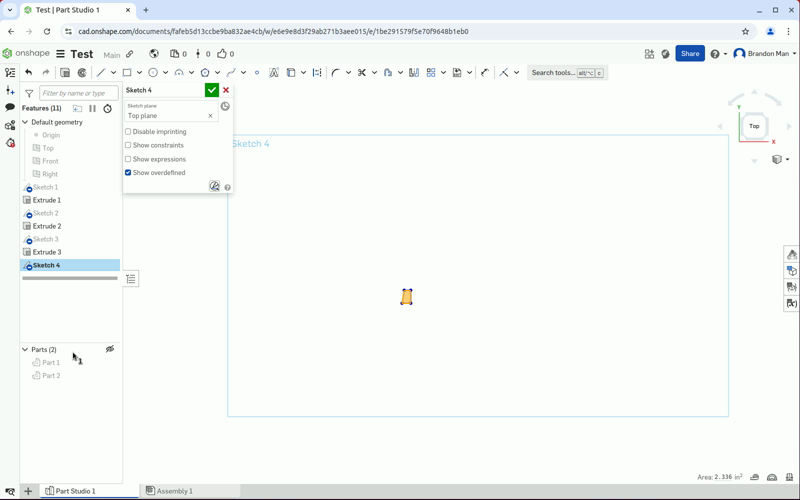
key(shift+y)
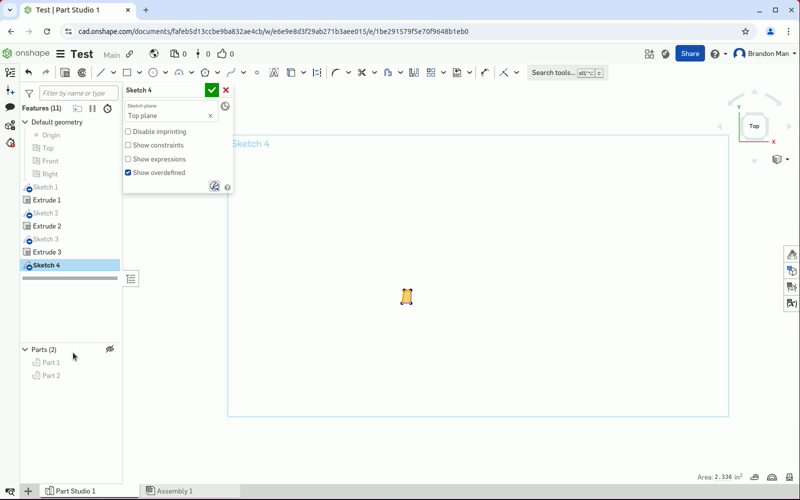
key(shift+e)
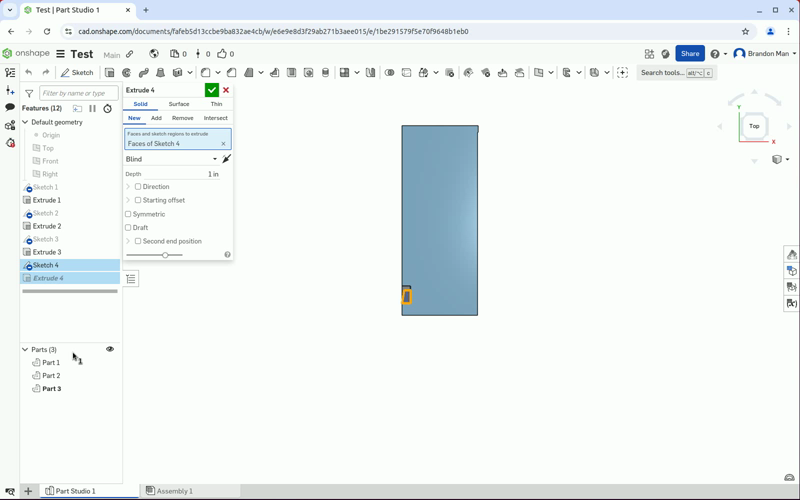
mouse_move(143, 106)
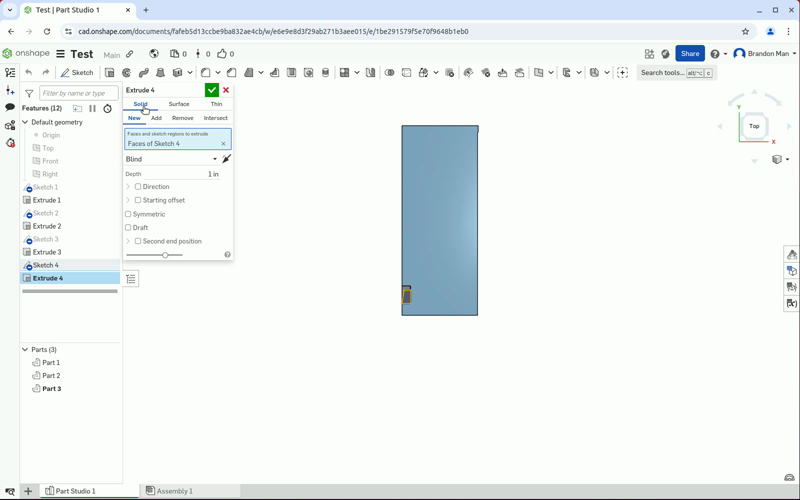
click(143, 106)
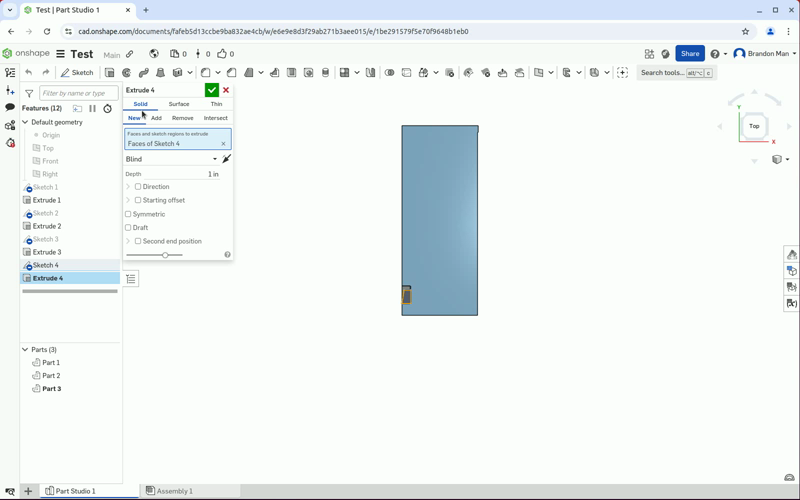
mouse_move(137, 120)
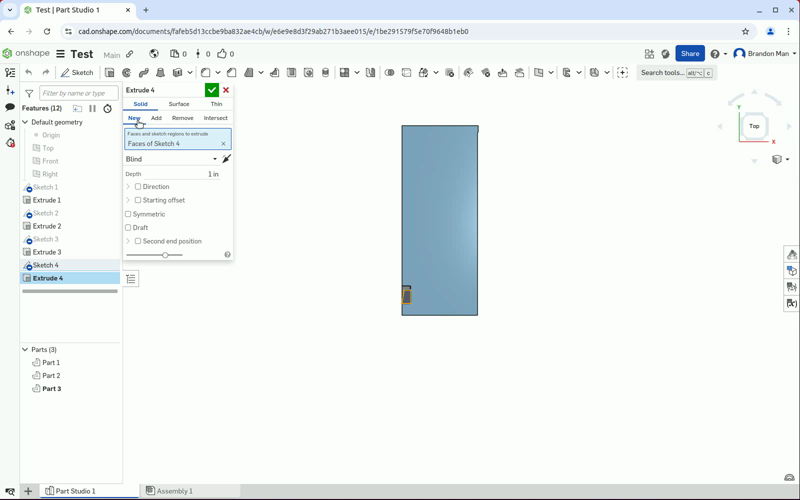
click(137, 120)
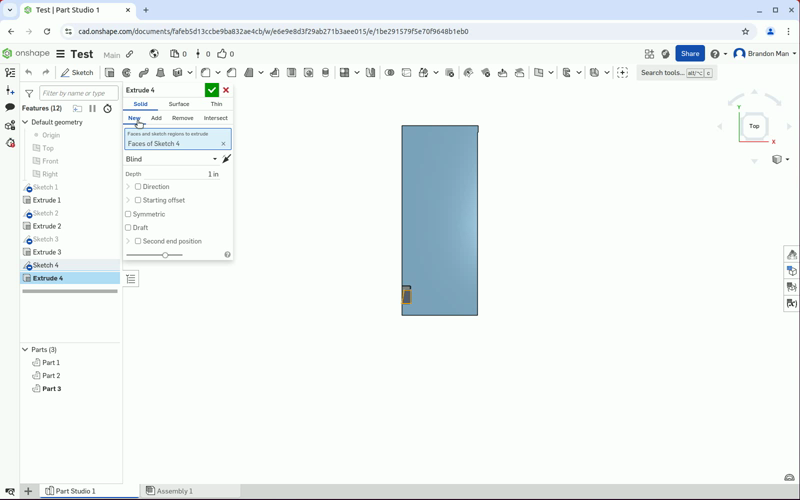
key(tab, 4)
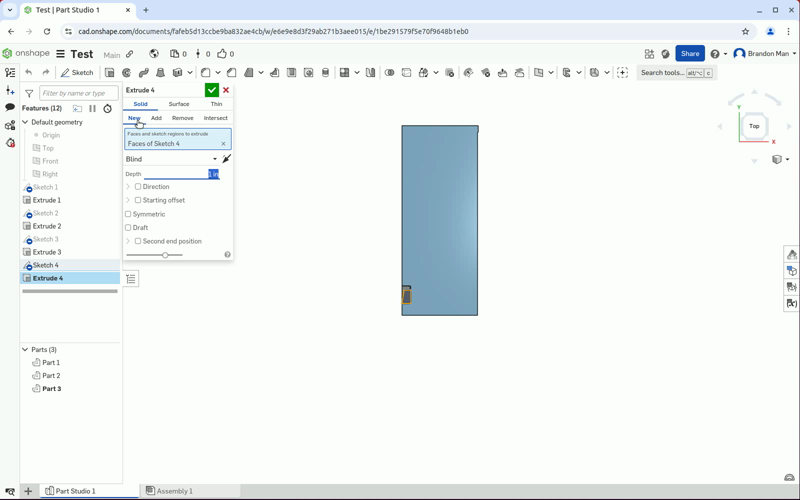
text(19.257)
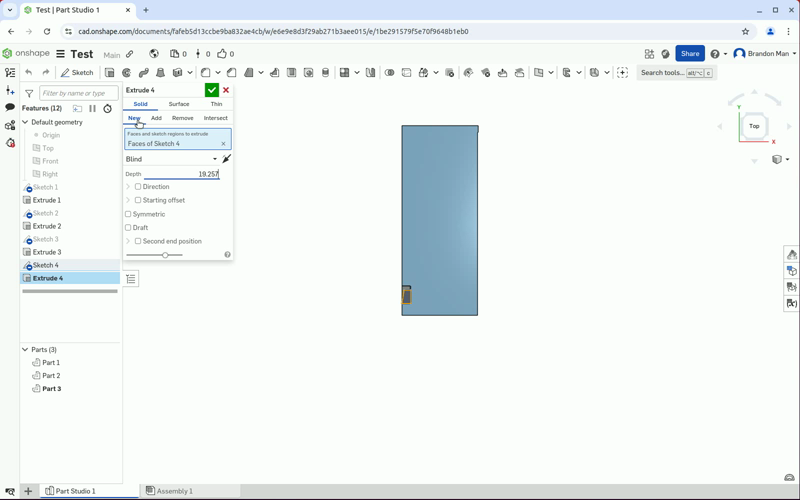
key(enter)
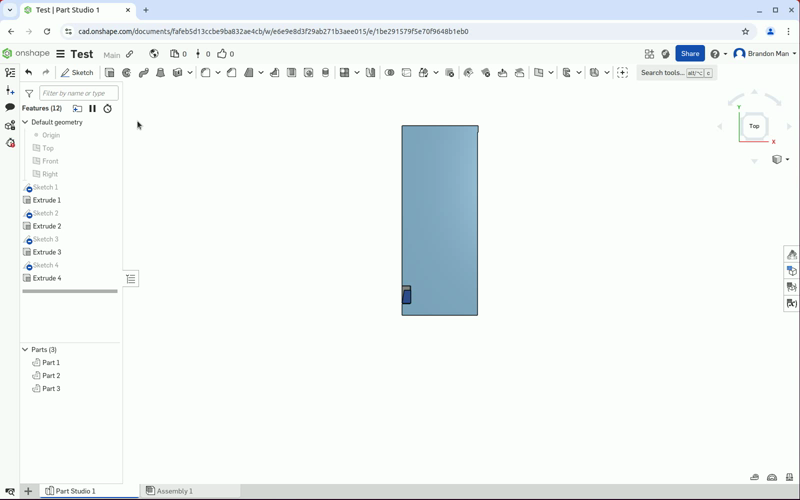
key(shift+h)
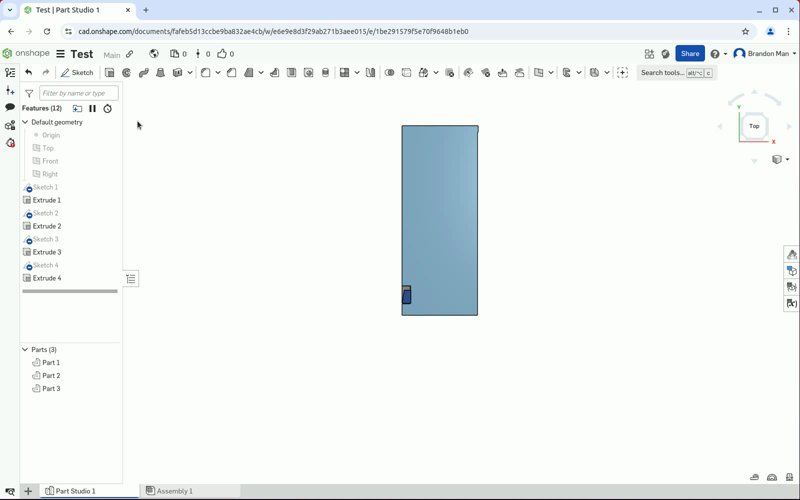
key(shift+h)
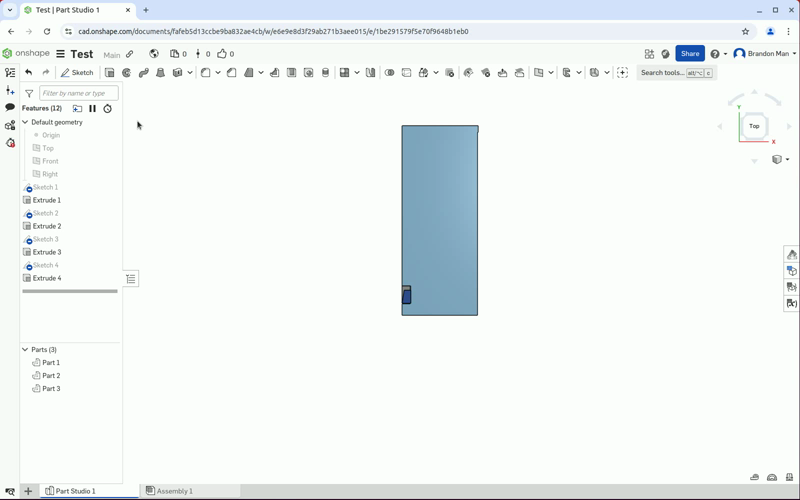
mouse_move(73, 189)
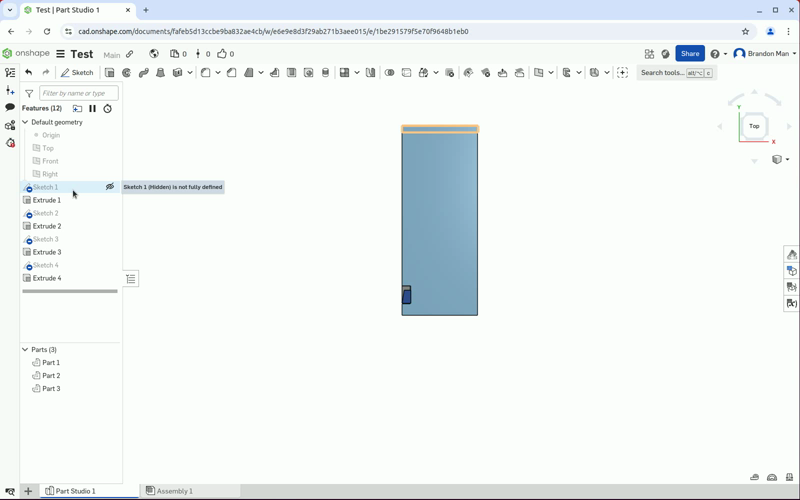
click(73, 189)
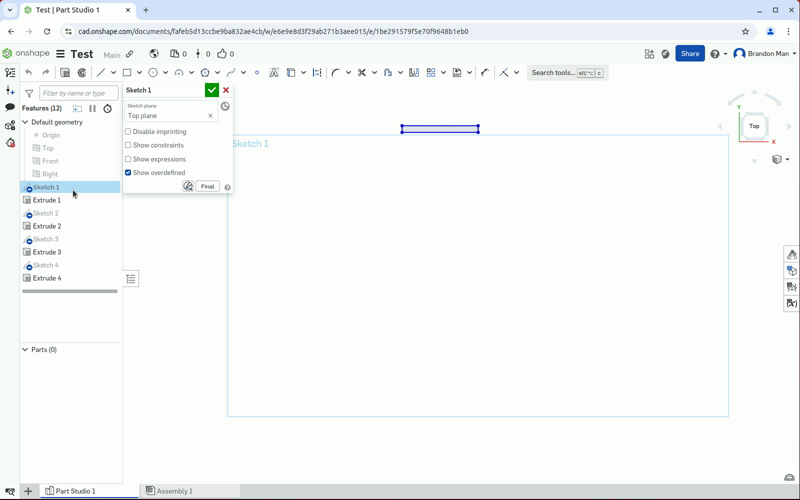
mouse_move(229, 92)
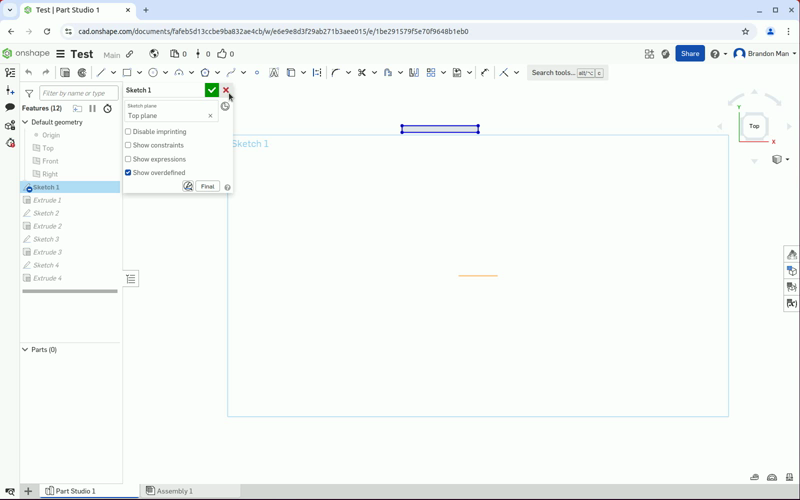
click(229, 92)
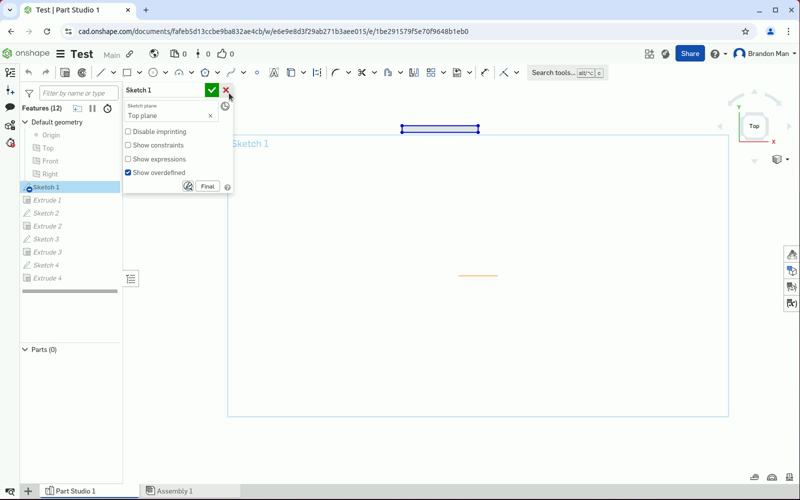
key(shift+s)
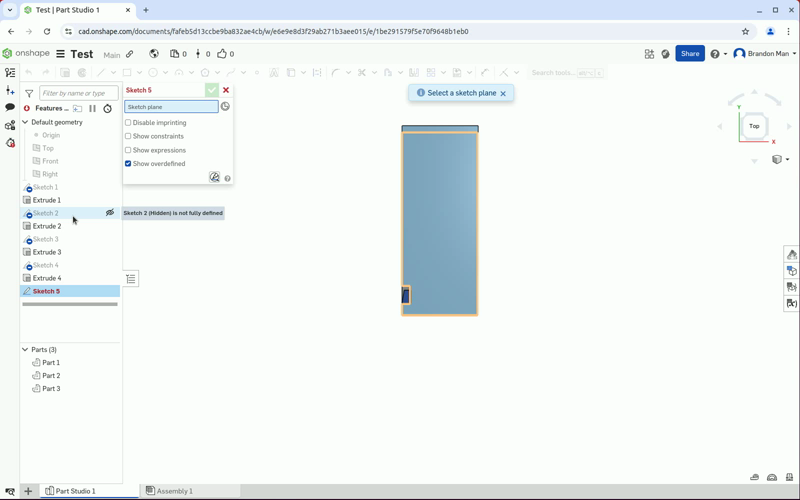
scroll(3)
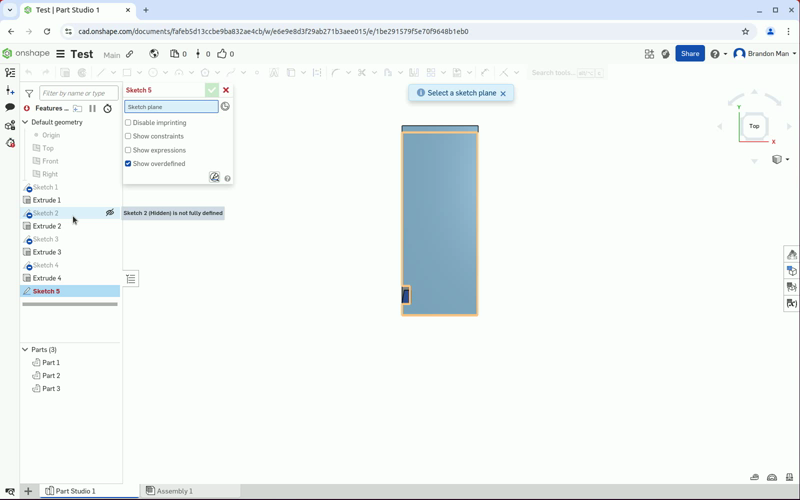
mouse_move(73, 150)
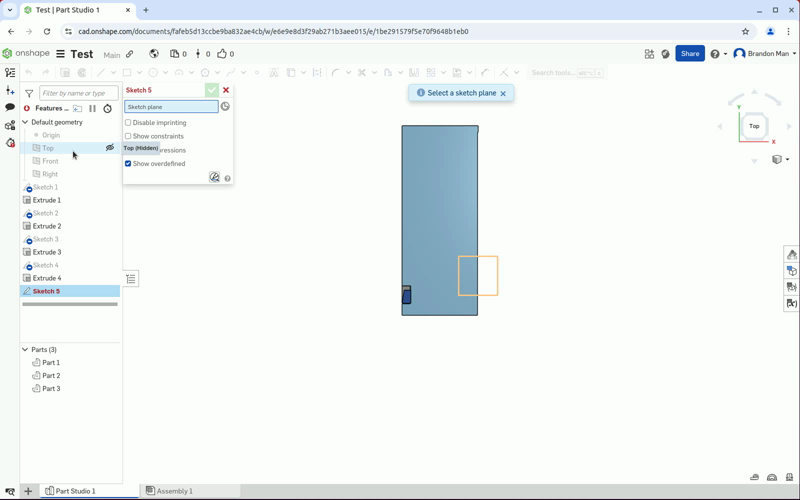
click(73, 150)
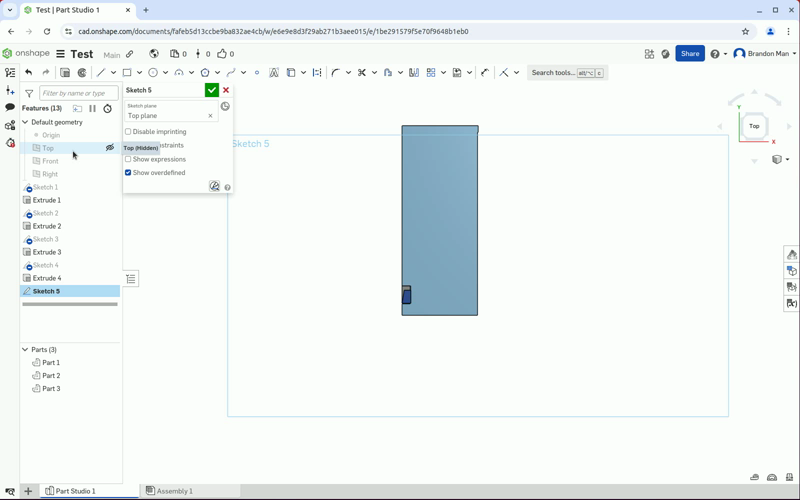
mouse_move(73, 352)
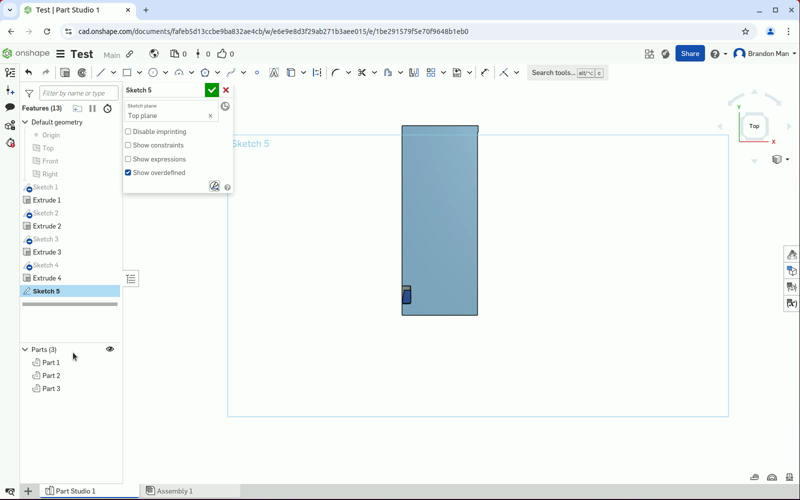
key(y)
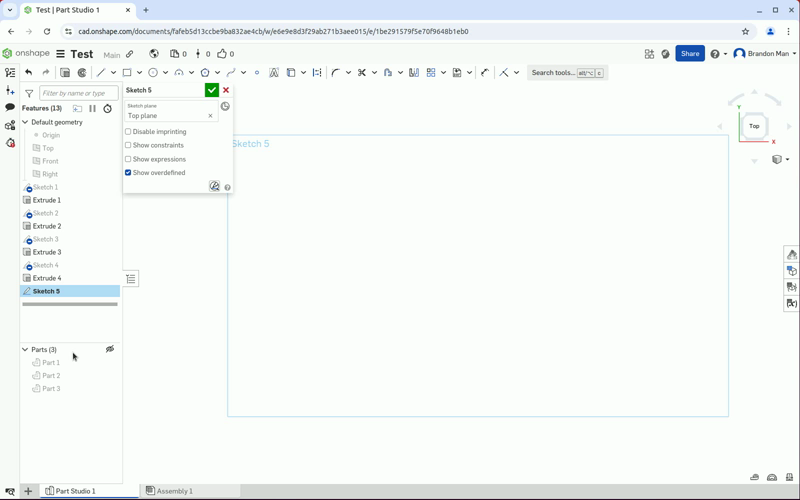
key(l)
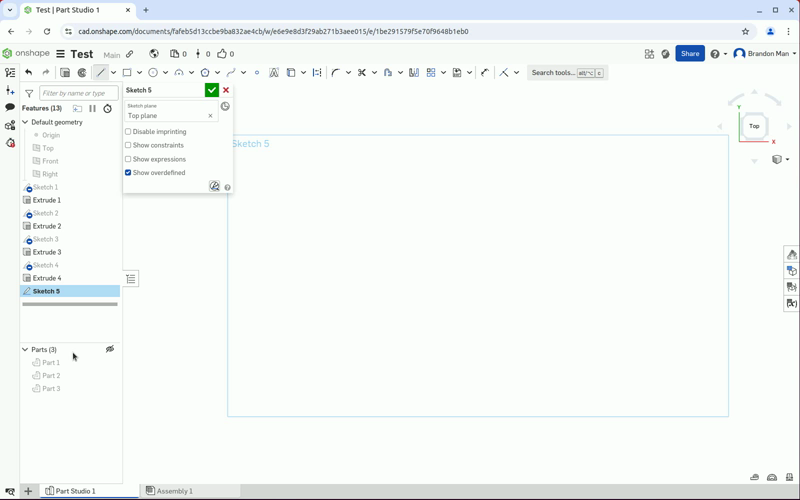
key_down(shift)
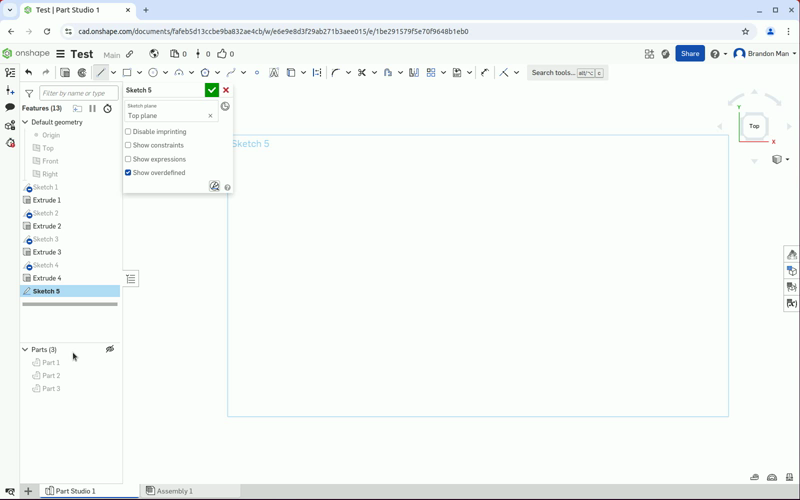
mouse_move(404, 175)
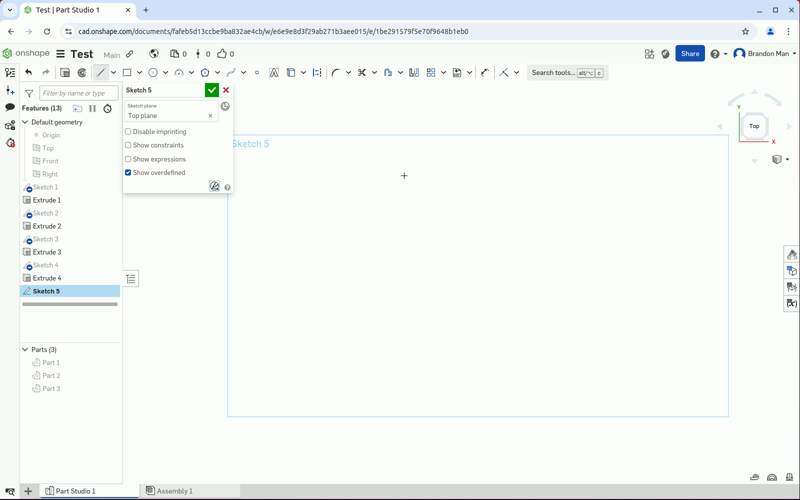
click(404, 175)
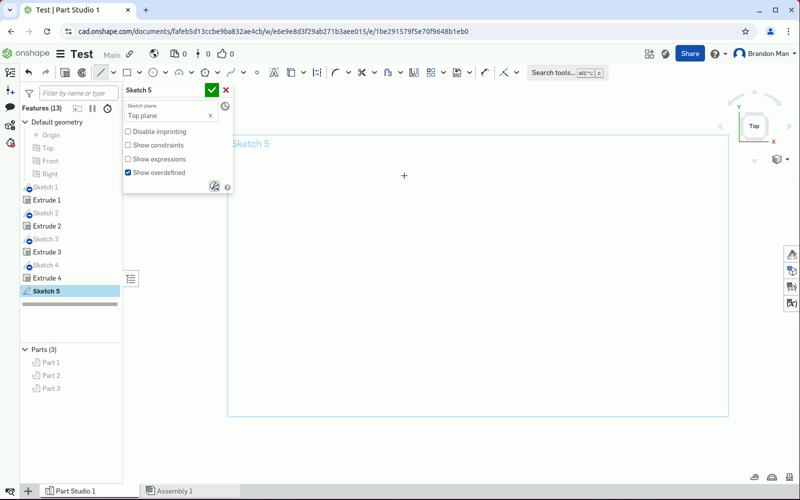
key_up(shift)
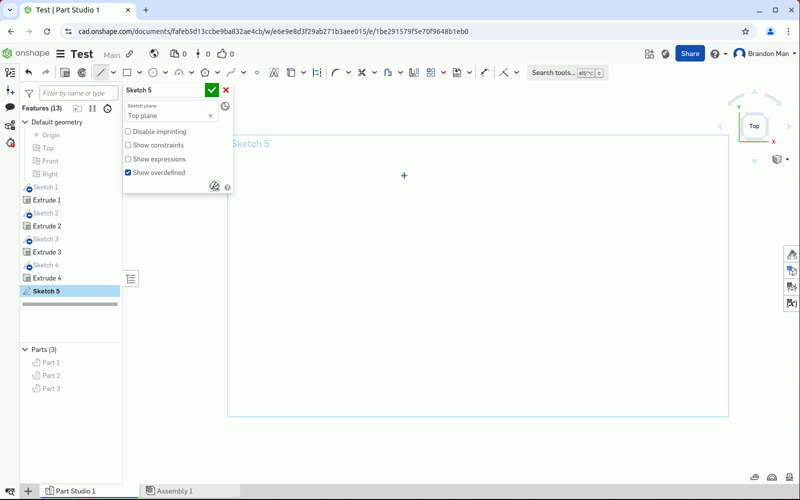
key_down(shift)
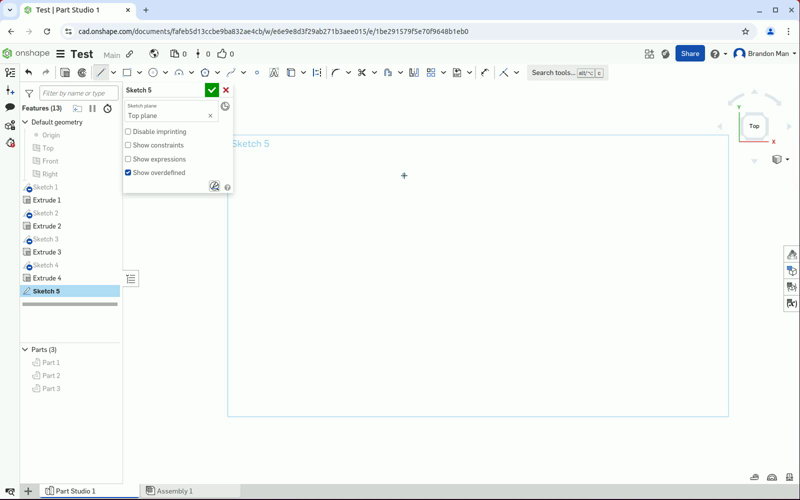
mouse_move(434, 175)
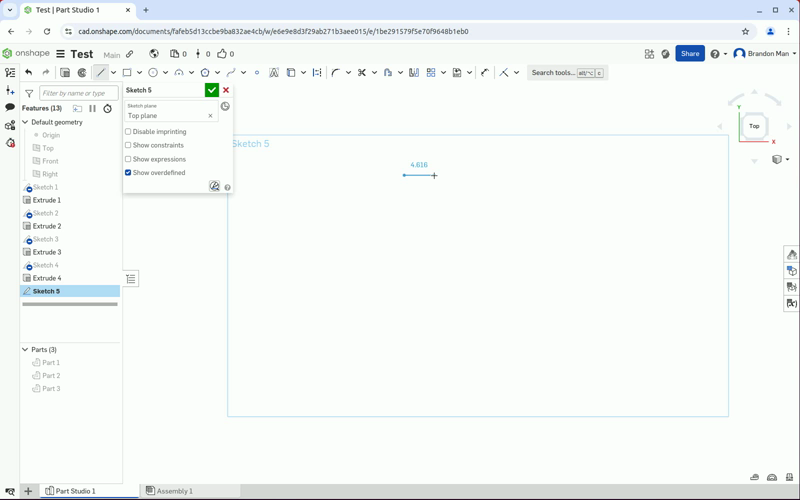
mouse_move(461, 175)
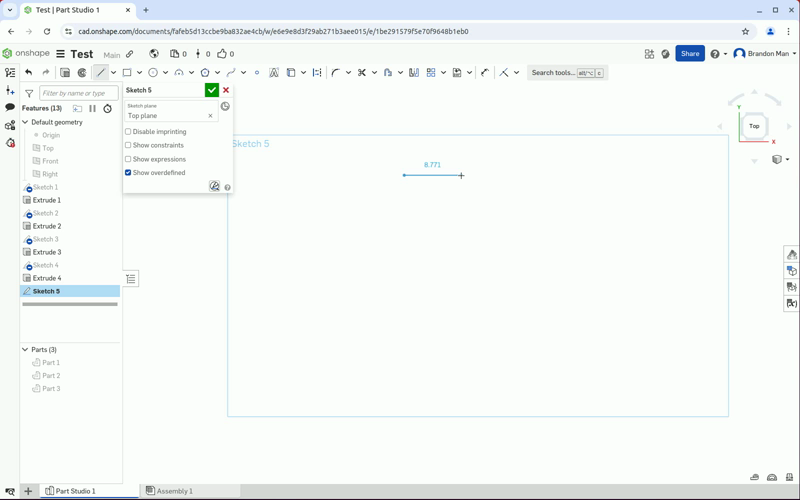
click(461, 175)
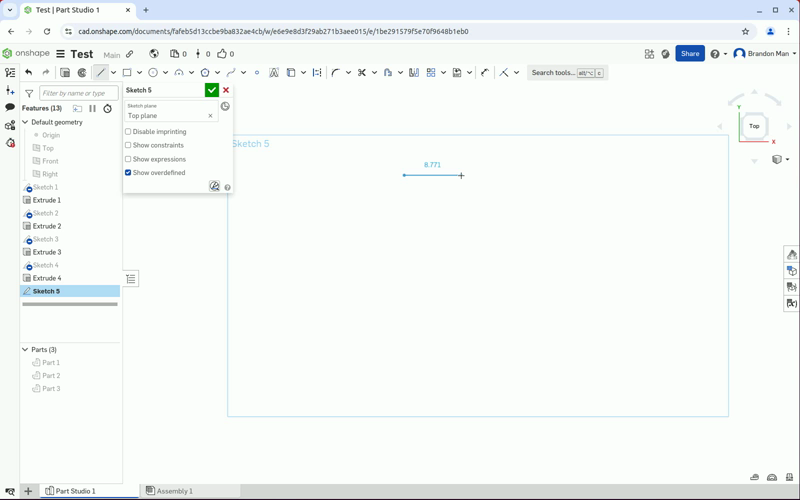
key_up(shift)
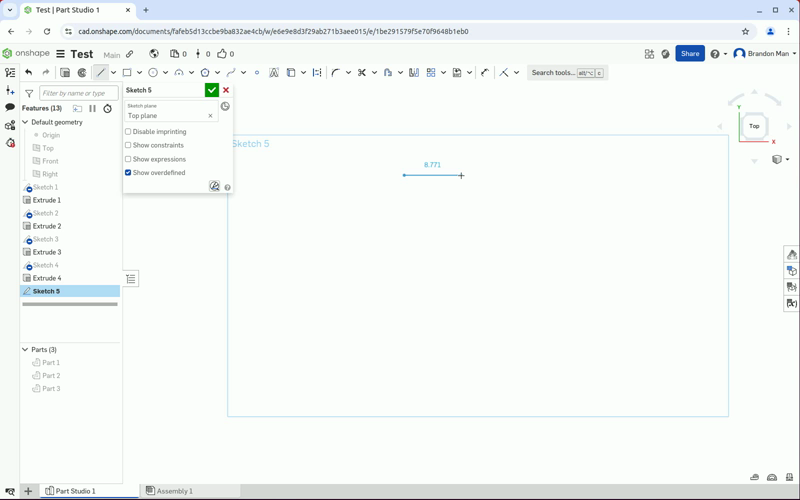
key_down(shift)
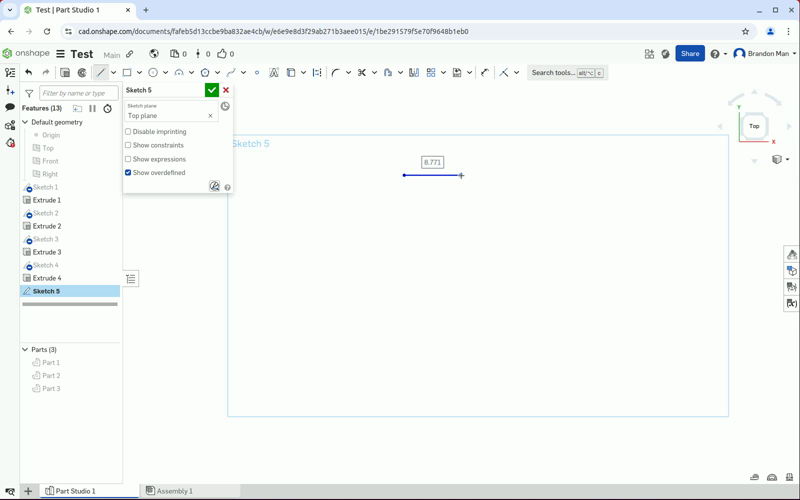
mouse_move(491, 175)
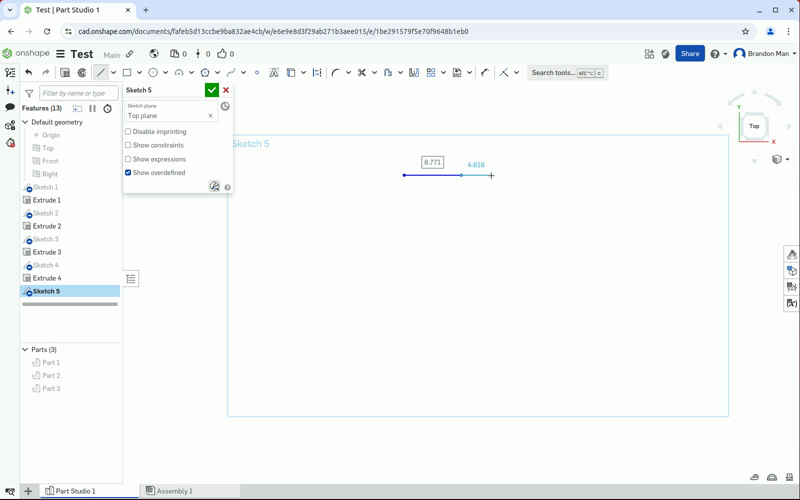
mouse_move(461, 170)
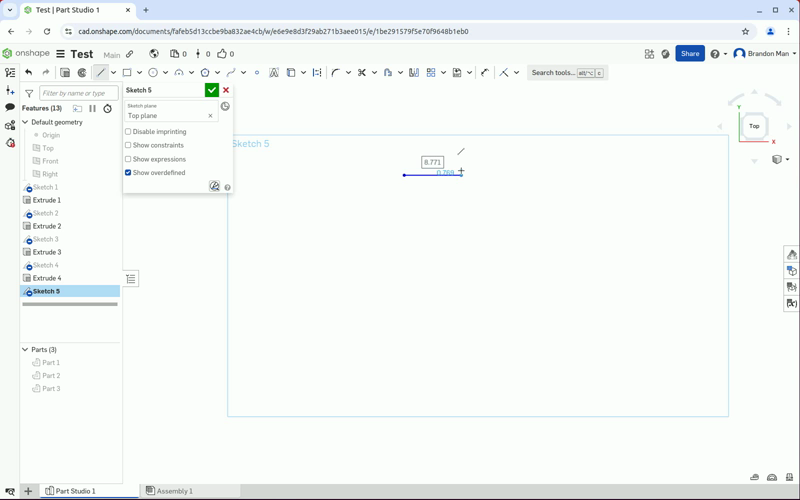
scroll(6)
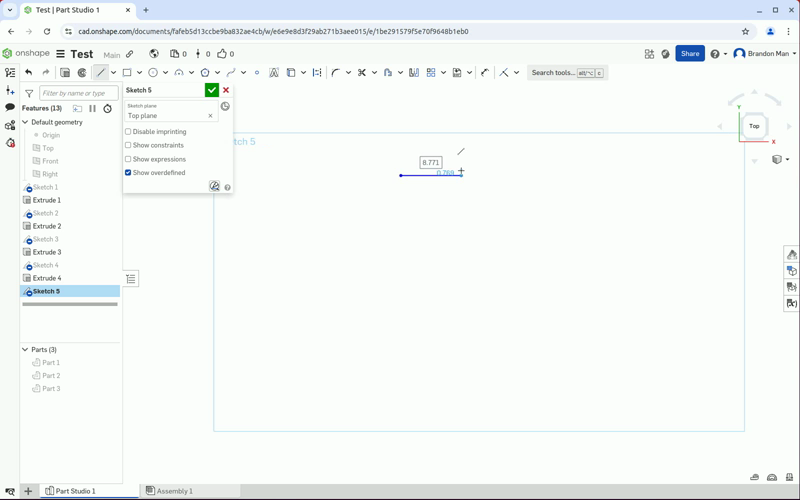
scroll(6)
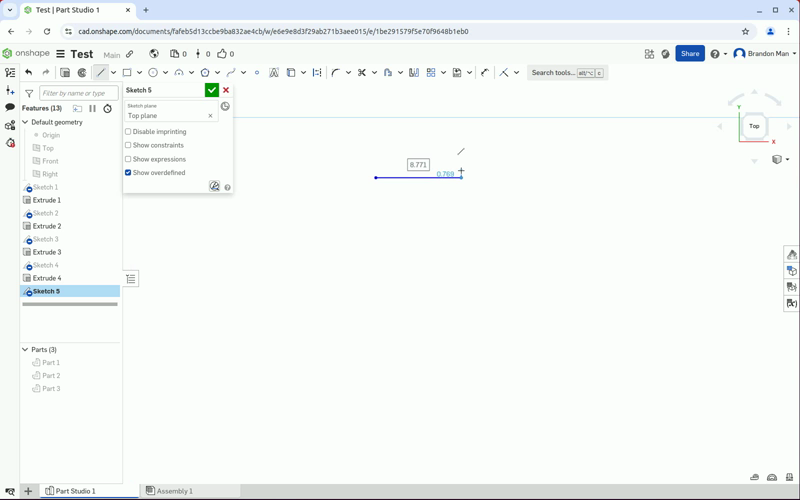
scroll(6)
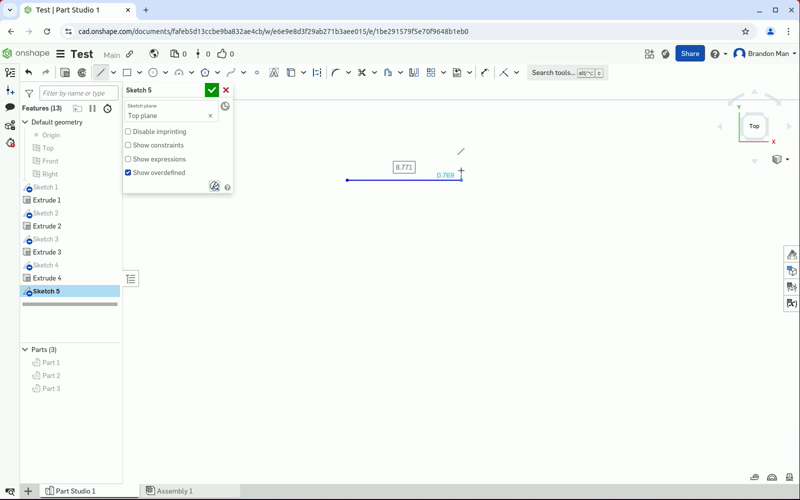
scroll(6)
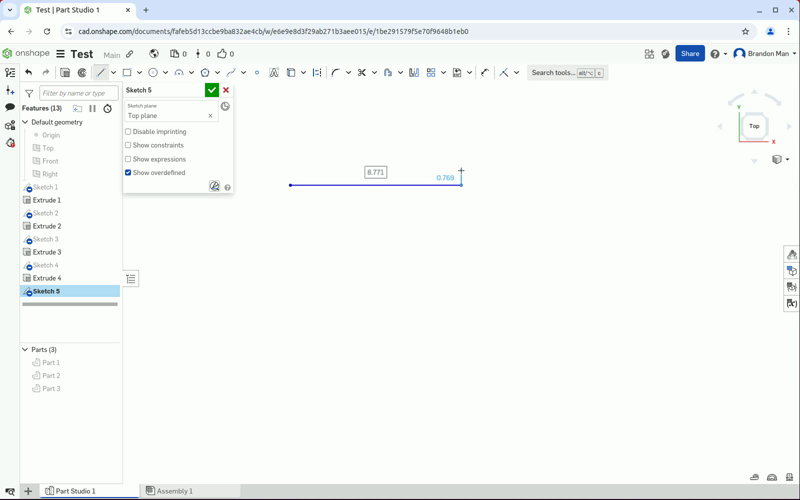
scroll(6)
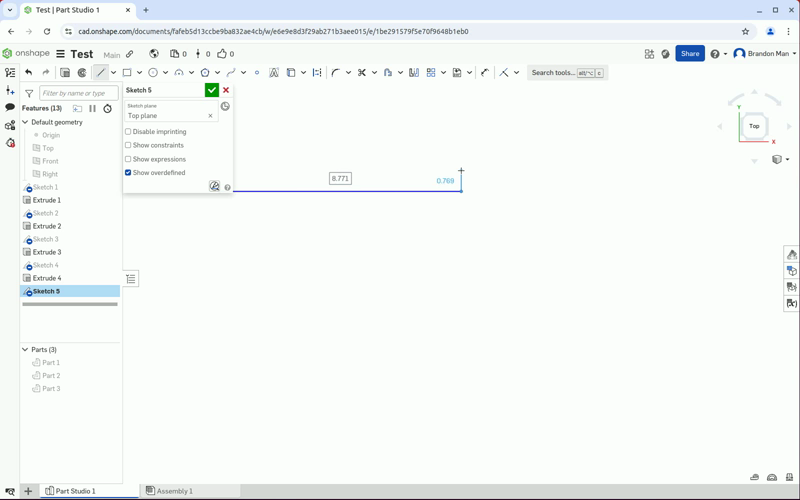
scroll(6)
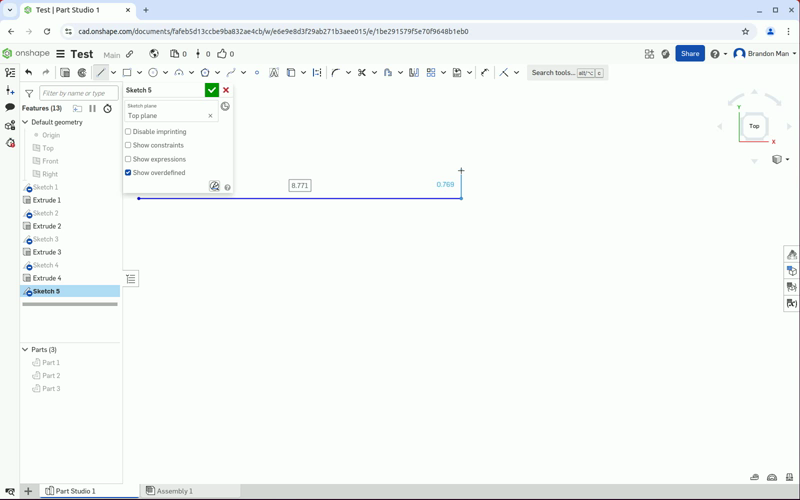
scroll(6)
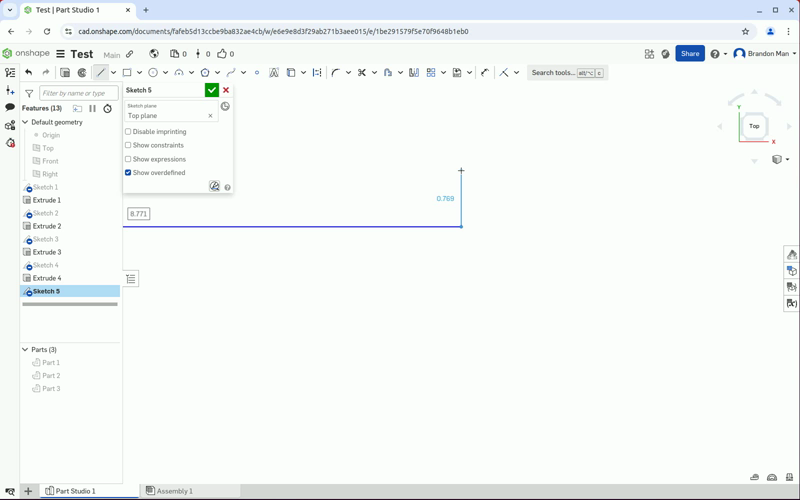
click(461, 170)
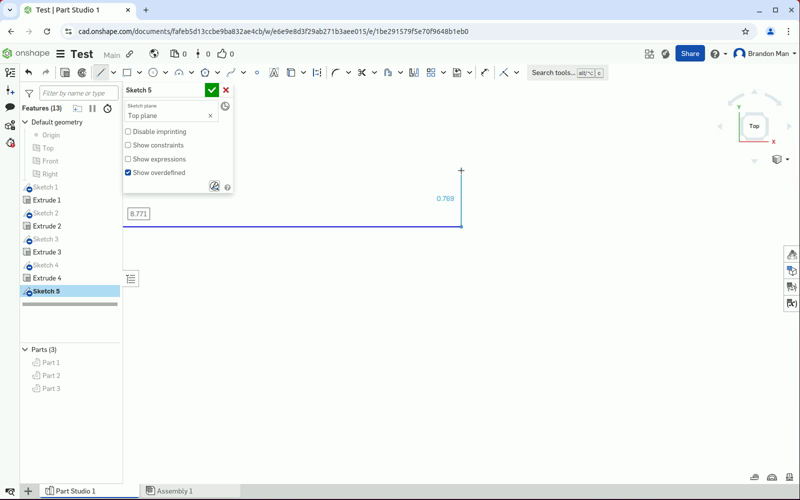
scroll(-6)
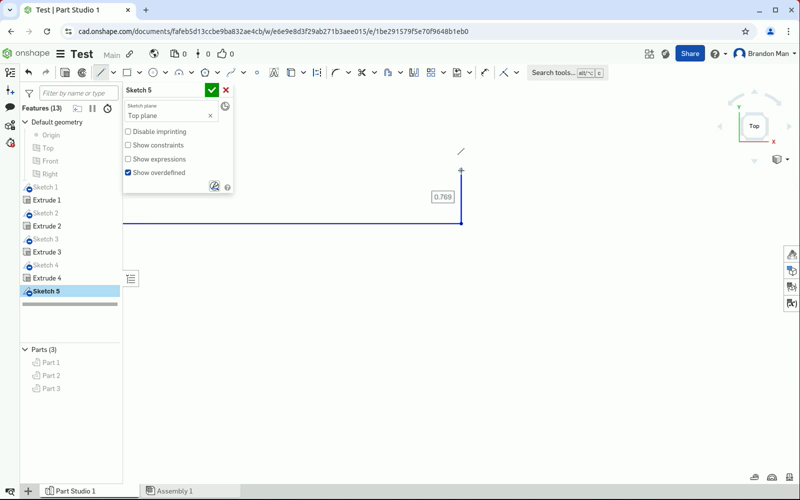
scroll(-6)
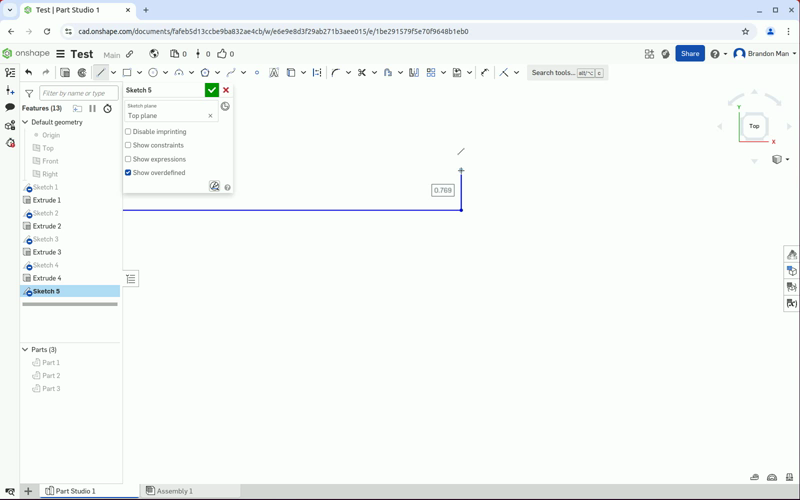
scroll(-6)
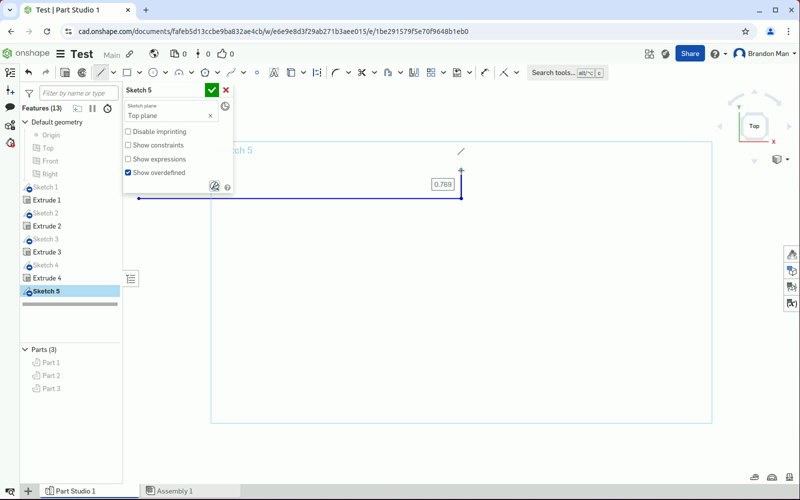
scroll(-6)
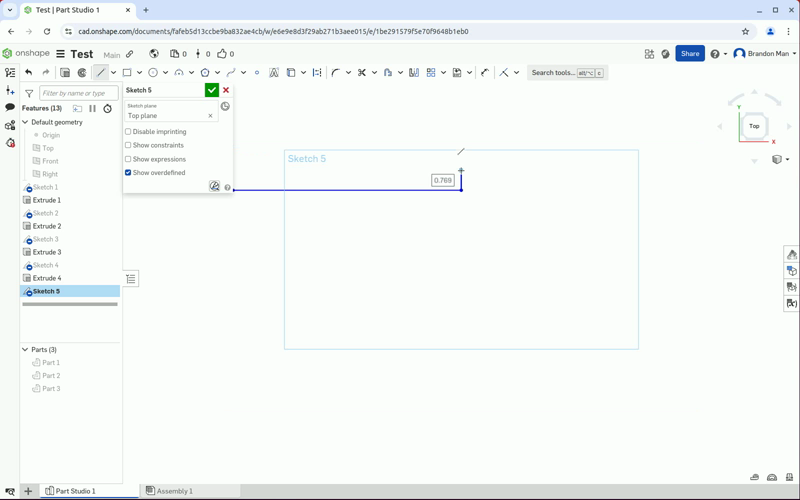
scroll(-6)
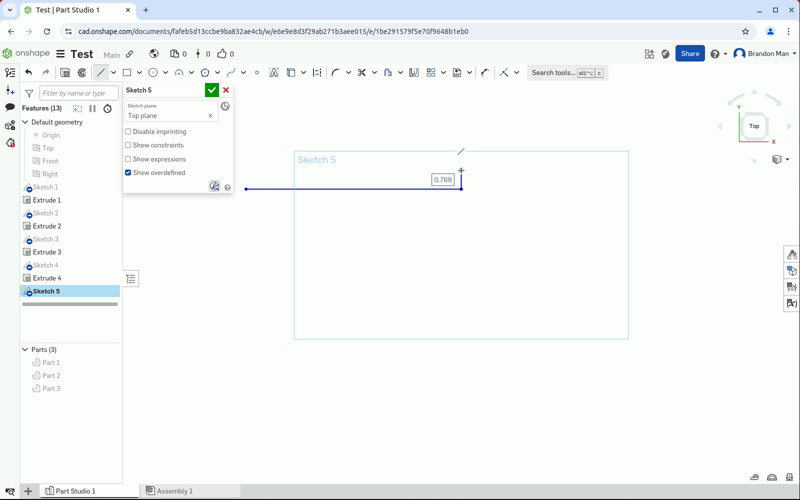
scroll(-6)
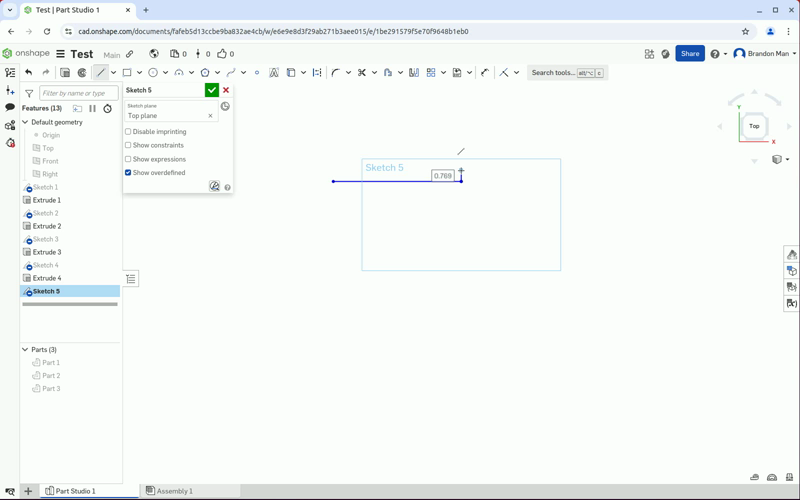
scroll(-6)
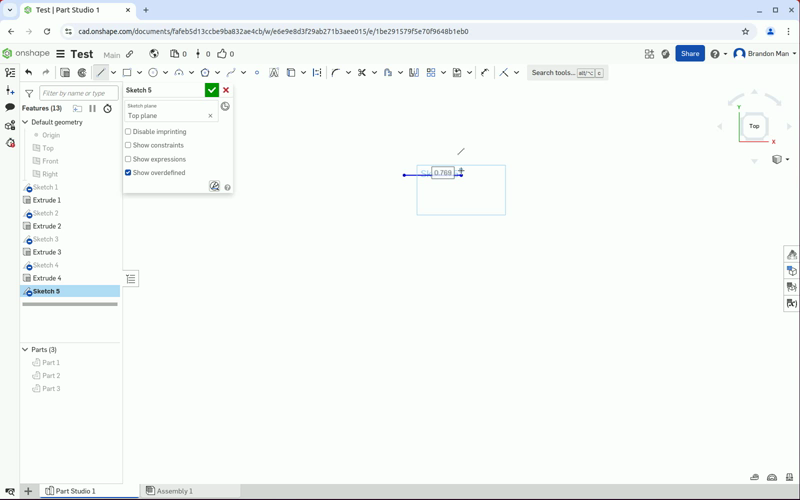
key_up(shift)
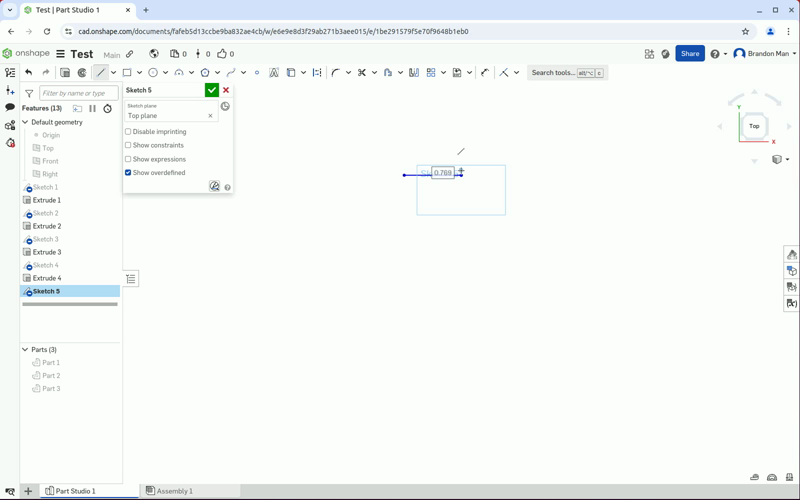
key_down(shift)
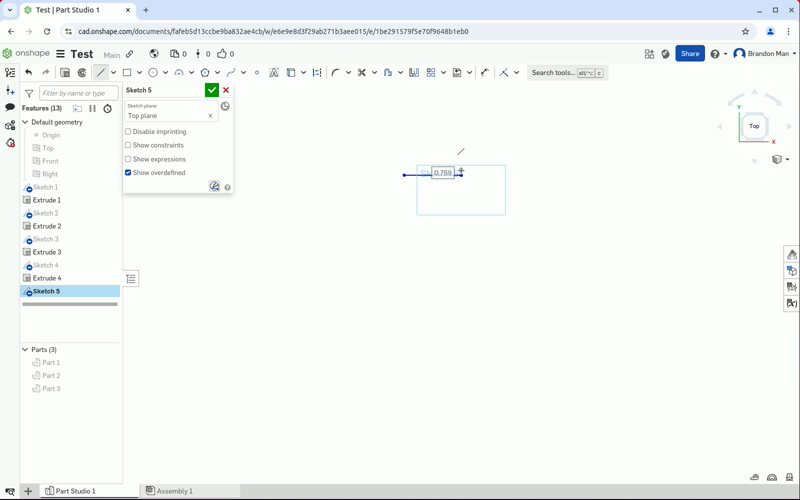
mouse_move(491, 170)
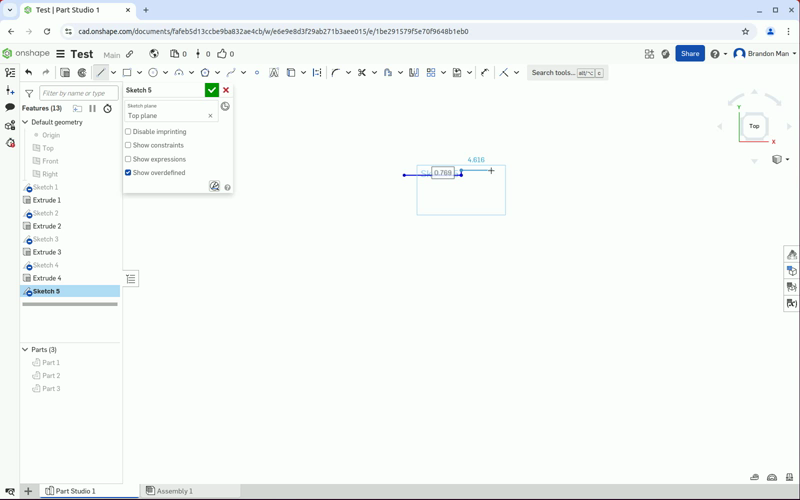
mouse_move(404, 170)
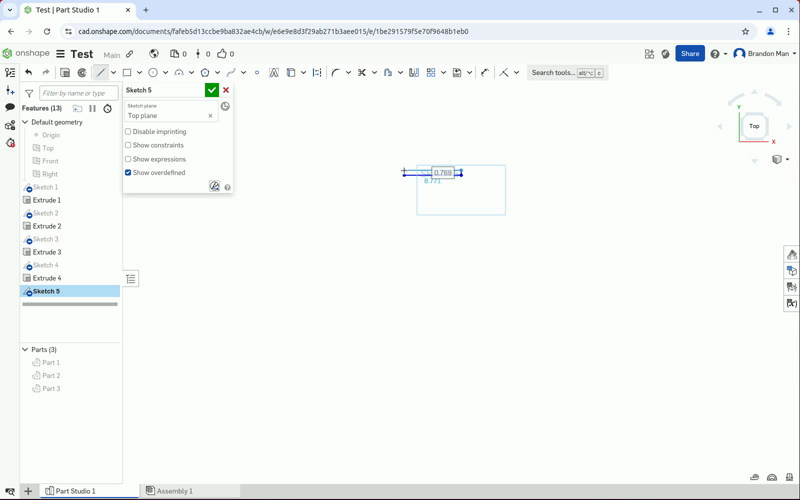
click(404, 170)
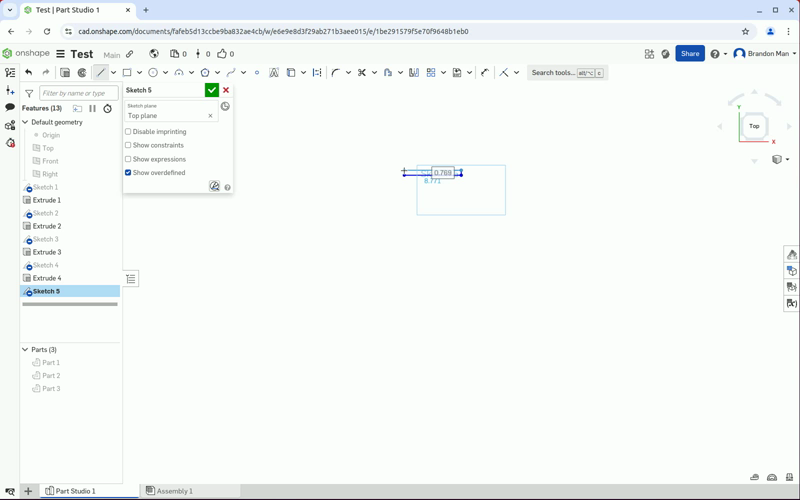
key_up(shift)
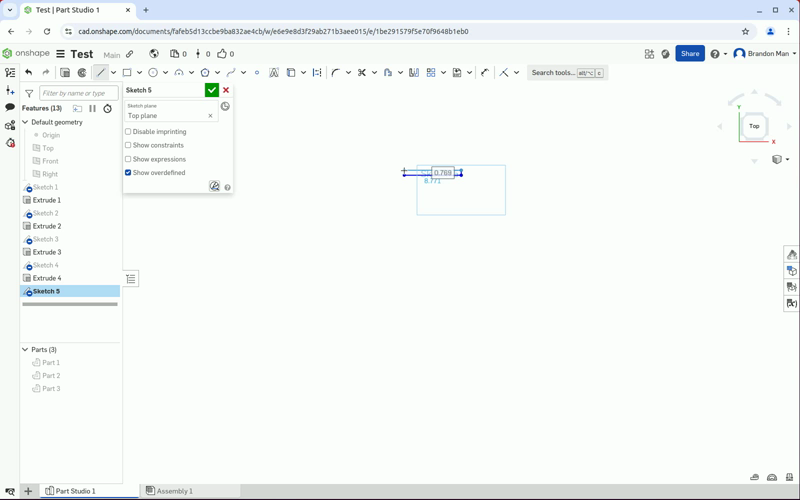
mouse_move(434, 170)
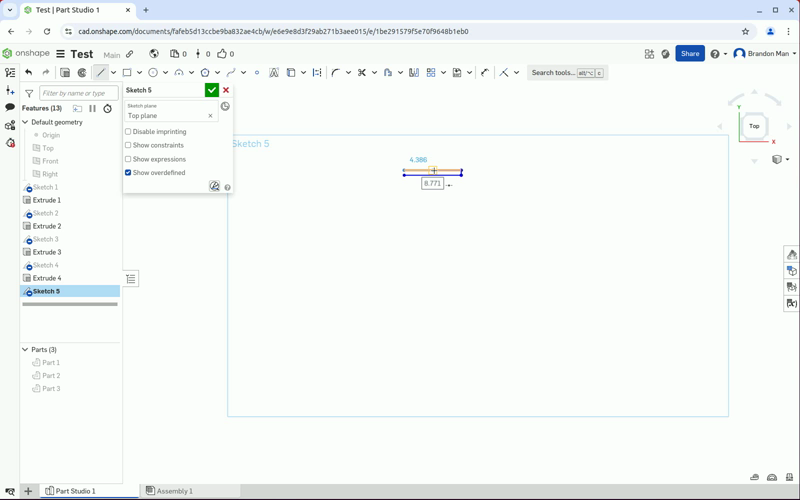
key_down(shift)
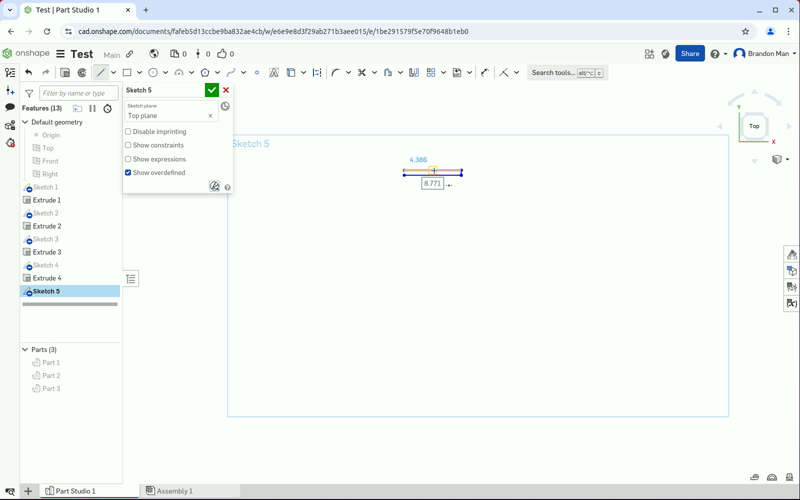
mouse_move(404, 175)
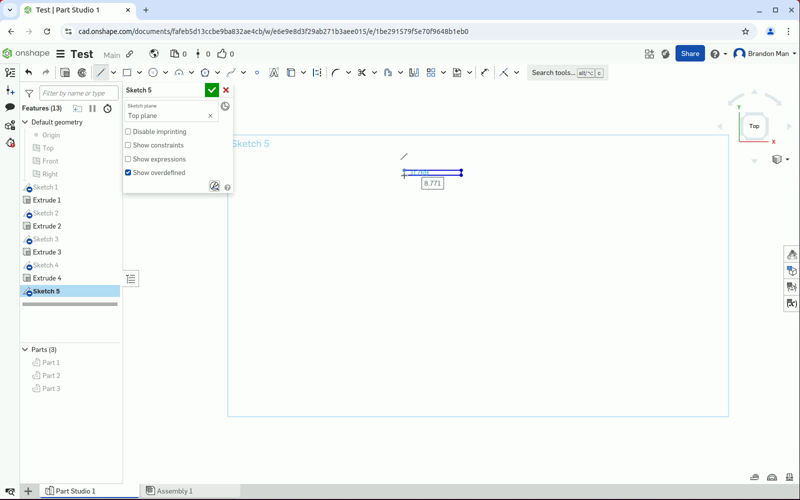
scroll(6)
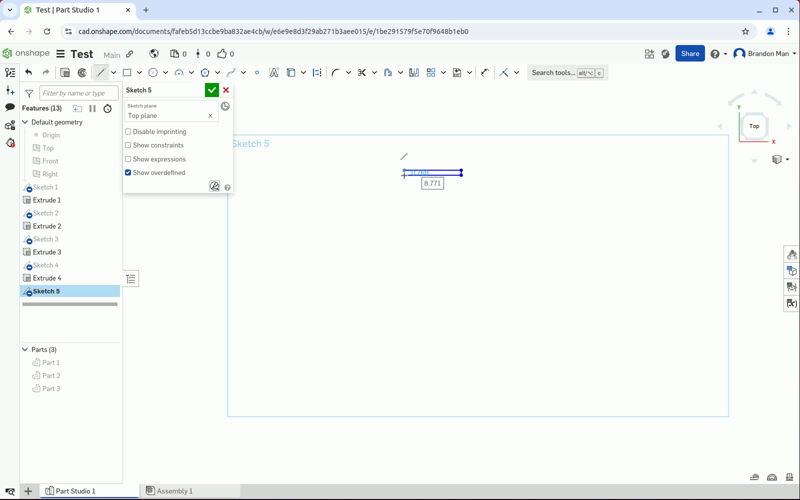
scroll(6)
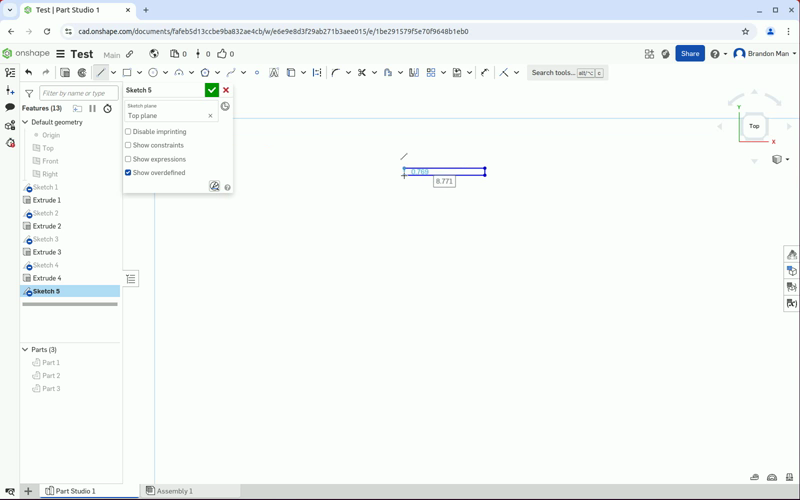
scroll(6)
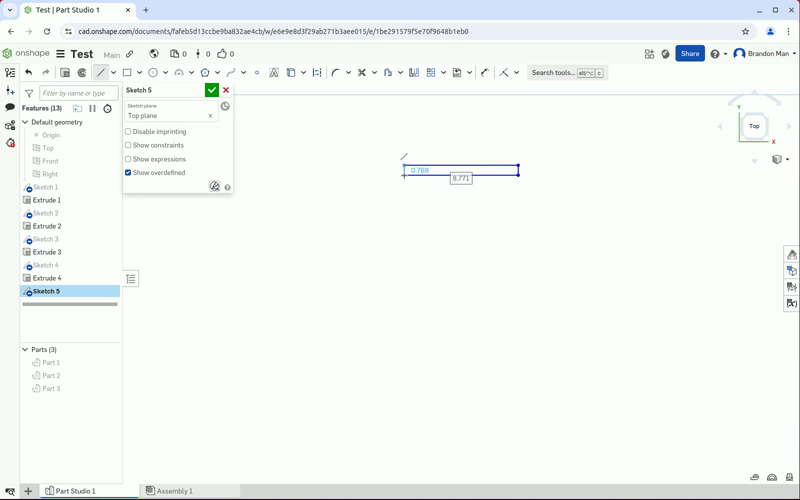
scroll(6)
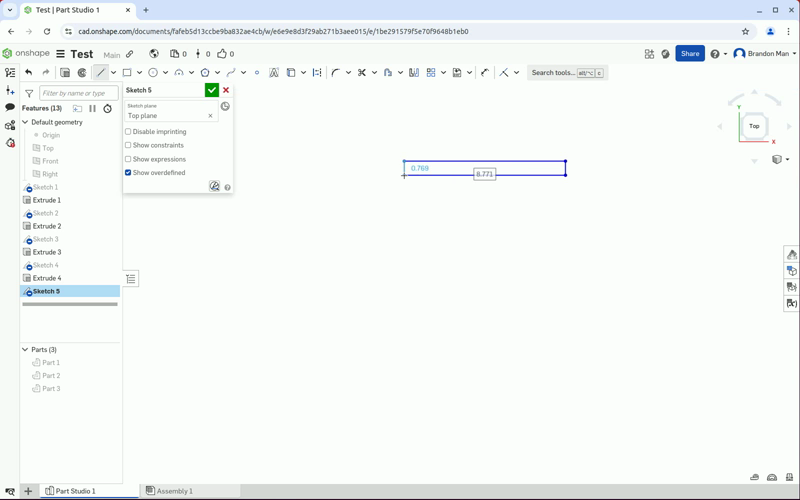
scroll(6)
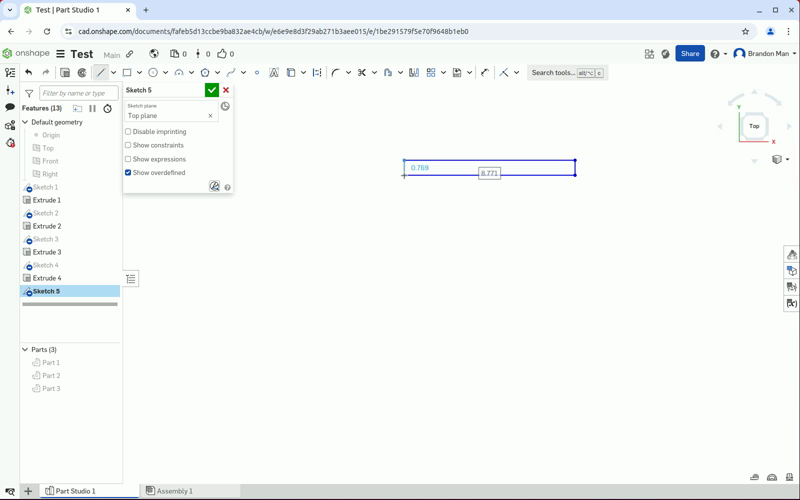
scroll(6)
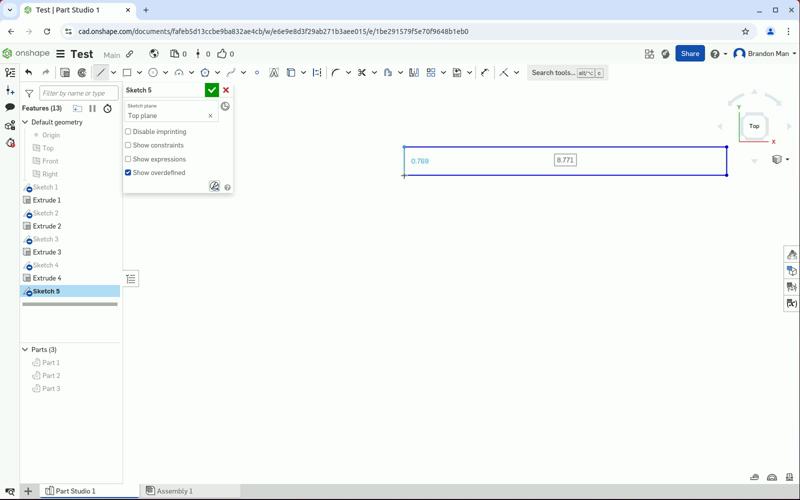
scroll(6)
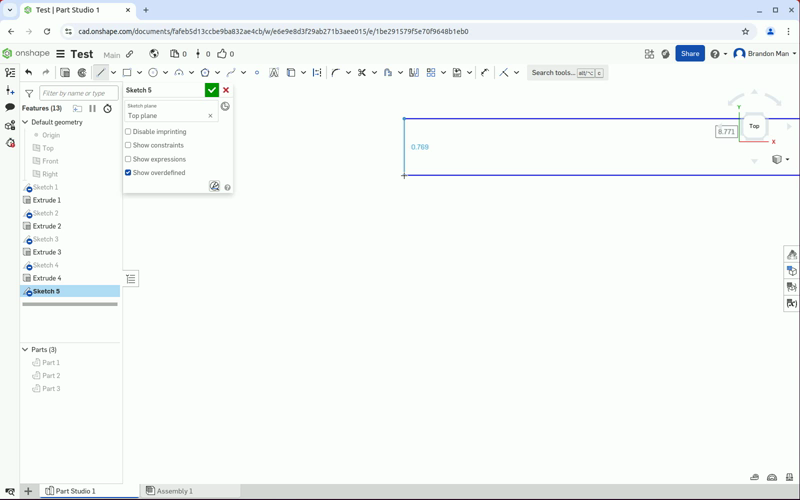
key_up(shift)
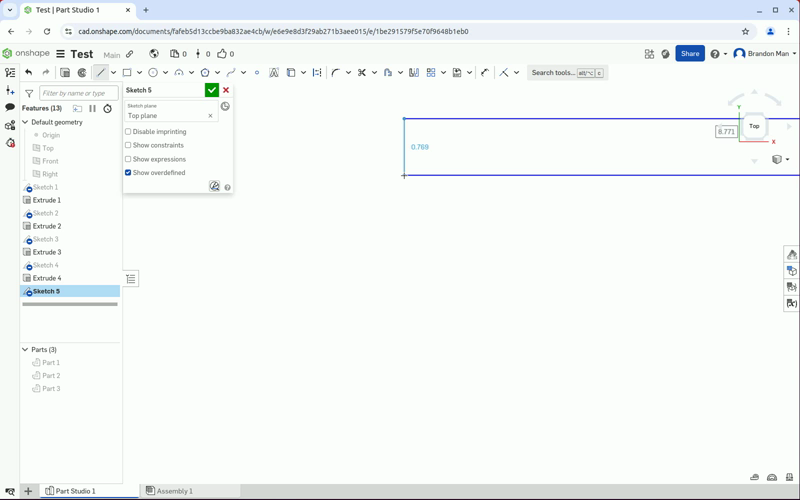
click(404, 175)
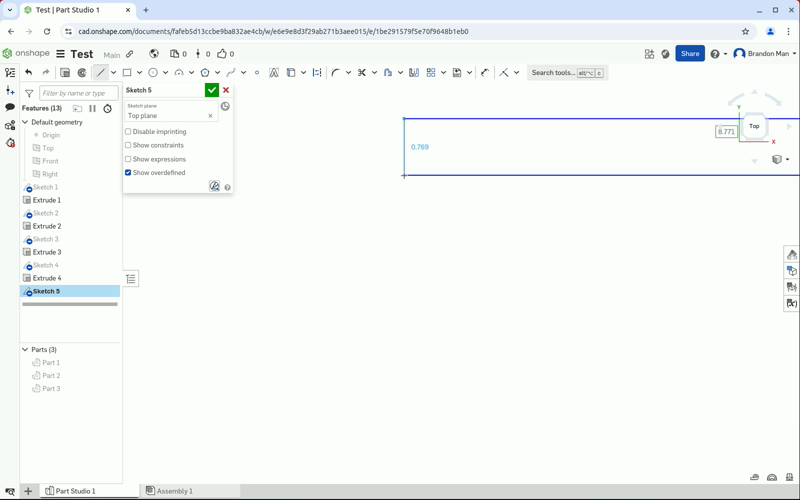
scroll(-6)
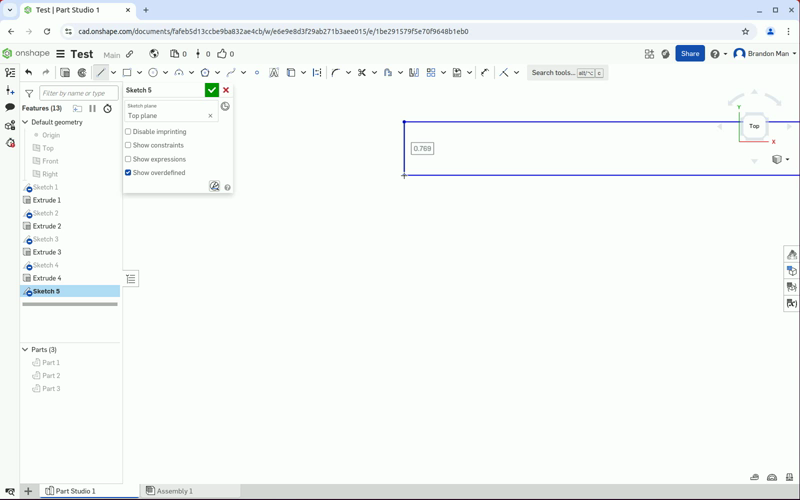
scroll(-6)
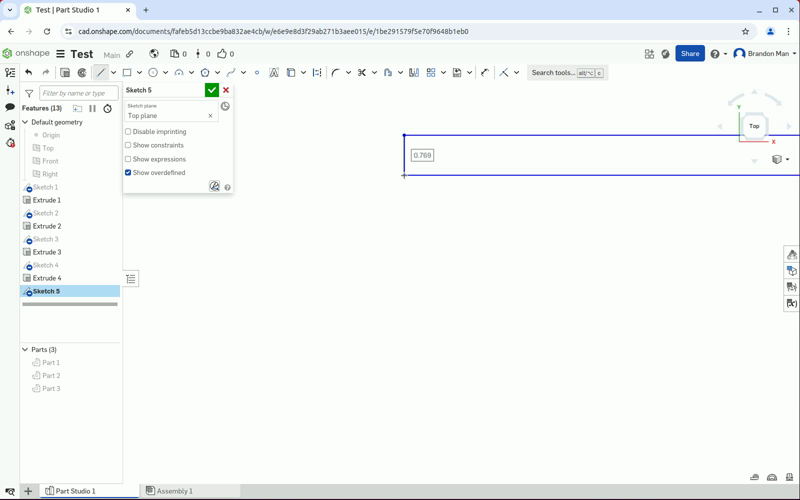
scroll(-6)
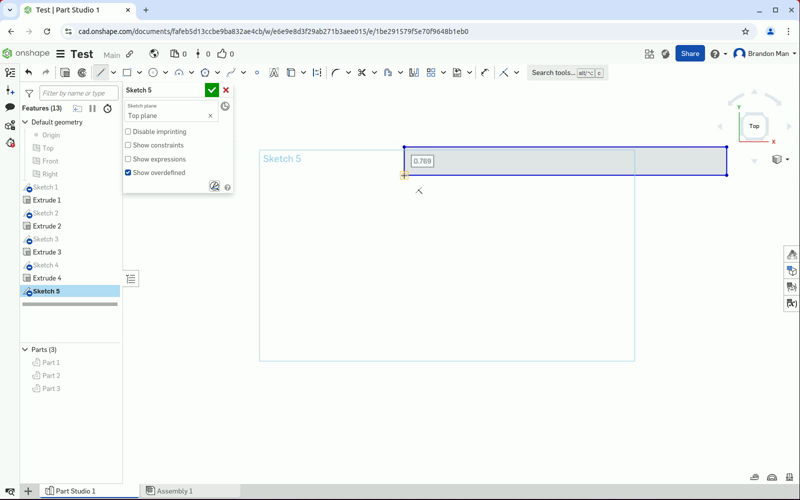
scroll(-6)
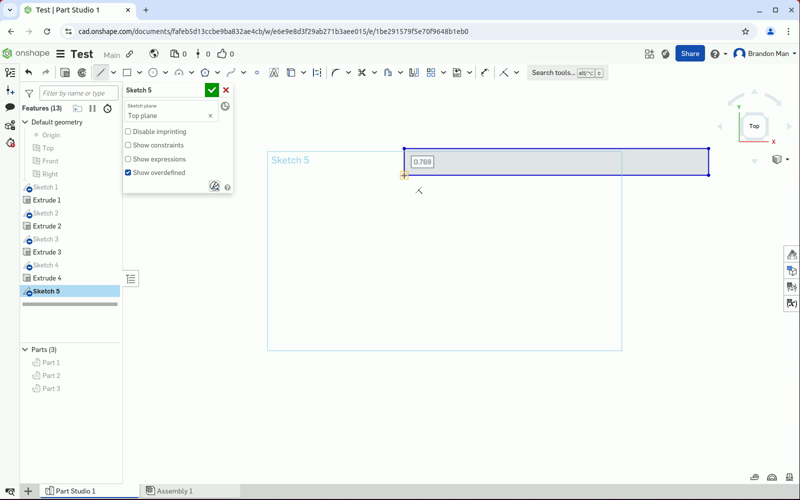
scroll(-6)
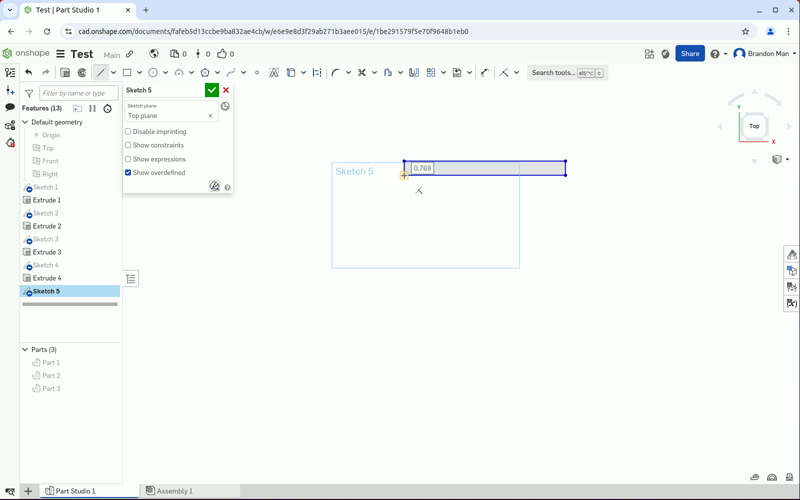
scroll(-6)
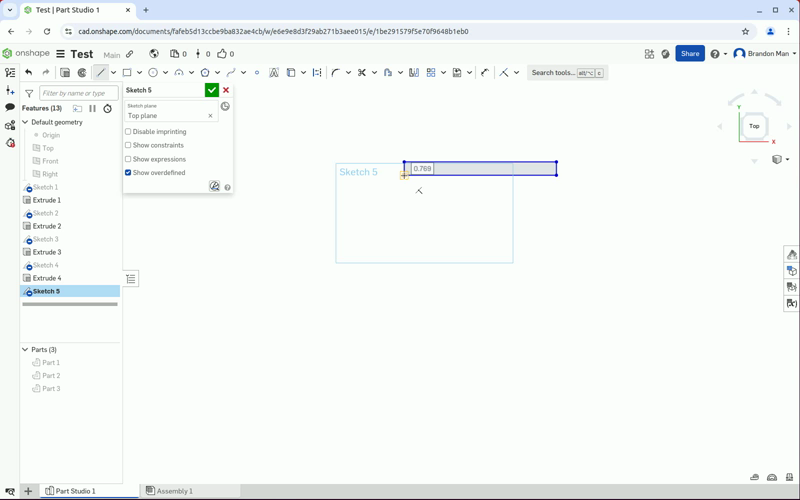
scroll(-6)
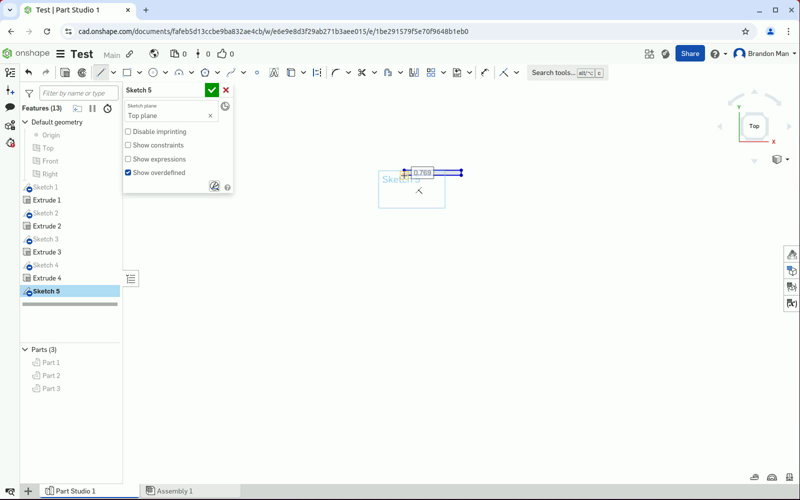
key(esc)
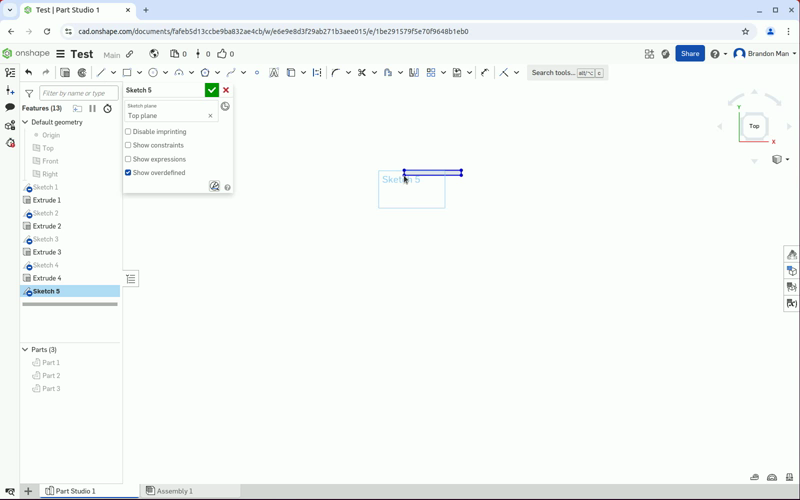
mouse_move(438, 171)
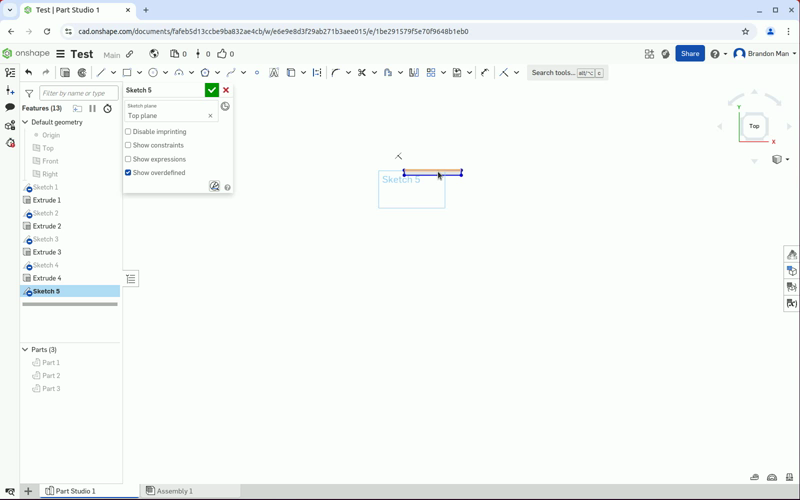
scroll(6)
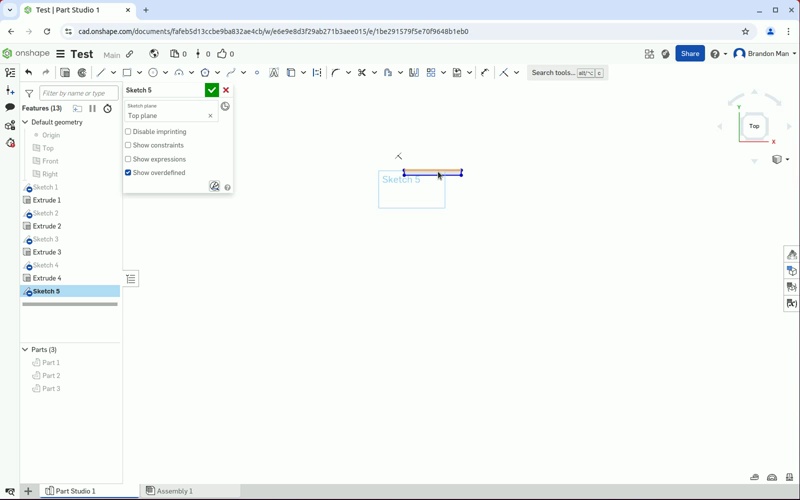
scroll(6)
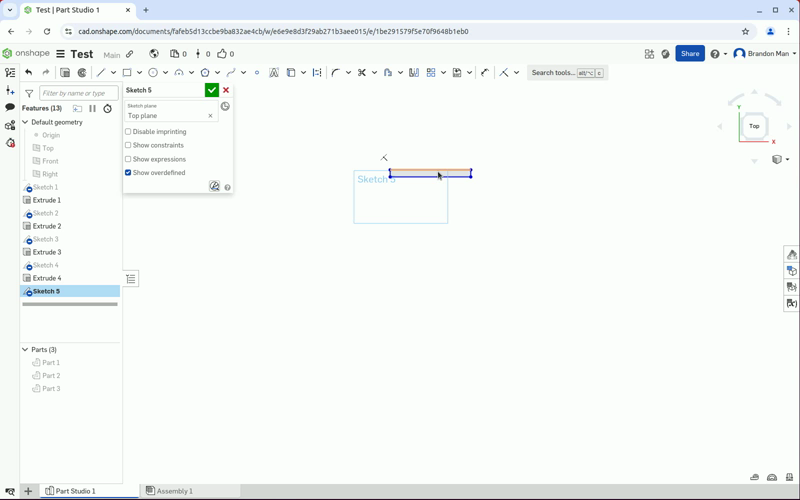
scroll(6)
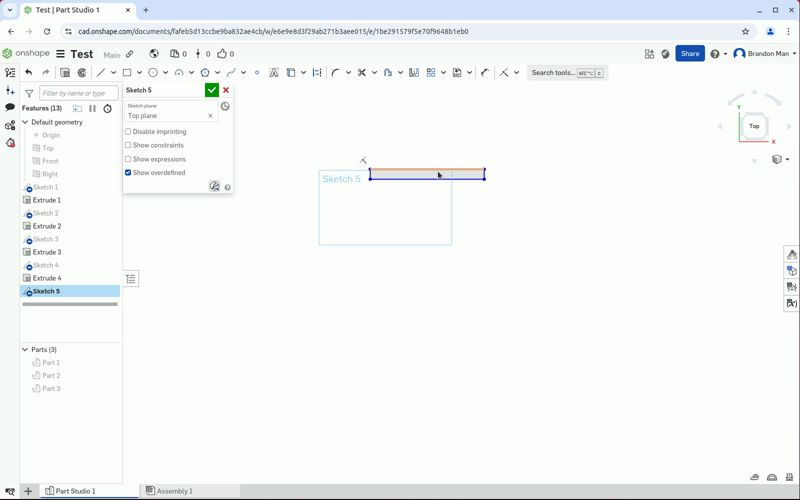
scroll(6)
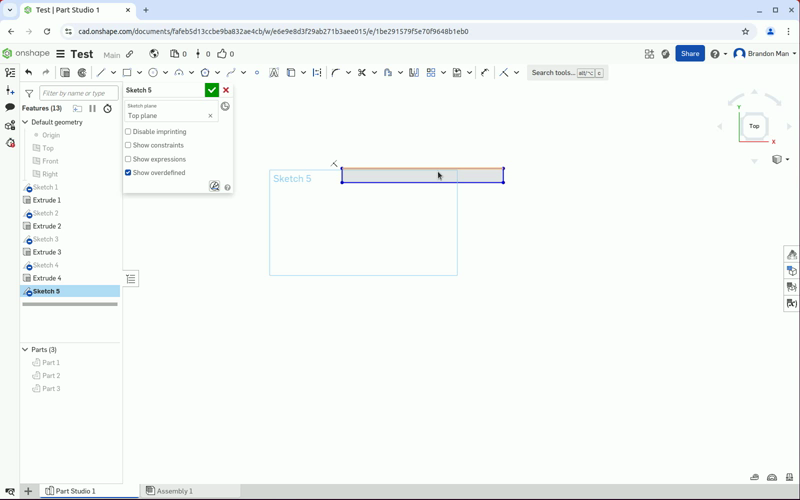
scroll(6)
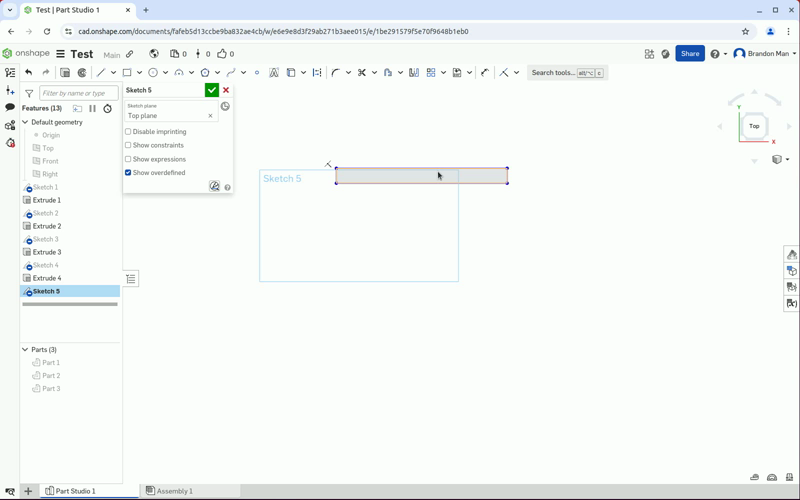
scroll(6)
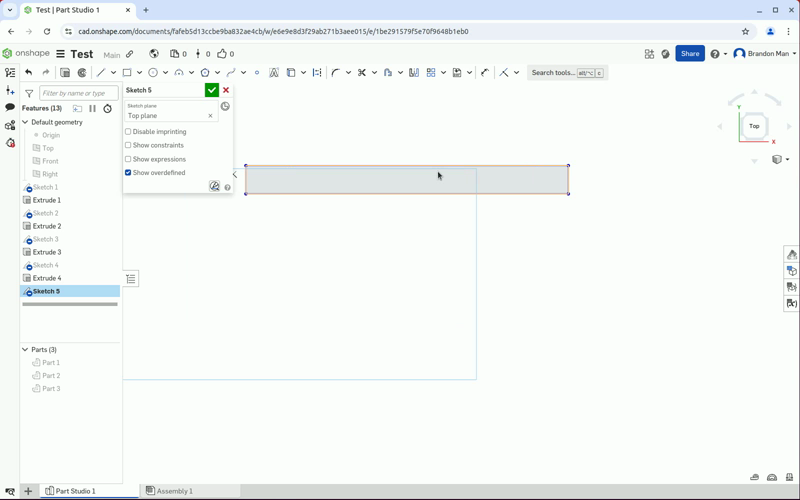
scroll(6)
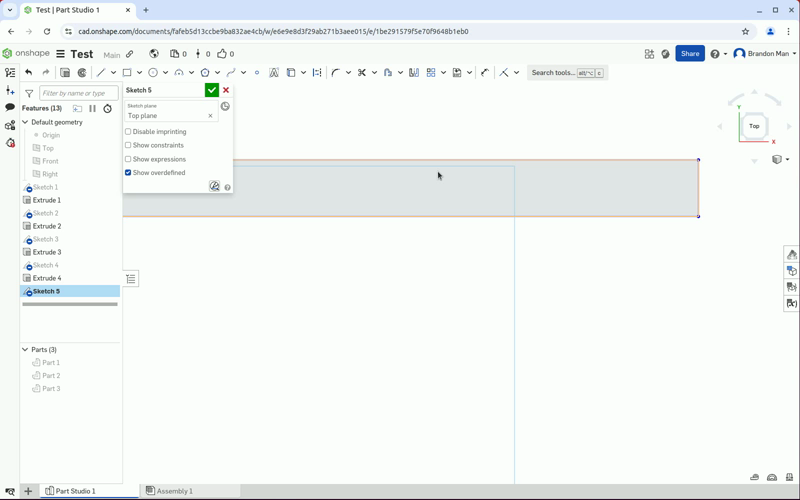
click(438, 171)
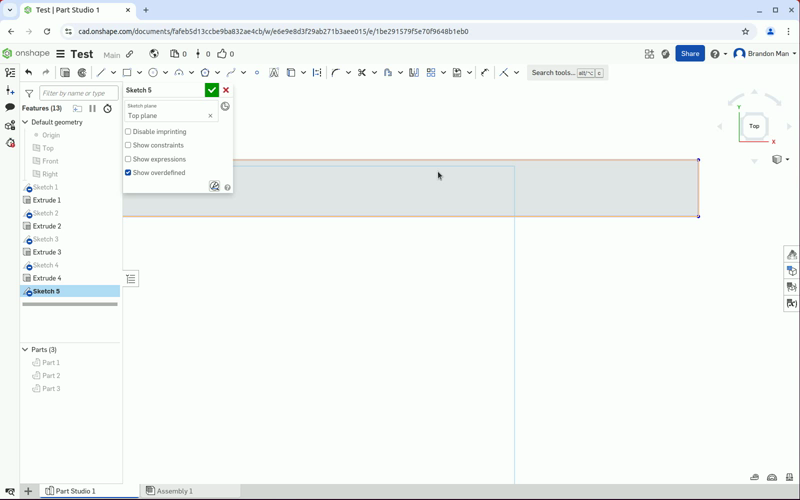
scroll(-6)
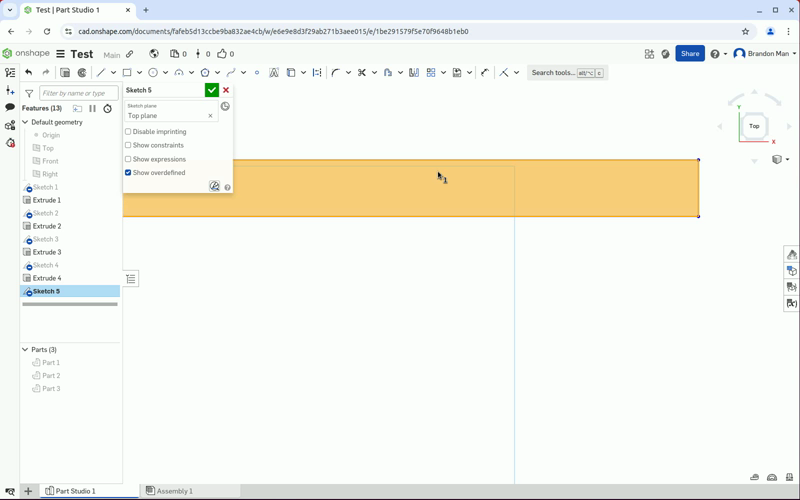
scroll(-6)
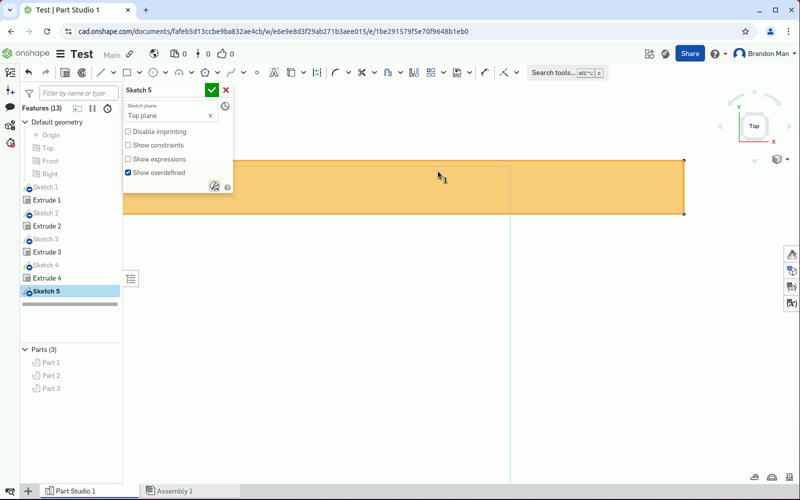
scroll(-6)
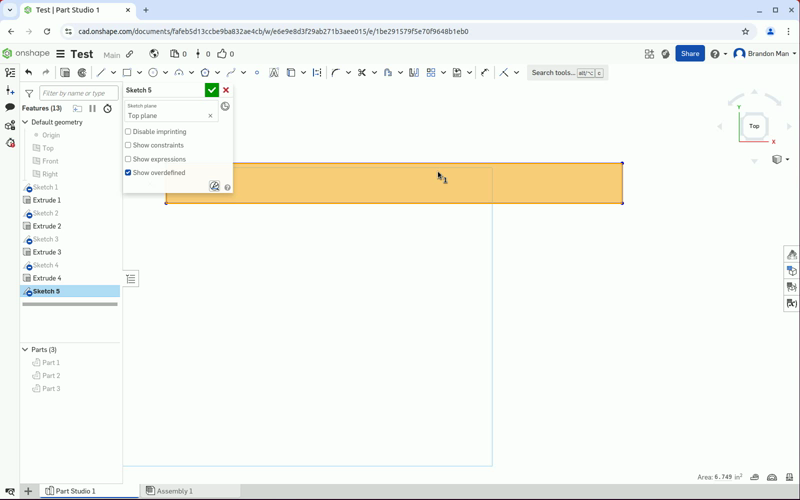
scroll(-6)
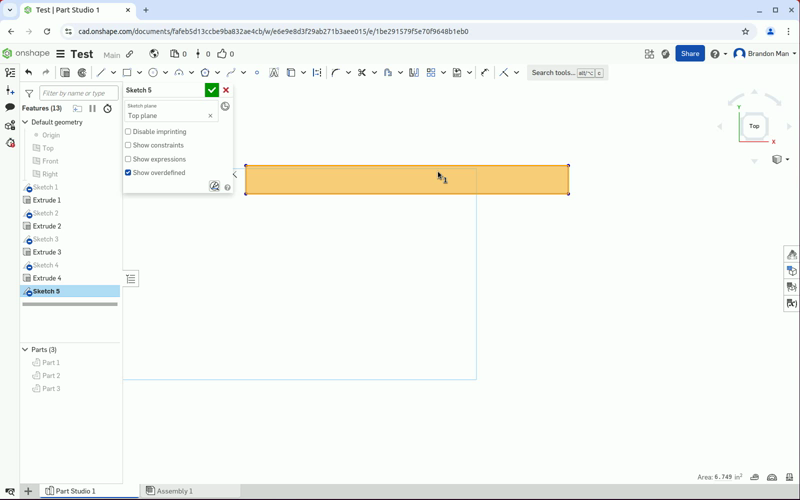
scroll(-6)
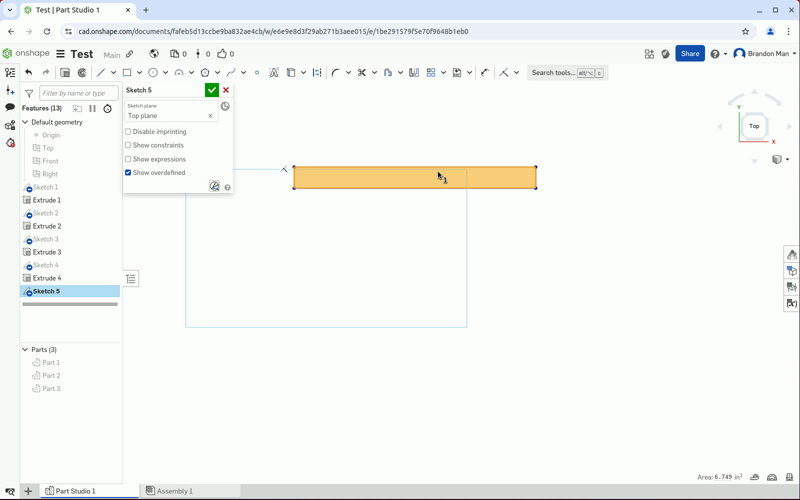
scroll(-6)
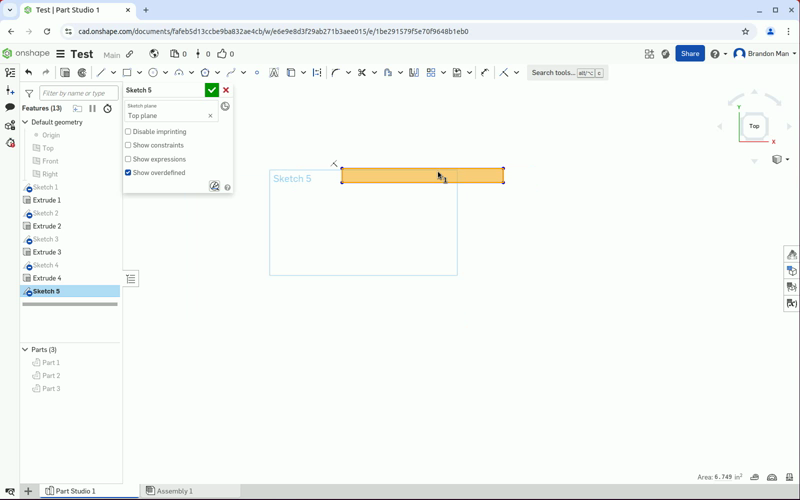
scroll(-6)
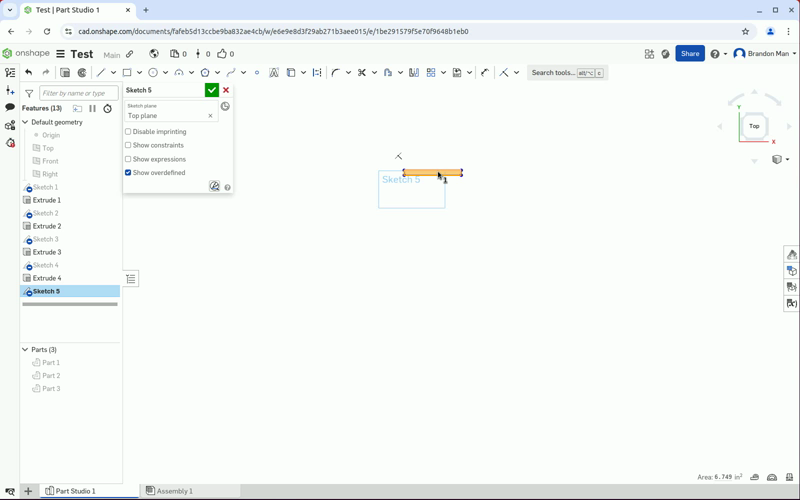
mouse_move(73, 352)
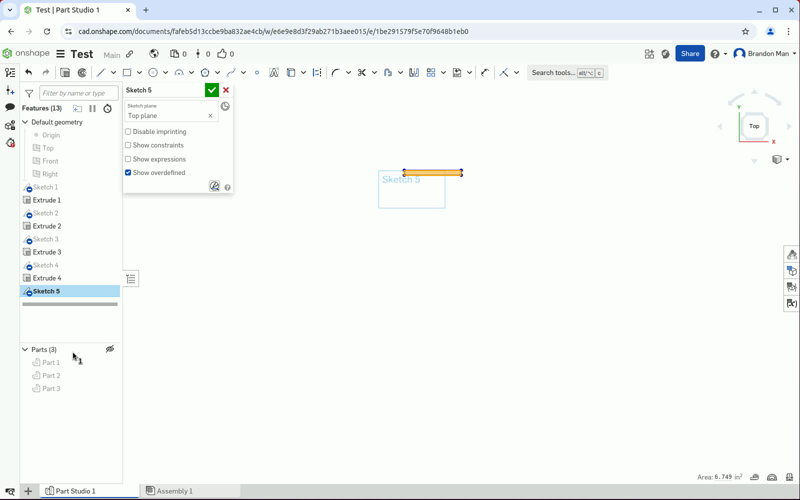
key(shift+y)
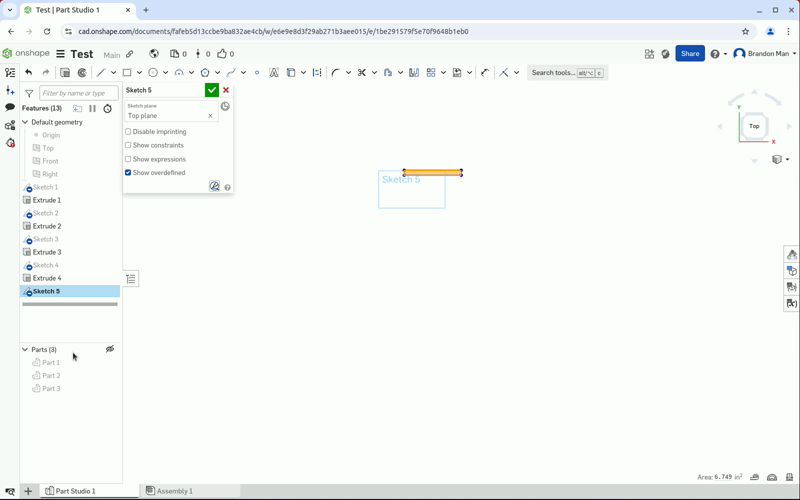
key(shift+e)
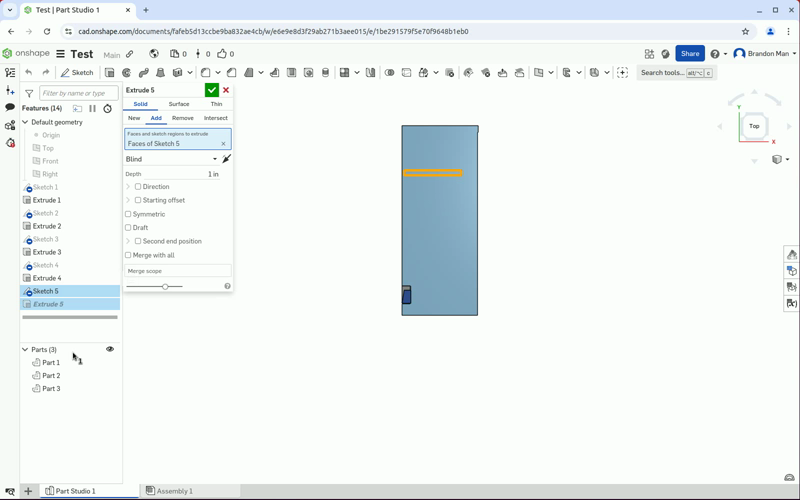
mouse_move(143, 106)
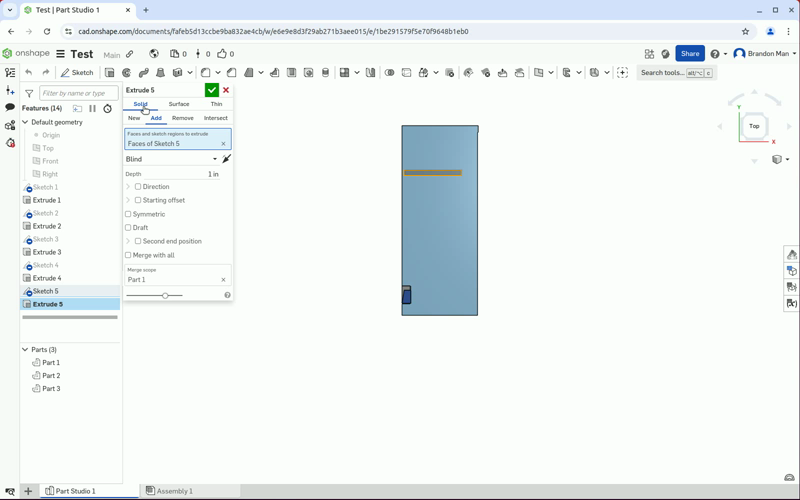
click(143, 106)
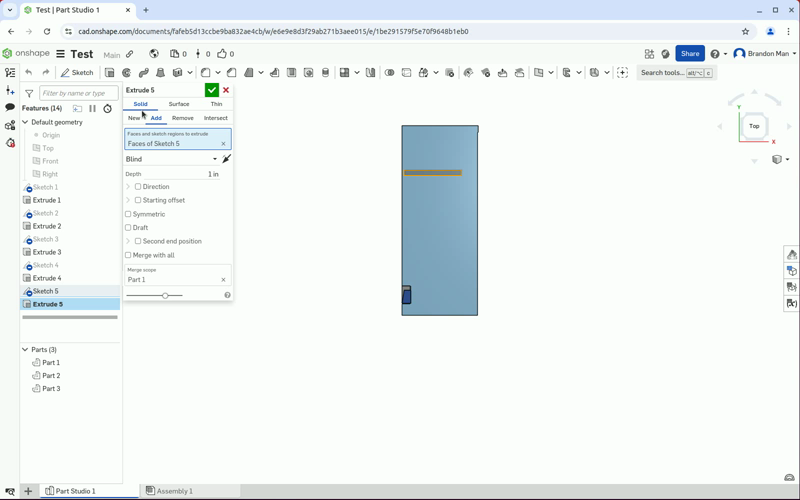
mouse_move(137, 120)
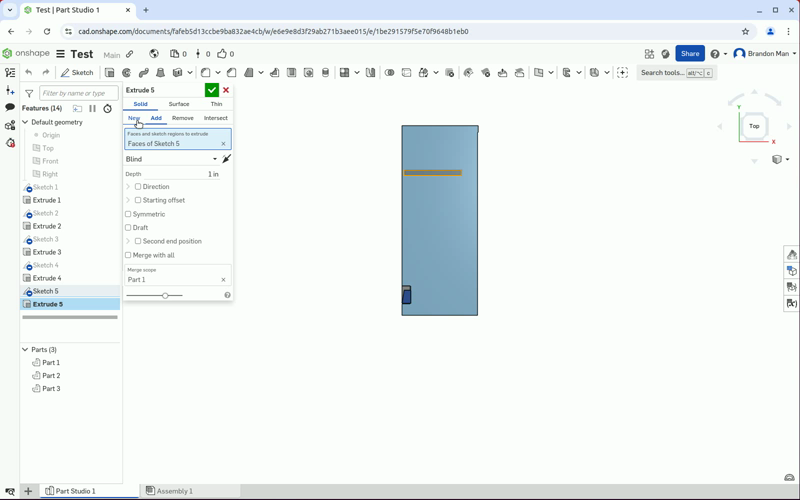
click(137, 120)
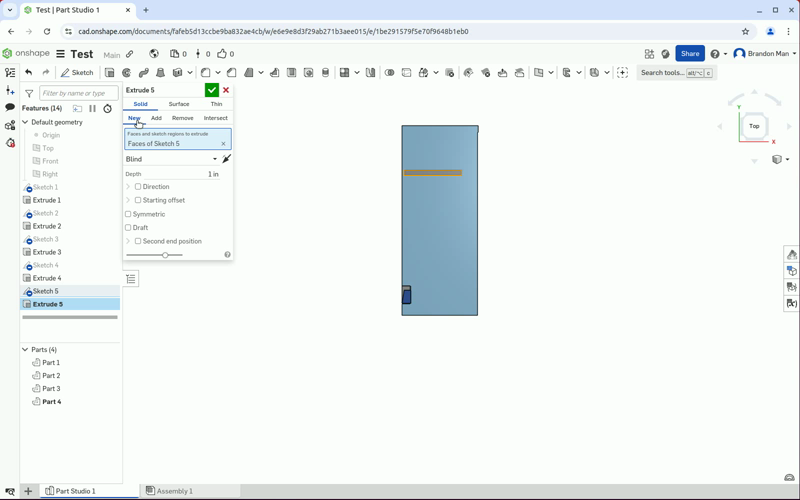
key(tab, 4)
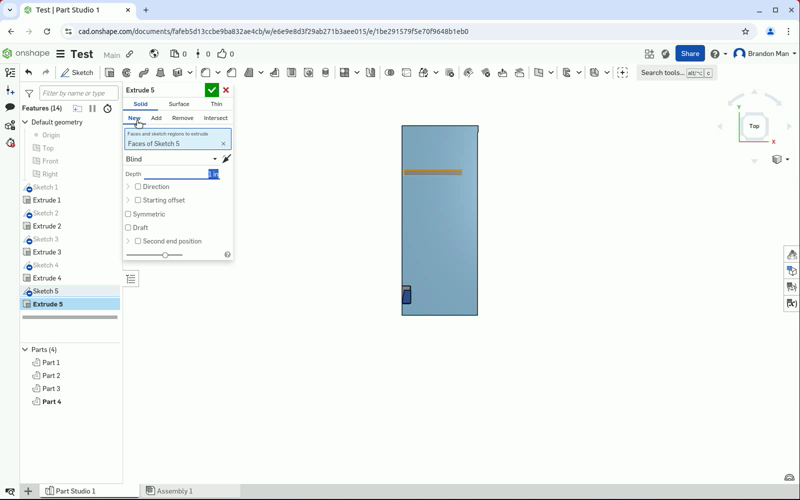
text(14.443)
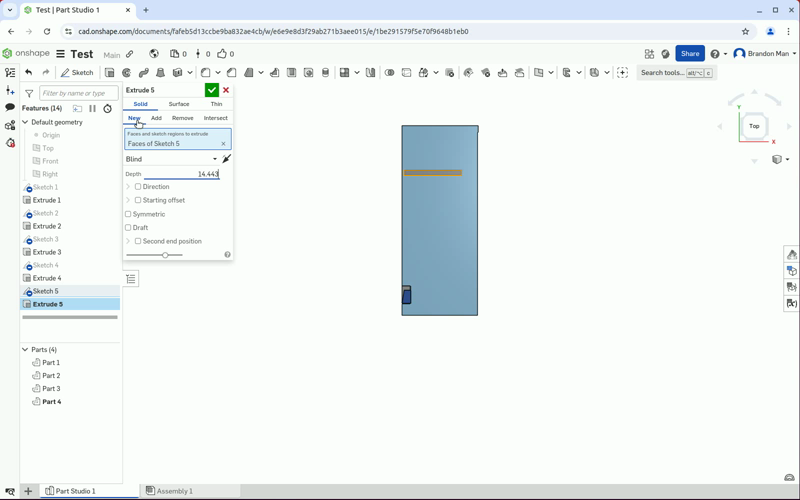
key(enter)
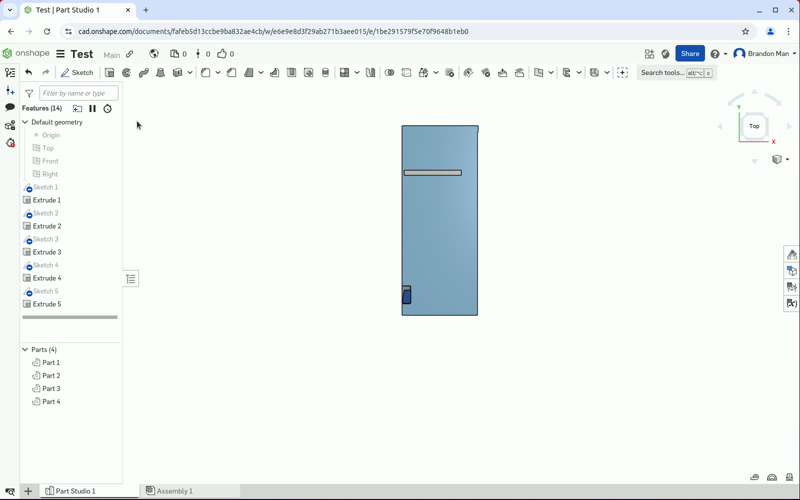
key(shift+h)
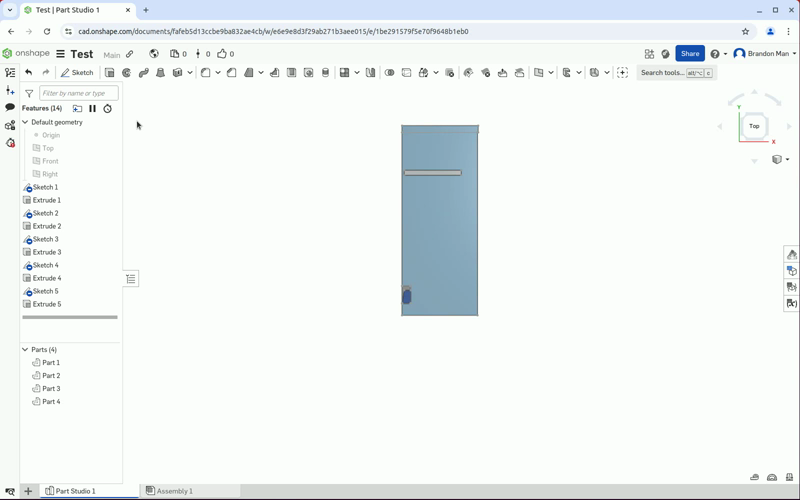
key(shift+h)
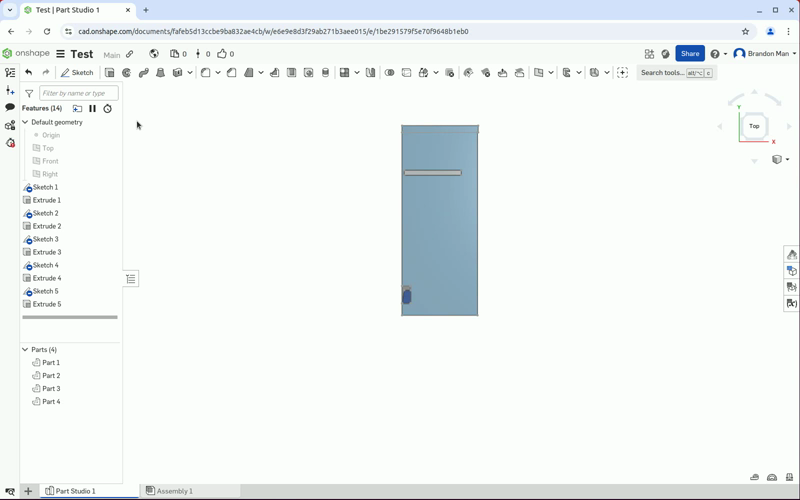
key(shift+7)
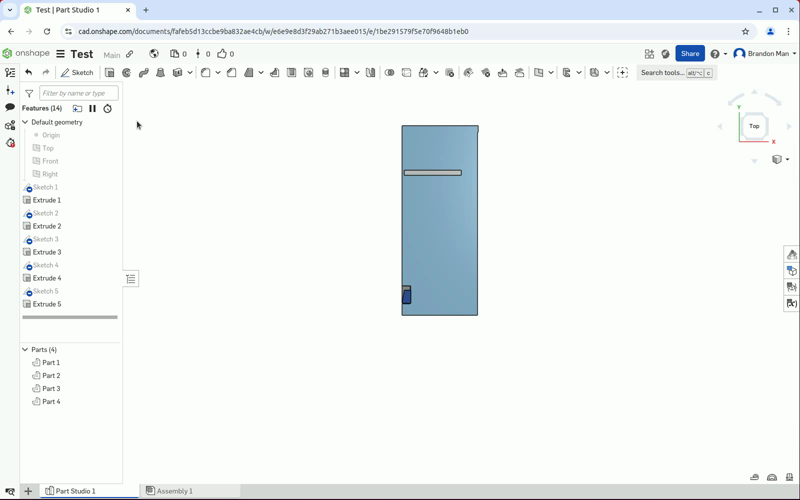
key(up, 3)
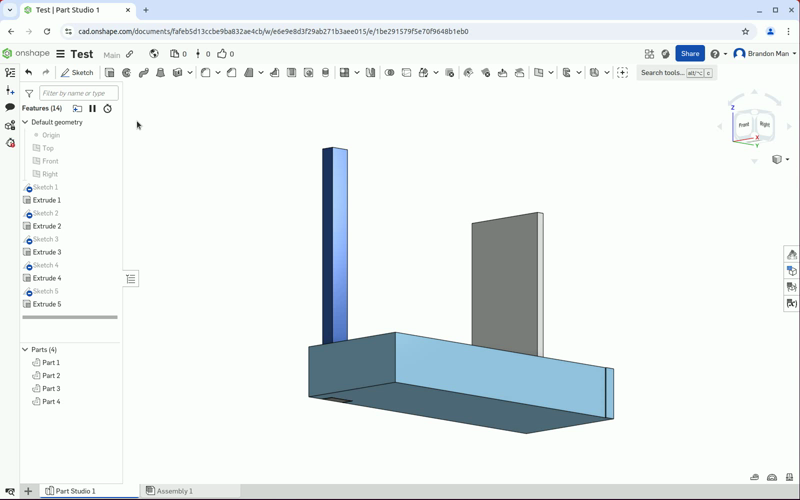
key(left, 3)
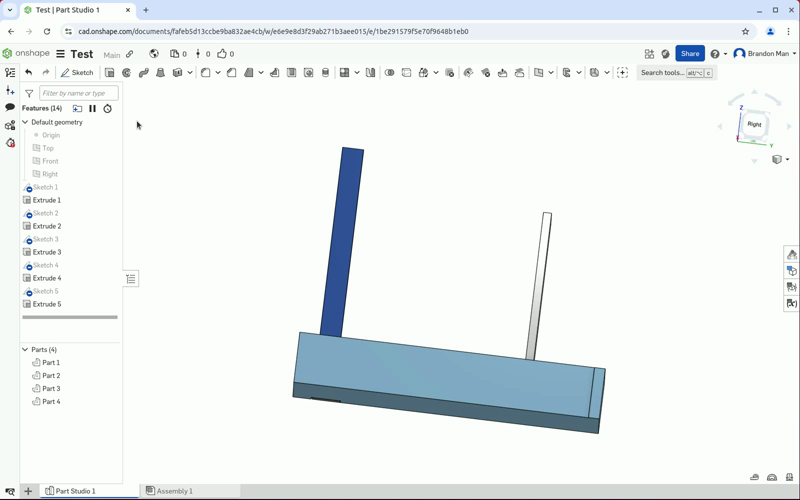
key(right, 3)
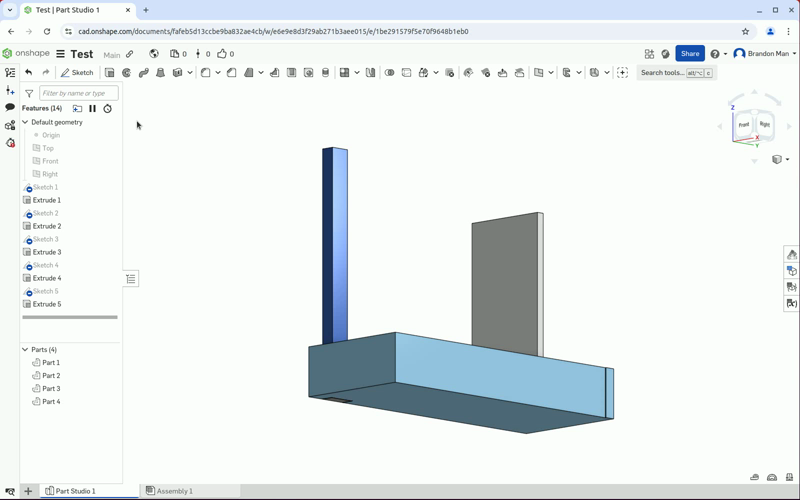
key(down, 3)
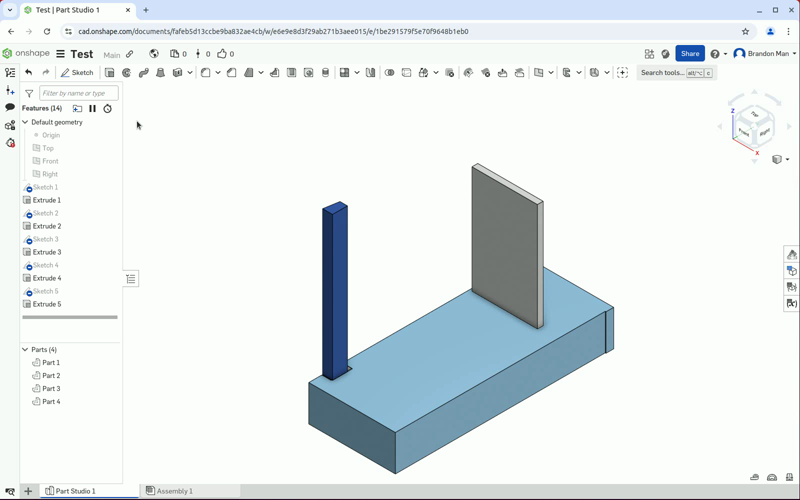
mouse_move(73, 189)
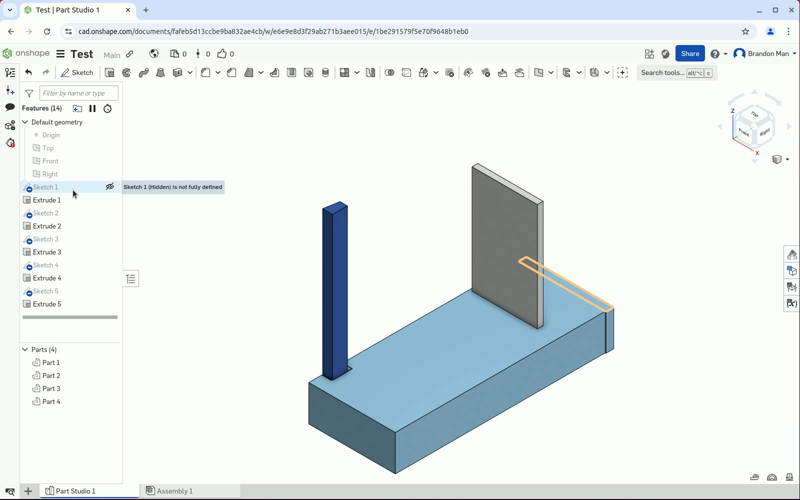
click(73, 189)